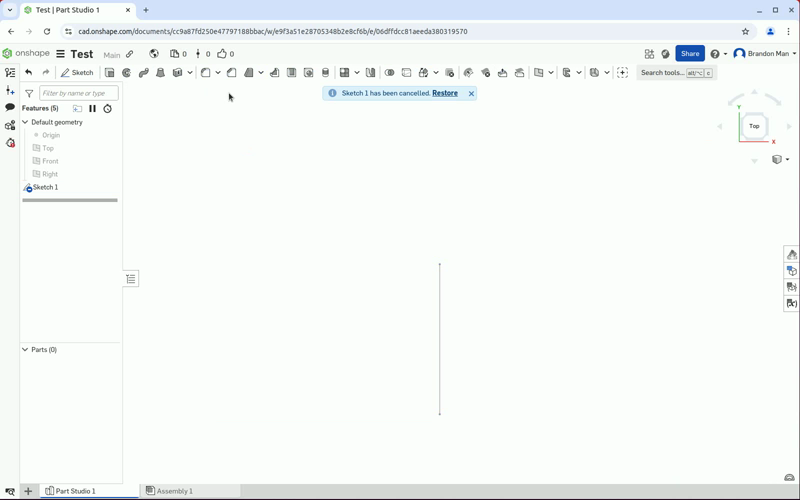
key(shift+h)
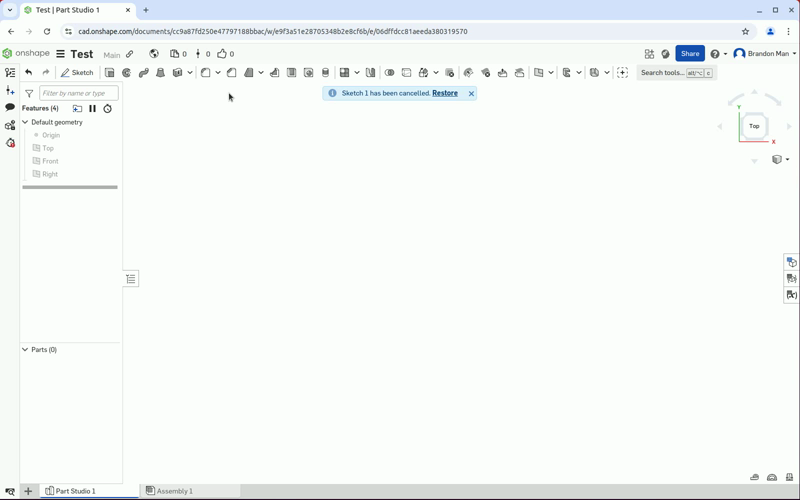
mouse_move(73, 352)
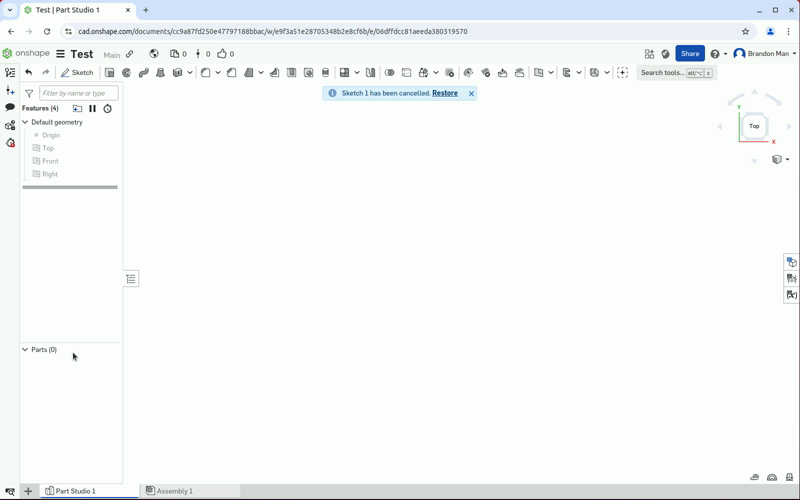
key(y)
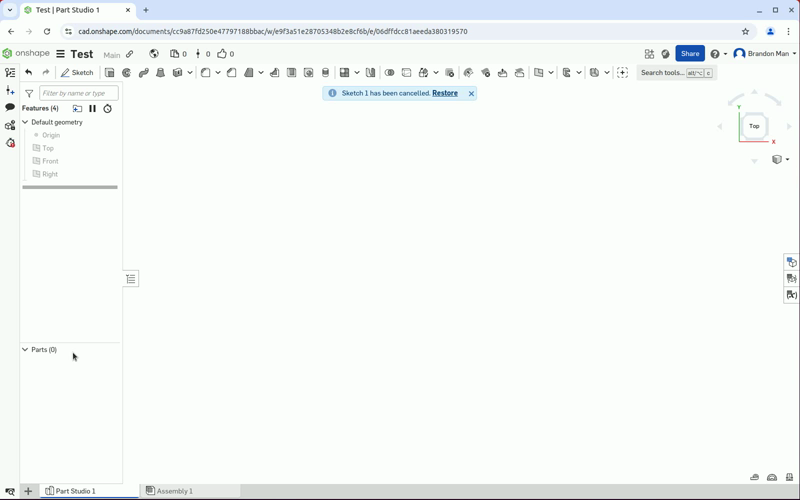
key(shift+p)
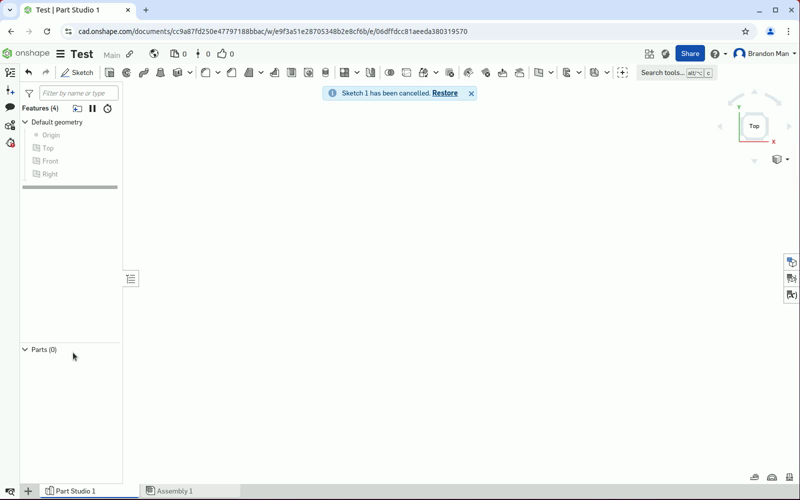
key(space)
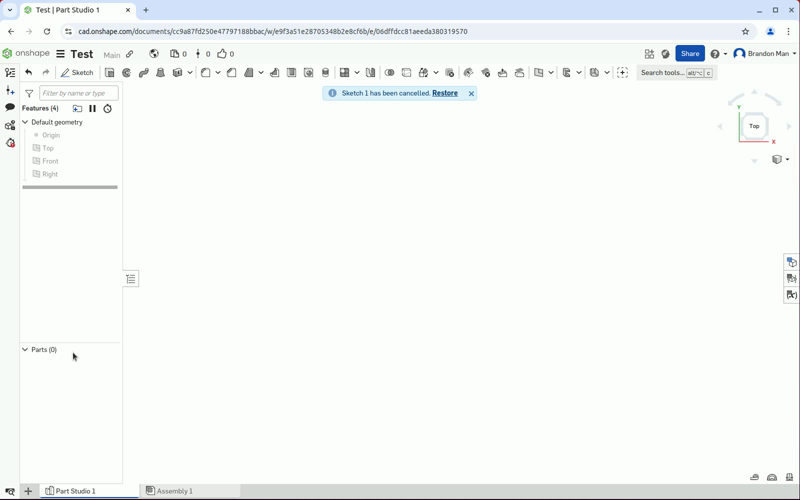
key_down(shift)
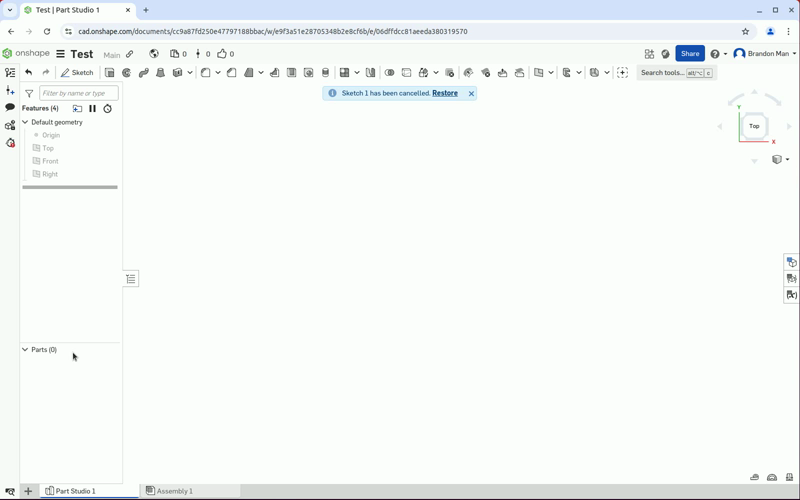
key(up)
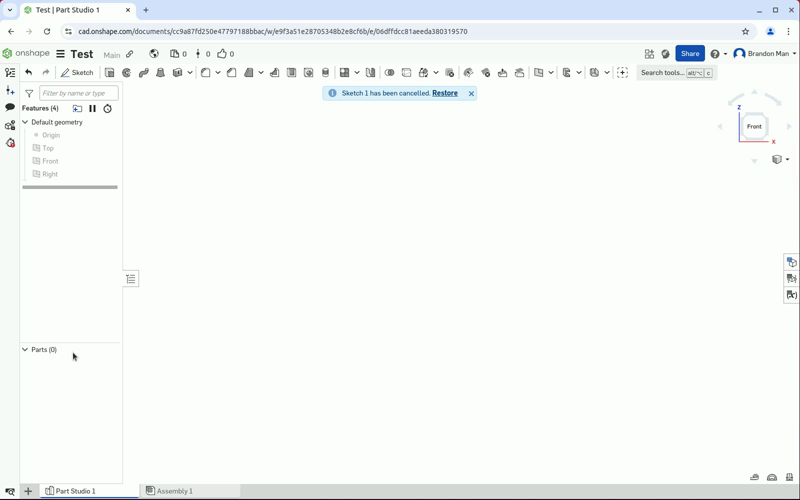
key_up(shift)
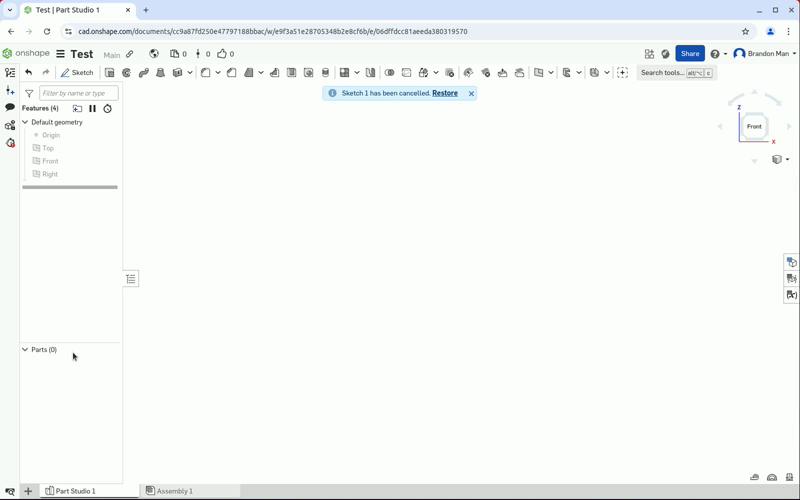
mouse_move(73, 352)
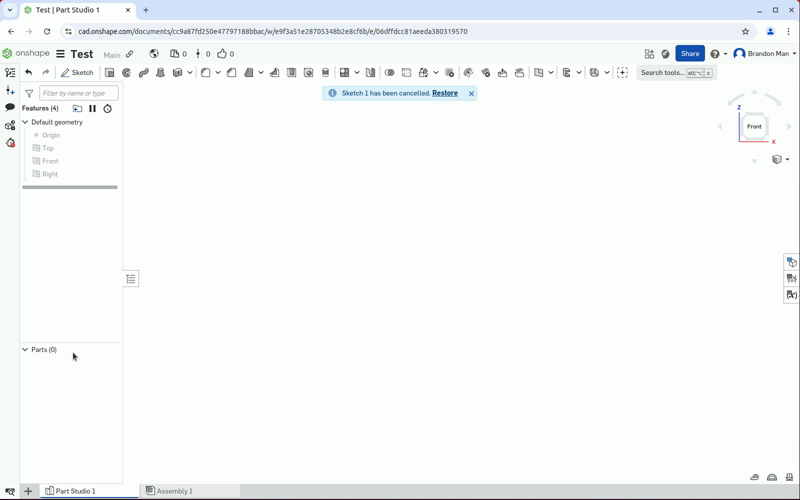
key(shift+y)
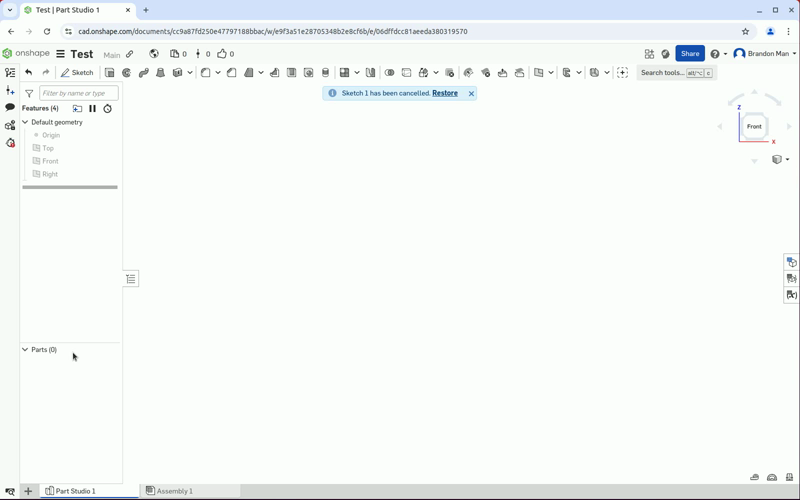
key(shift+s)
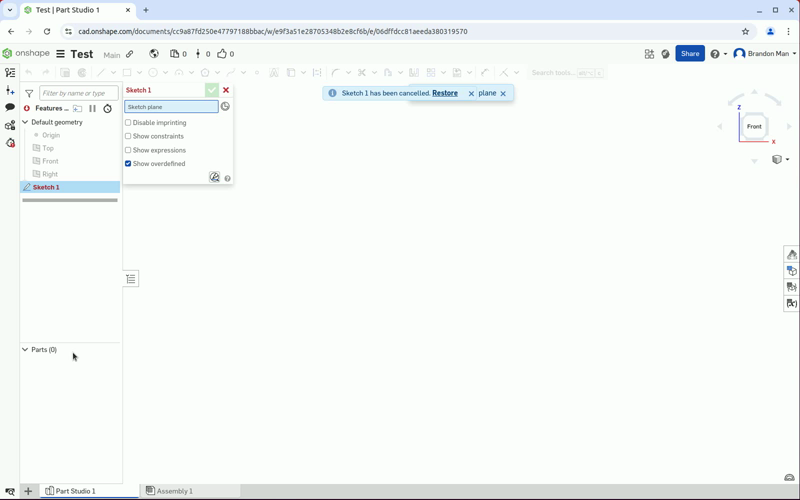
mouse_move(73, 163)
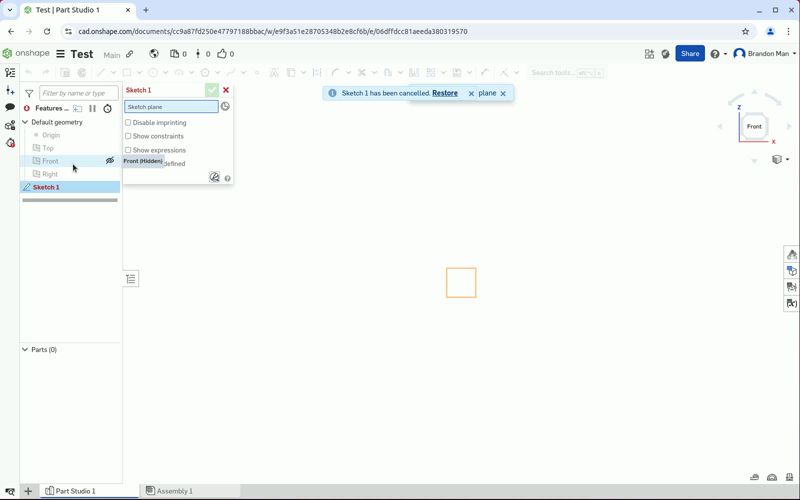
click(73, 163)
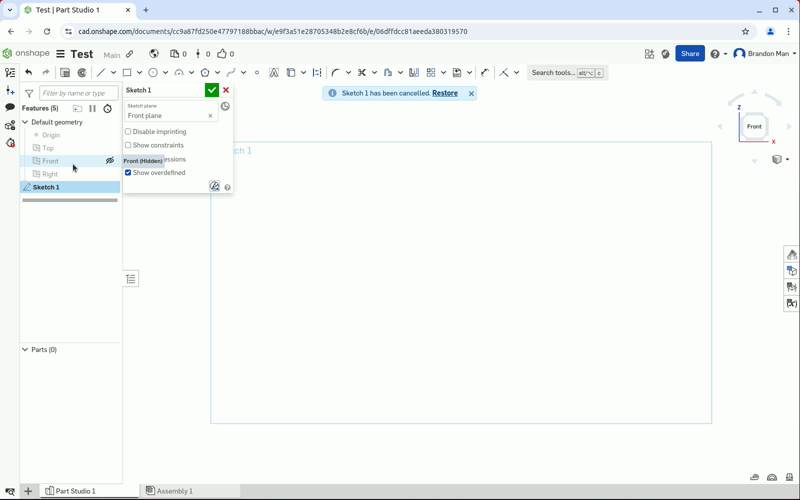
mouse_move(73, 352)
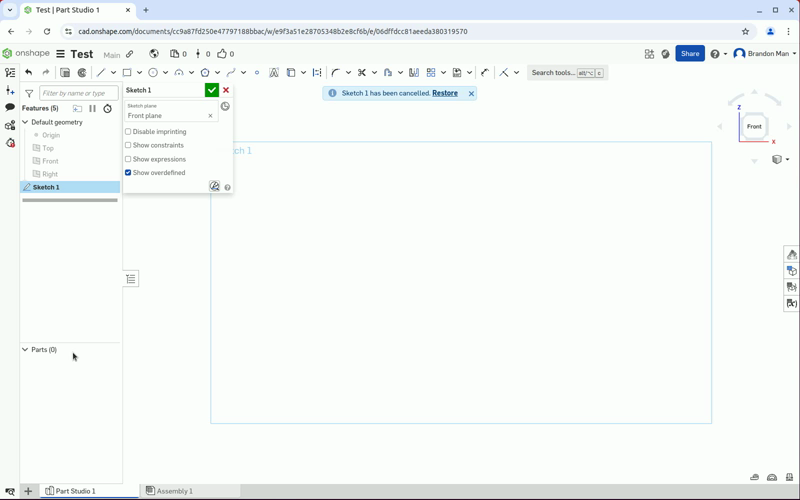
key(y)
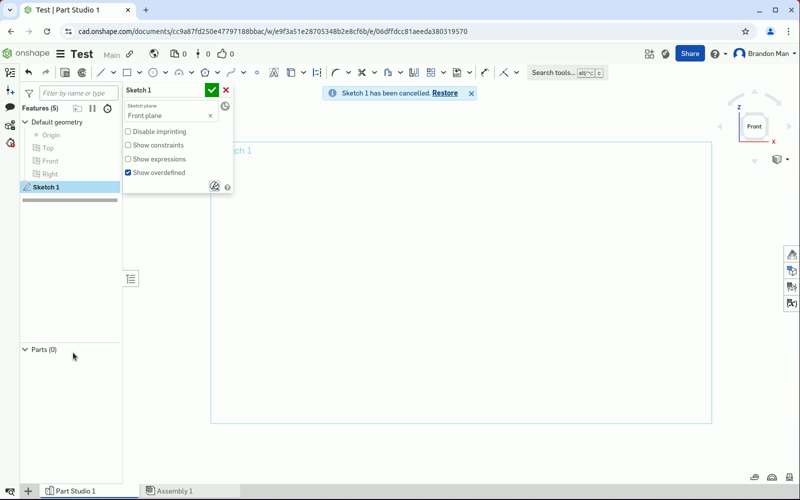
key(c)
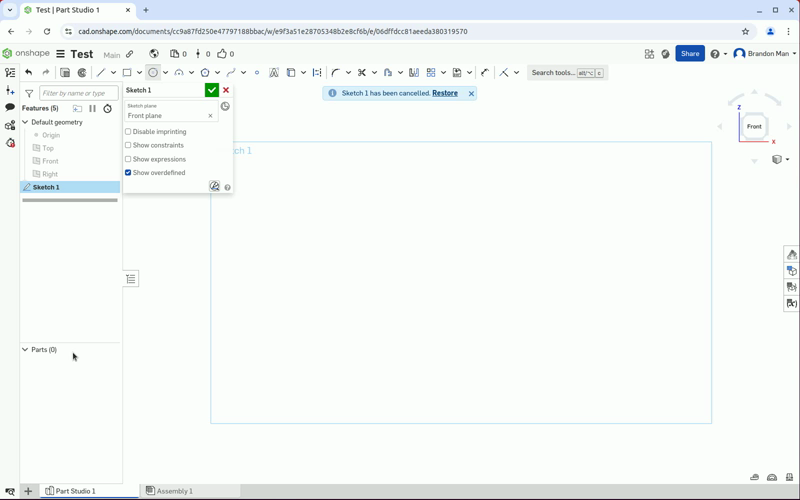
key_down(shift)
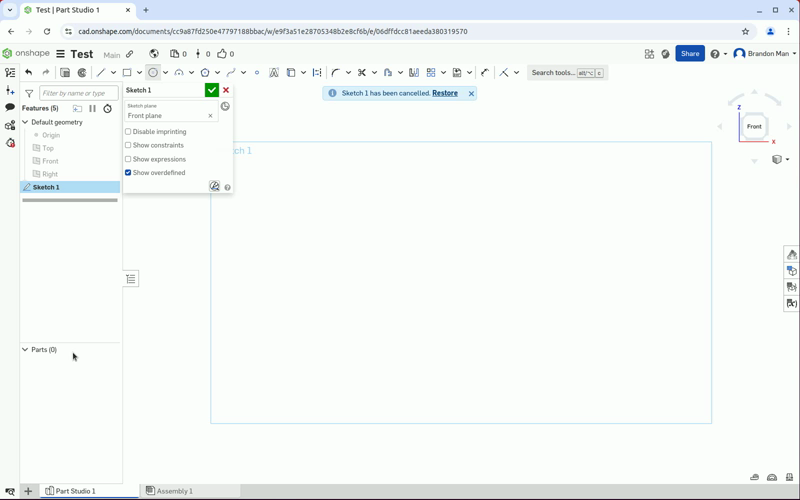
mouse_move(461, 282)
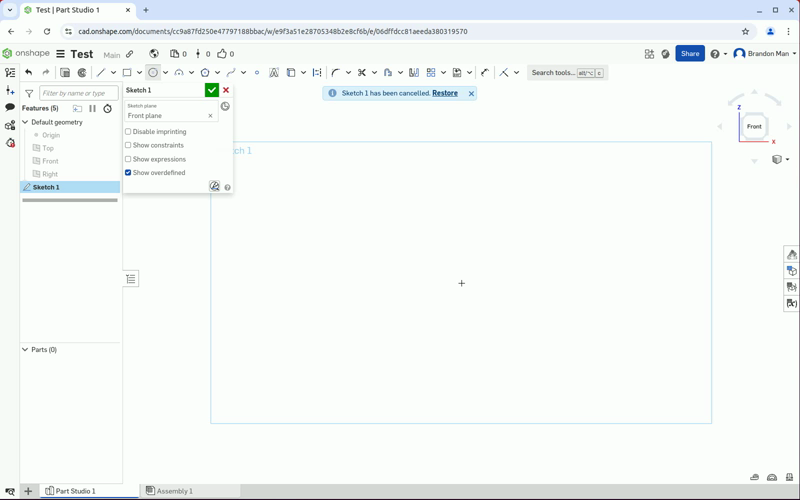
click(461, 282)
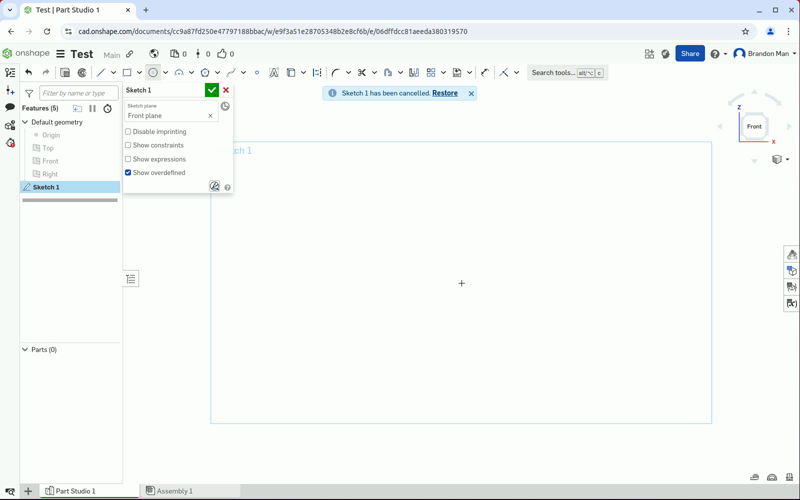
key_up(shift)
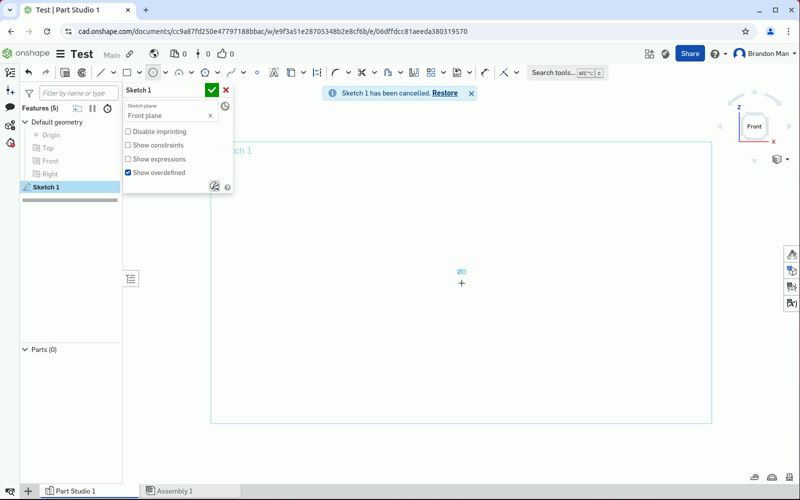
mouse_move(471, 282)
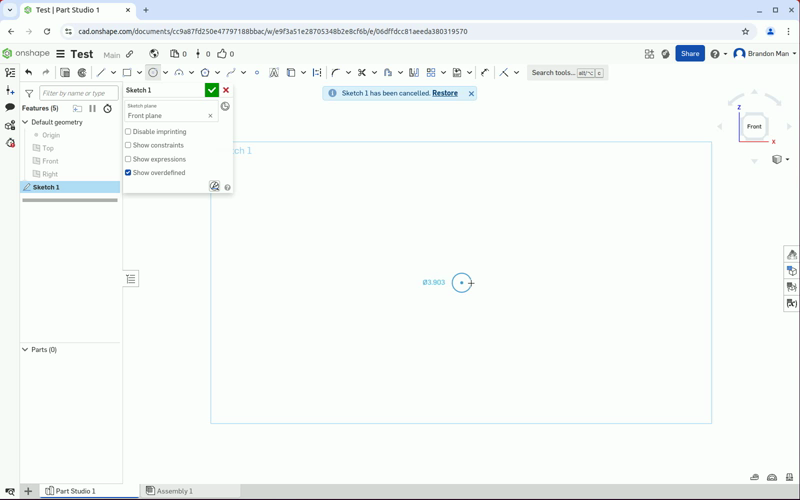
click(471, 282)
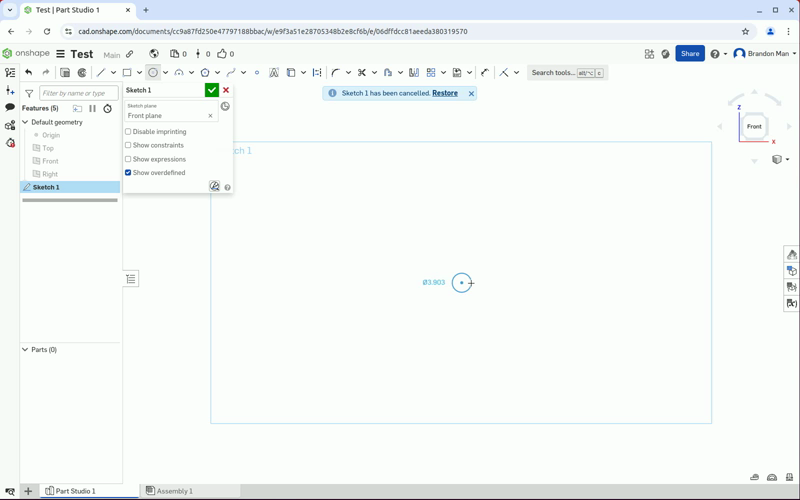
key(esc)
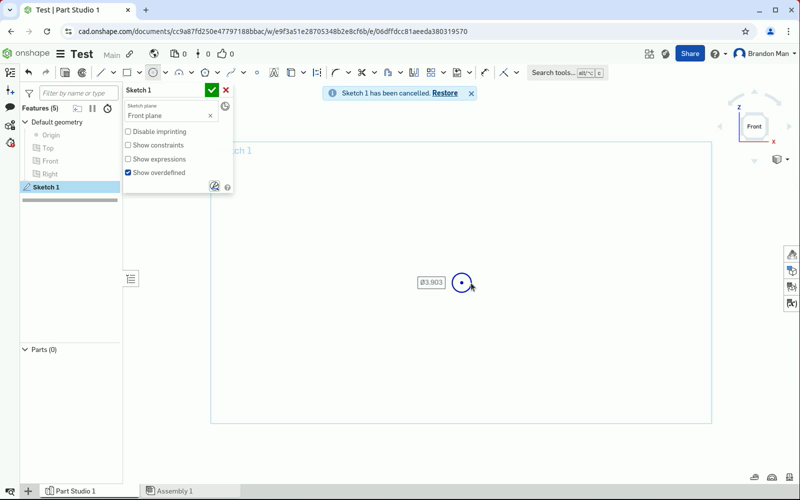
key(c)
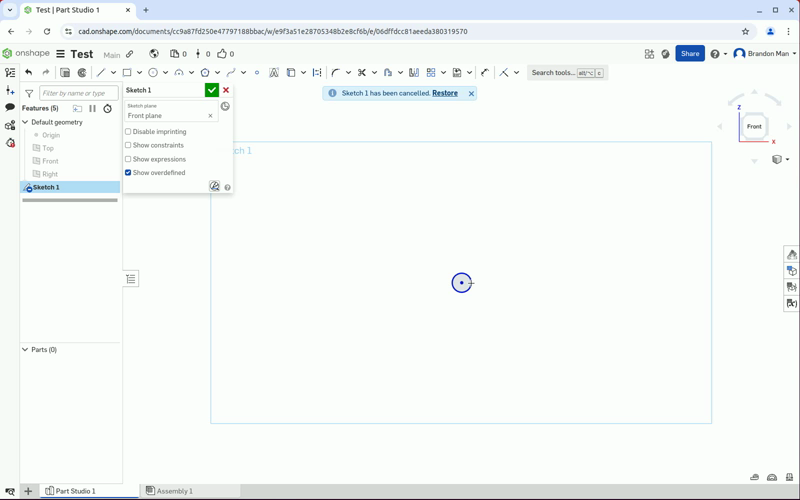
key_down(shift)
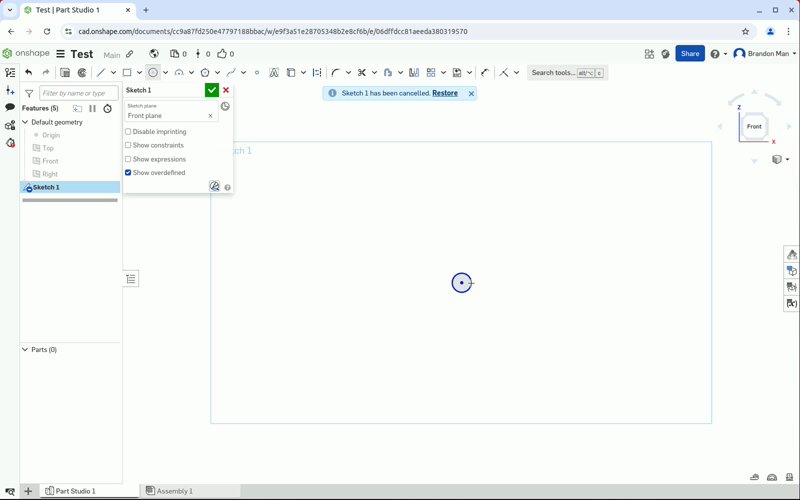
mouse_move(461, 282)
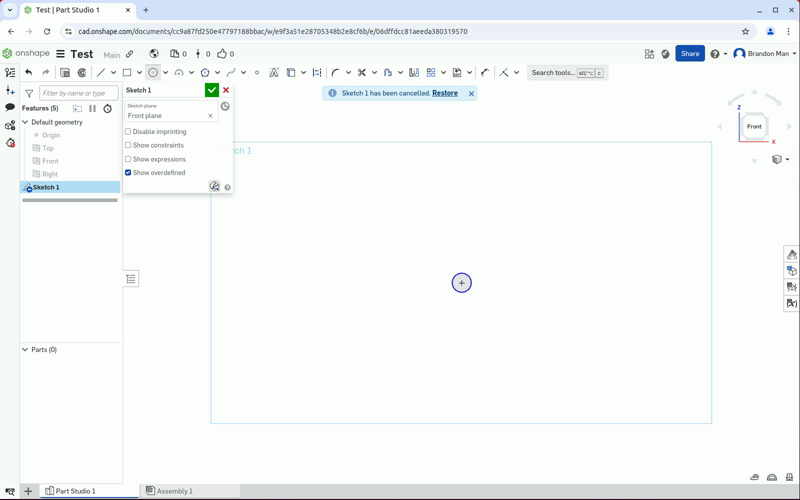
click(461, 282)
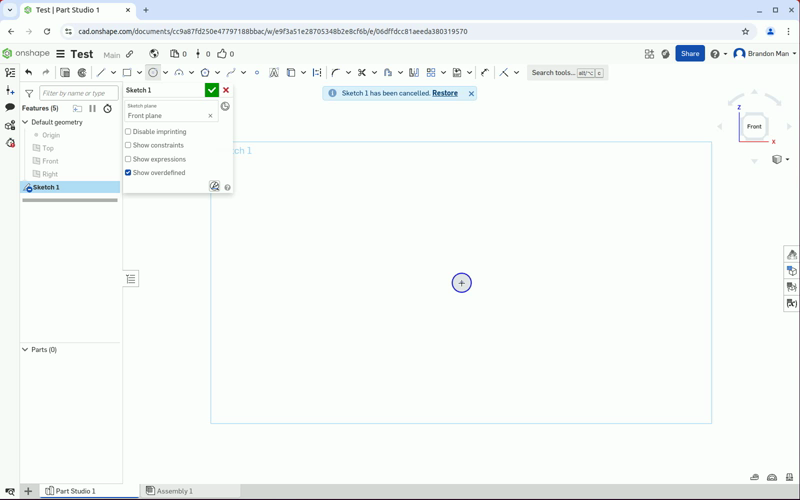
key_up(shift)
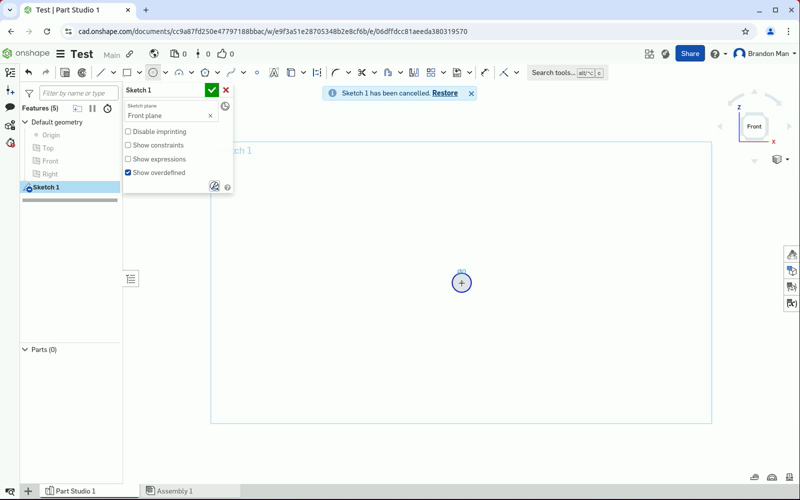
mouse_move(464, 282)
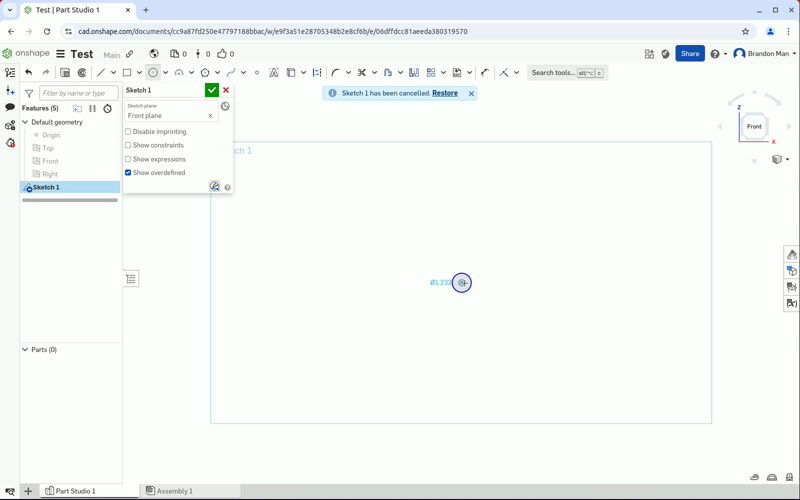
scroll(6)
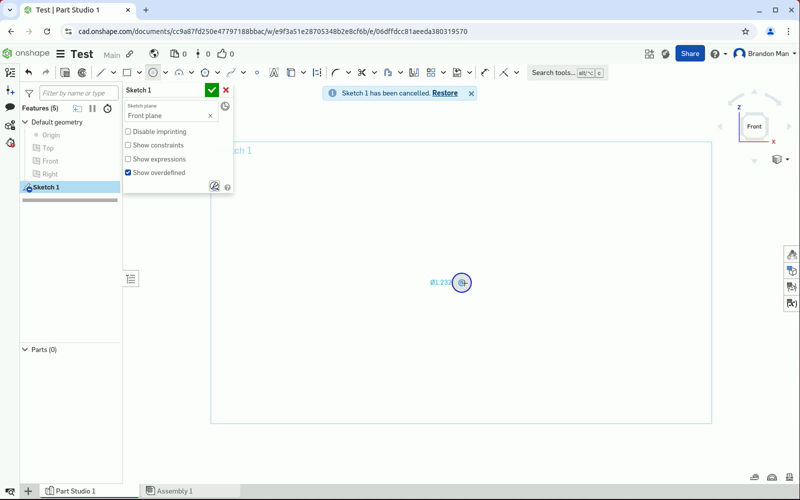
scroll(6)
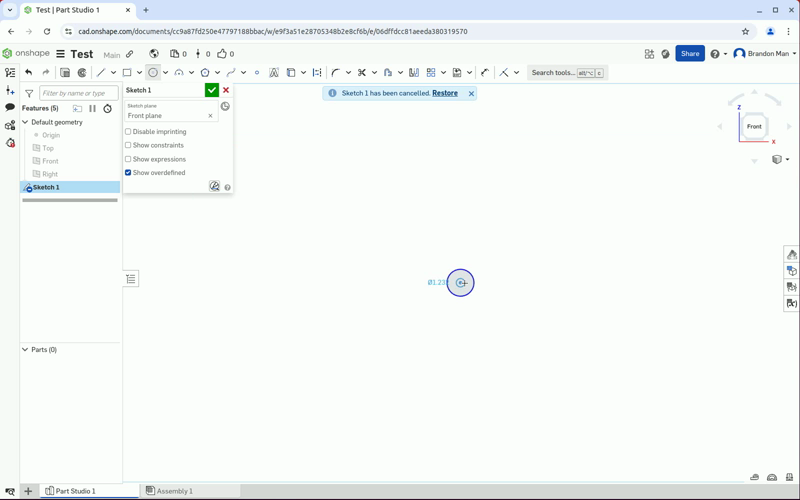
scroll(6)
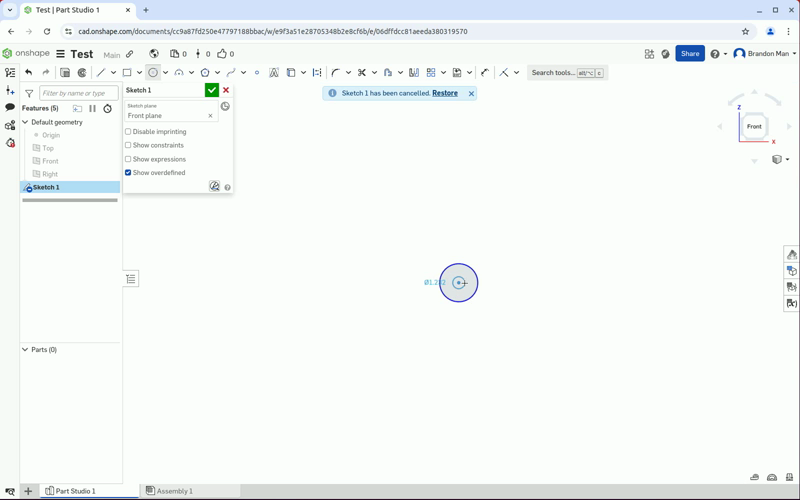
scroll(6)
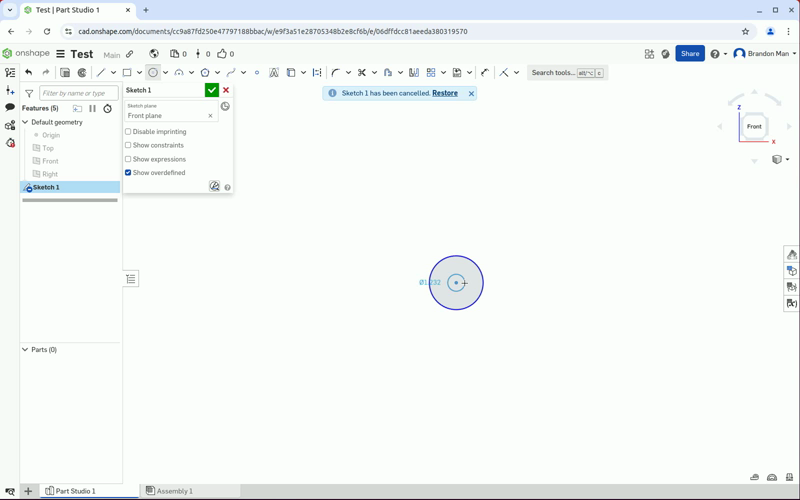
scroll(6)
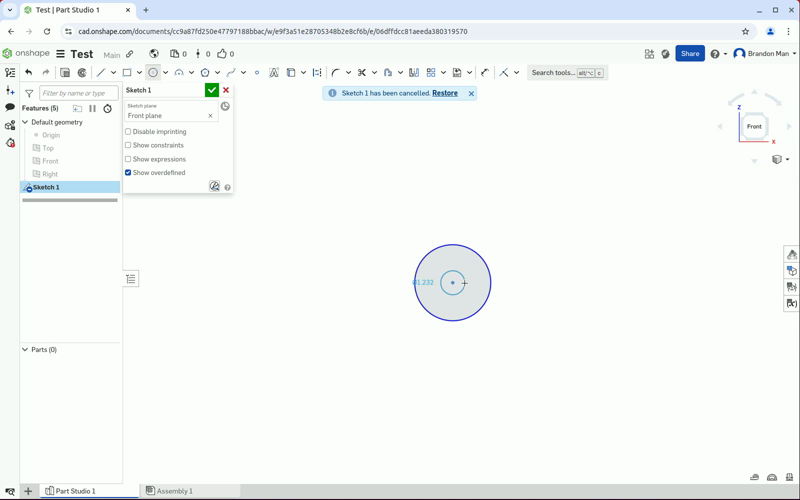
scroll(6)
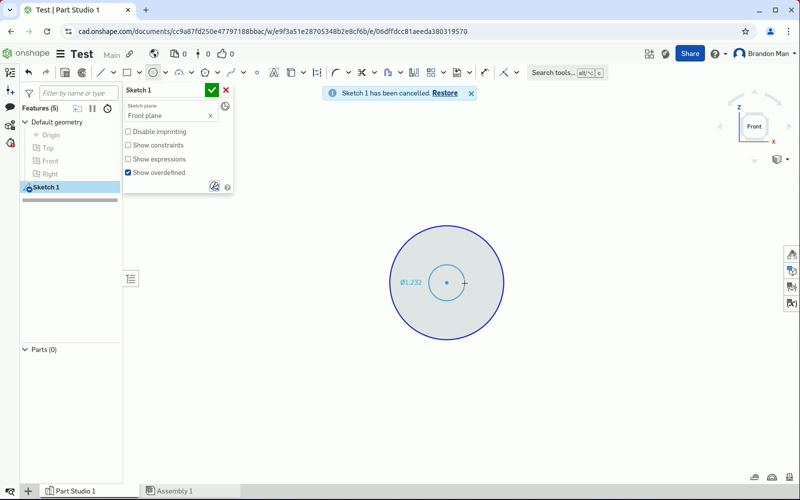
scroll(6)
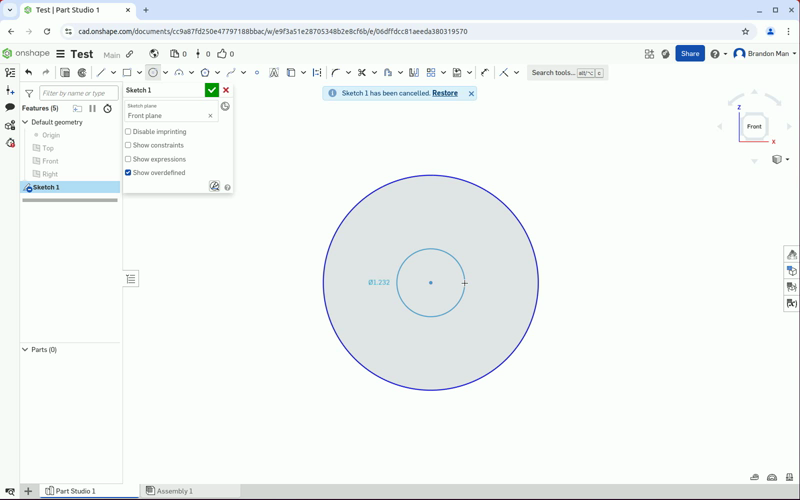
click(464, 282)
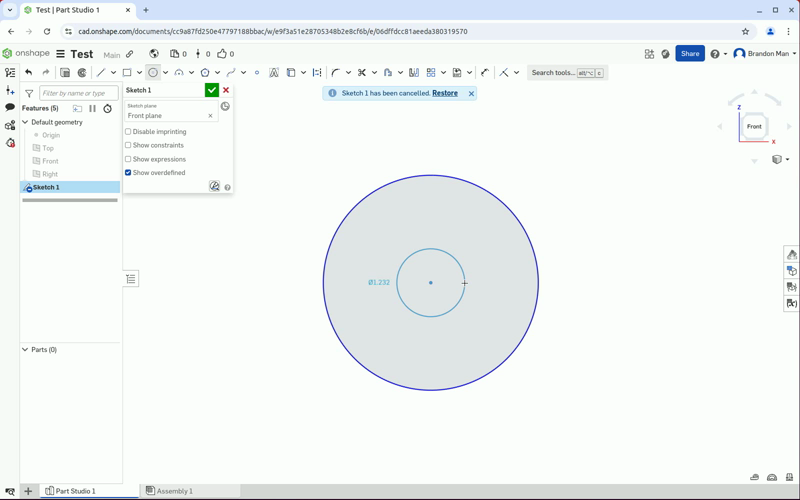
scroll(-6)
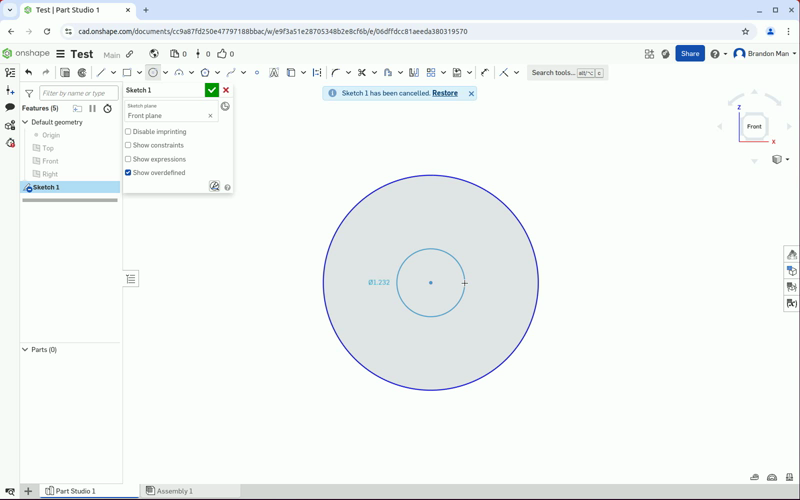
scroll(-6)
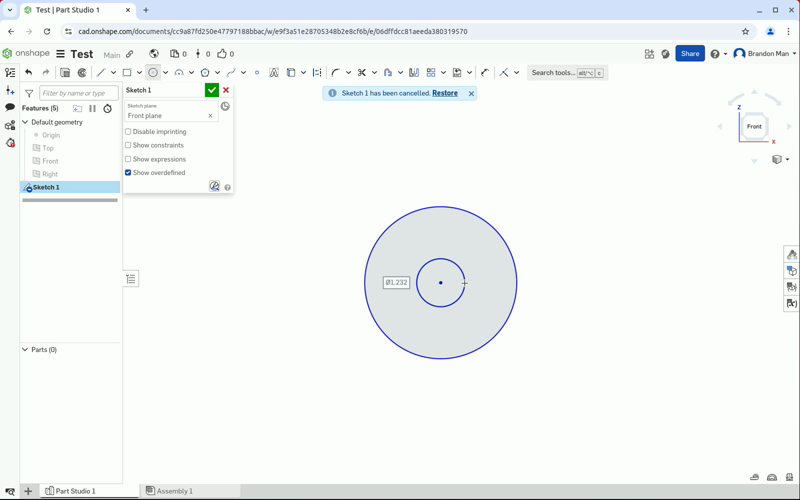
scroll(-6)
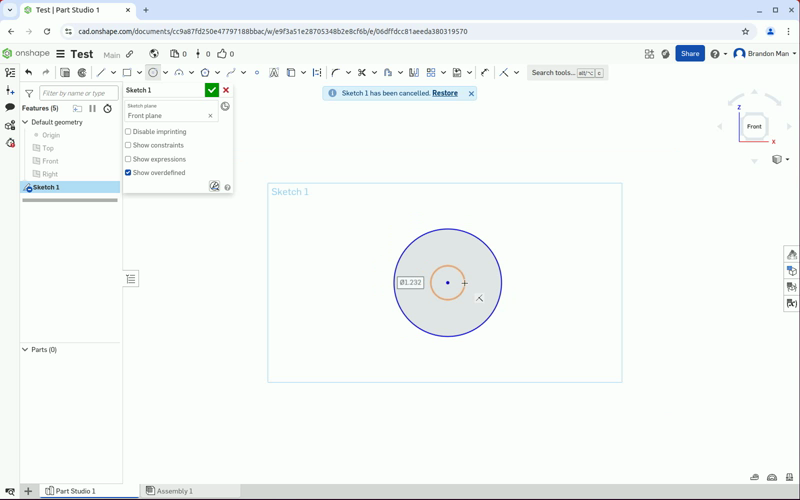
scroll(-6)
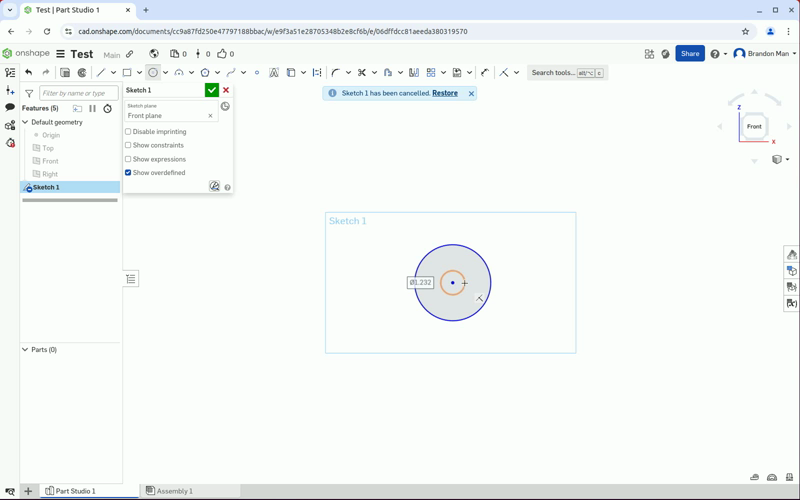
scroll(-6)
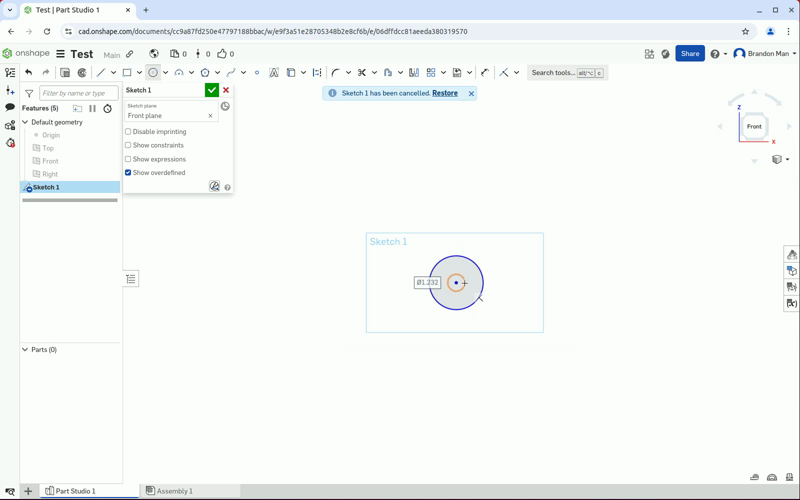
scroll(-6)
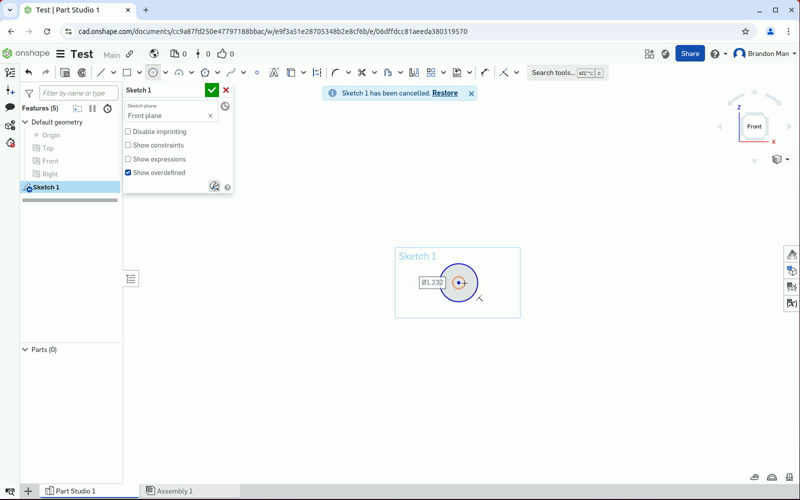
scroll(-6)
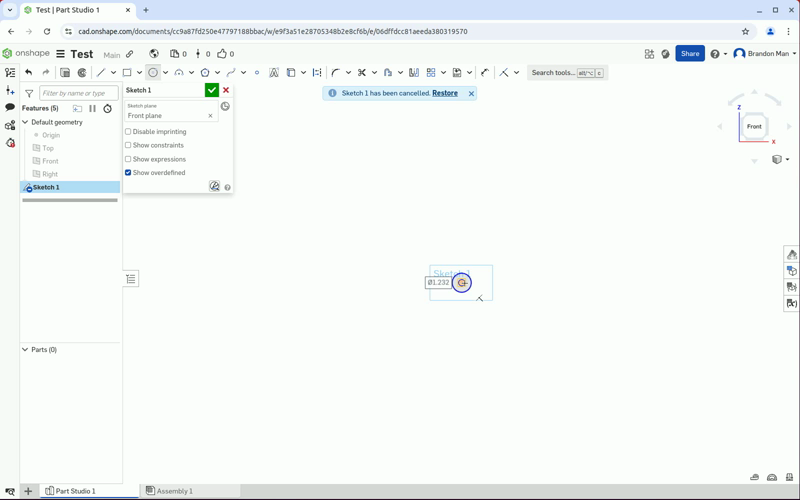
key(esc)
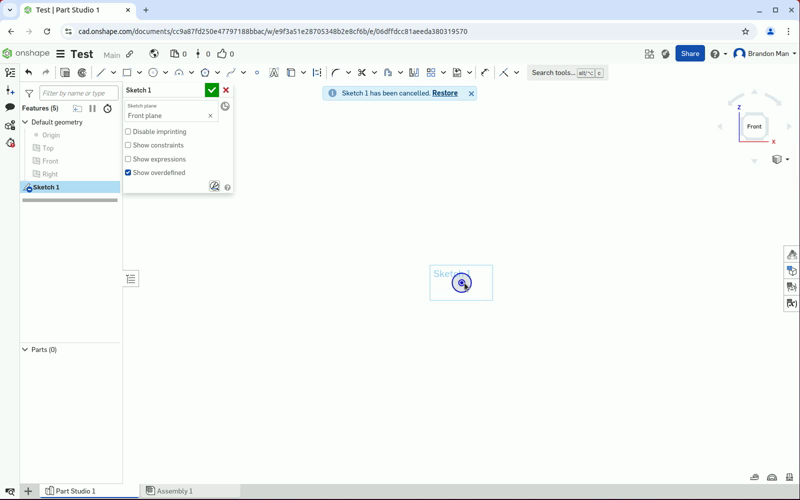
mouse_move(464, 276)
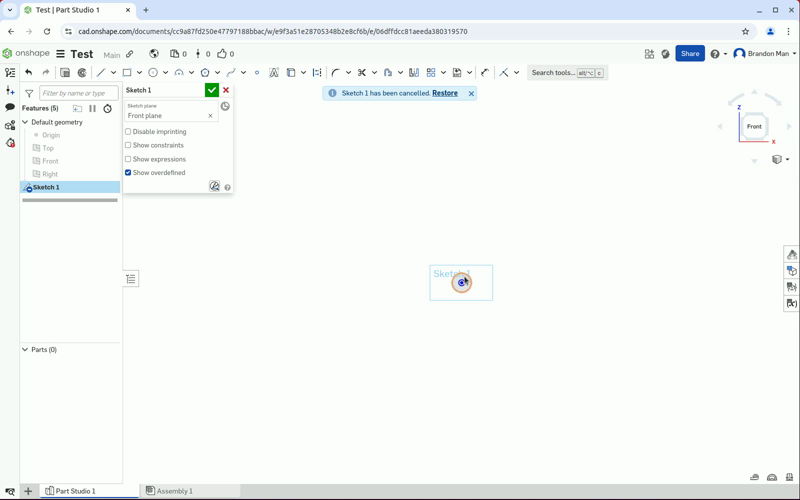
scroll(6)
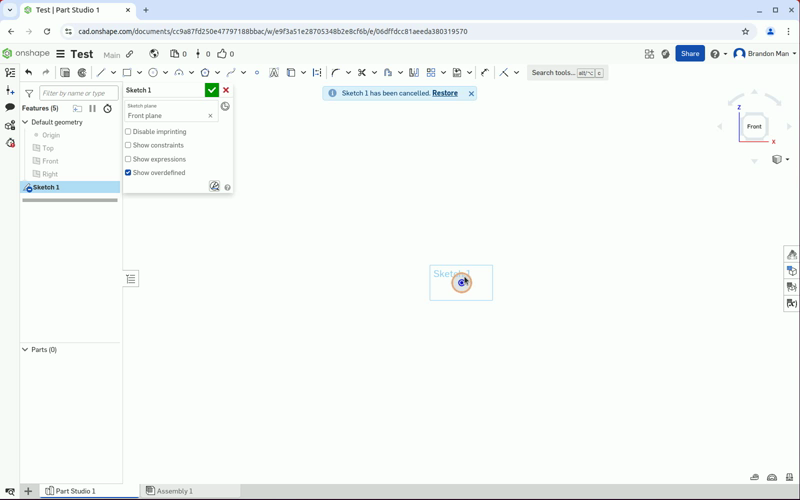
scroll(6)
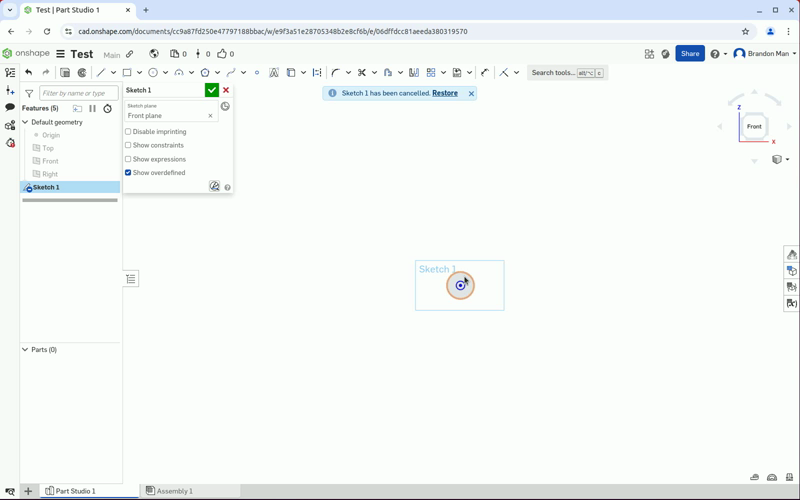
scroll(6)
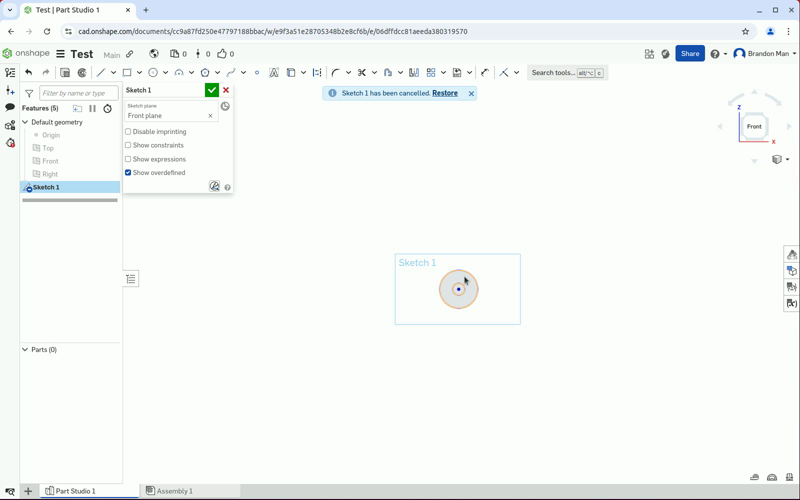
scroll(6)
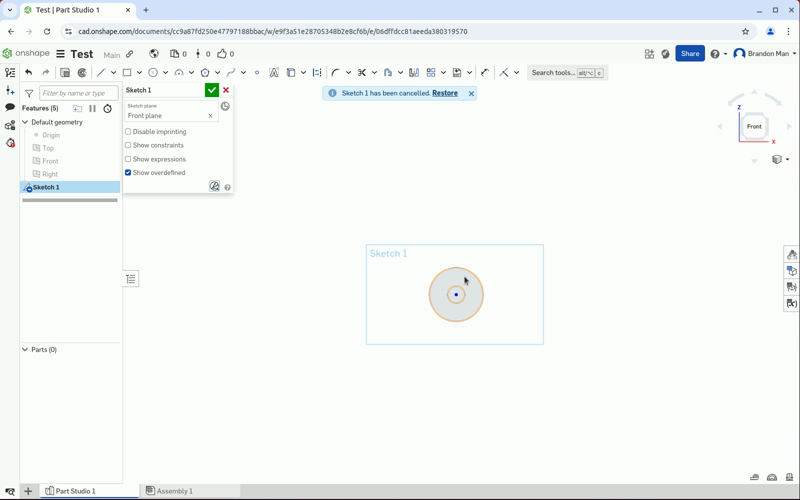
scroll(6)
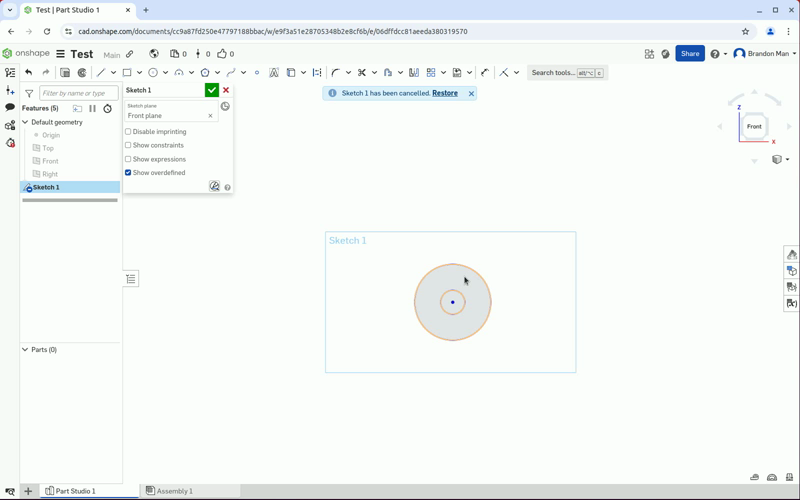
scroll(6)
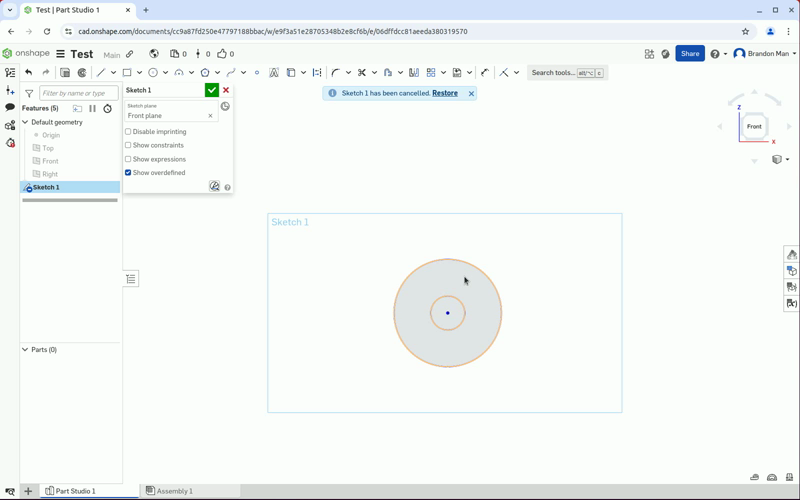
scroll(6)
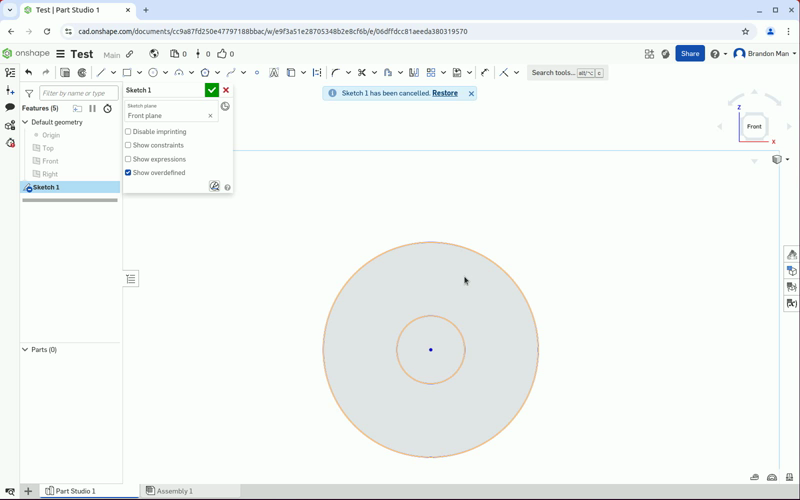
click(464, 276)
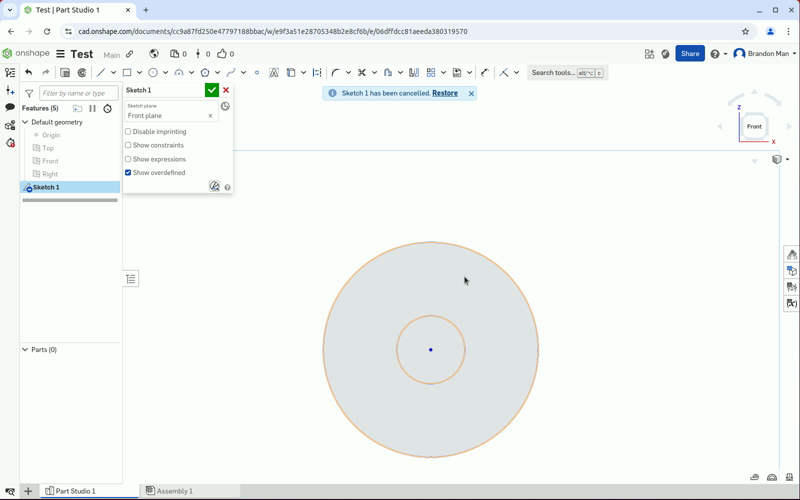
scroll(-6)
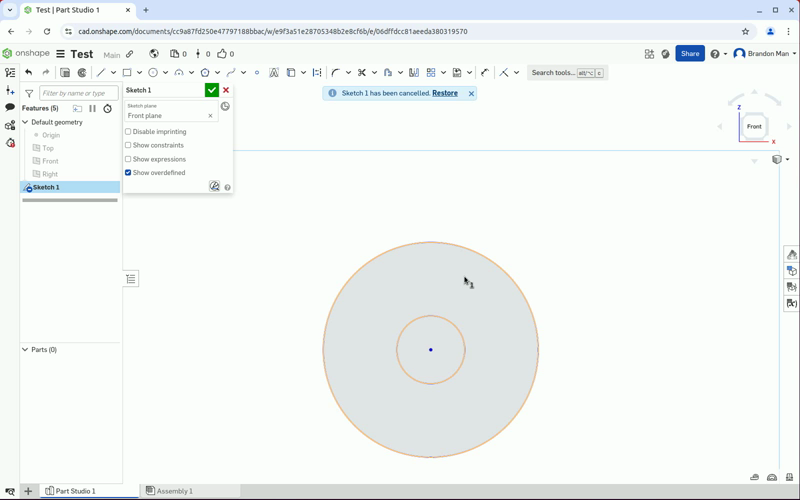
scroll(-6)
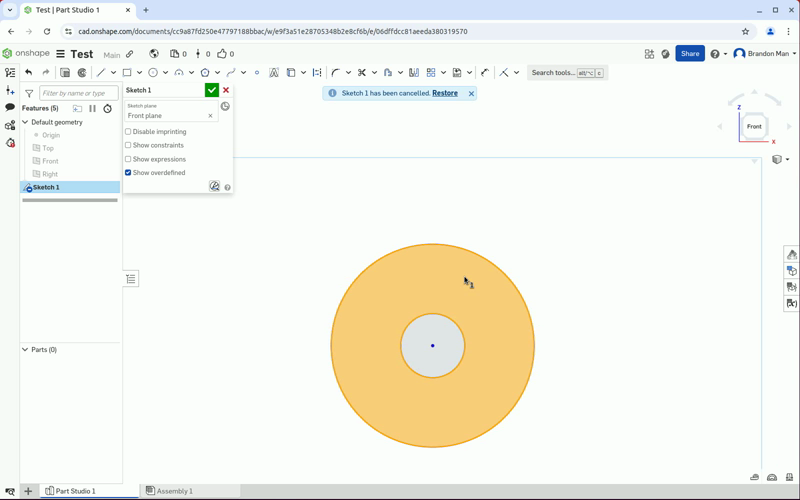
scroll(-6)
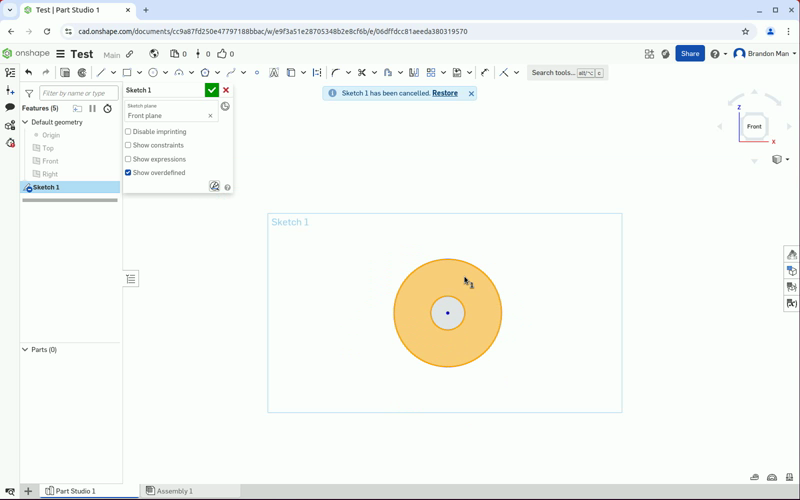
scroll(-6)
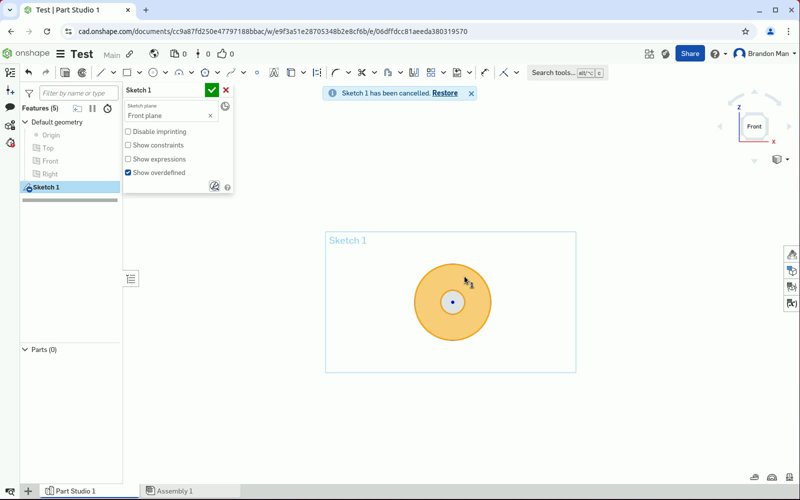
scroll(-6)
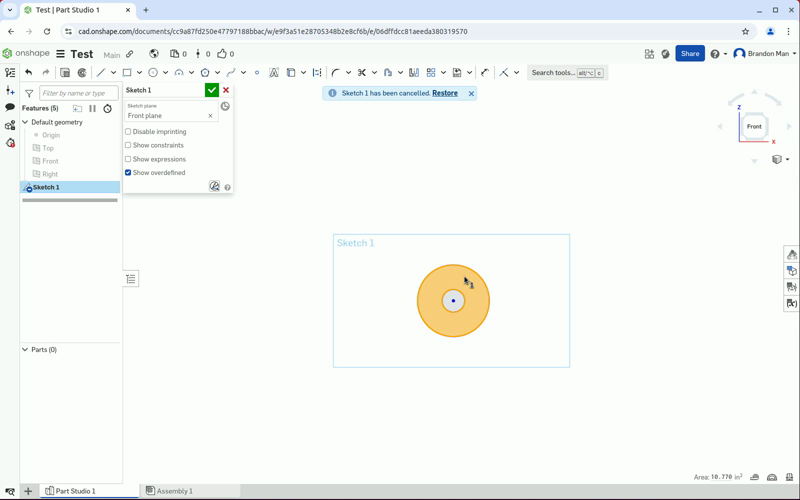
scroll(-6)
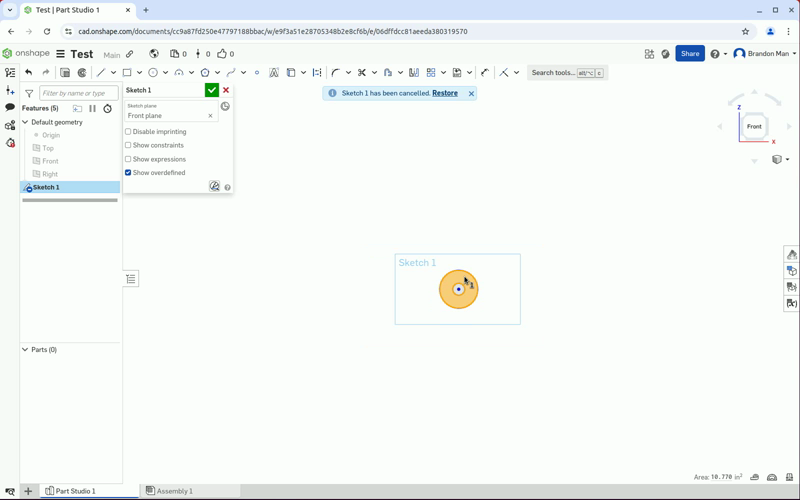
scroll(-6)
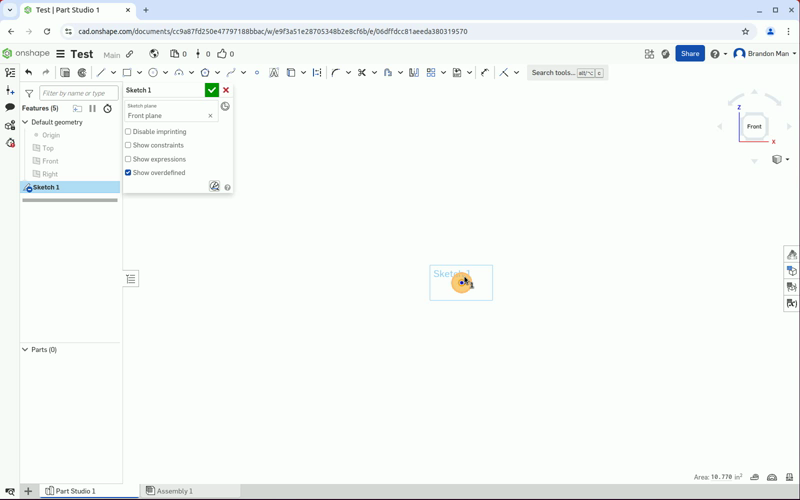
mouse_move(73, 352)
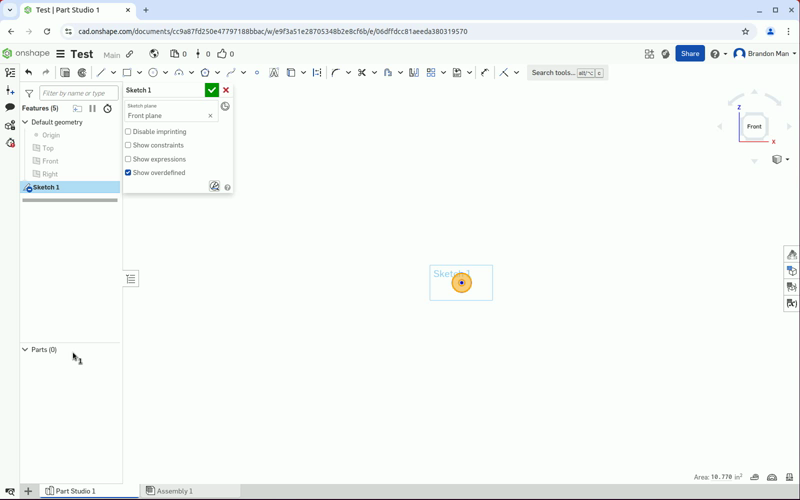
key(shift+y)
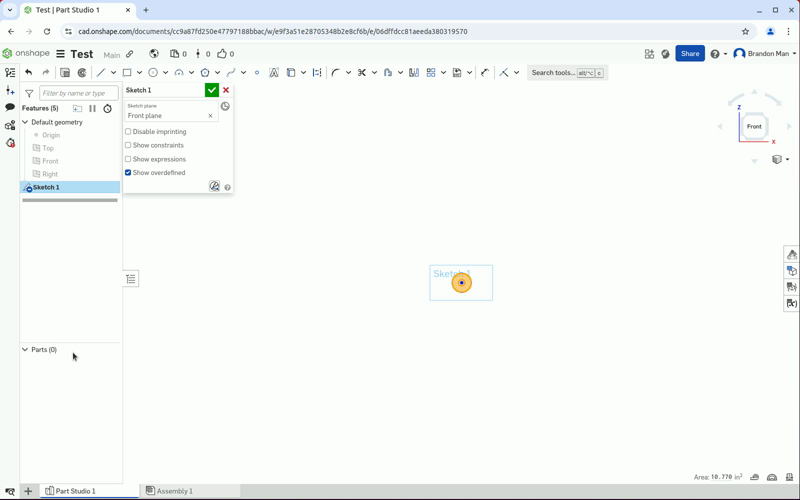
key(shift+e)
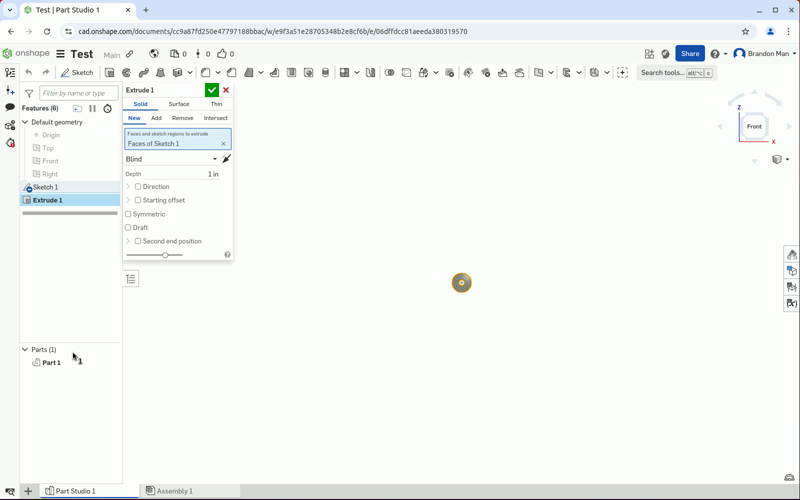
mouse_move(143, 106)
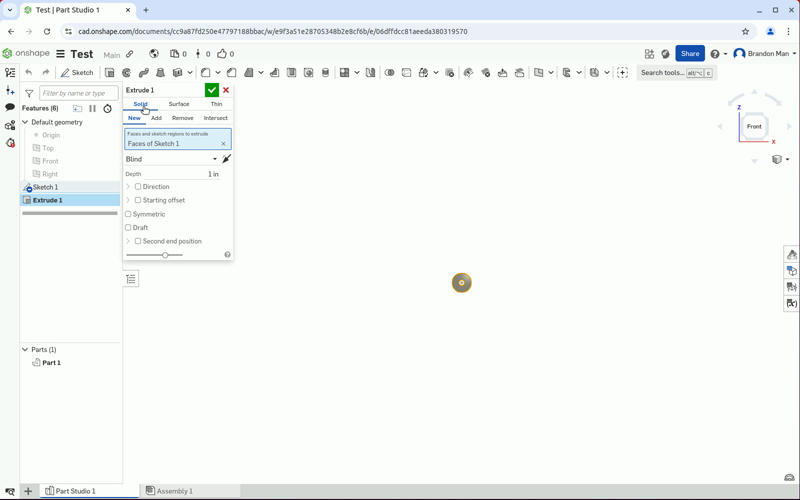
click(143, 106)
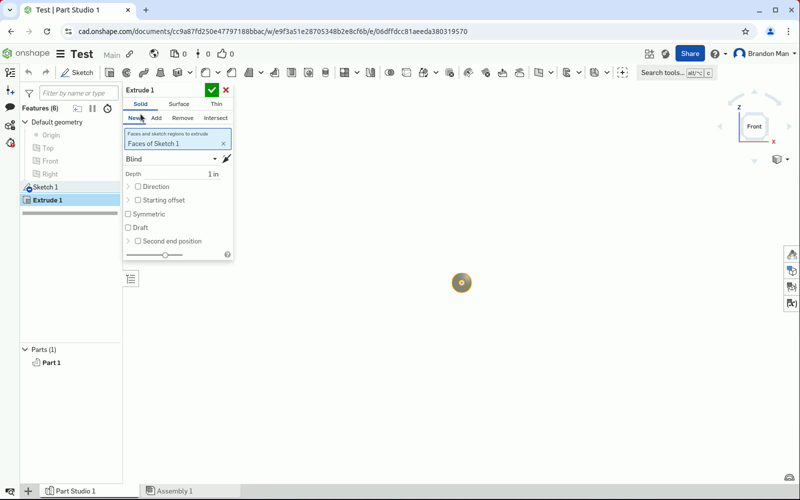
mouse_move(137, 120)
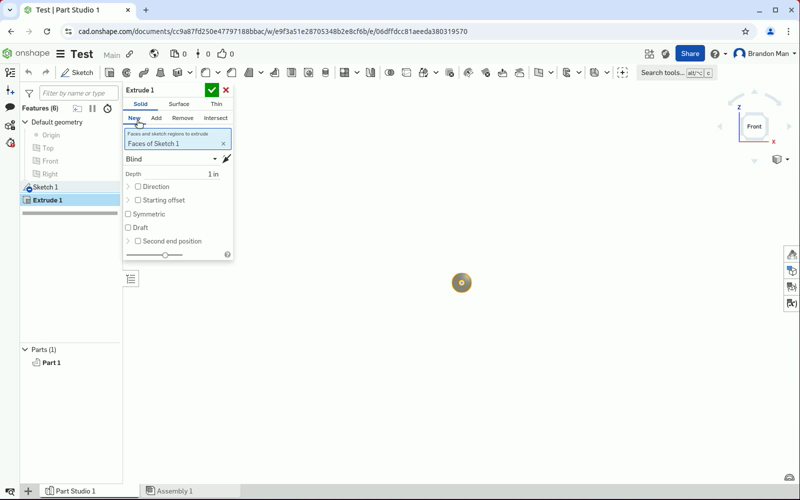
click(137, 120)
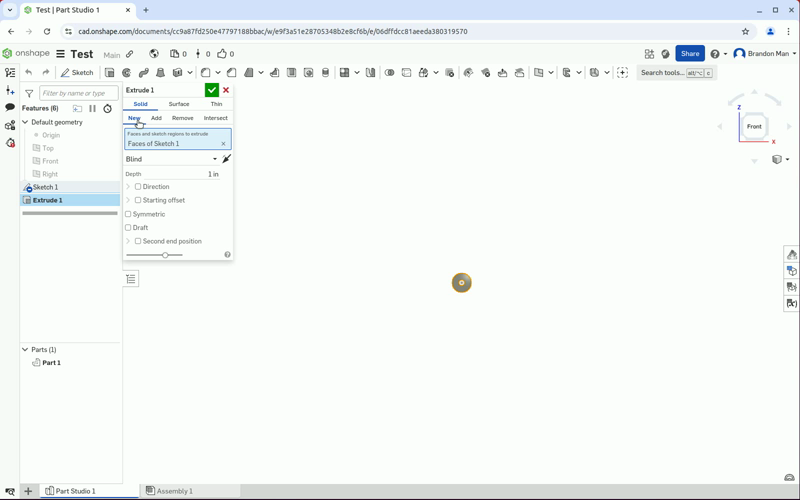
key(tab, 4)
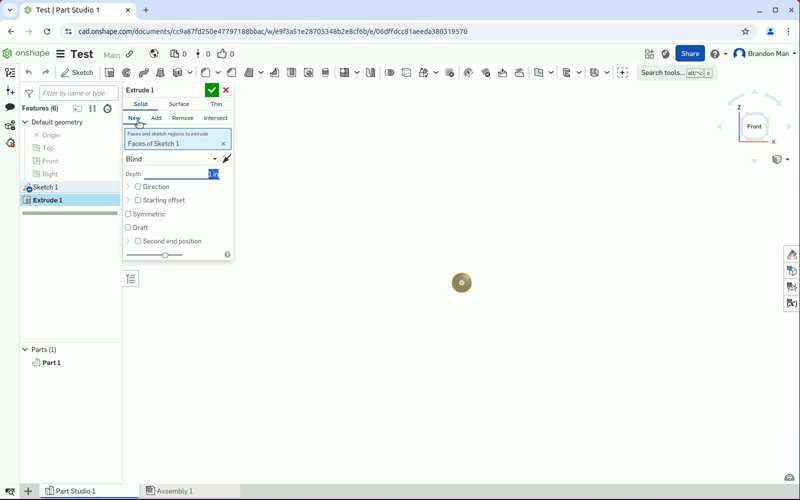
text(0.481)
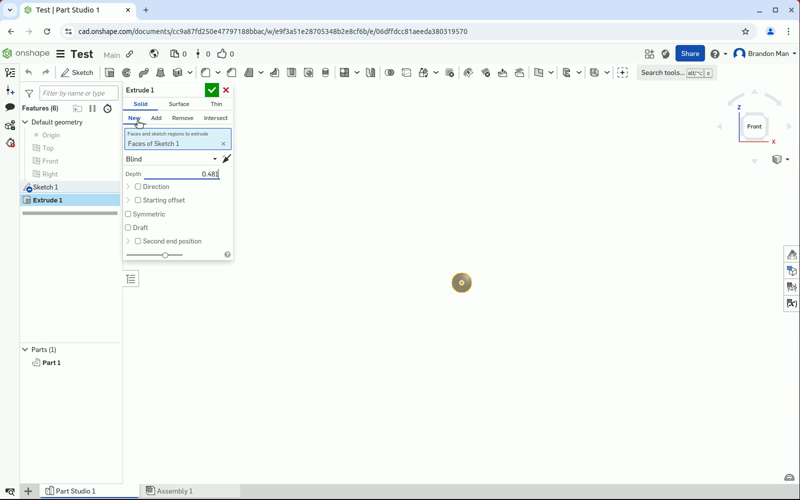
key(enter)
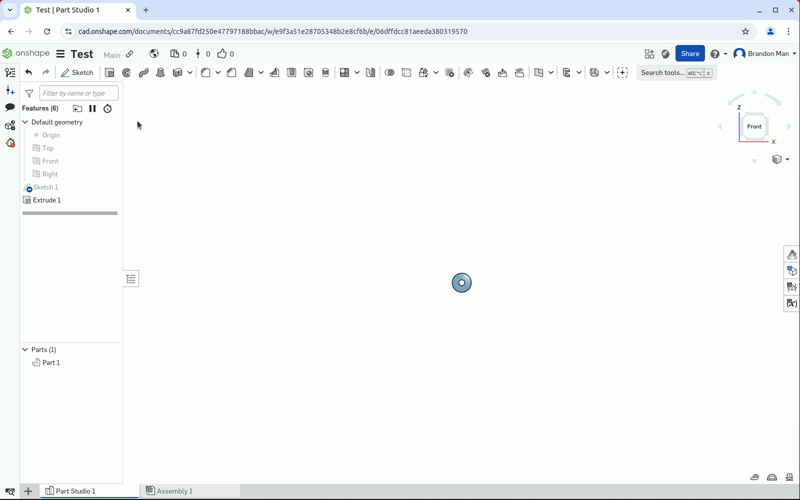
key(shift+h)
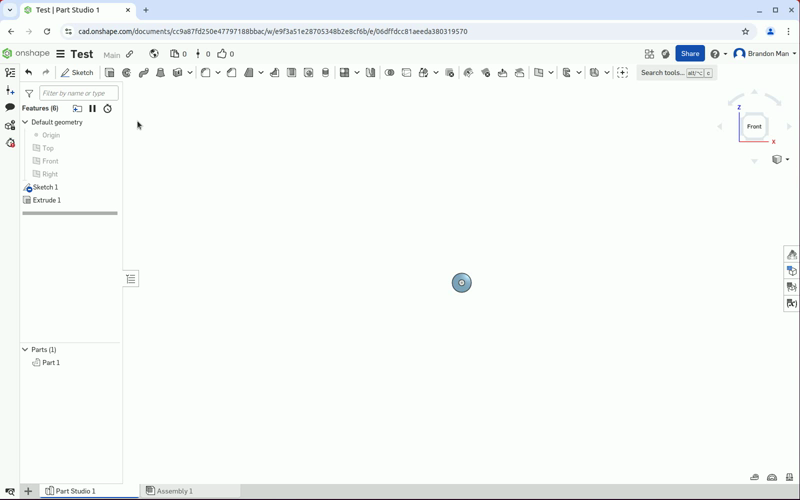
key(shift+h)
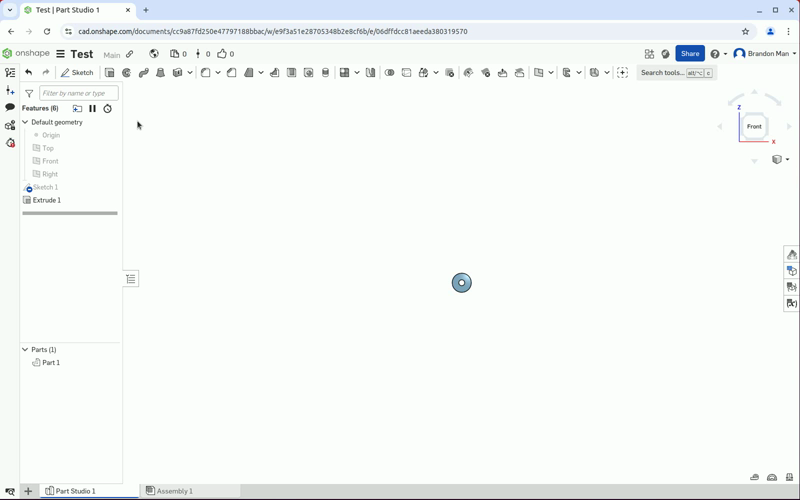
mouse_move(73, 189)
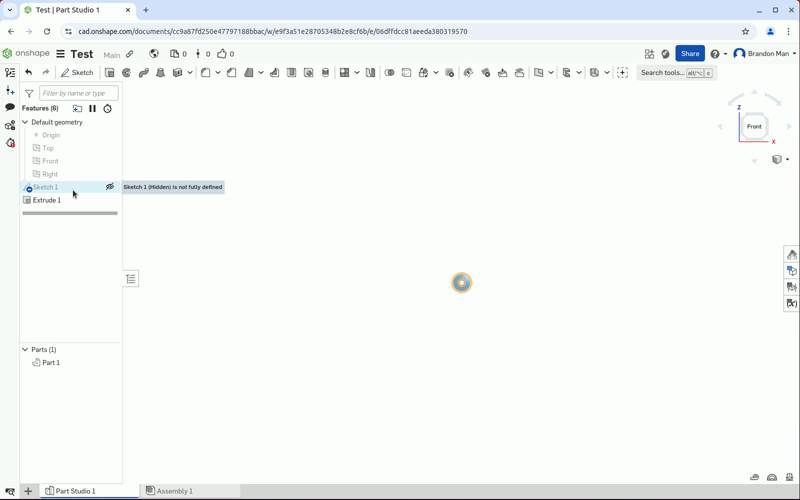
click(73, 189)
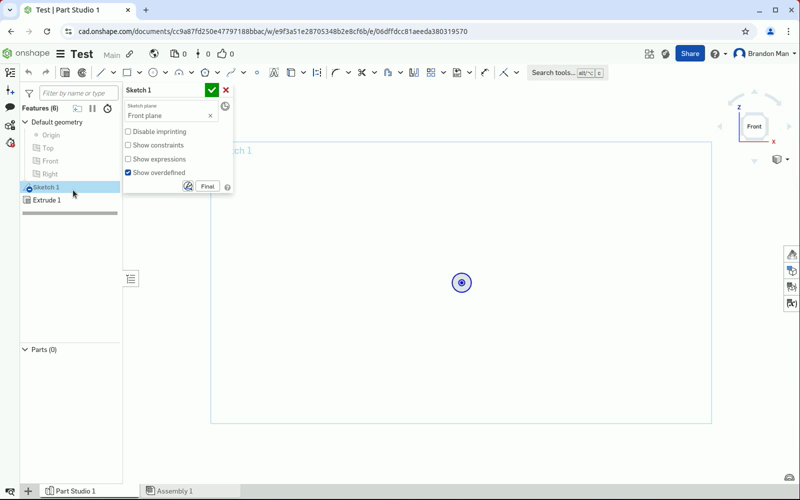
mouse_move(229, 92)
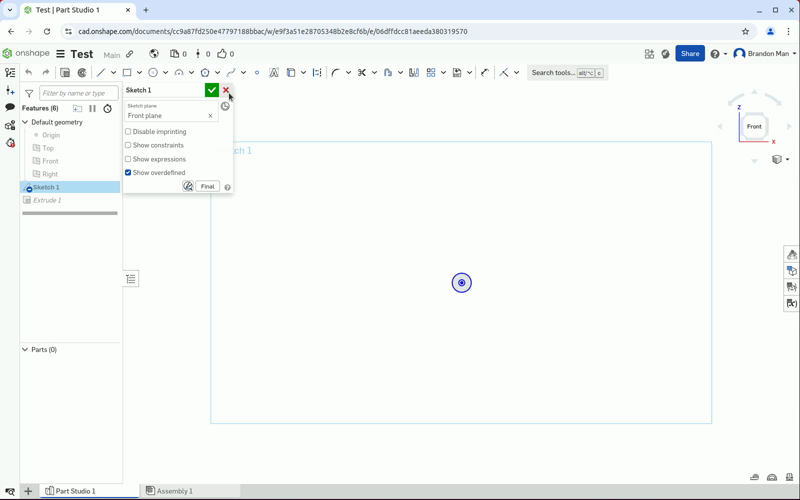
click(229, 92)
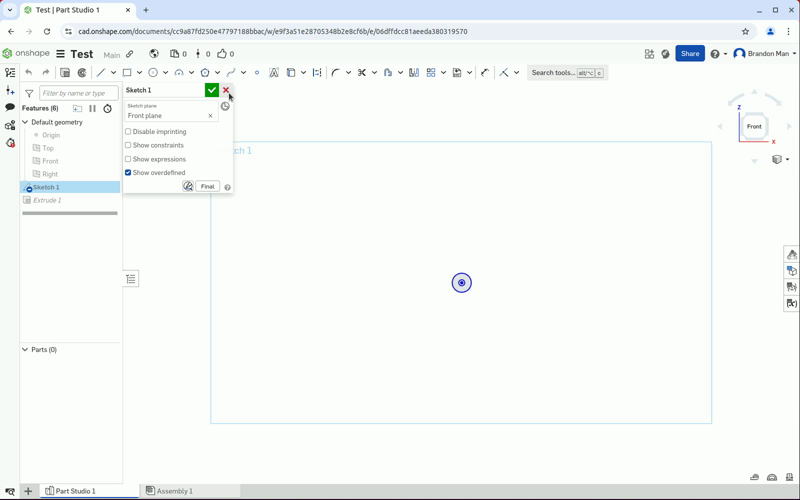
key(shift+s)
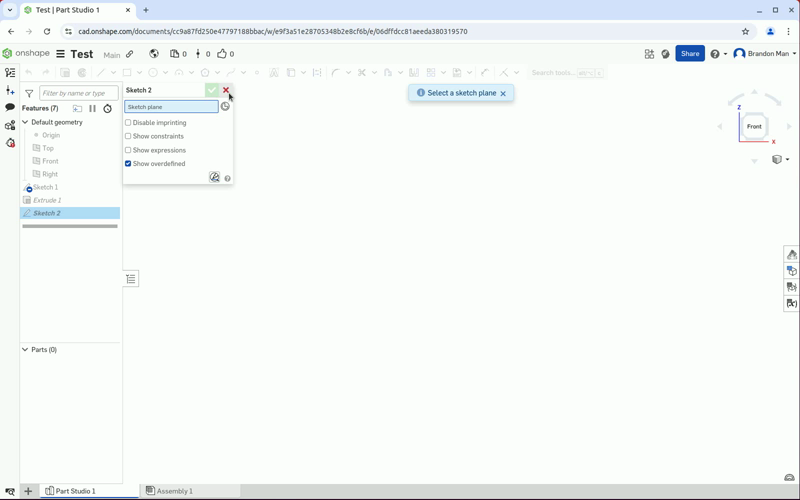
mouse_move(73, 163)
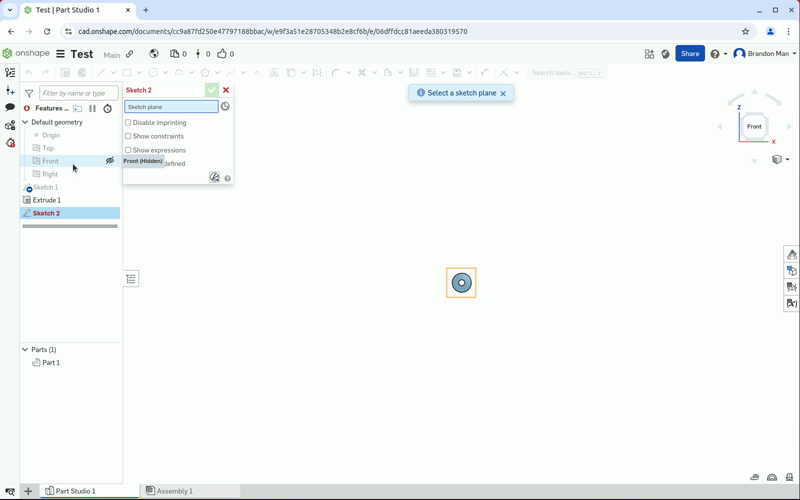
click(73, 163)
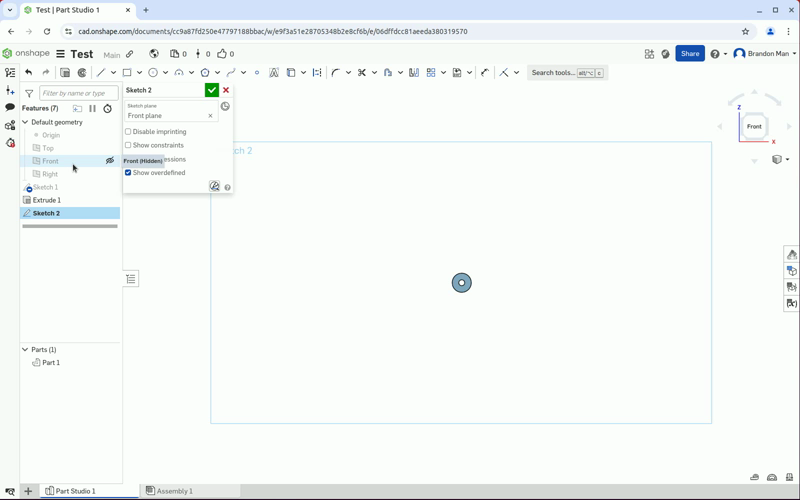
mouse_move(73, 352)
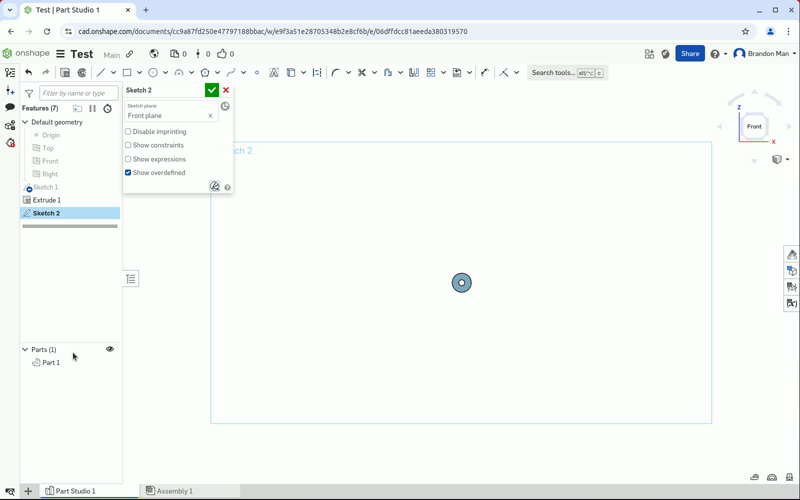
key(y)
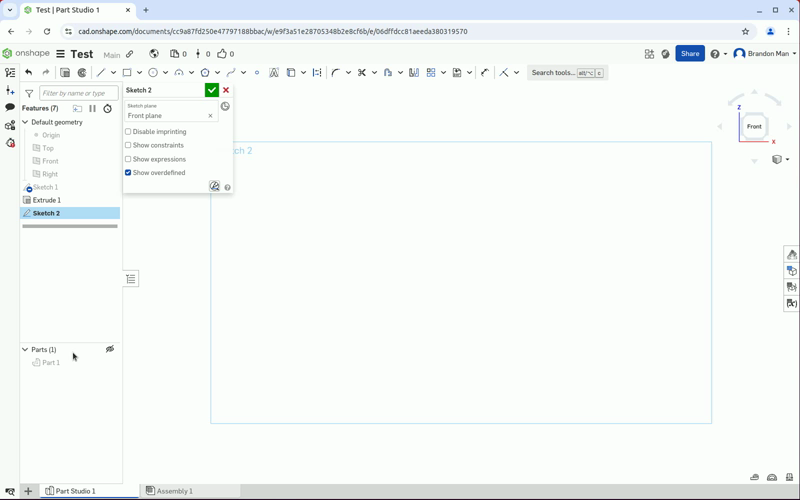
key(c)
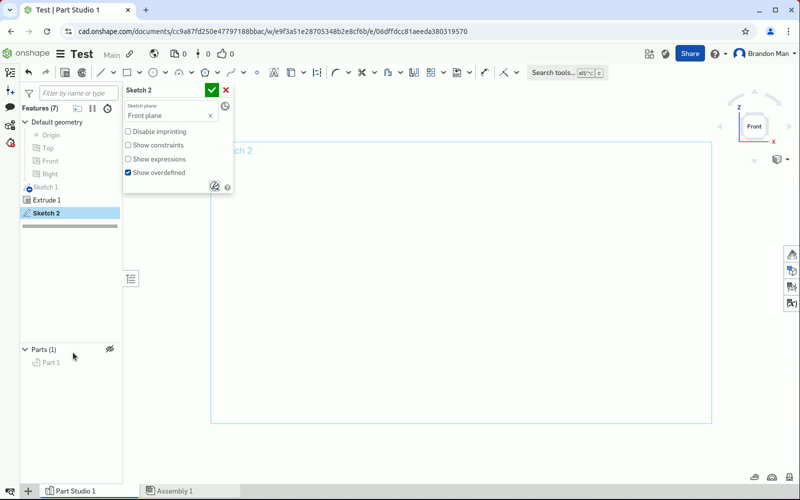
key_down(shift)
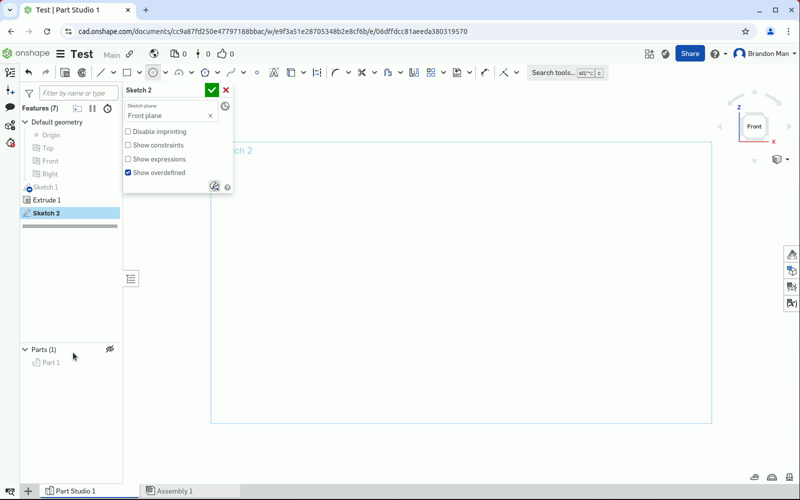
mouse_move(461, 178)
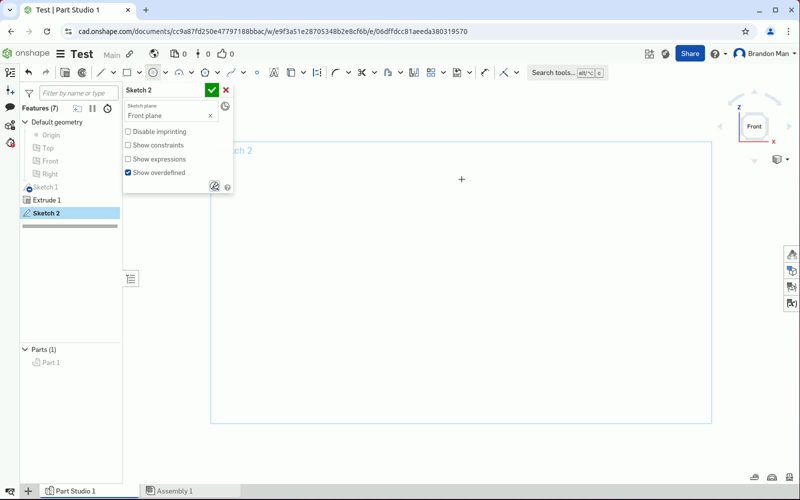
click(461, 178)
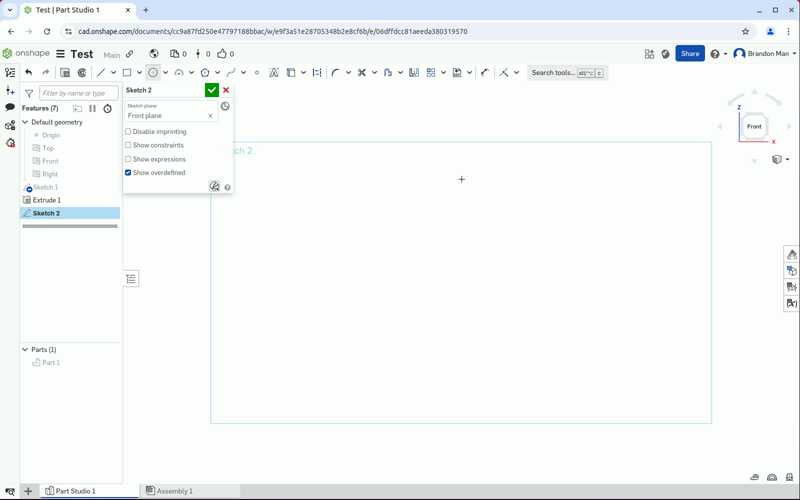
key_up(shift)
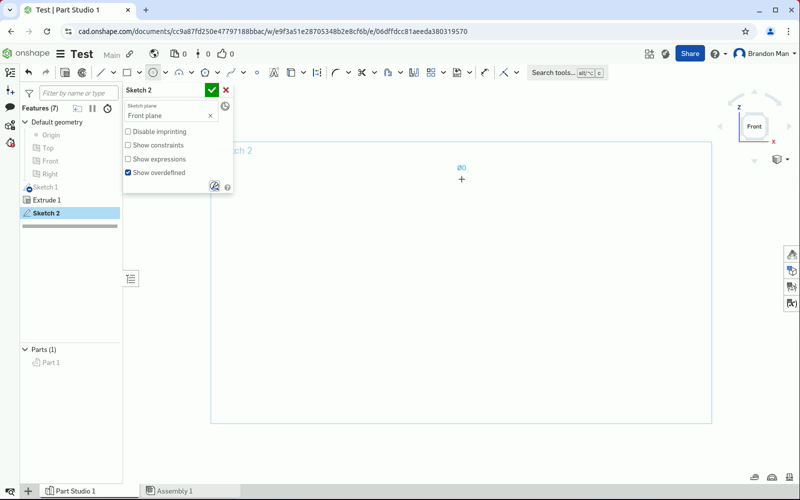
mouse_move(471, 178)
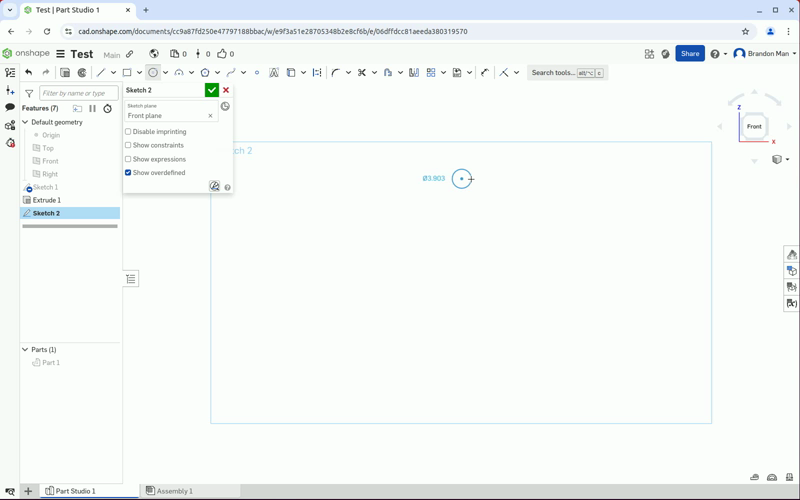
click(471, 178)
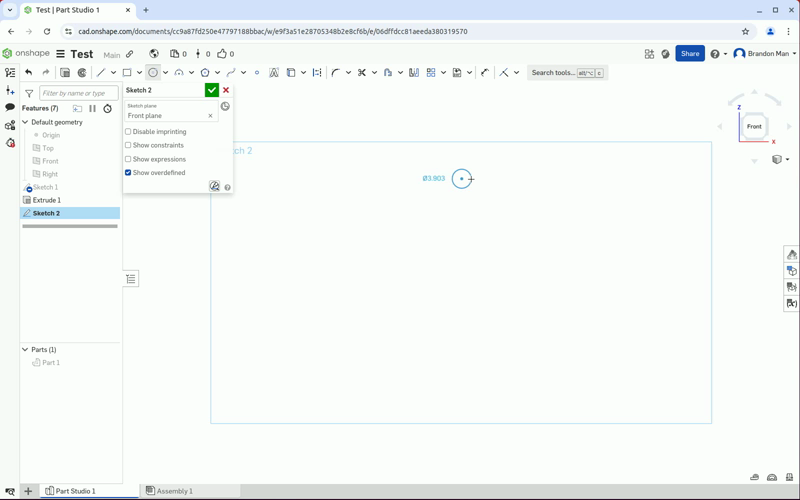
key(esc)
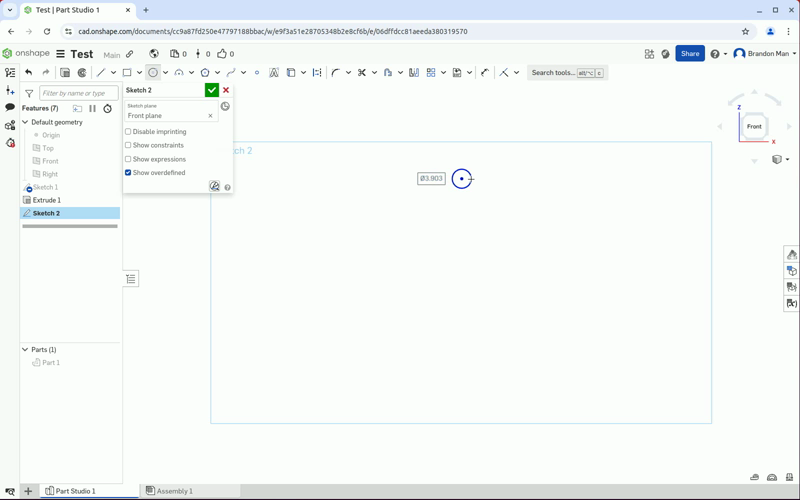
key(c)
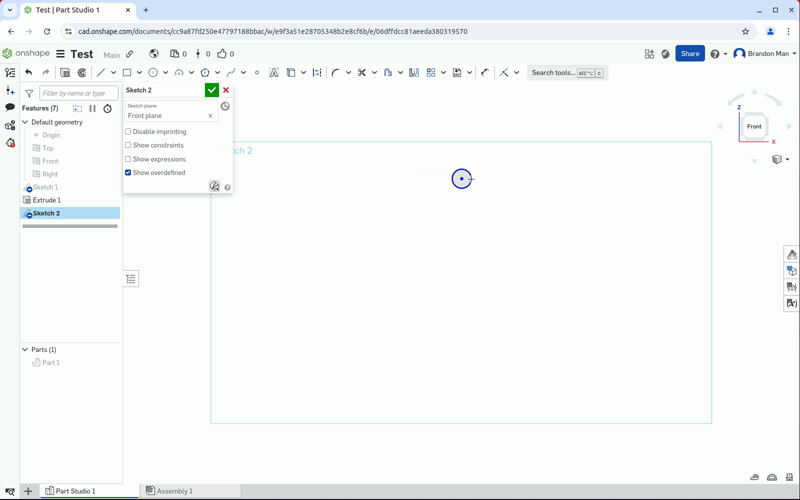
key_down(shift)
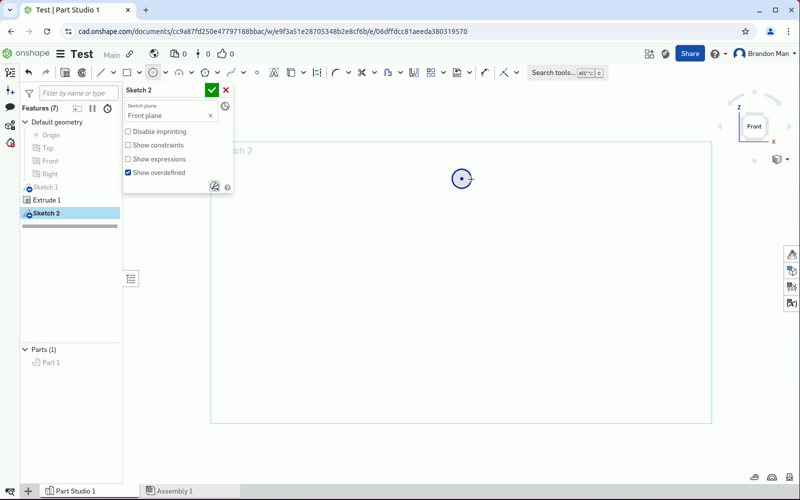
mouse_move(461, 178)
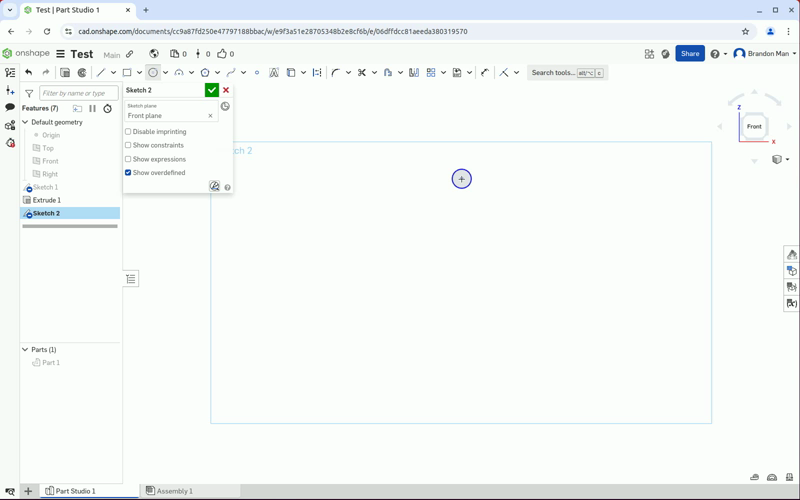
click(461, 178)
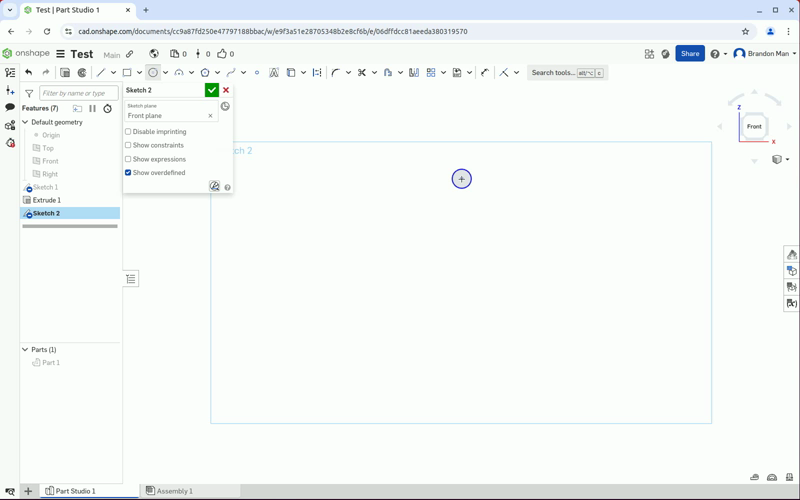
key_up(shift)
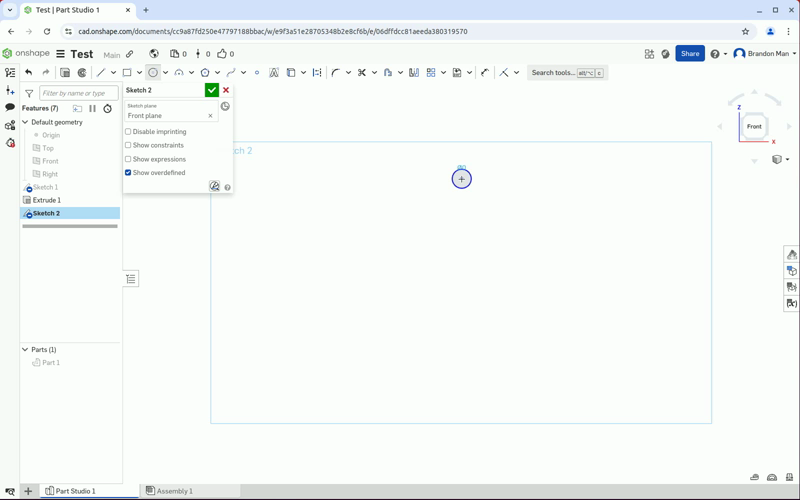
mouse_move(464, 178)
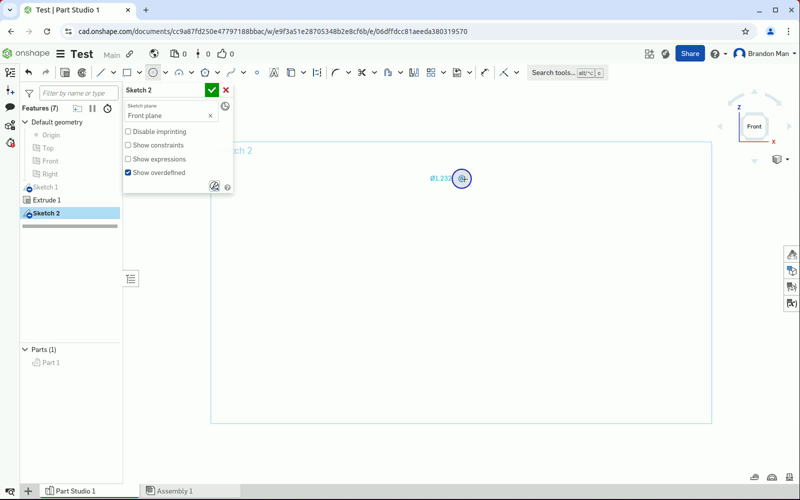
scroll(6)
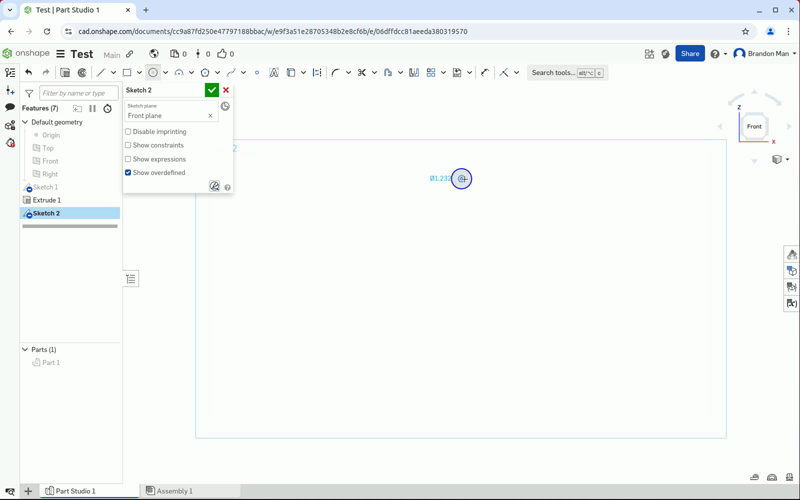
scroll(6)
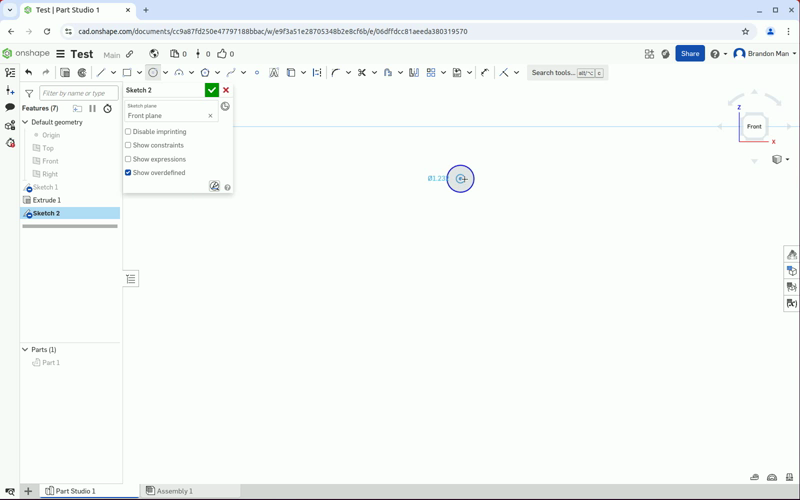
scroll(6)
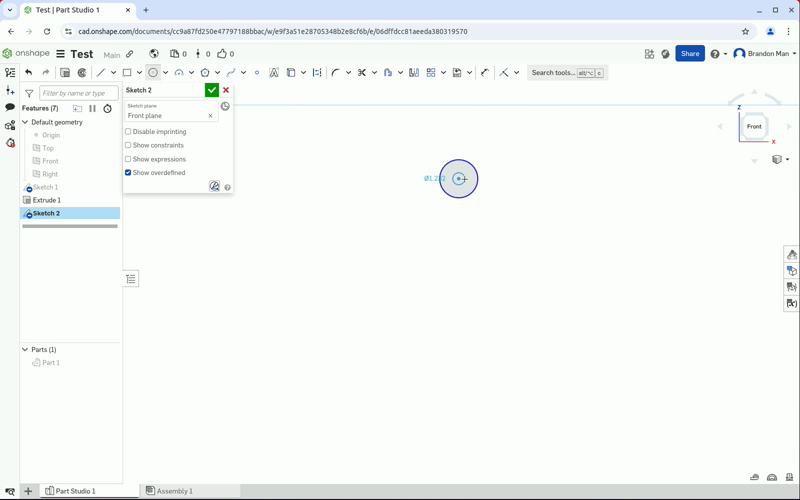
scroll(6)
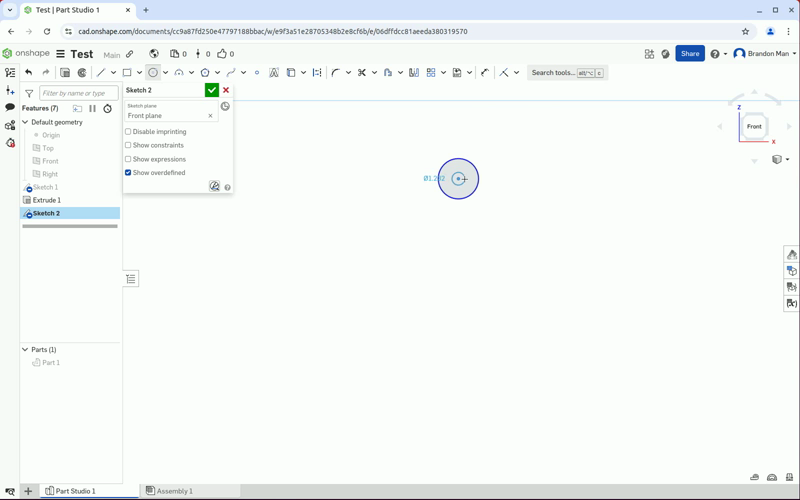
scroll(6)
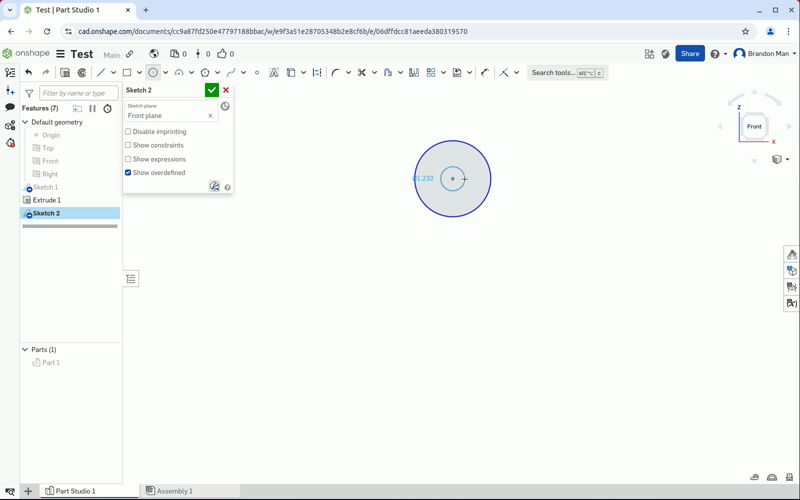
scroll(6)
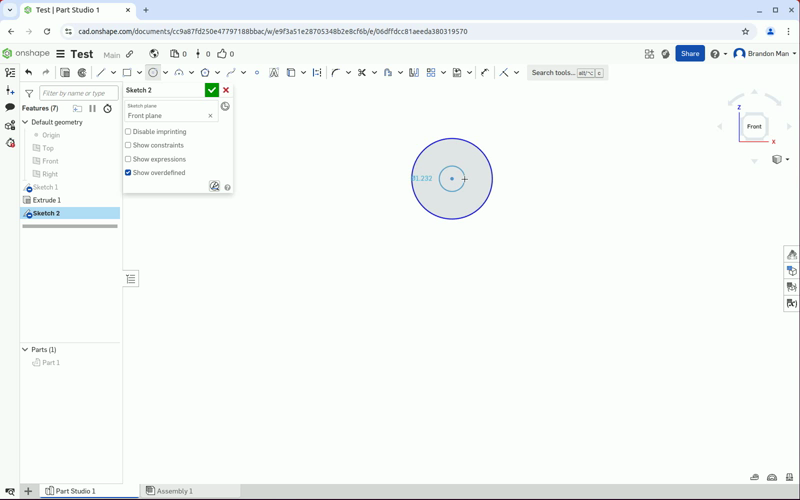
scroll(6)
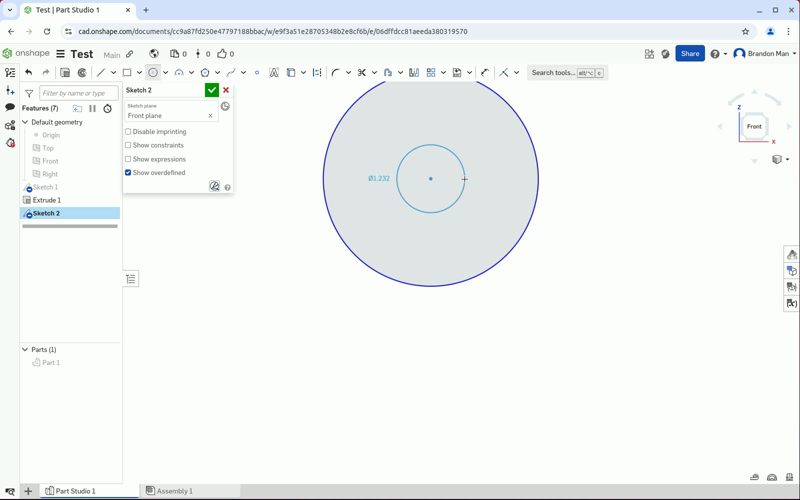
click(464, 178)
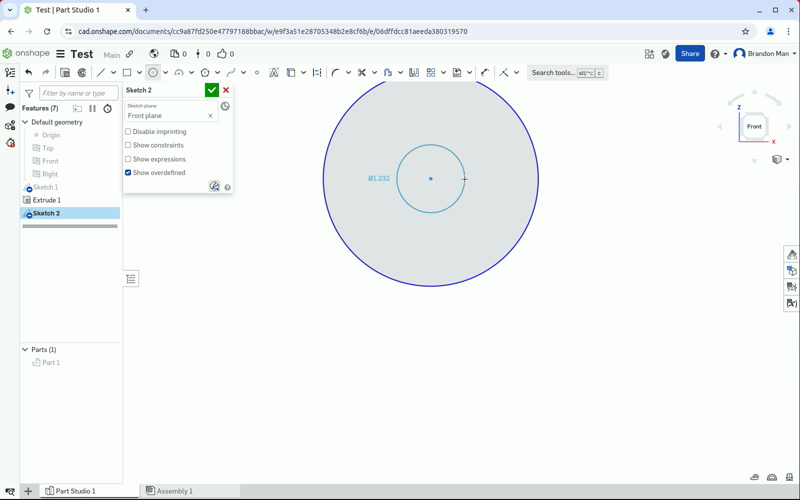
scroll(-6)
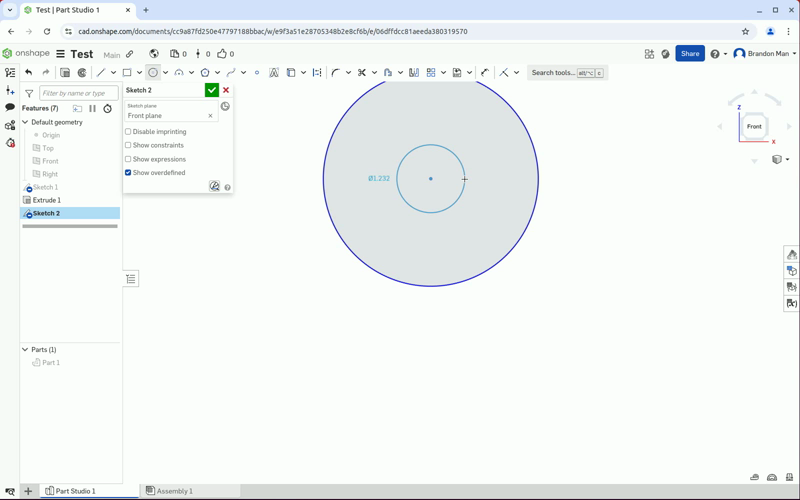
scroll(-6)
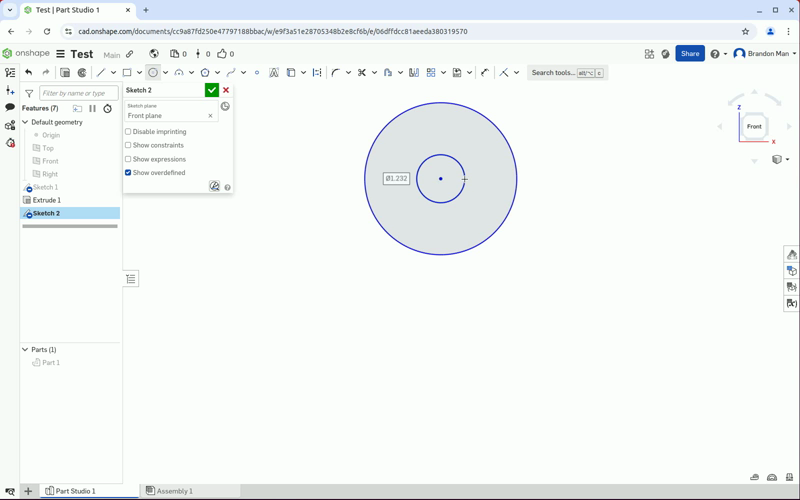
scroll(-6)
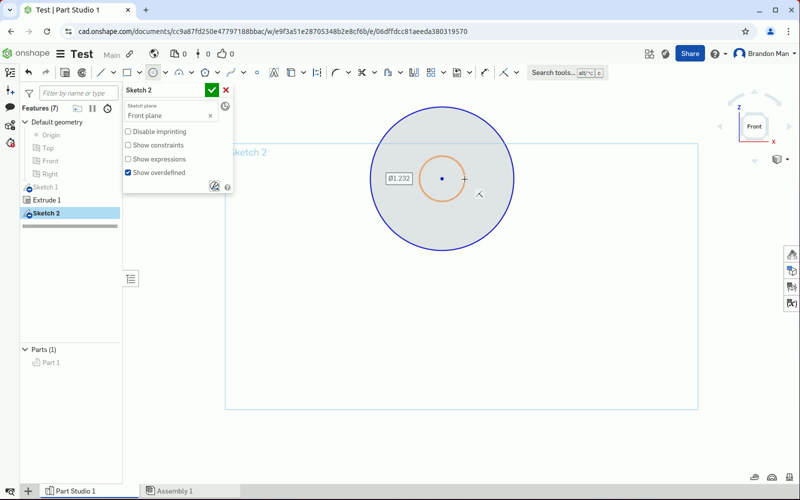
scroll(-6)
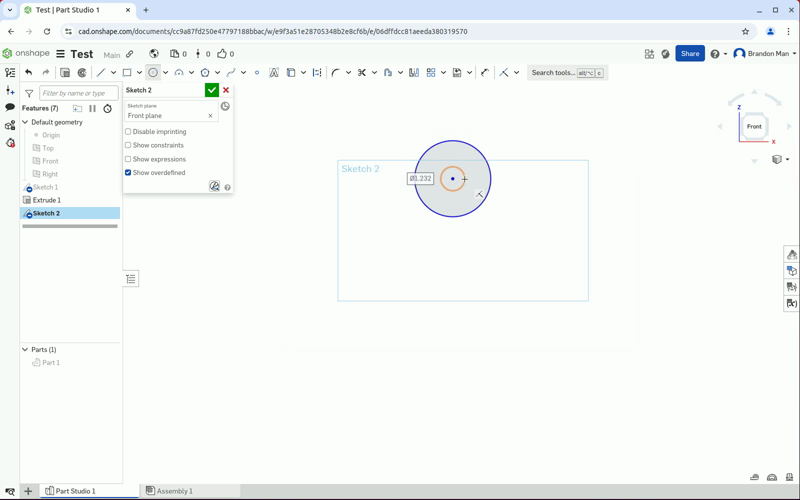
scroll(-6)
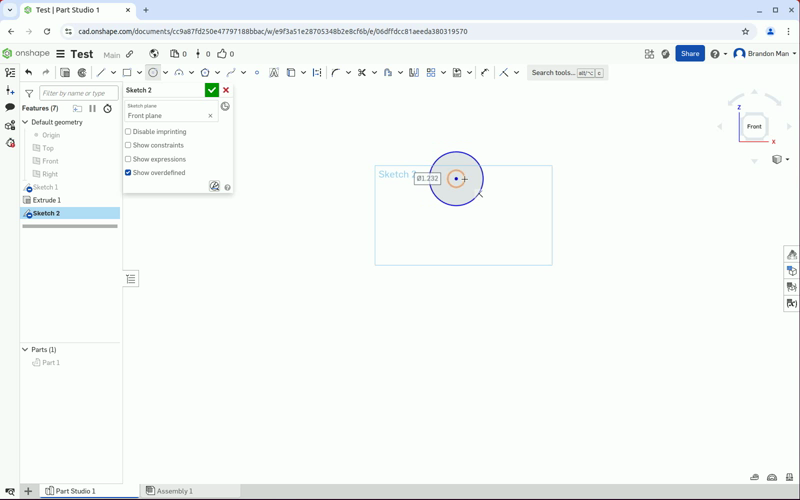
scroll(-6)
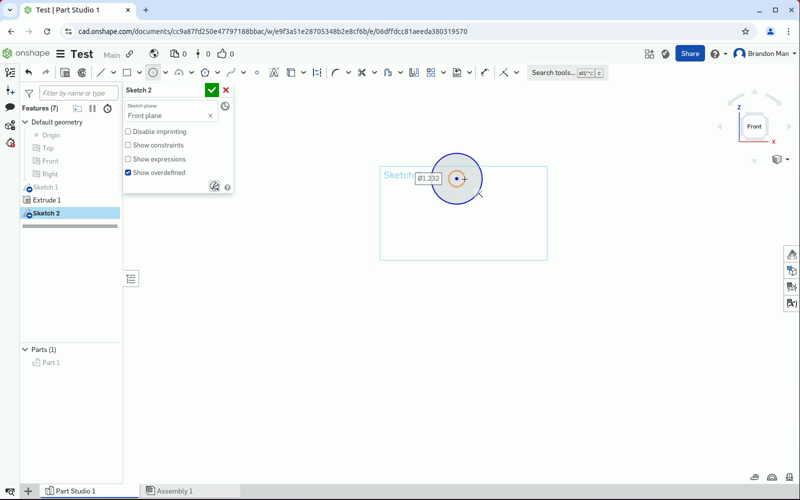
scroll(-6)
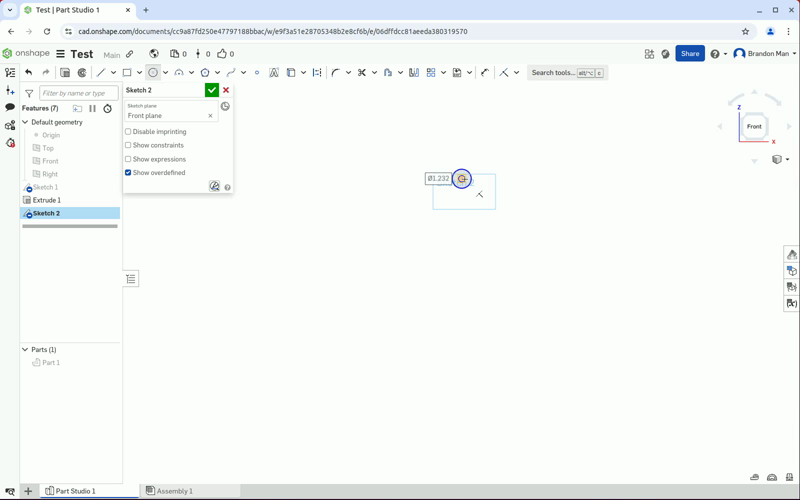
key(esc)
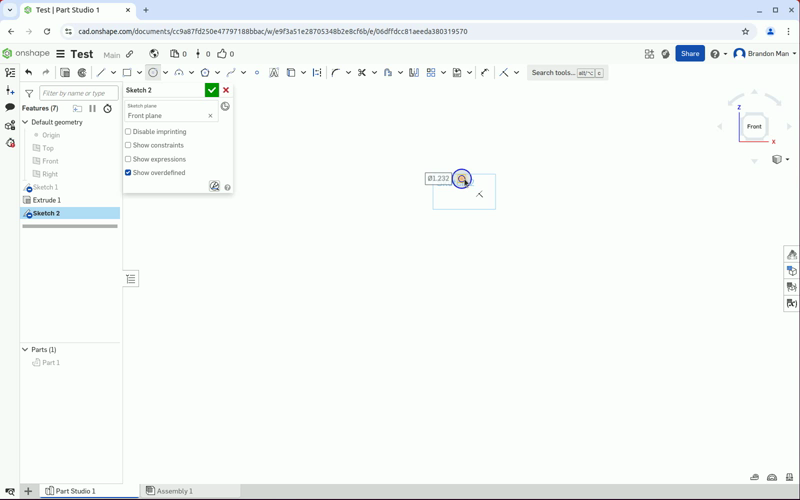
mouse_move(467, 184)
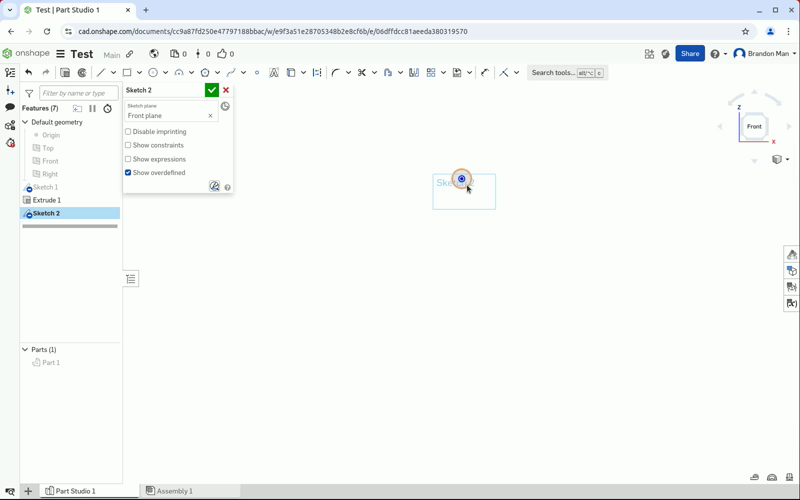
scroll(6)
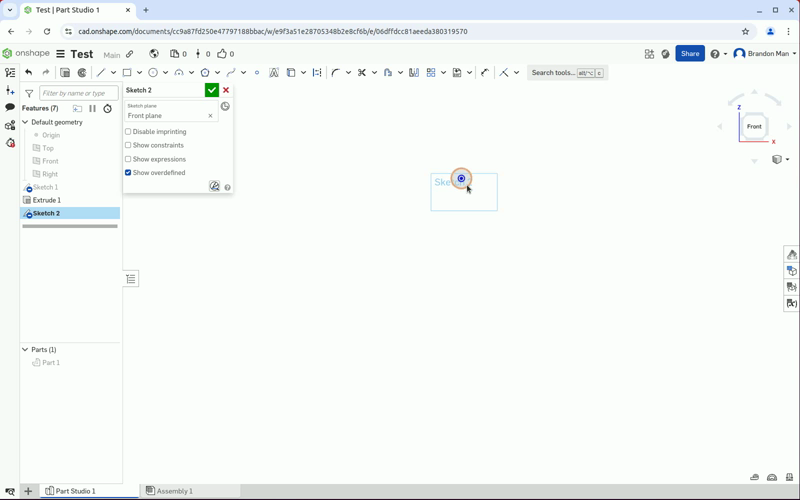
scroll(6)
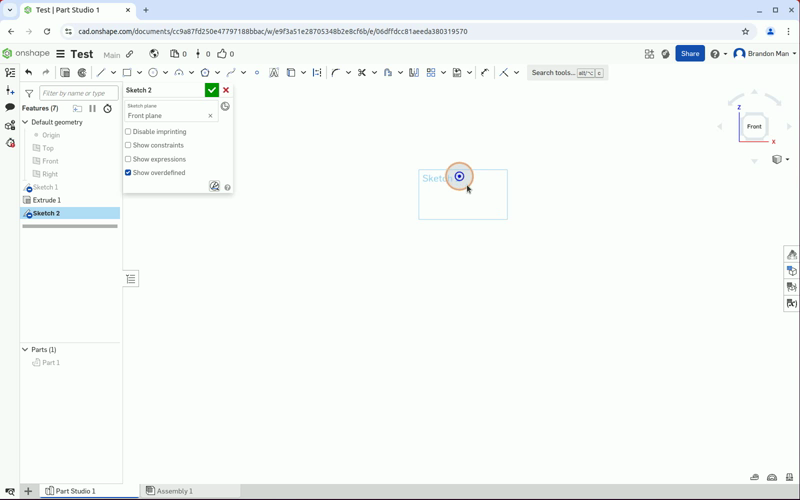
scroll(6)
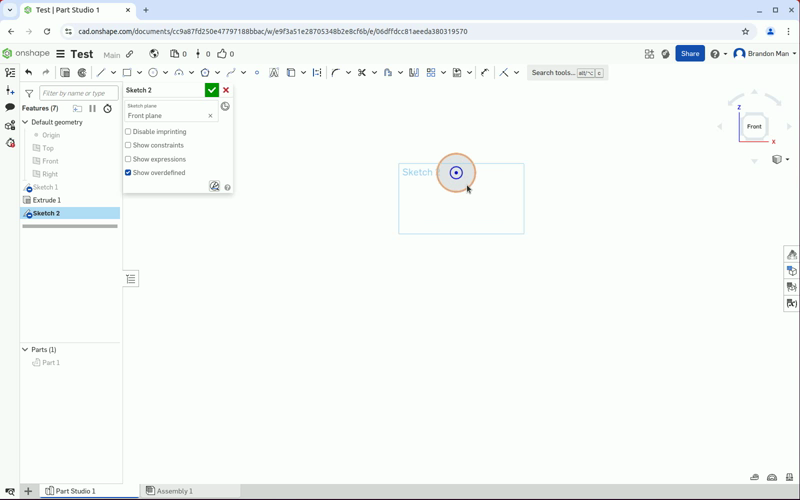
scroll(6)
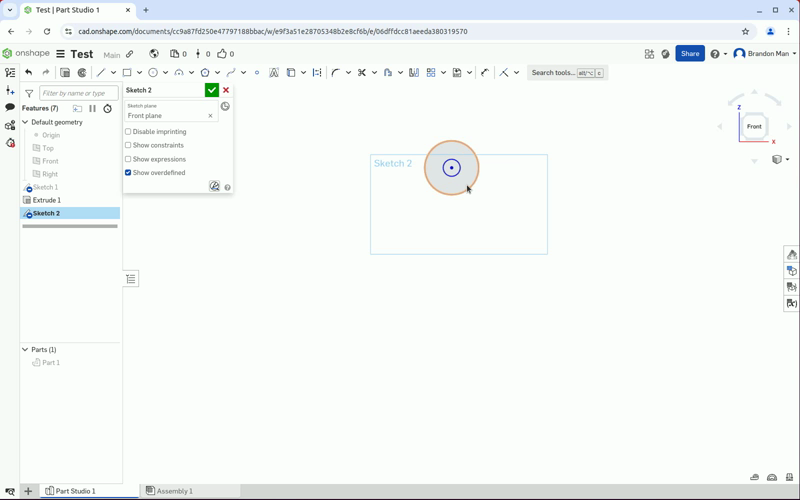
scroll(6)
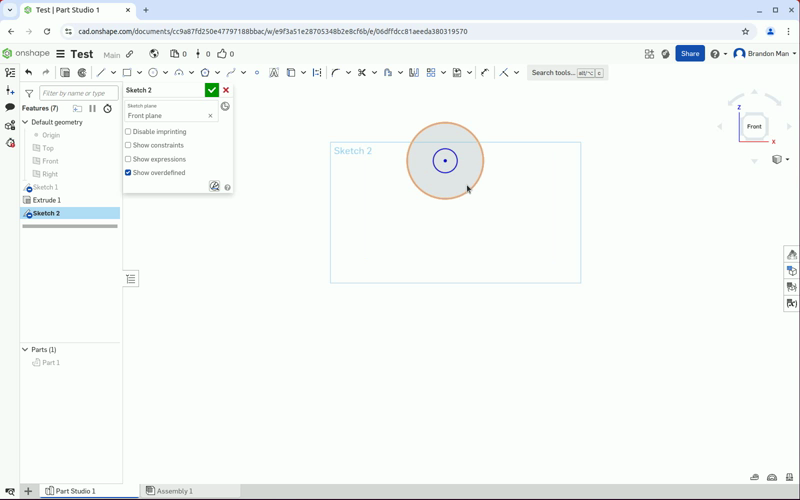
scroll(6)
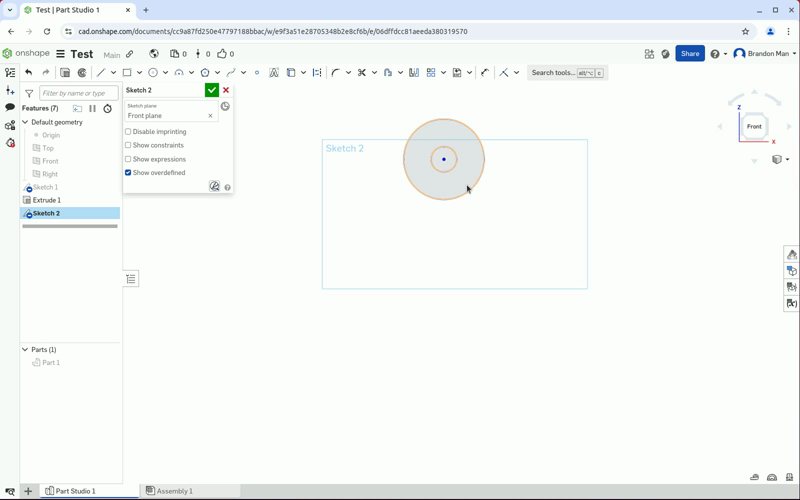
scroll(6)
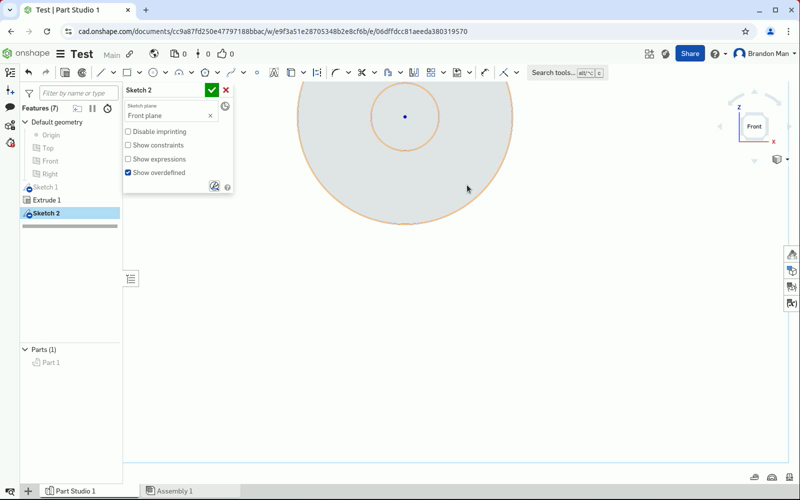
click(467, 184)
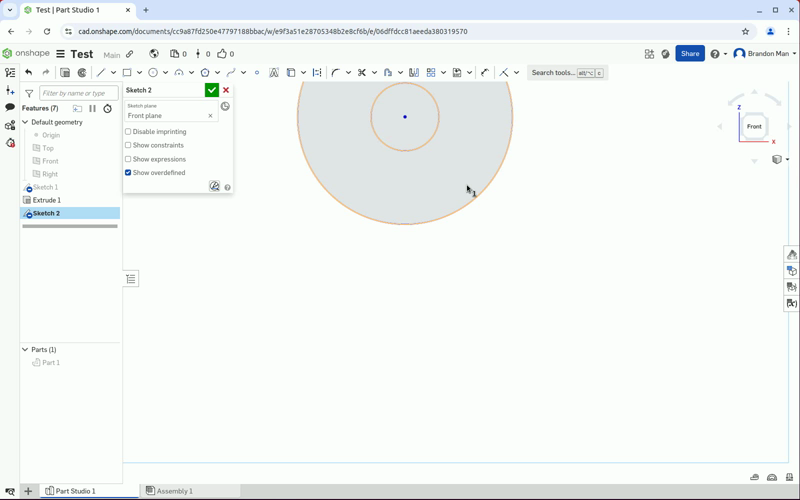
scroll(-6)
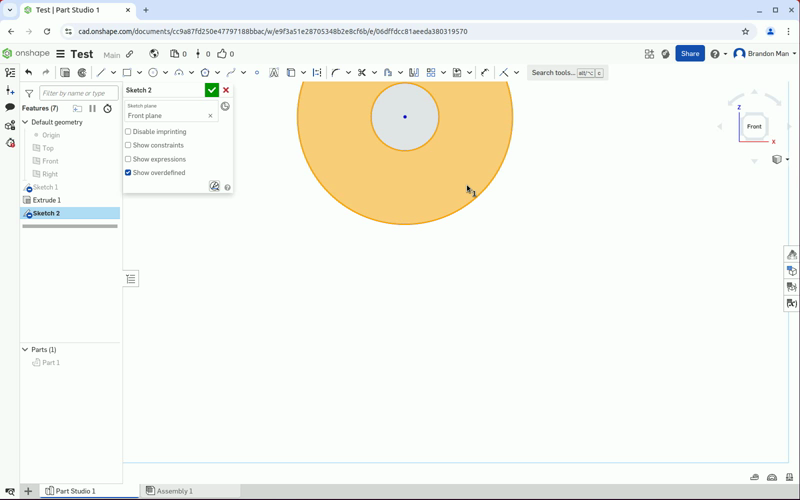
scroll(-6)
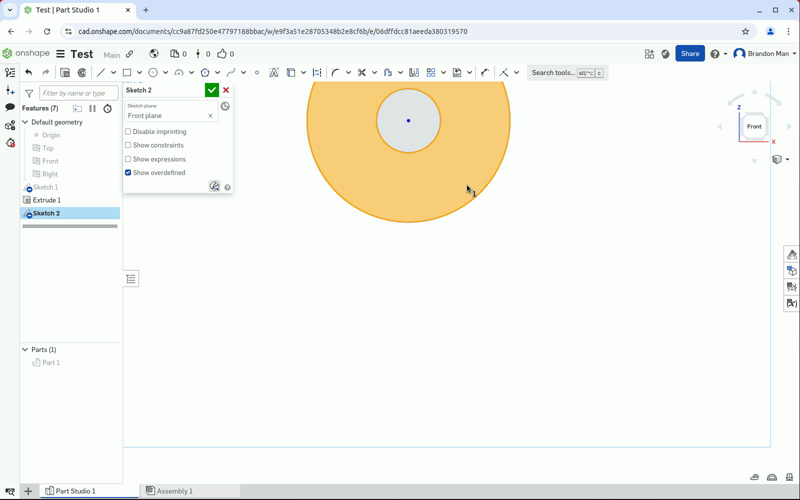
scroll(-6)
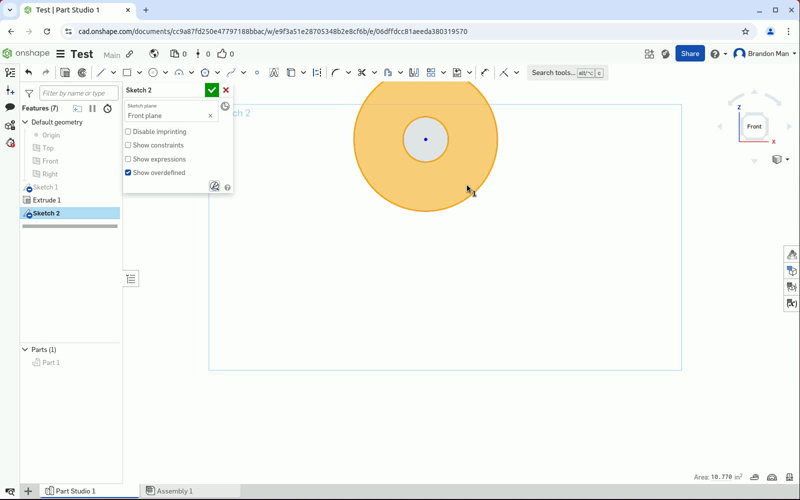
scroll(-6)
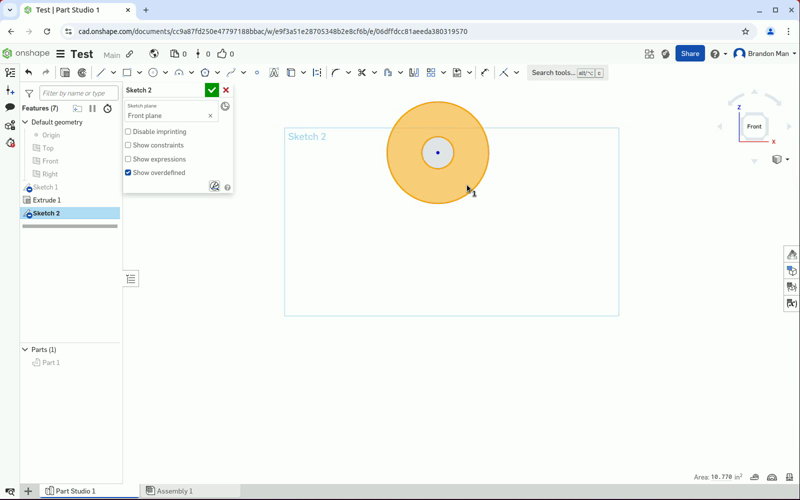
scroll(-6)
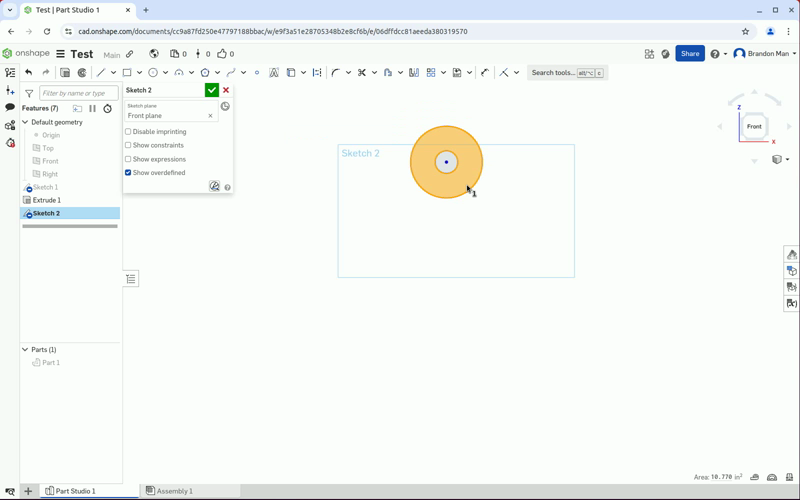
scroll(-6)
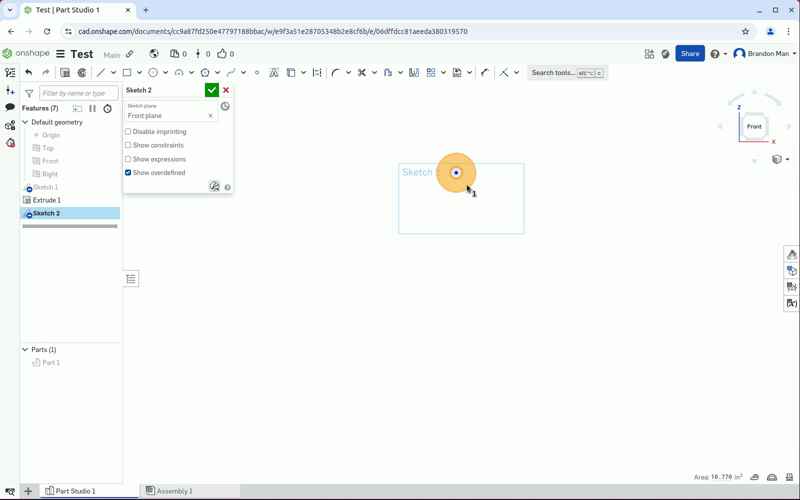
scroll(-6)
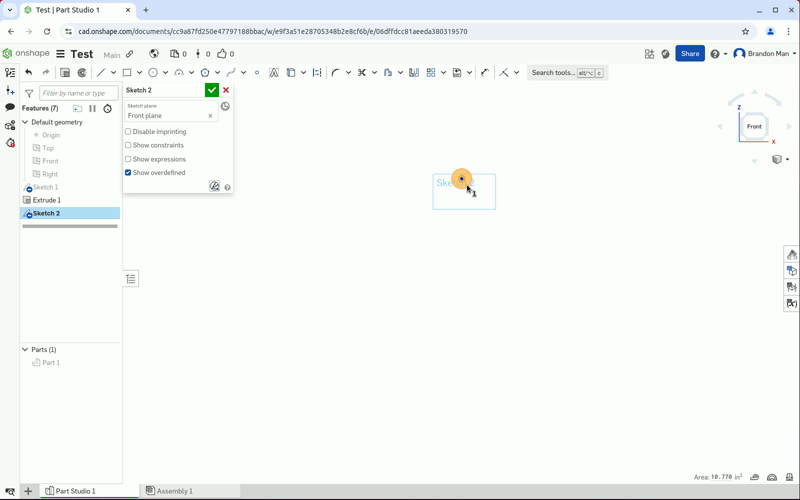
mouse_move(73, 352)
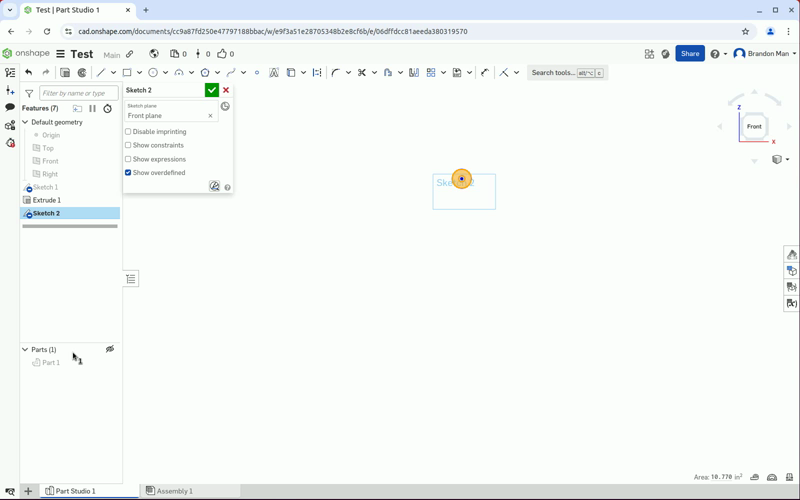
key(shift+y)
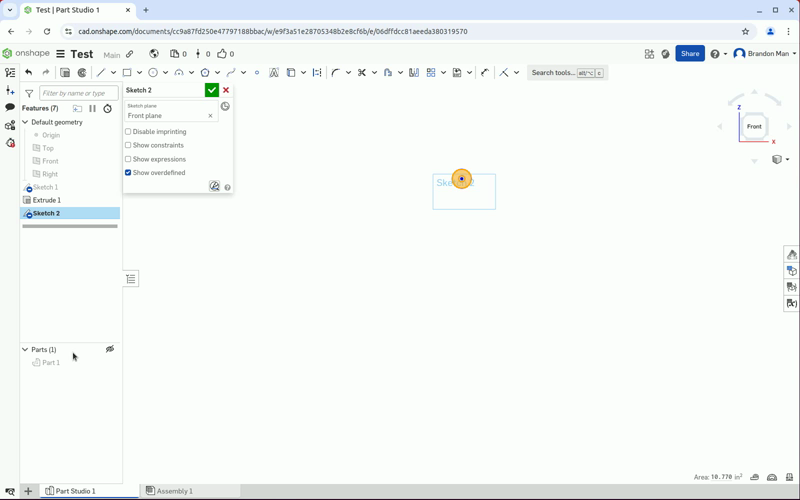
key(shift+e)
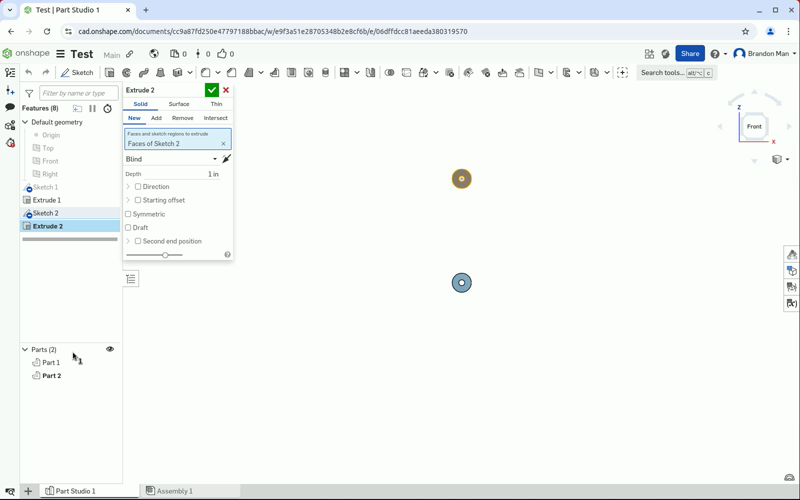
mouse_move(143, 106)
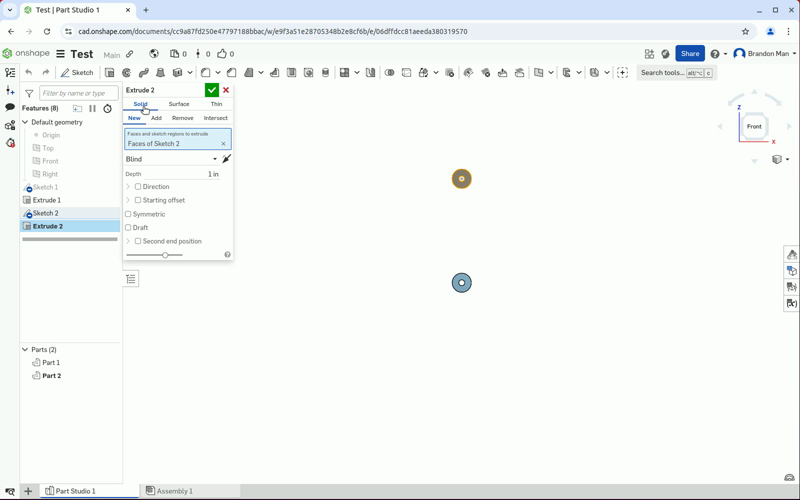
click(143, 106)
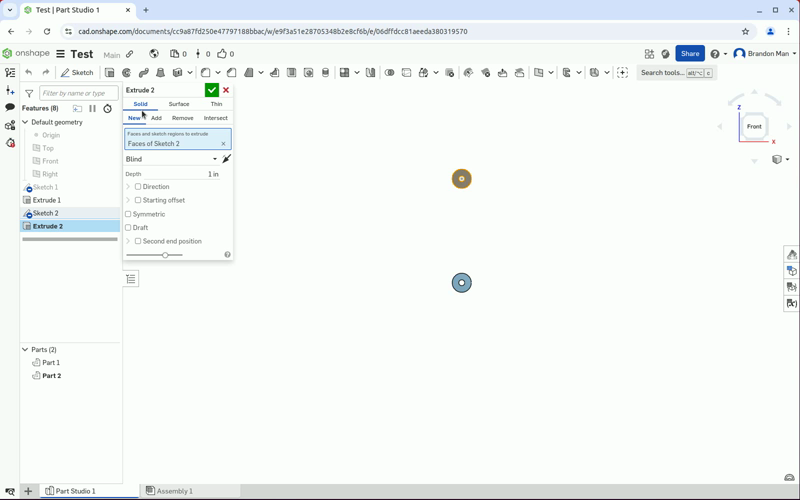
mouse_move(137, 120)
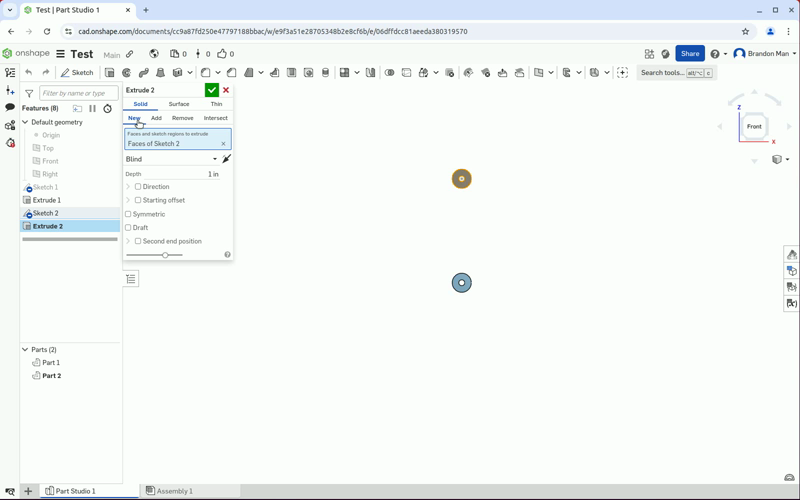
click(137, 120)
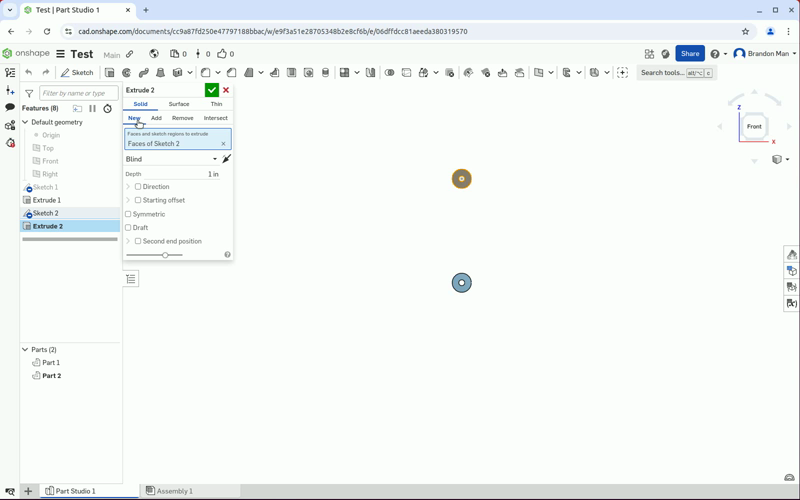
key(tab, 4)
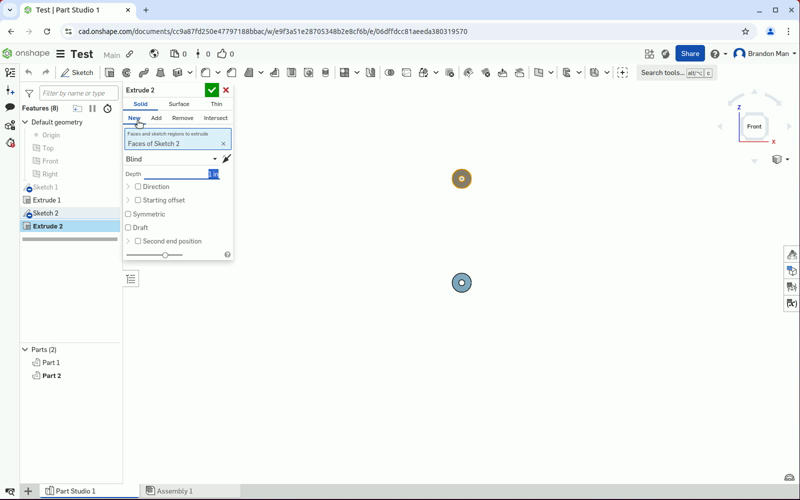
text(0.481)
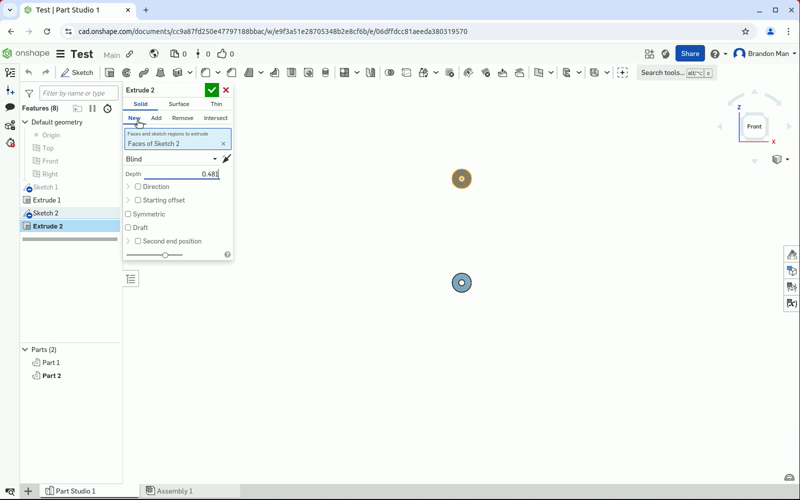
key(enter)
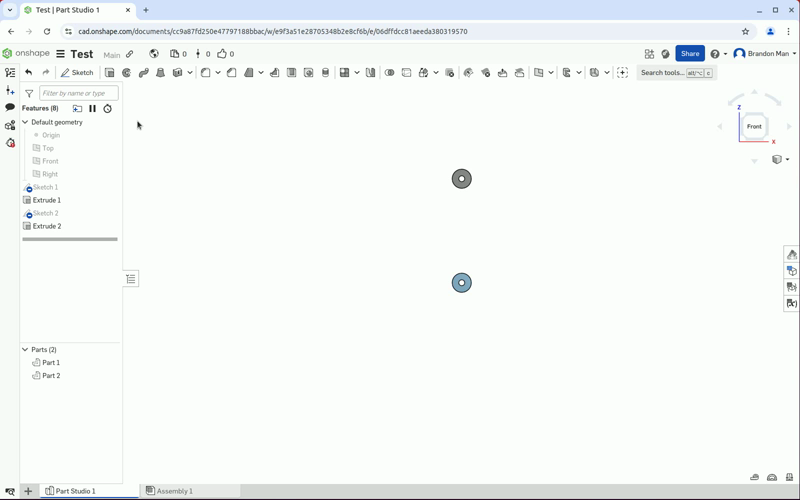
key(shift+h)
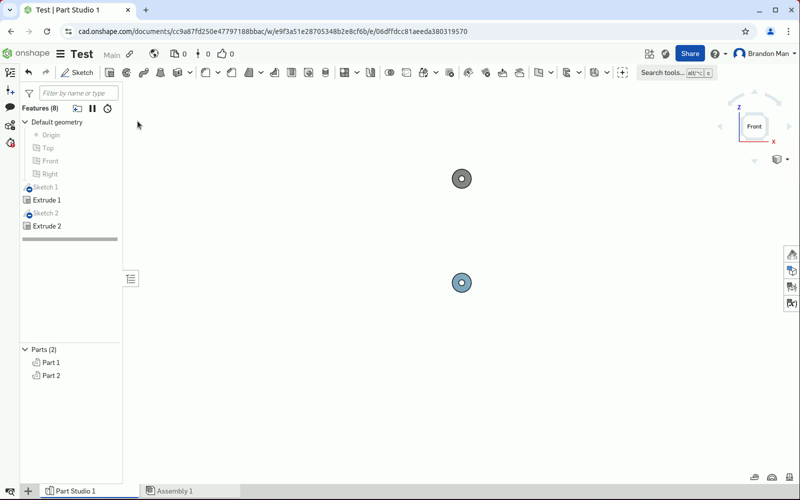
key(shift+h)
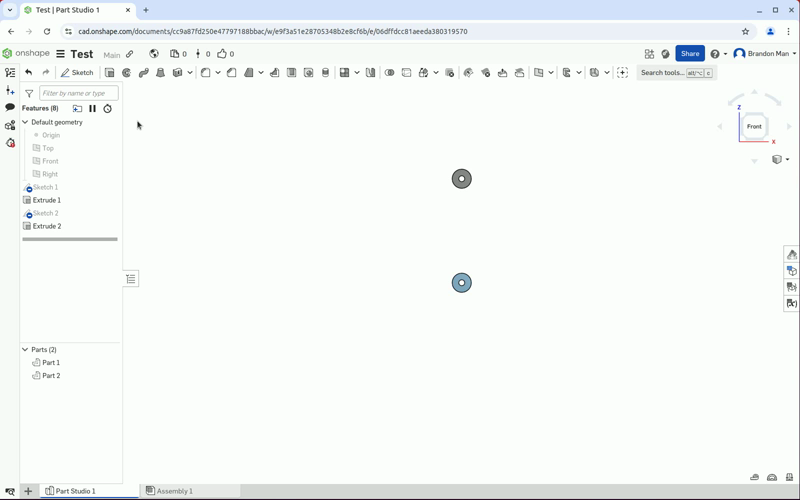
mouse_move(73, 189)
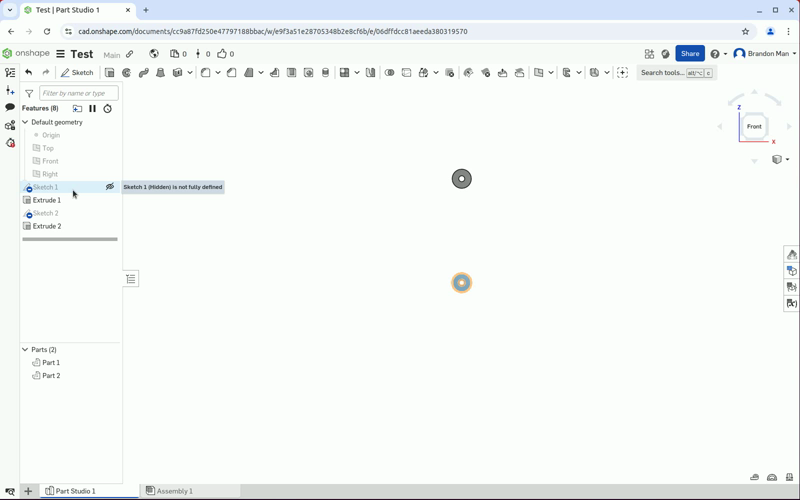
click(73, 189)
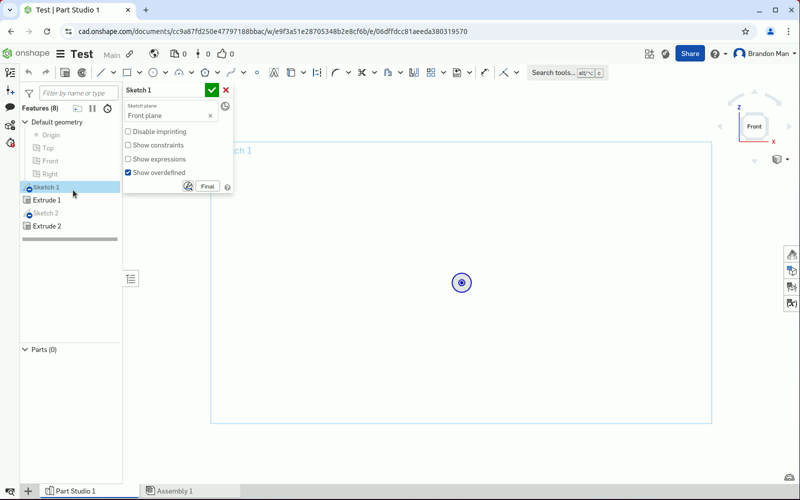
mouse_move(229, 92)
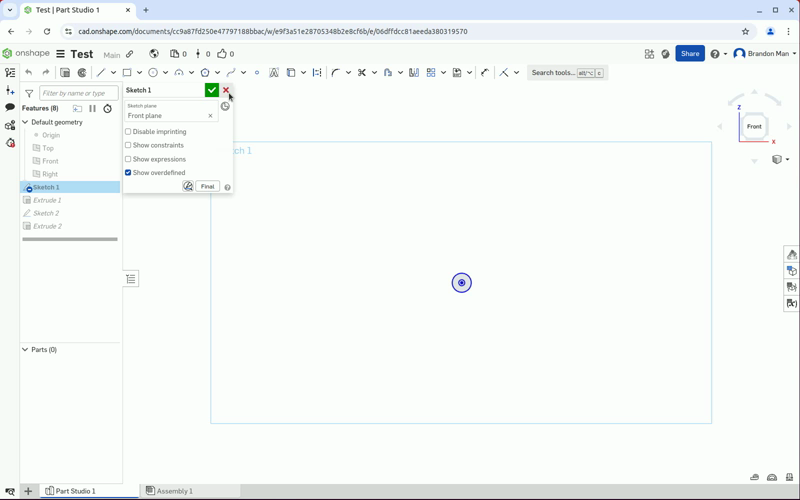
click(229, 92)
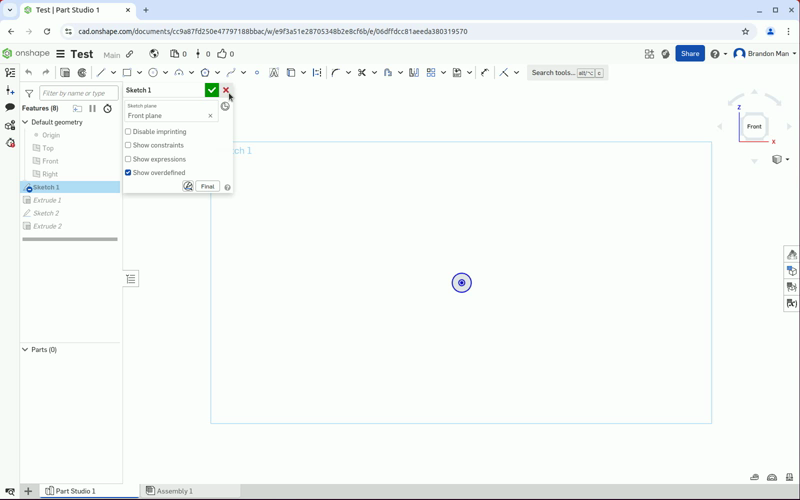
key(shift+s)
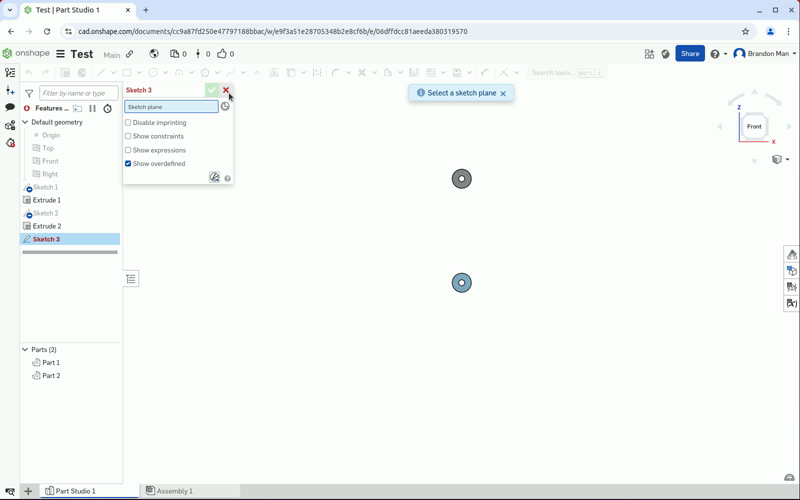
mouse_move(73, 163)
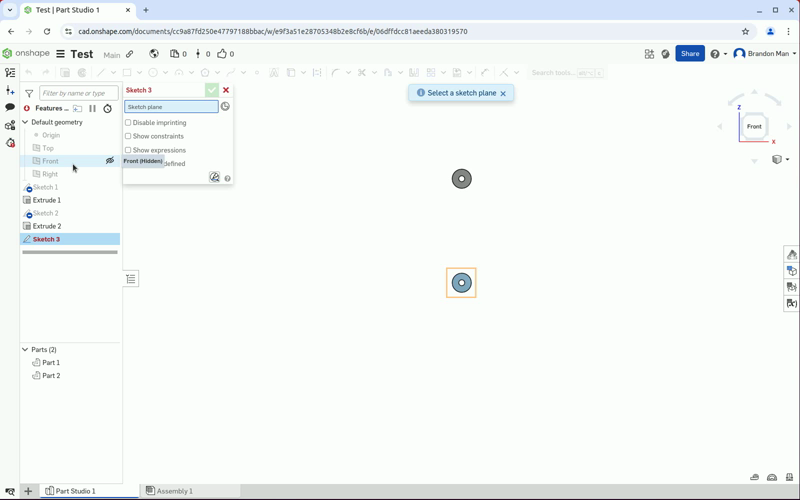
click(73, 163)
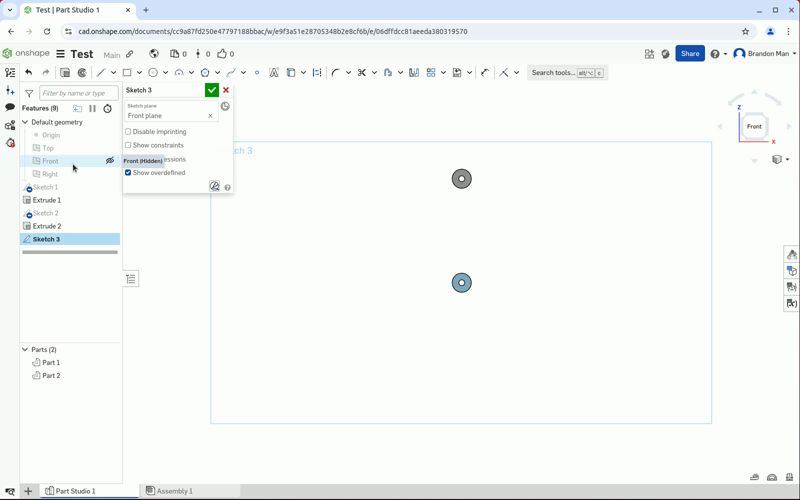
mouse_move(73, 352)
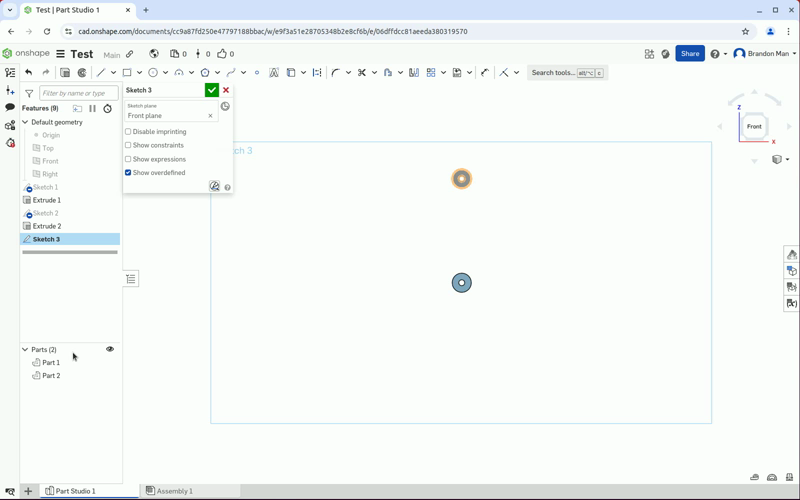
key(y)
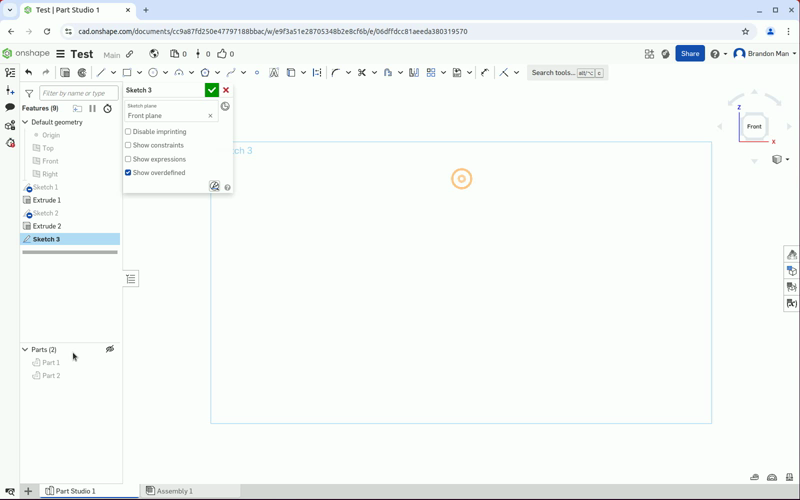
key(c)
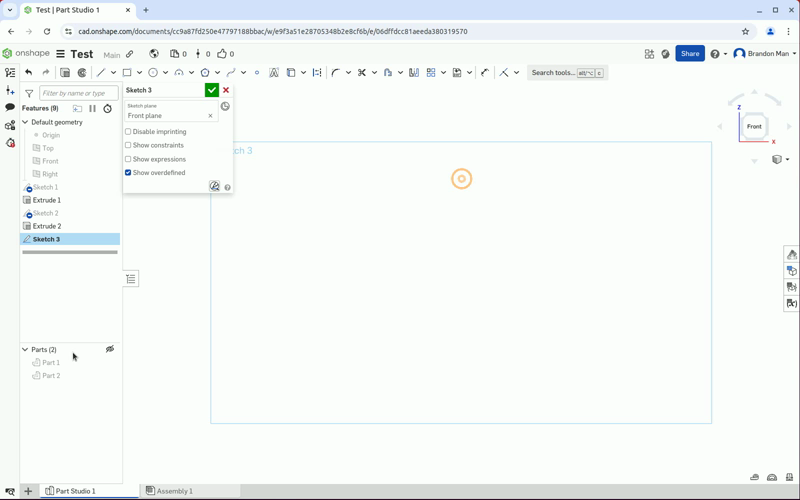
key_down(shift)
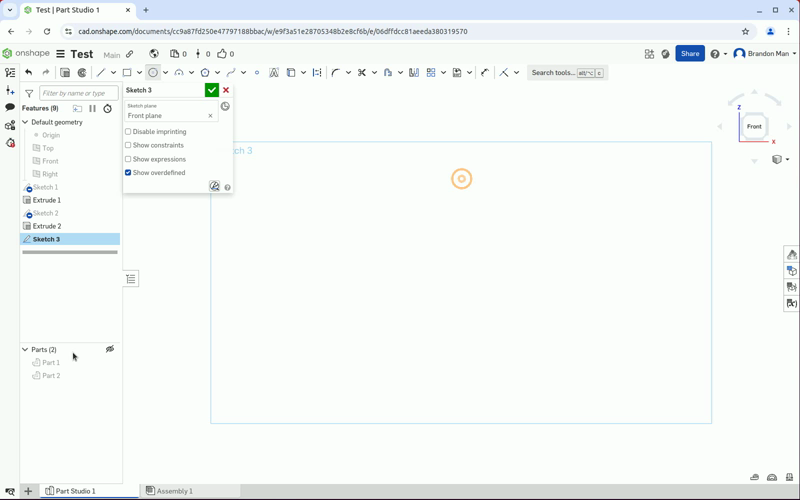
mouse_move(501, 282)
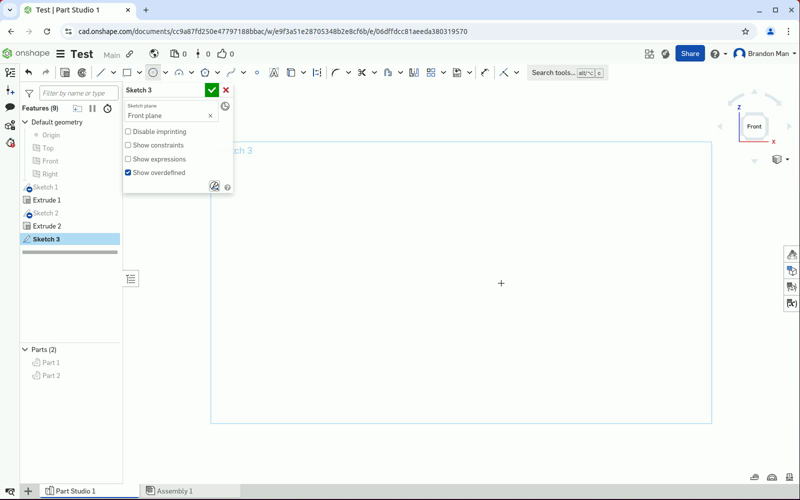
click(501, 282)
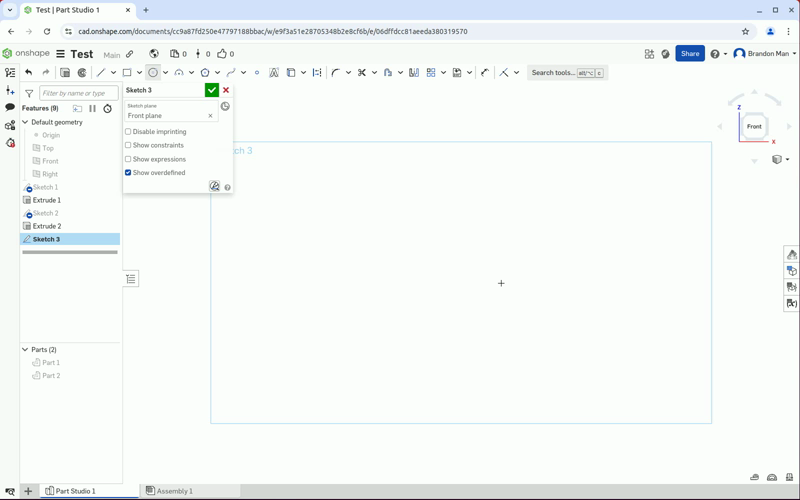
key_up(shift)
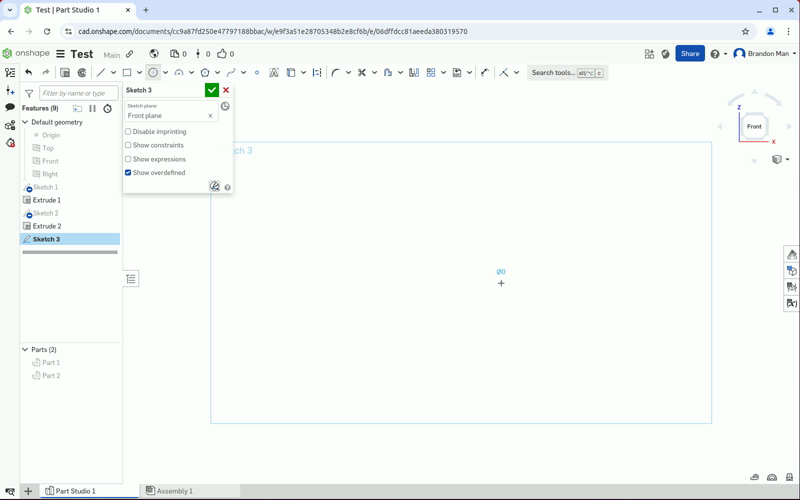
mouse_move(508, 282)
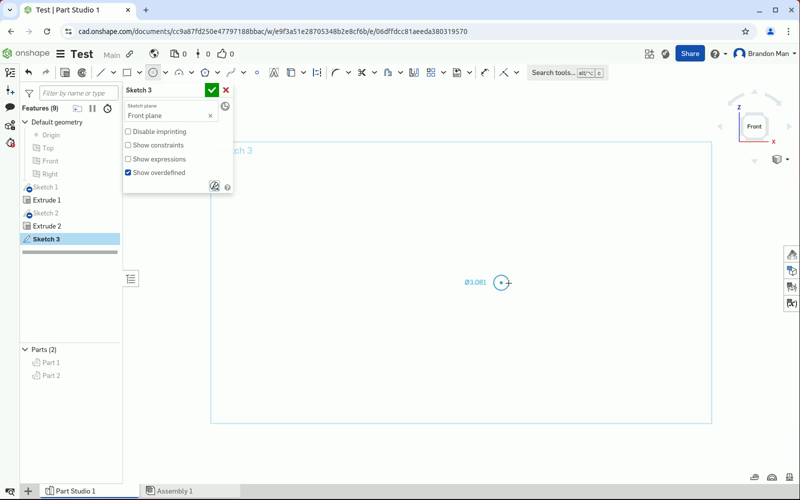
click(508, 282)
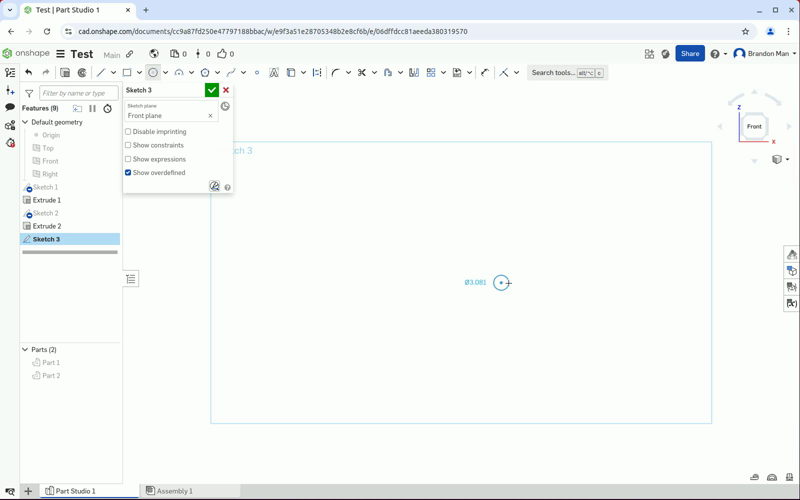
key(esc)
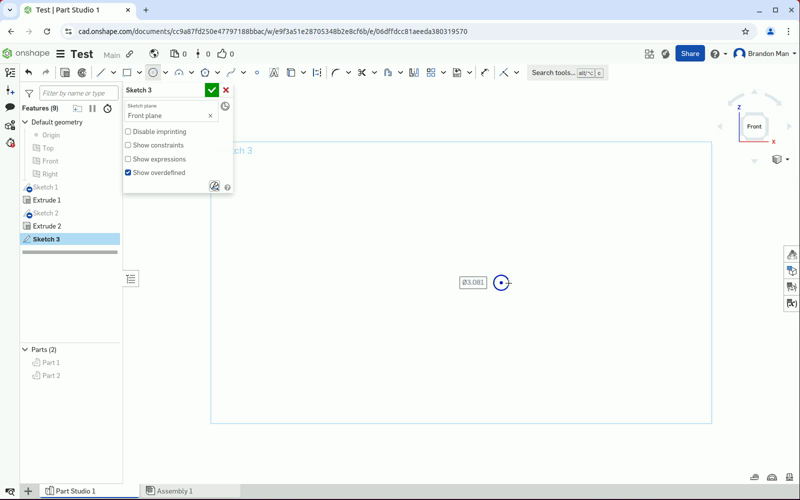
key(c)
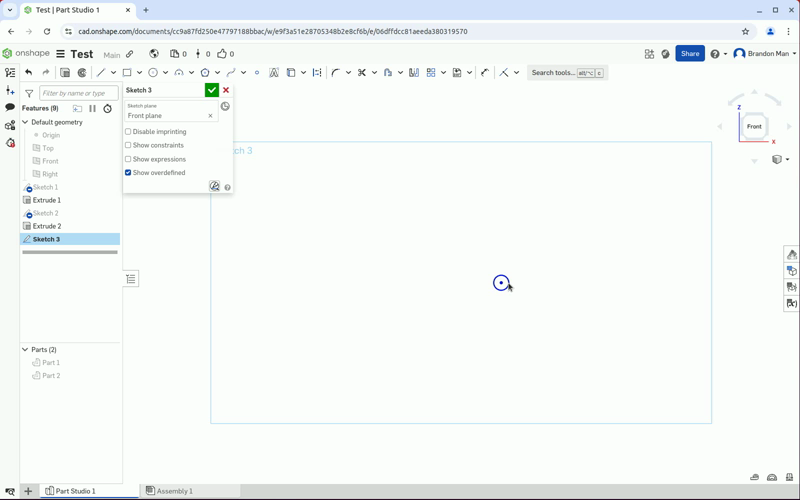
key_down(shift)
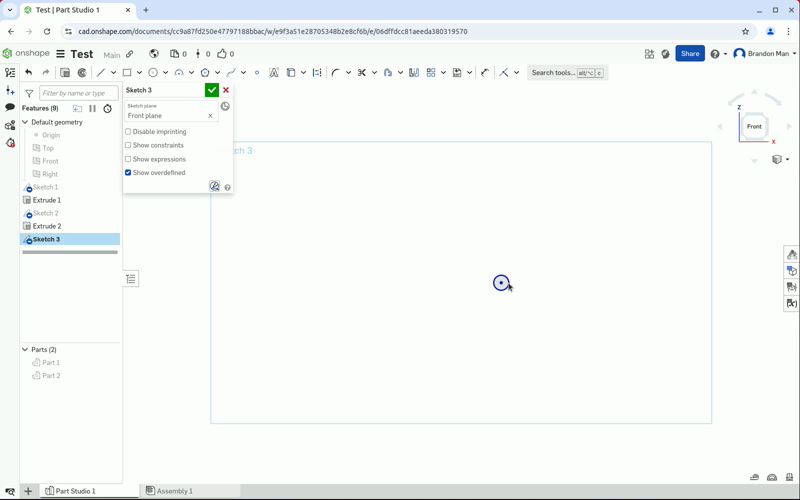
mouse_move(501, 282)
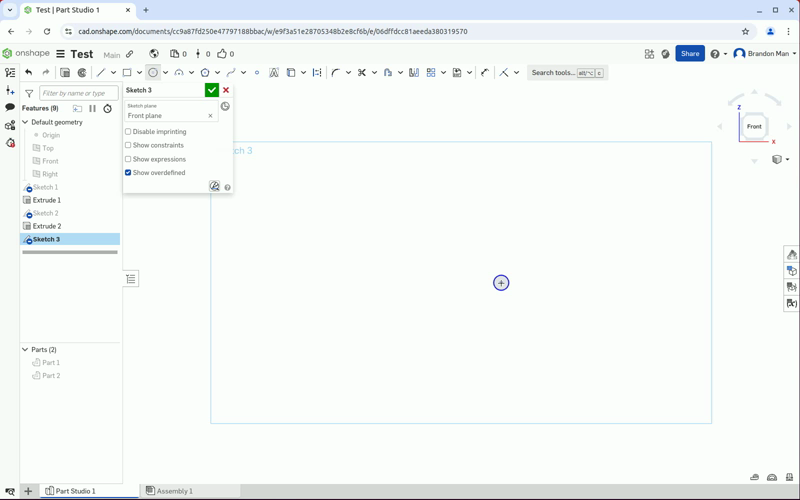
click(501, 282)
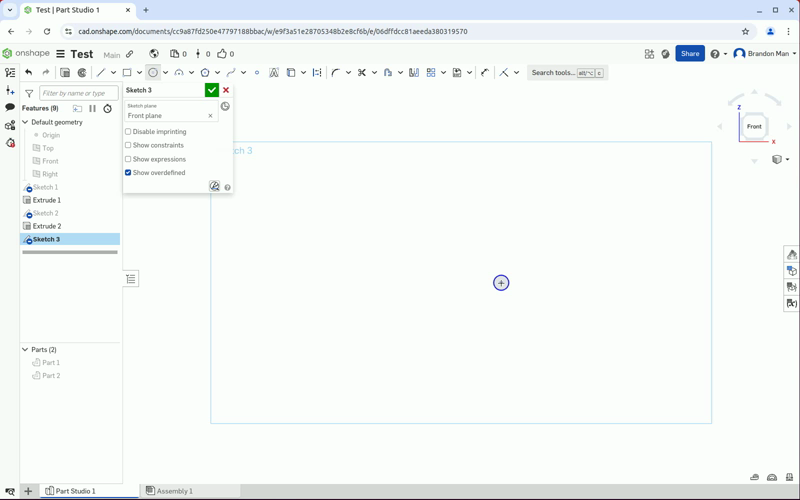
key_up(shift)
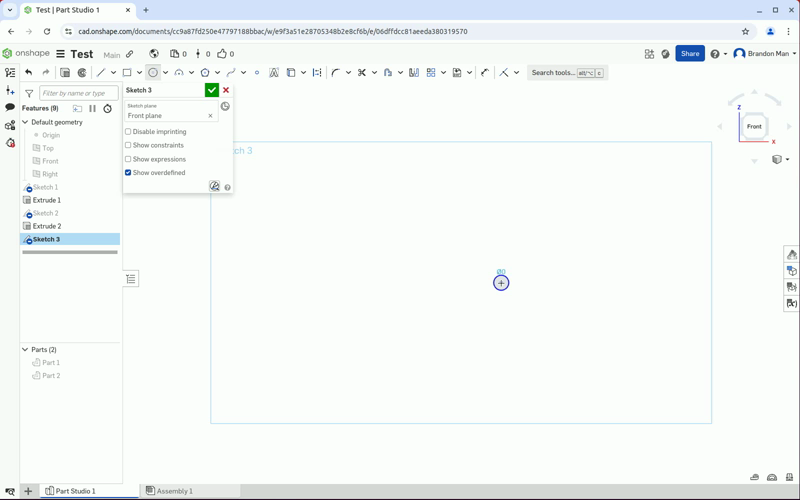
mouse_move(504, 282)
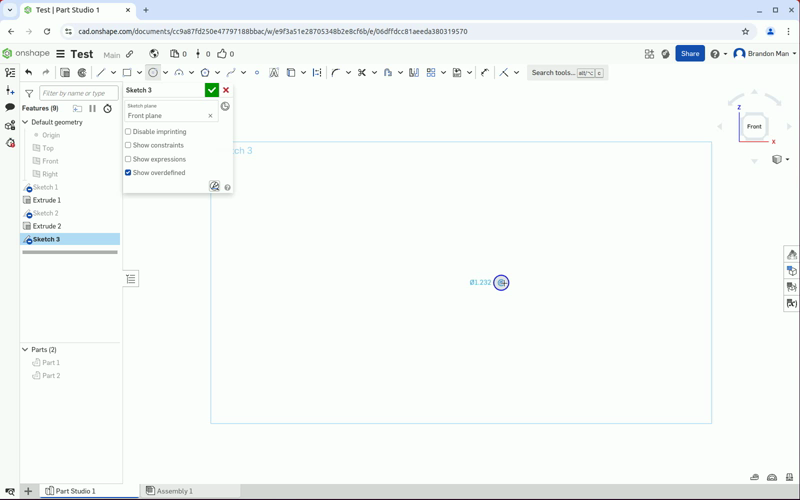
scroll(6)
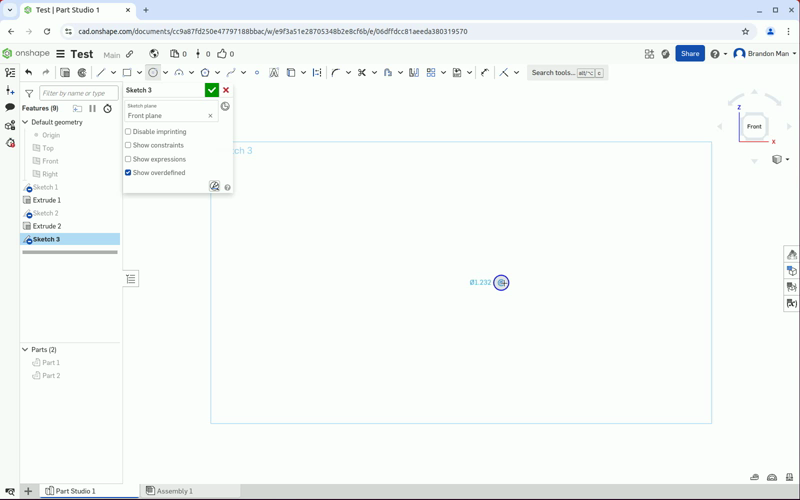
scroll(6)
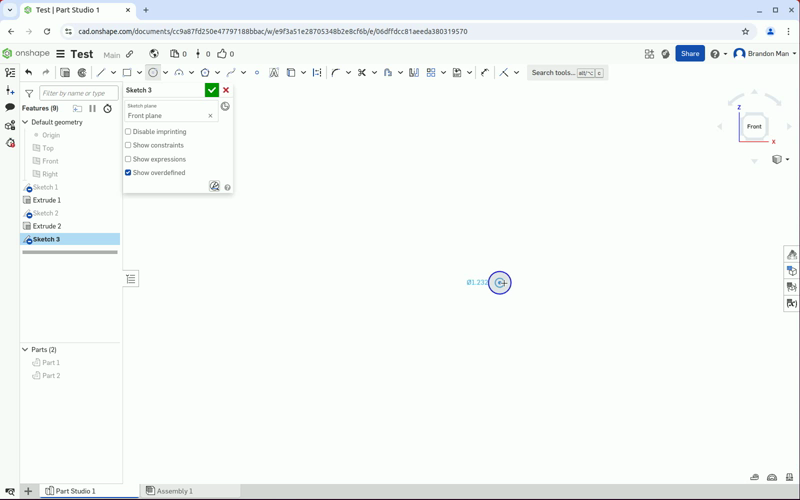
scroll(6)
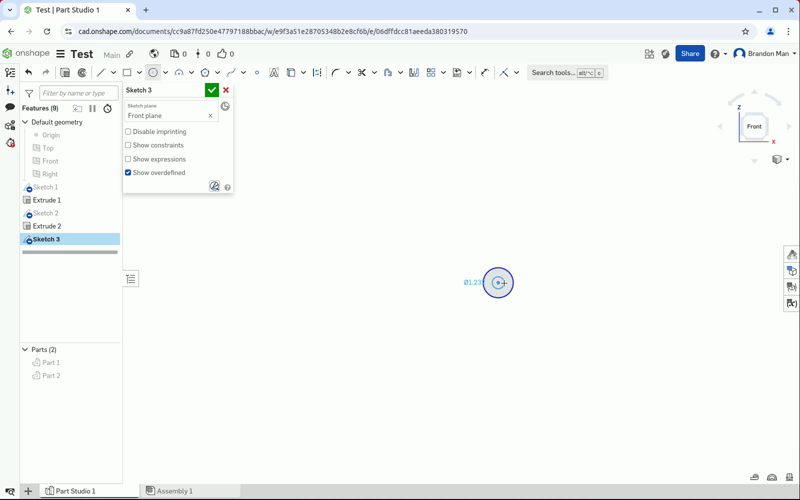
scroll(6)
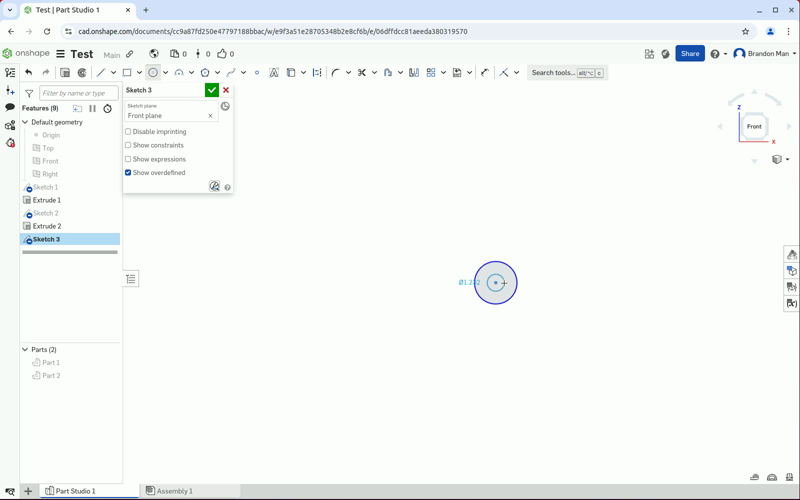
scroll(6)
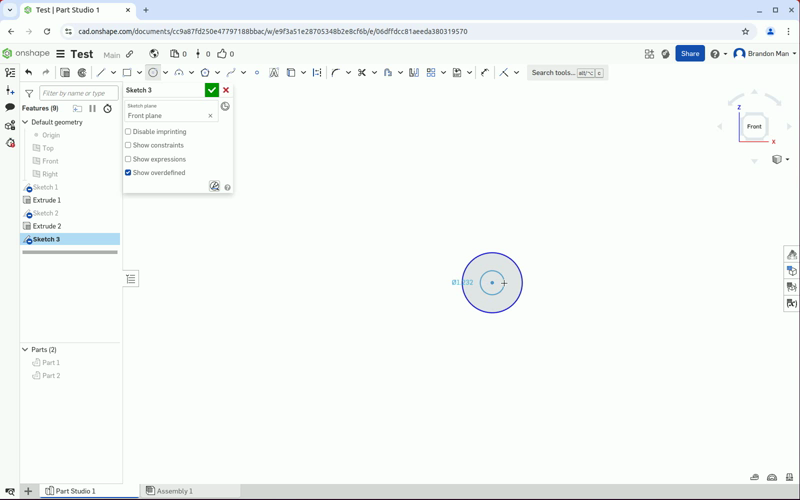
scroll(6)
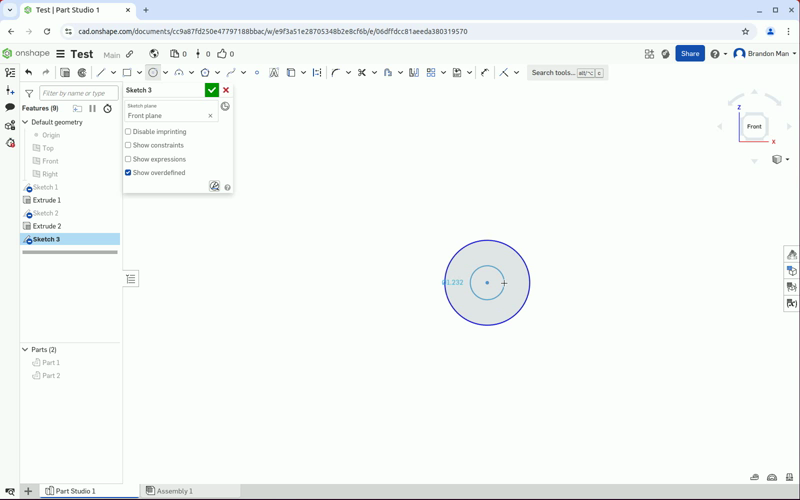
scroll(6)
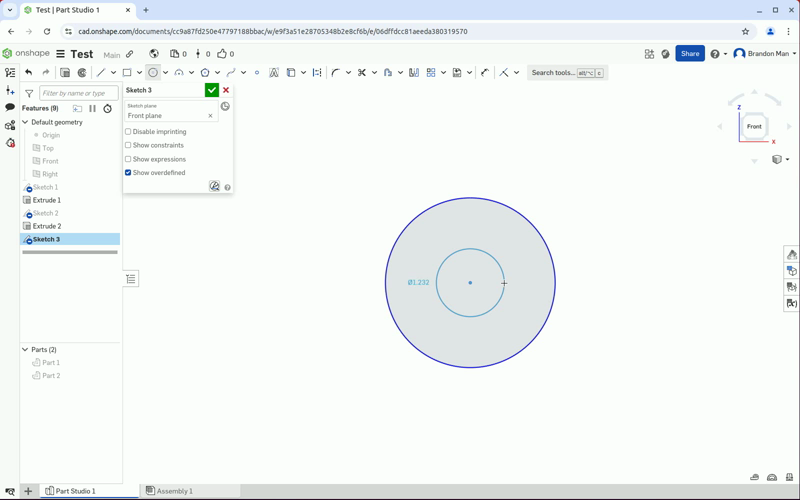
click(504, 282)
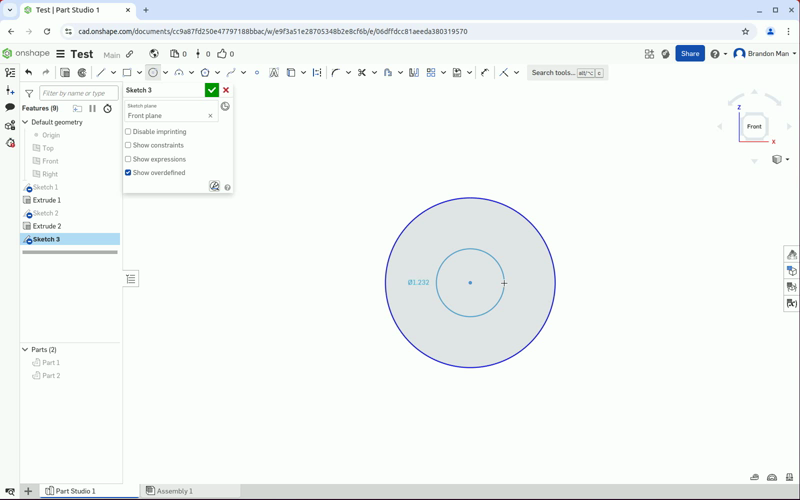
scroll(-6)
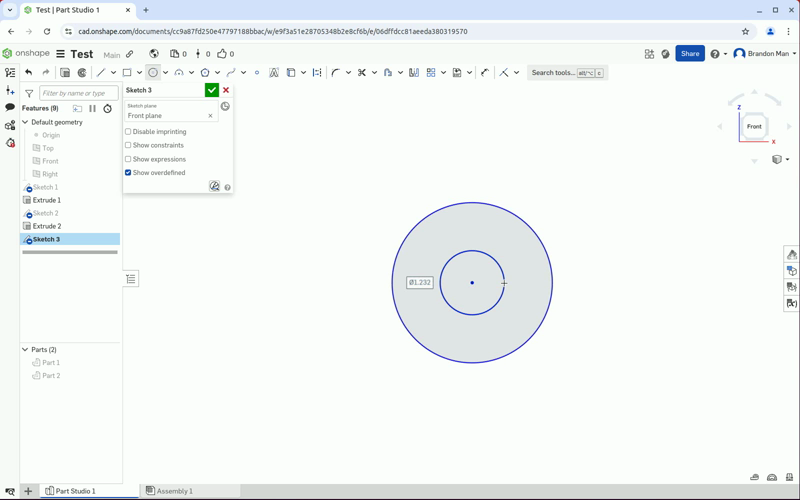
scroll(-6)
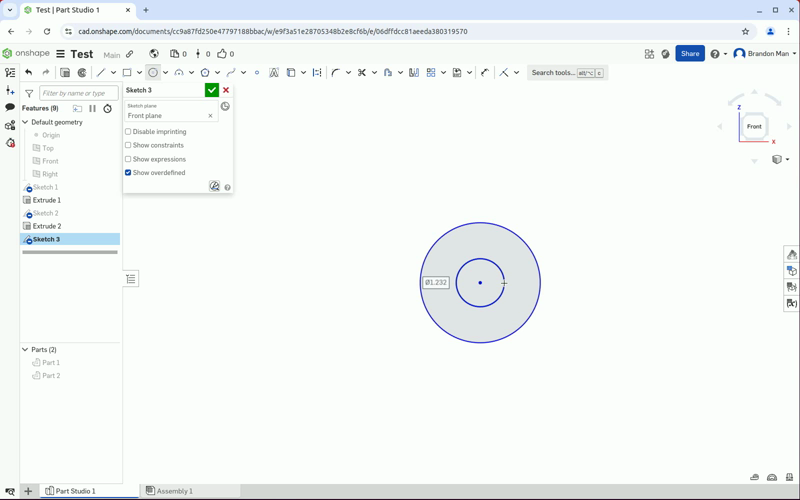
scroll(-6)
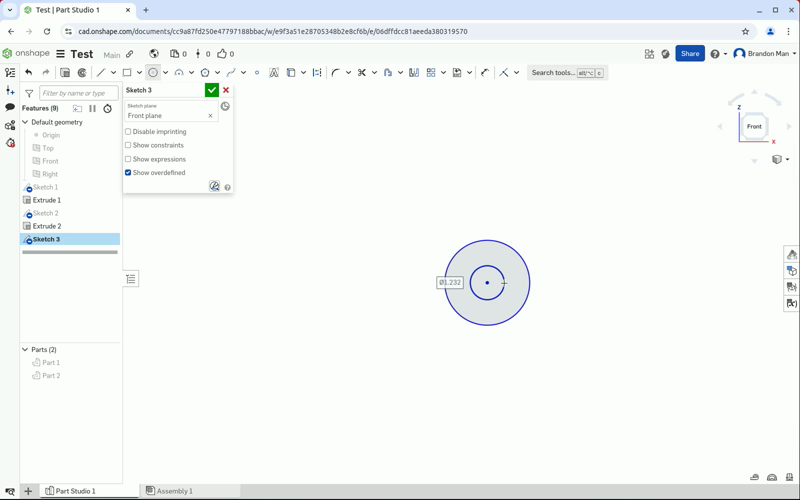
scroll(-6)
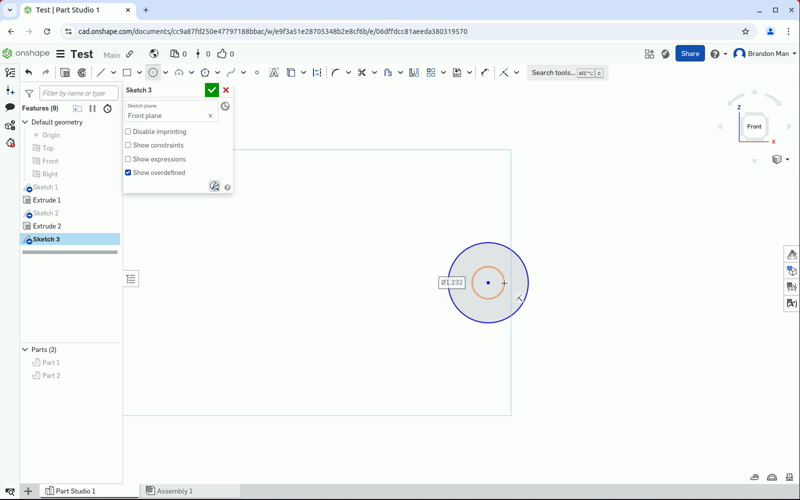
scroll(-6)
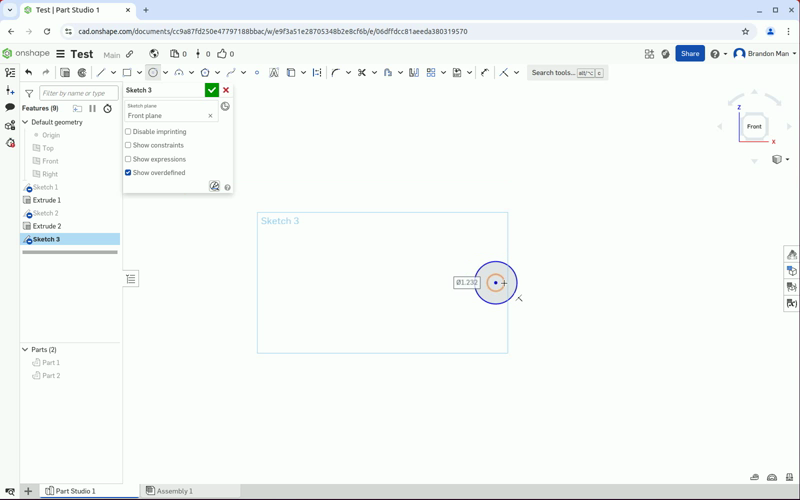
scroll(-6)
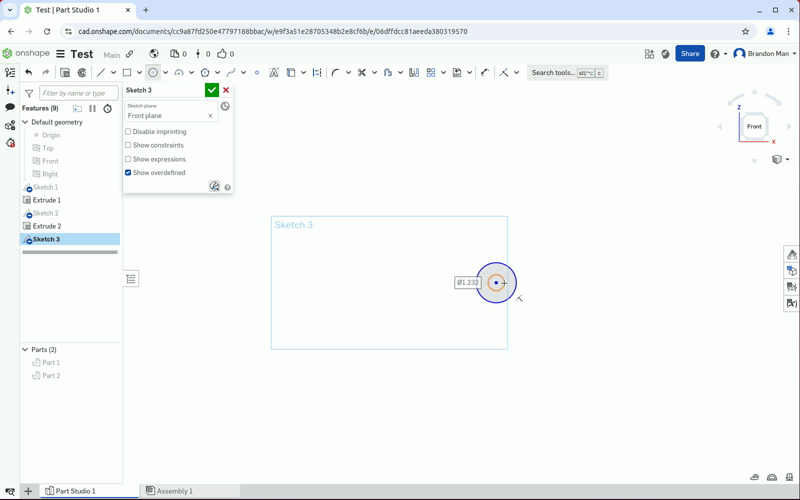
scroll(-6)
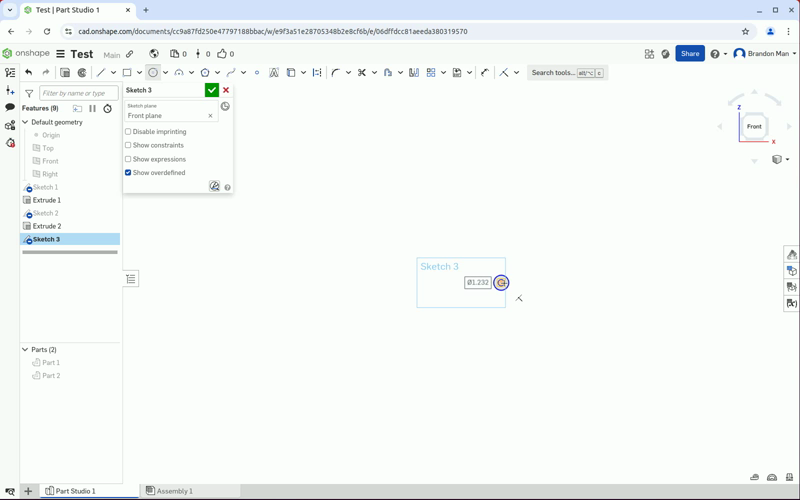
key(esc)
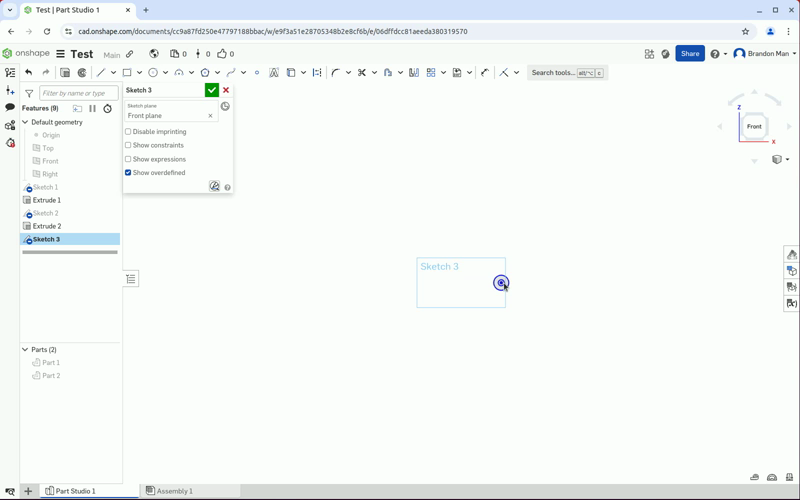
mouse_move(502, 275)
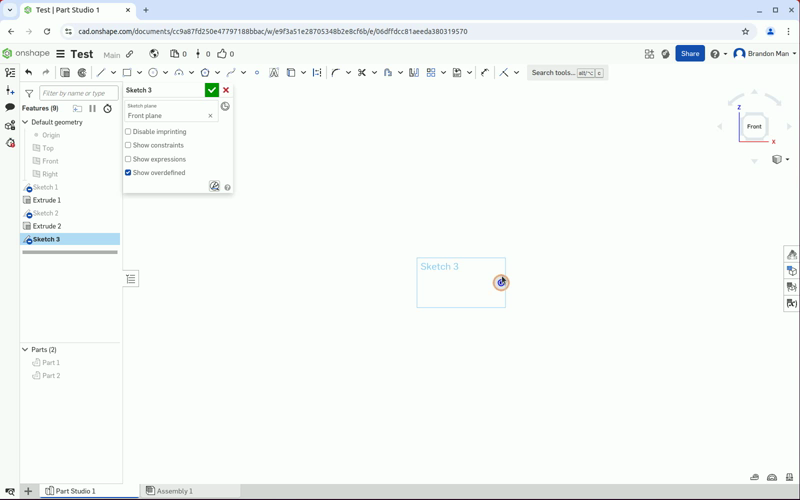
scroll(6)
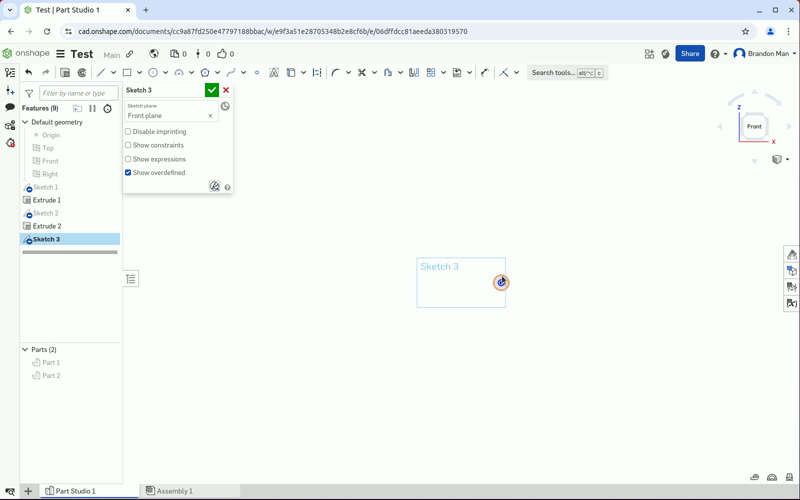
scroll(6)
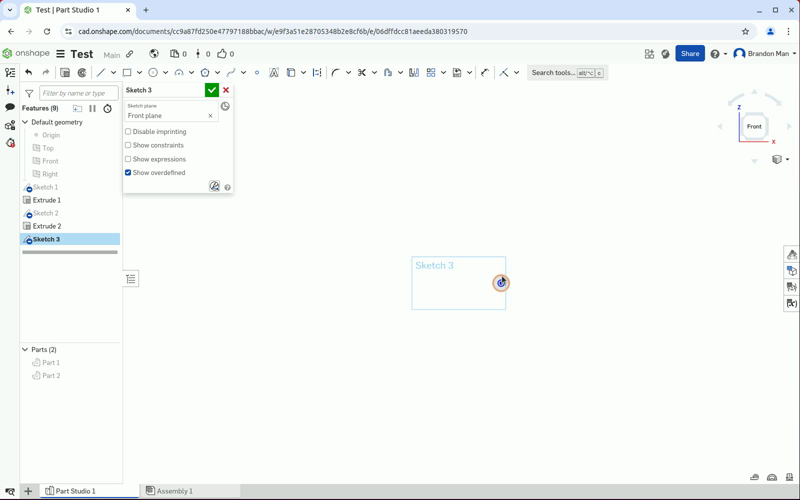
scroll(6)
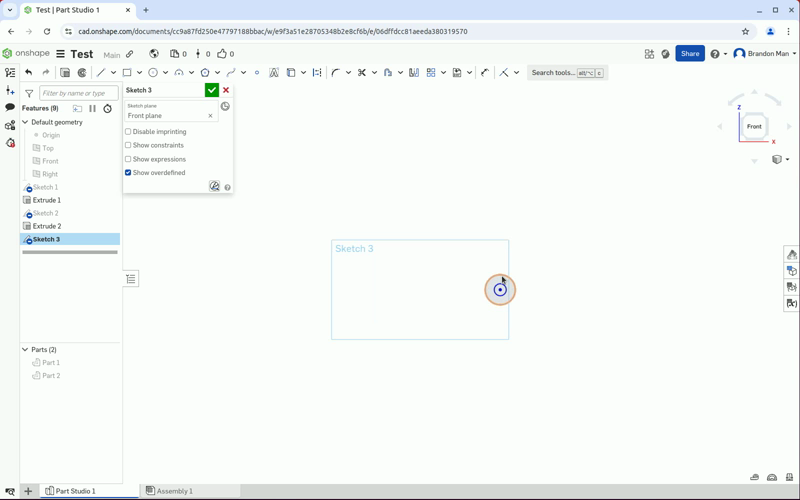
scroll(6)
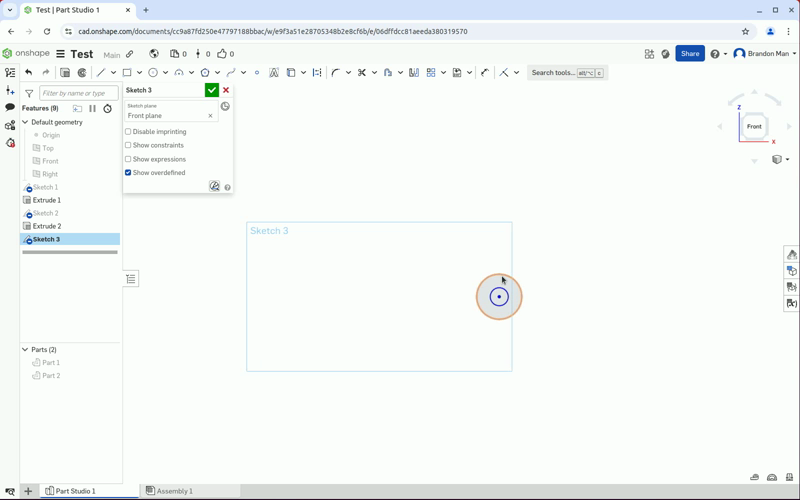
scroll(6)
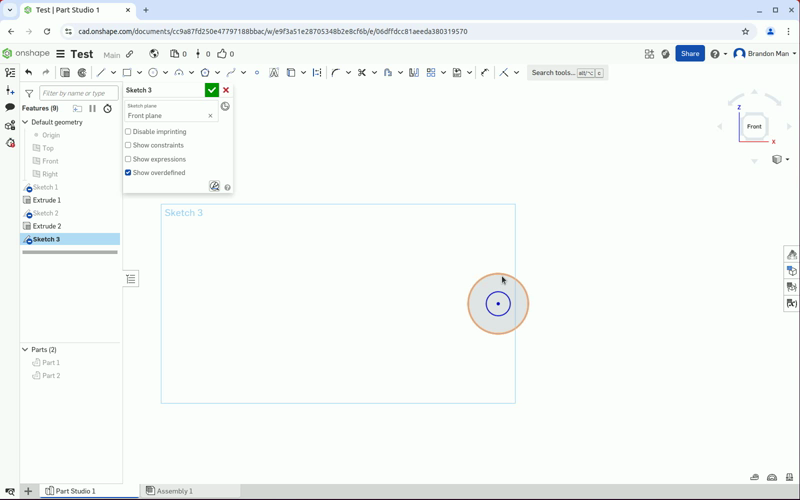
scroll(6)
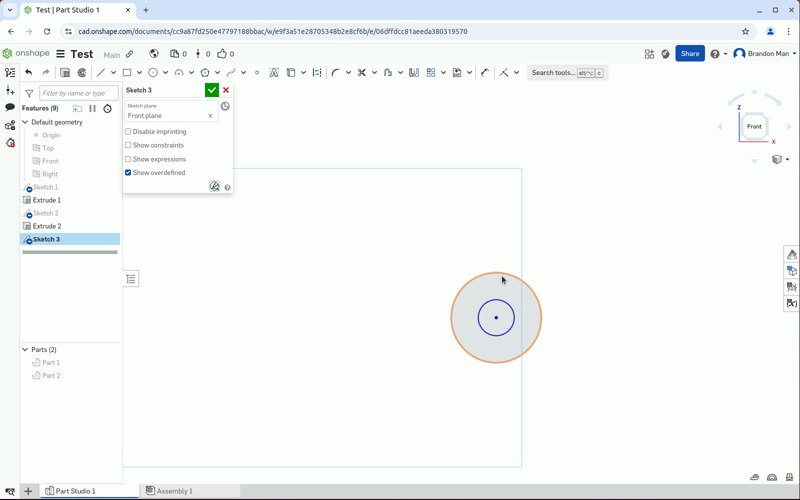
scroll(6)
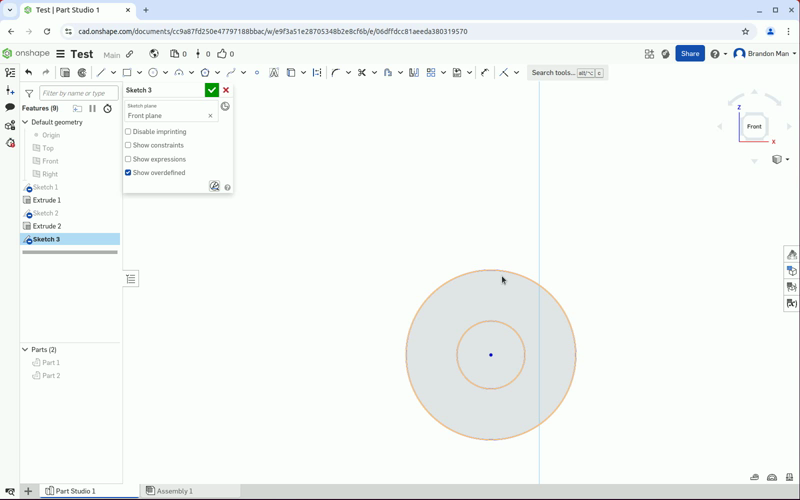
click(502, 275)
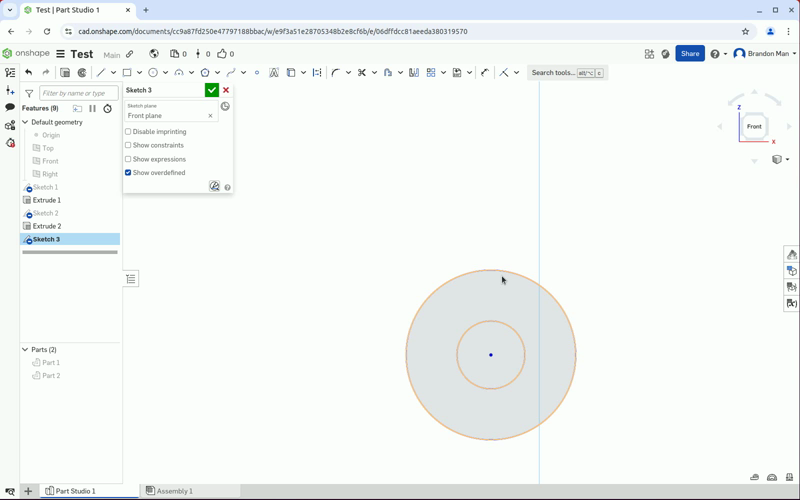
scroll(-6)
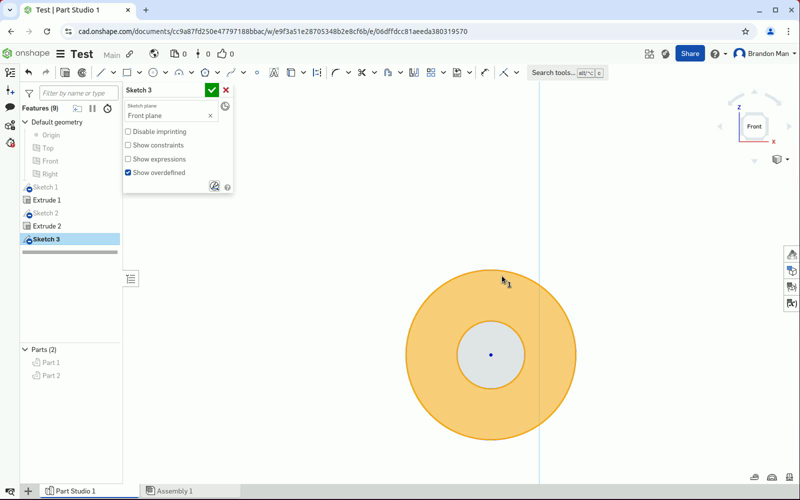
scroll(-6)
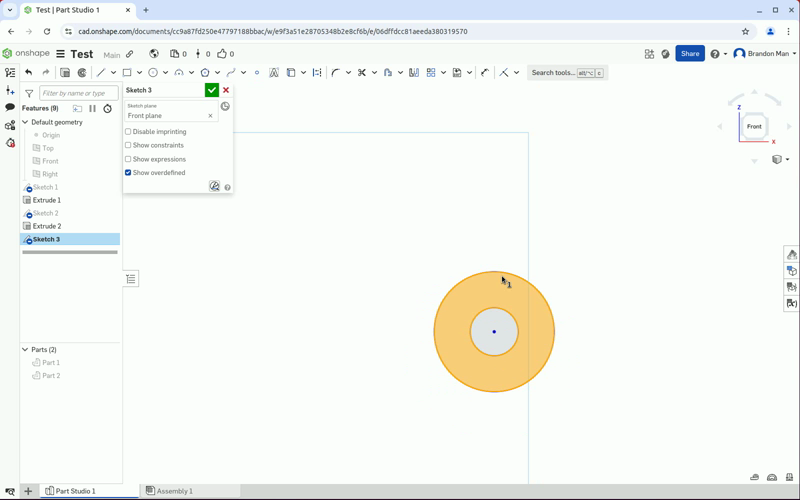
scroll(-6)
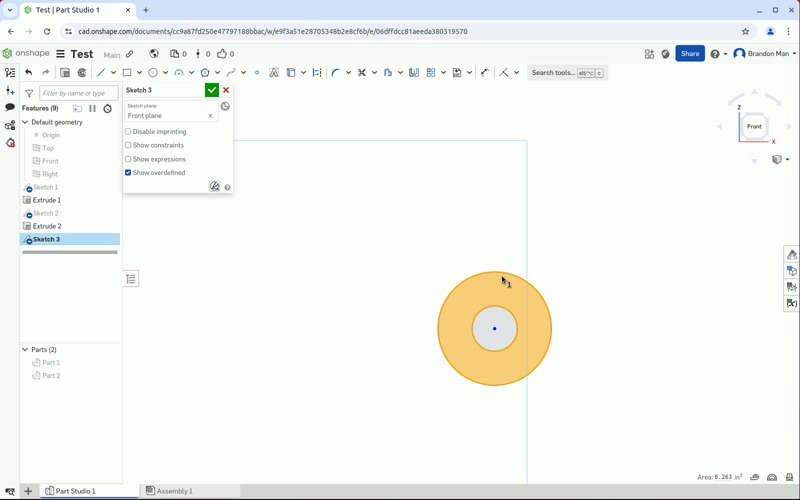
scroll(-6)
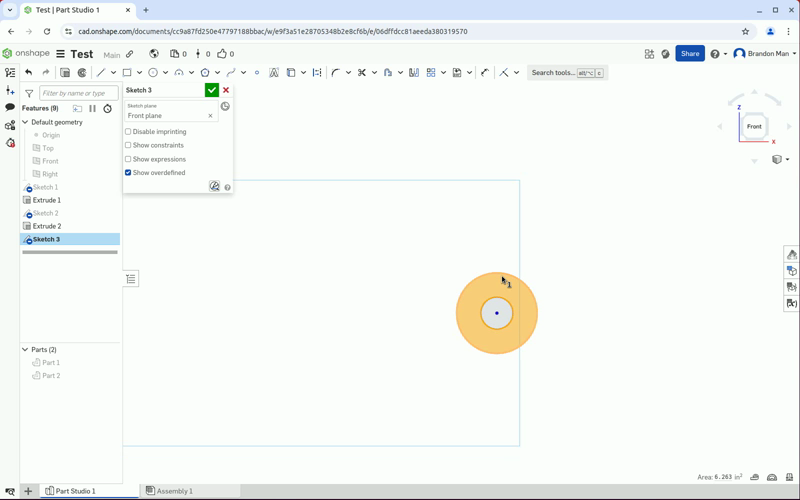
scroll(-6)
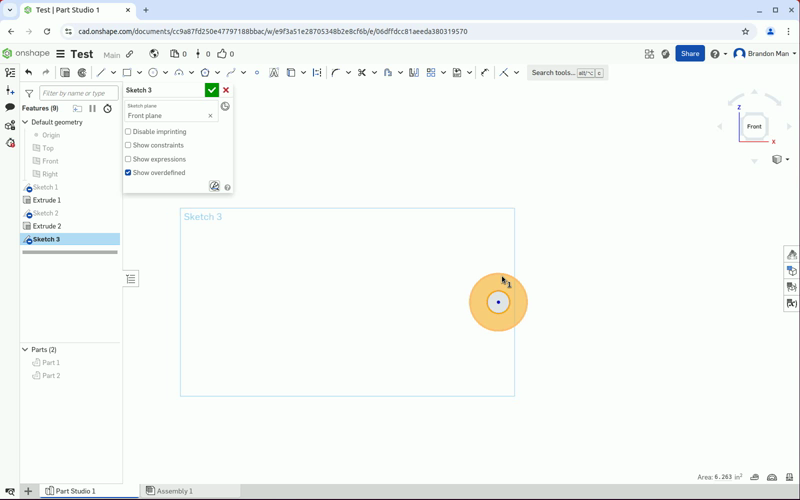
scroll(-6)
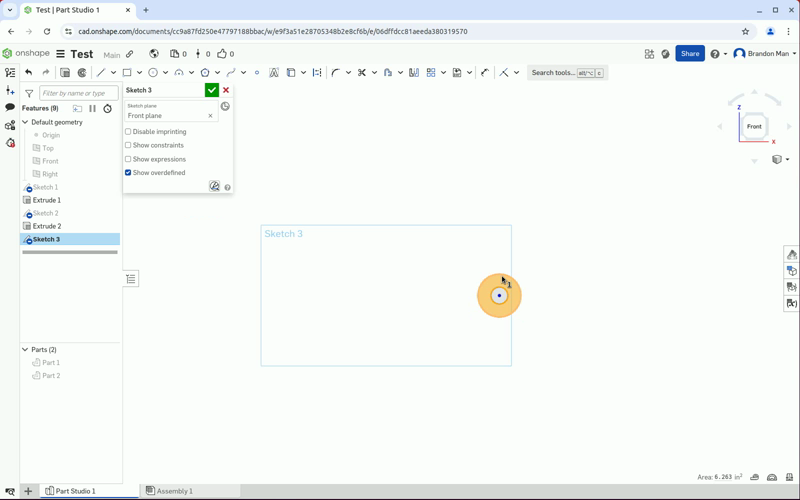
scroll(-6)
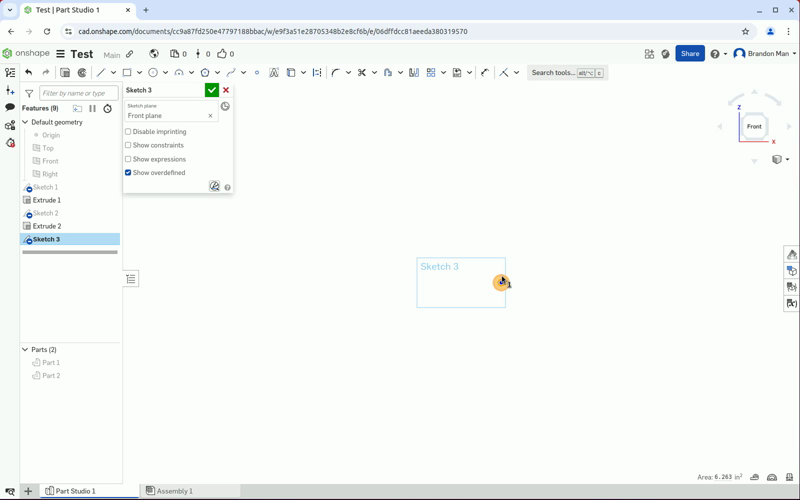
mouse_move(73, 352)
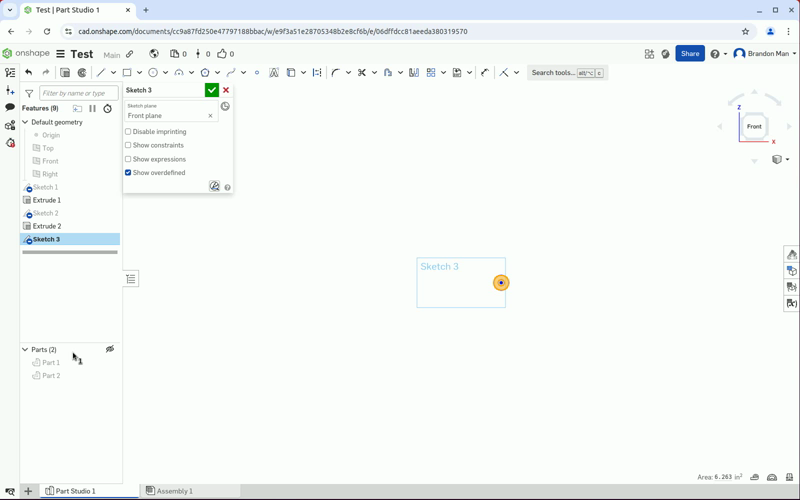
key(shift+y)
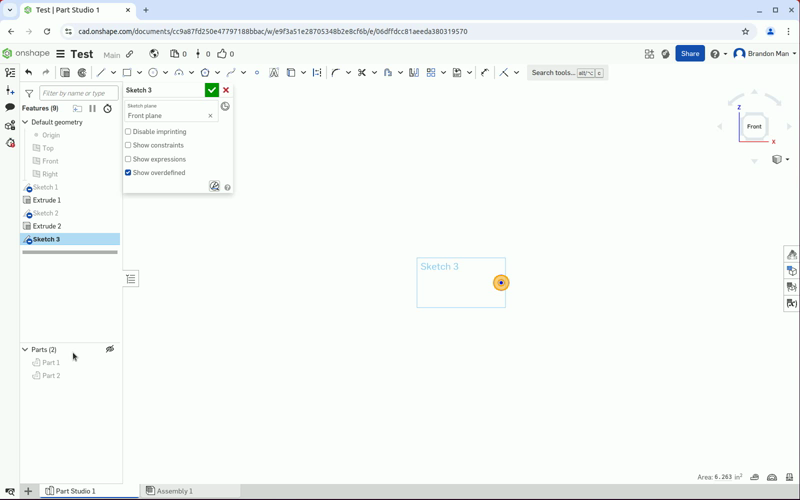
key(shift+e)
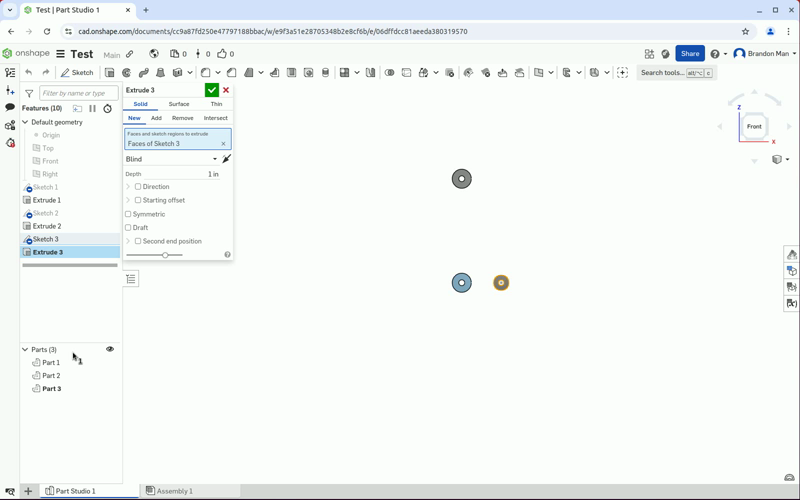
mouse_move(143, 106)
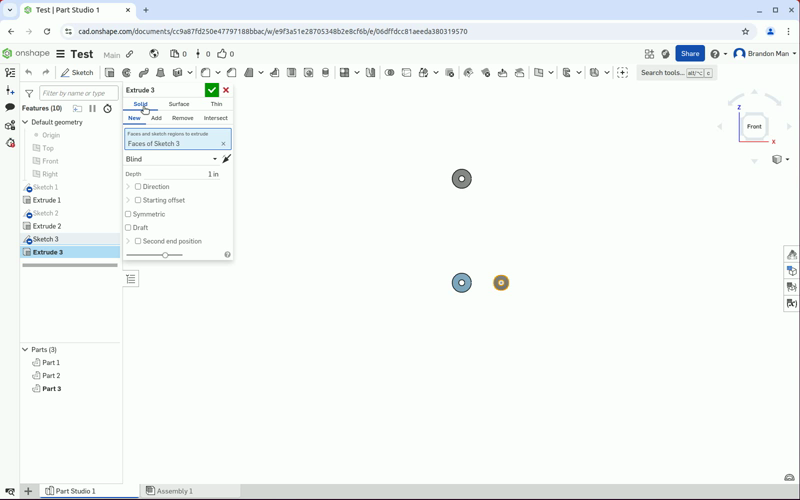
click(143, 106)
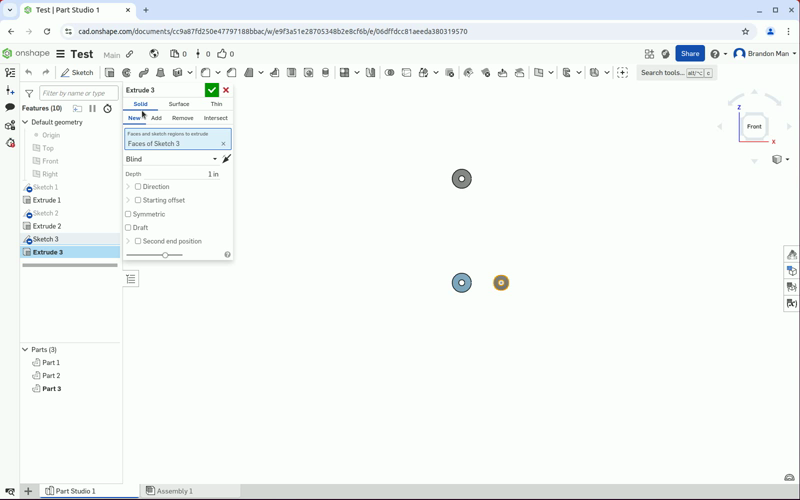
mouse_move(137, 120)
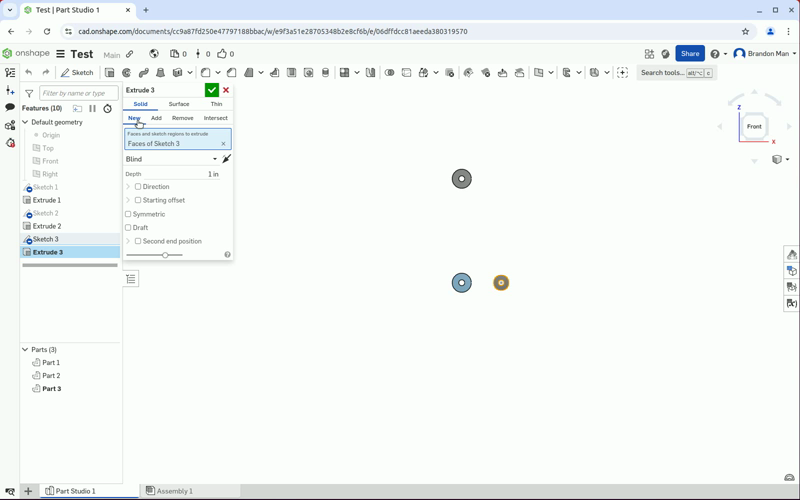
click(137, 120)
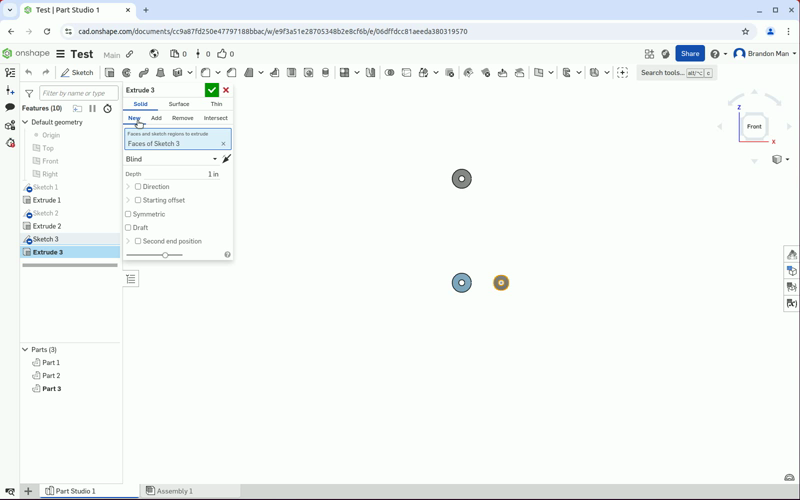
key(tab, 4)
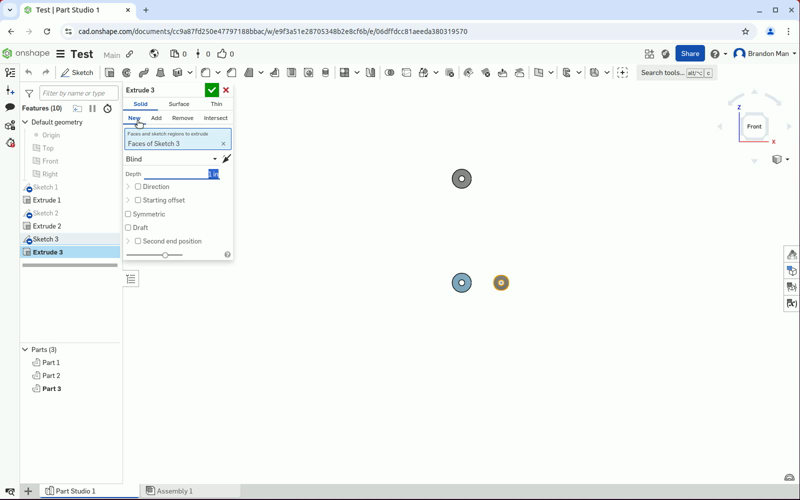
text(0.481)
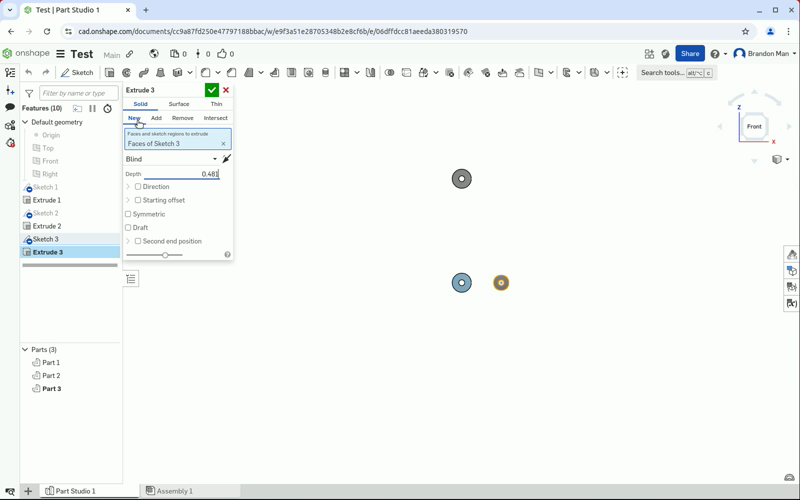
key(enter)
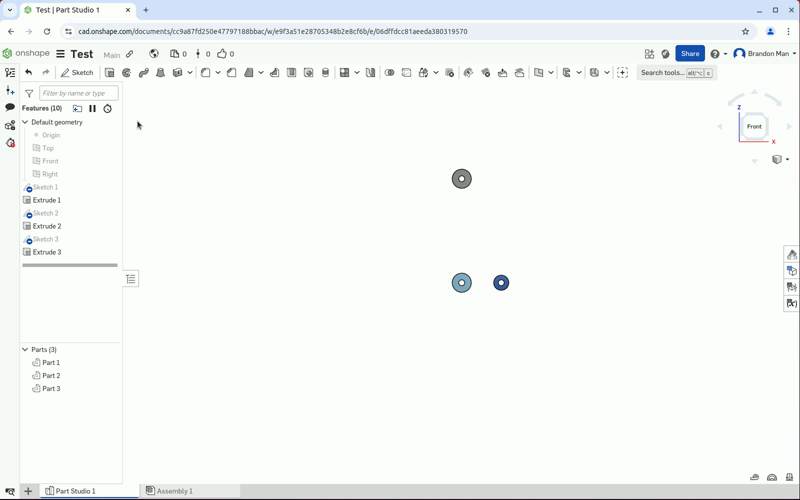
key(shift+h)
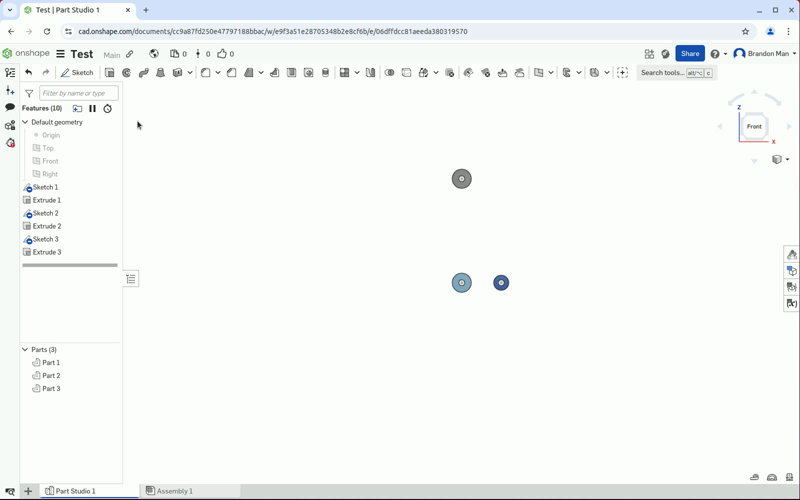
key(shift+h)
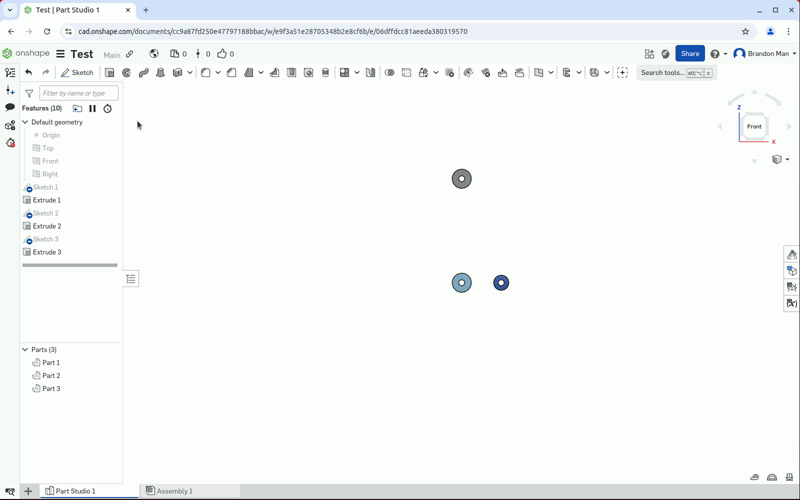
mouse_move(73, 189)
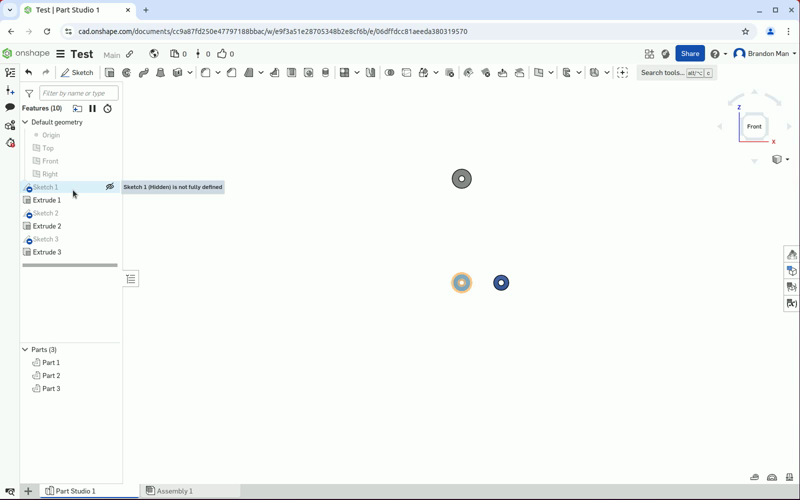
click(73, 189)
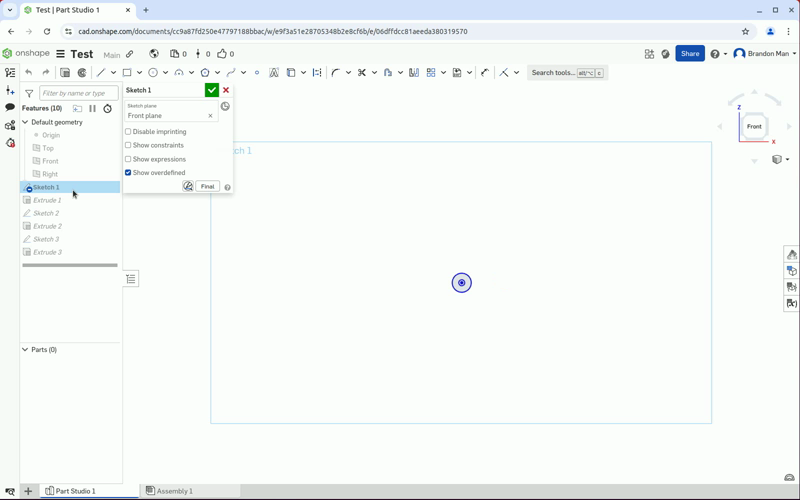
mouse_move(229, 92)
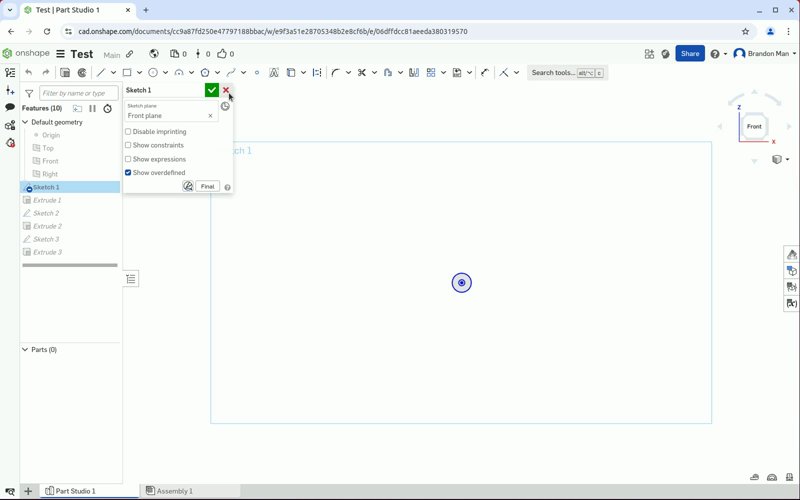
click(229, 92)
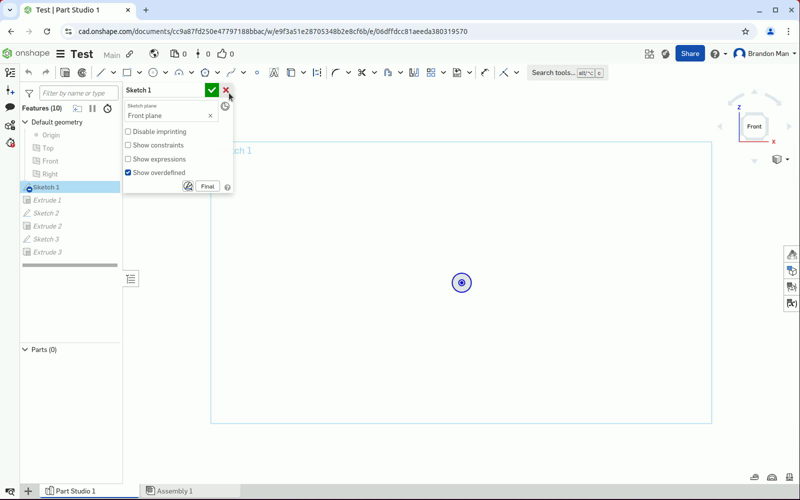
key(shift+s)
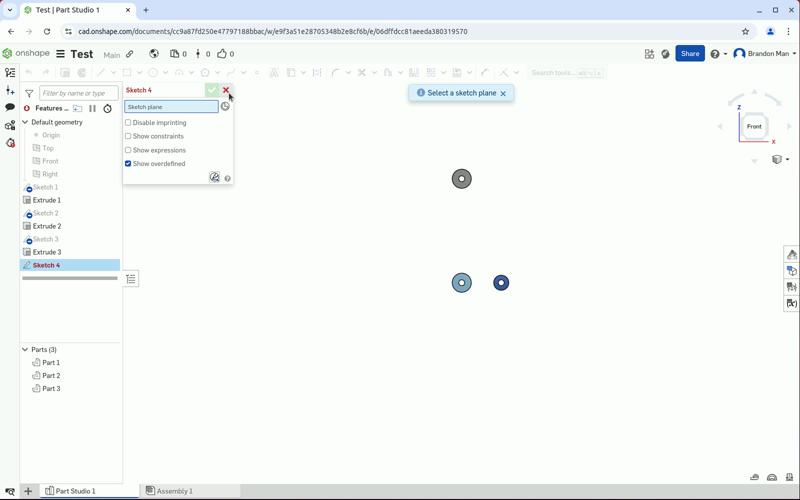
mouse_move(73, 163)
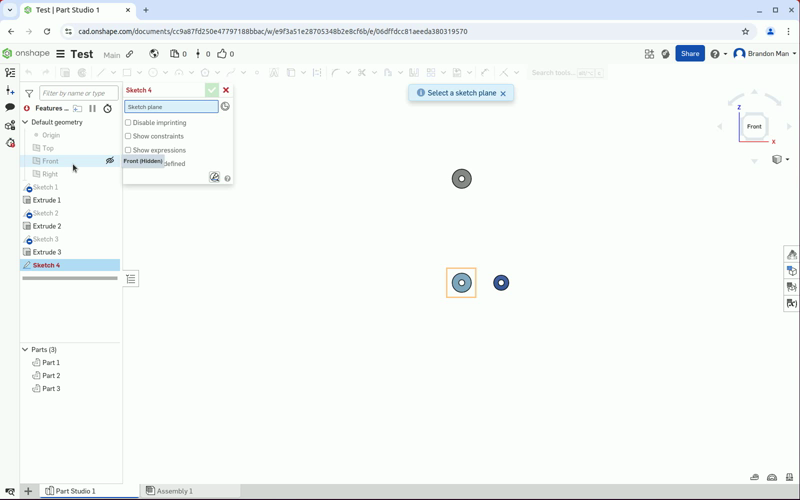
click(73, 163)
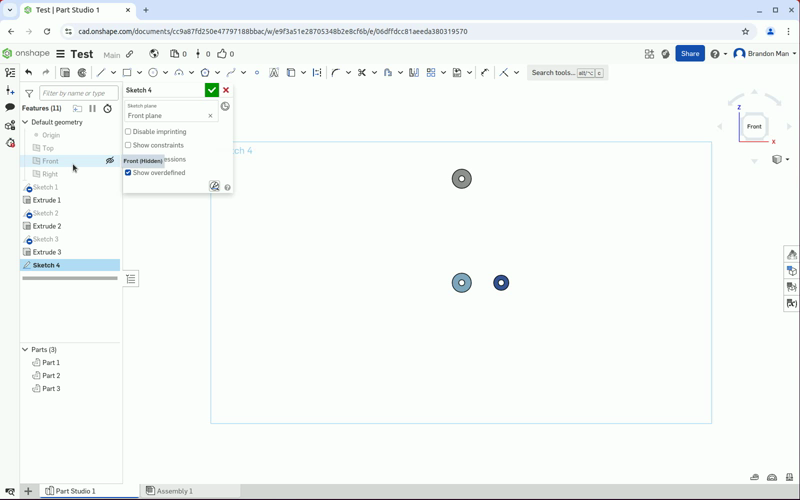
mouse_move(73, 352)
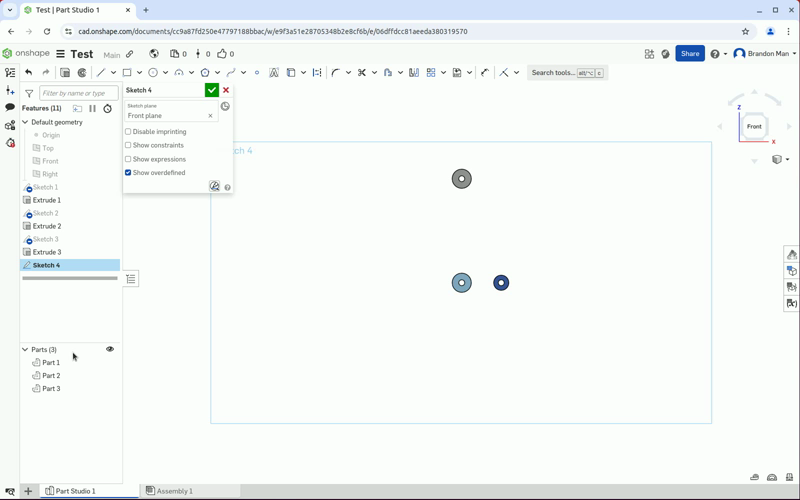
key(y)
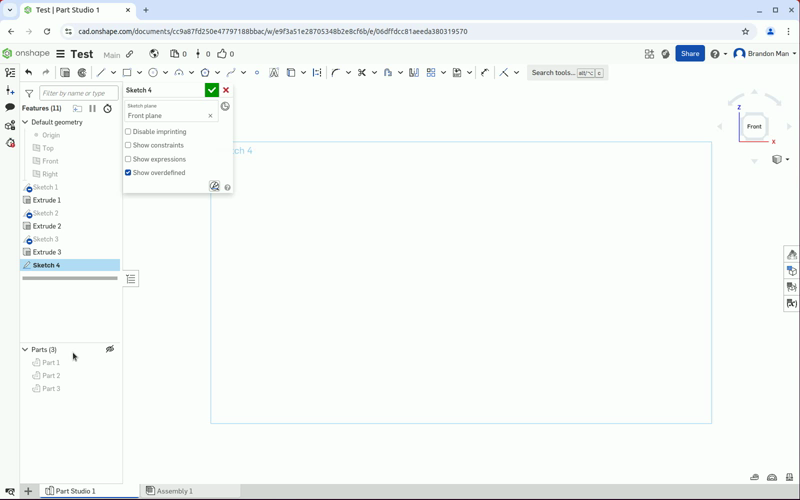
key(l)
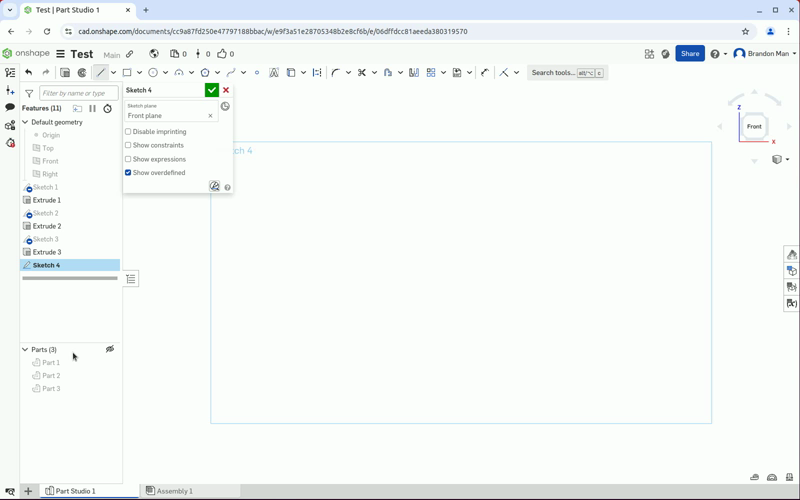
key_down(shift)
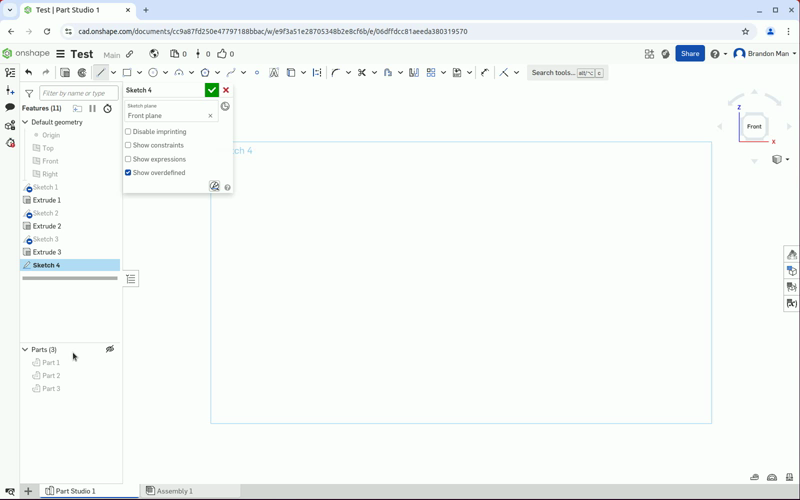
mouse_move(446, 226)
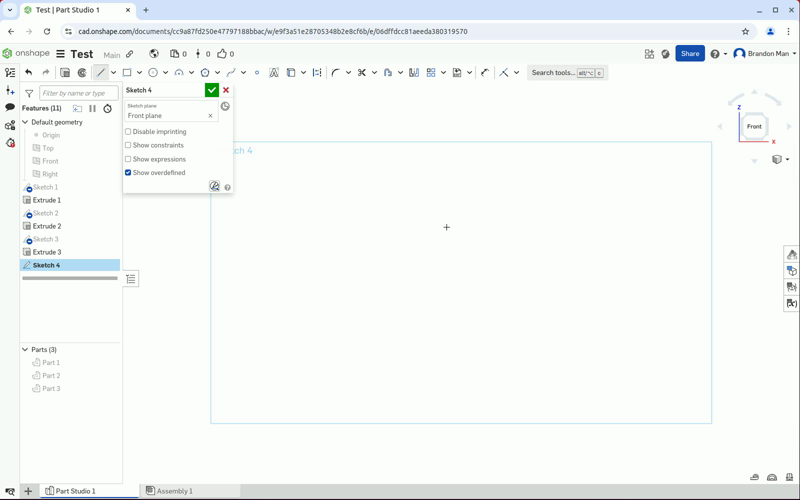
click(446, 226)
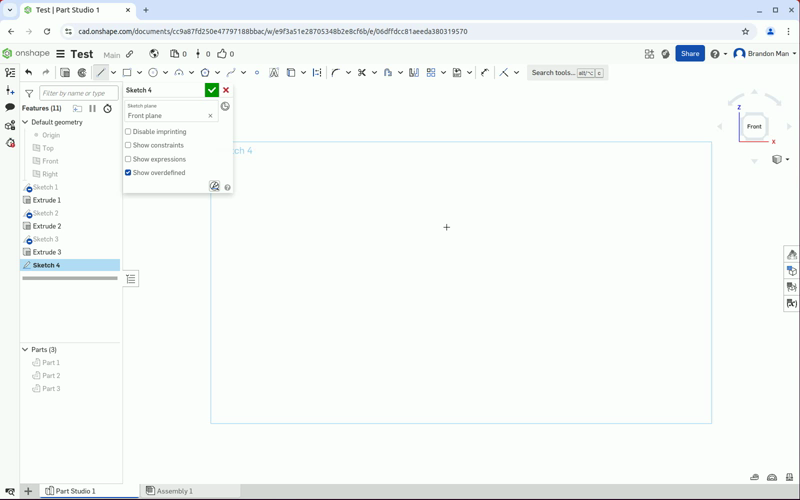
key_up(shift)
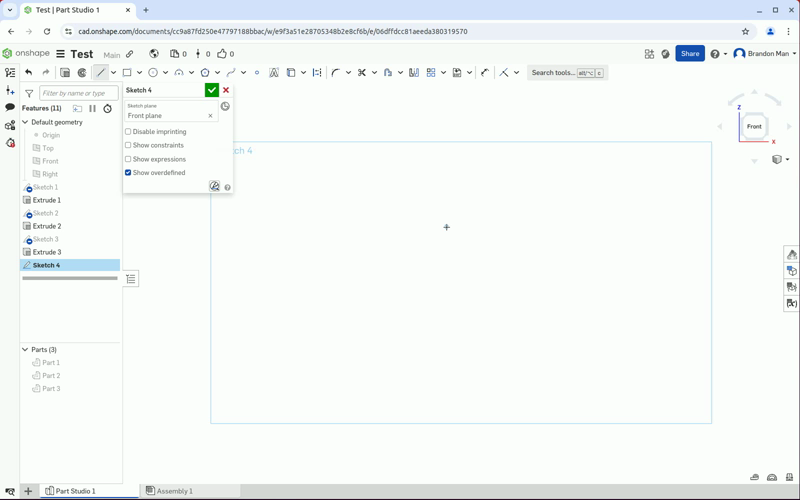
key_down(shift)
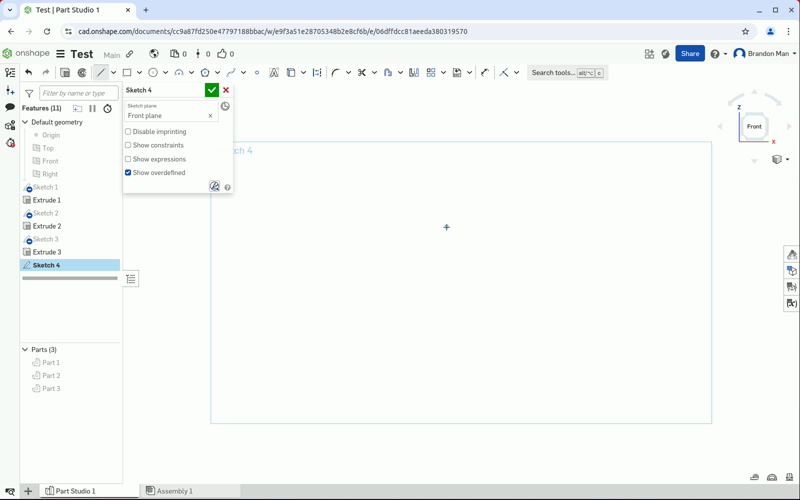
mouse_move(476, 226)
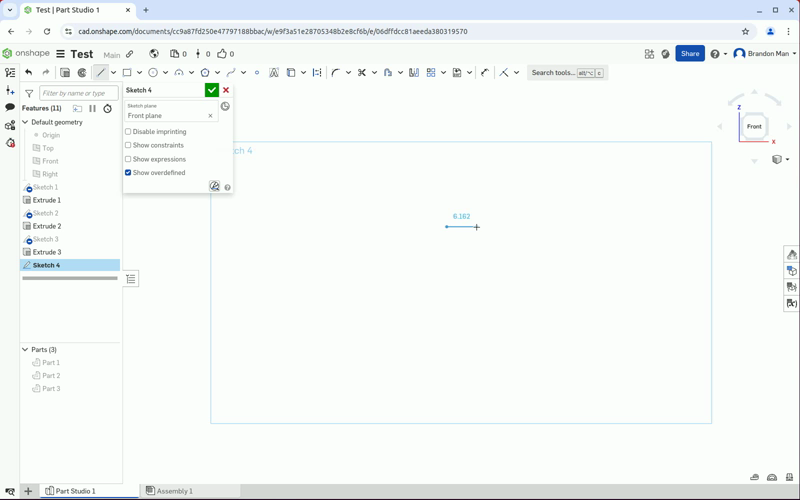
mouse_move(452, 284)
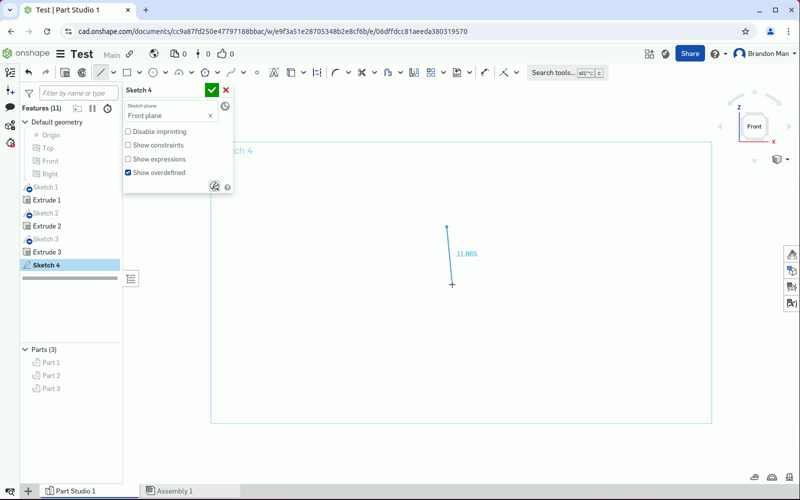
click(452, 284)
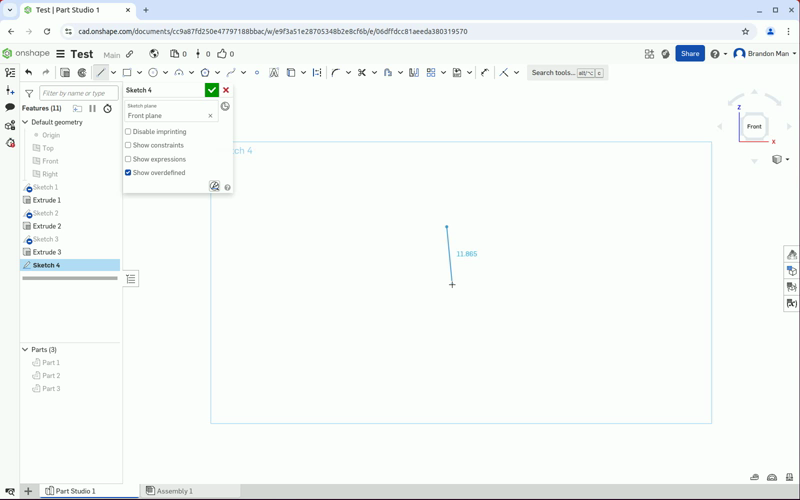
key_up(shift)
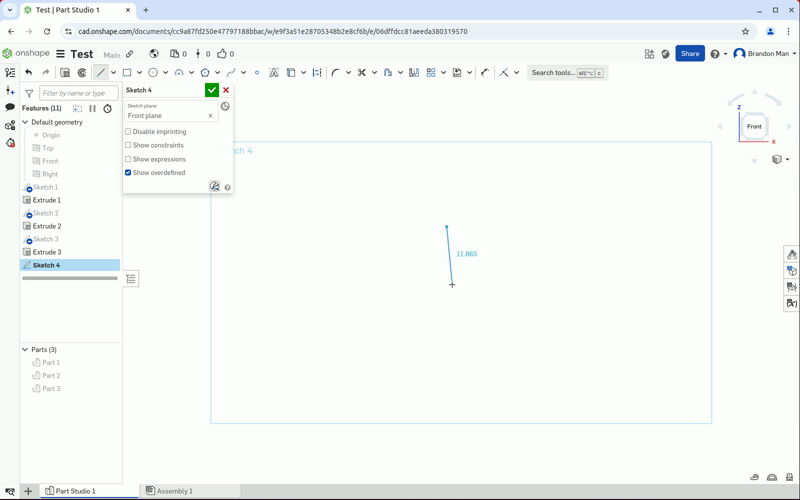
key(esc)
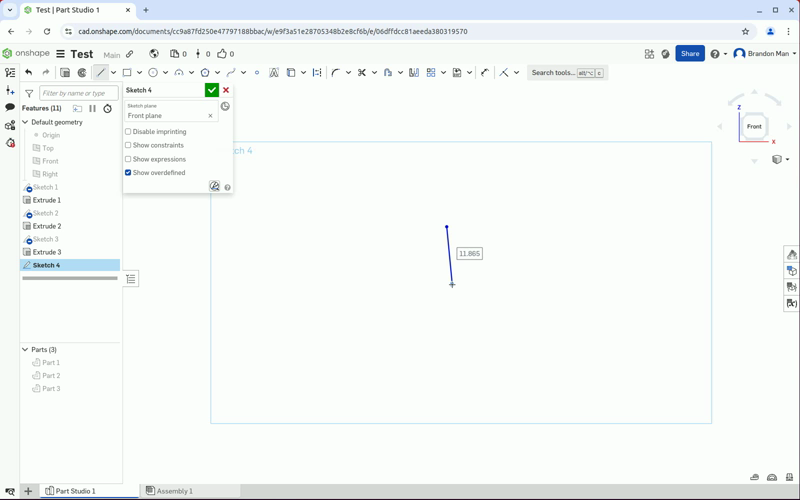
key(a)
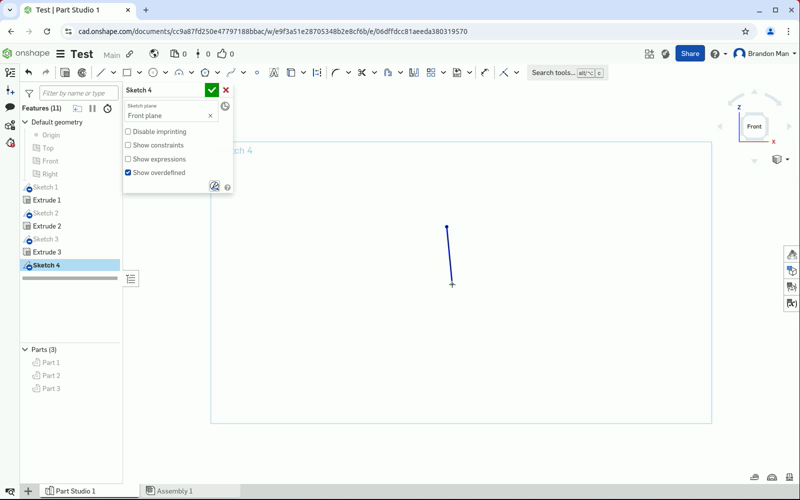
mouse_move(452, 284)
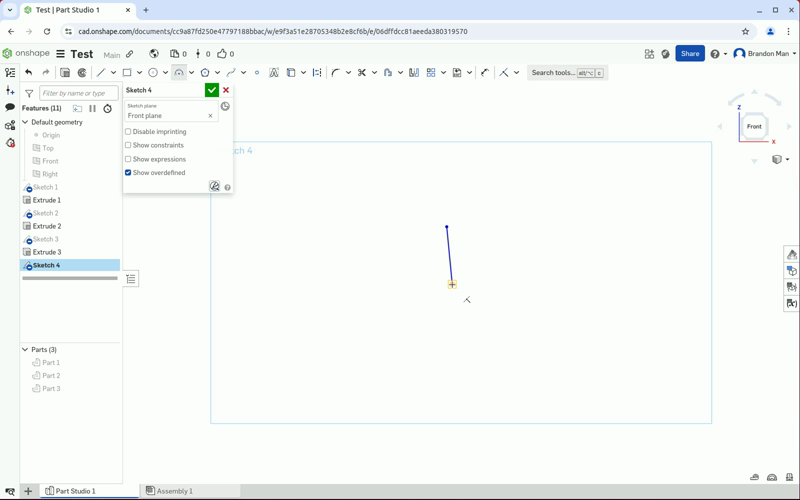
click(452, 284)
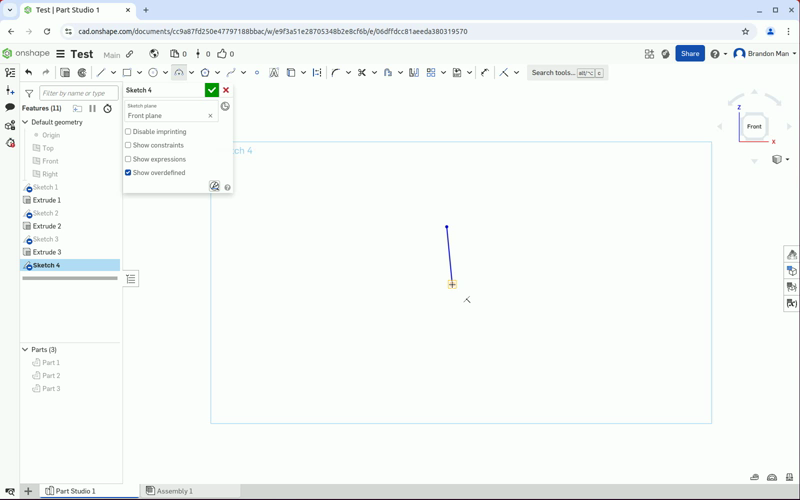
key_down(shift)
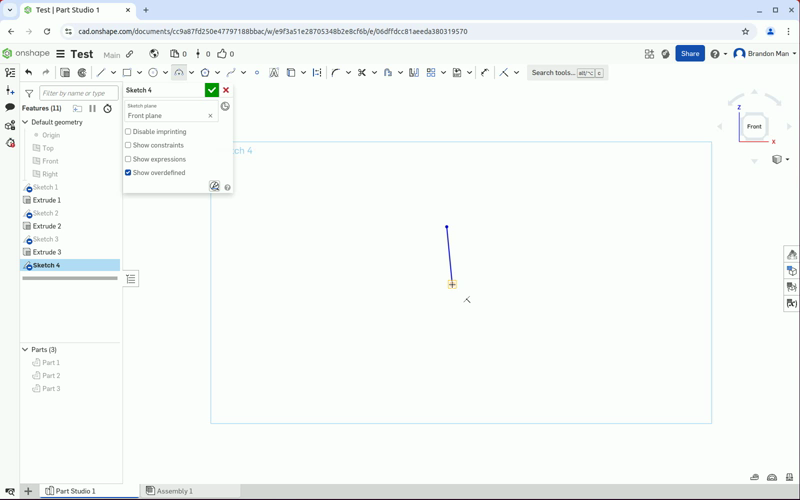
mouse_move(461, 291)
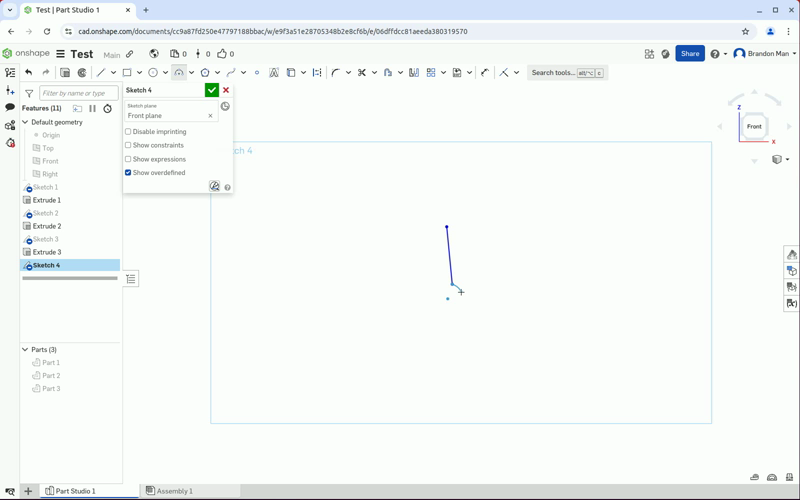
click(461, 291)
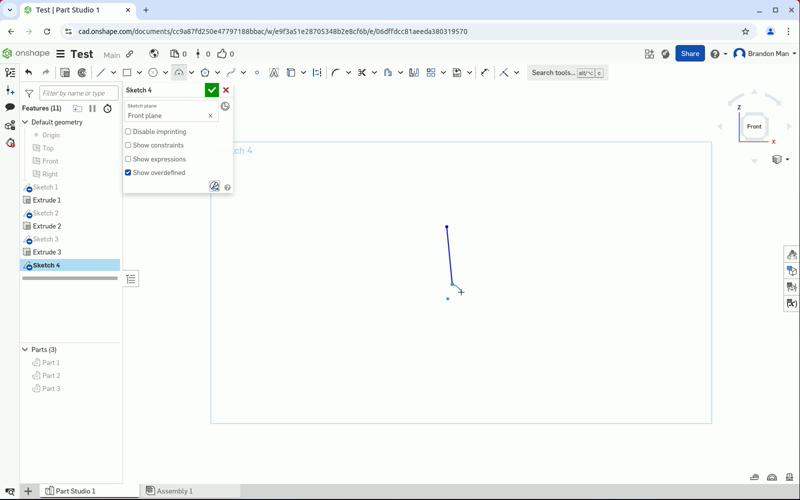
mouse_move(466, 276)
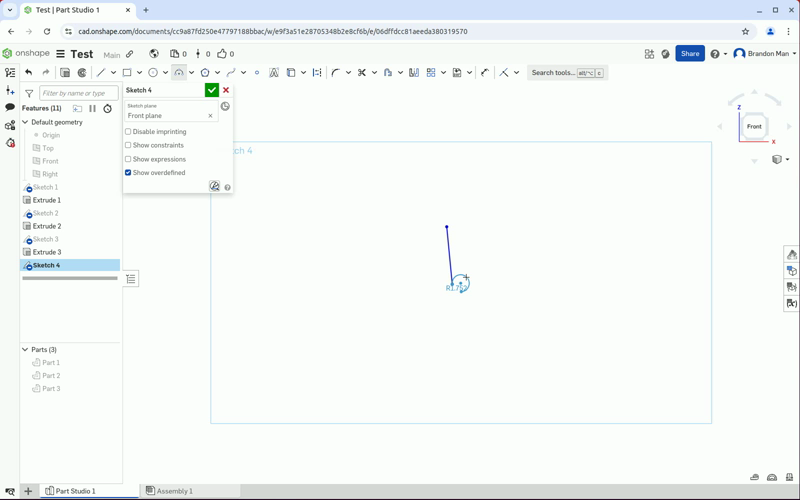
click(466, 276)
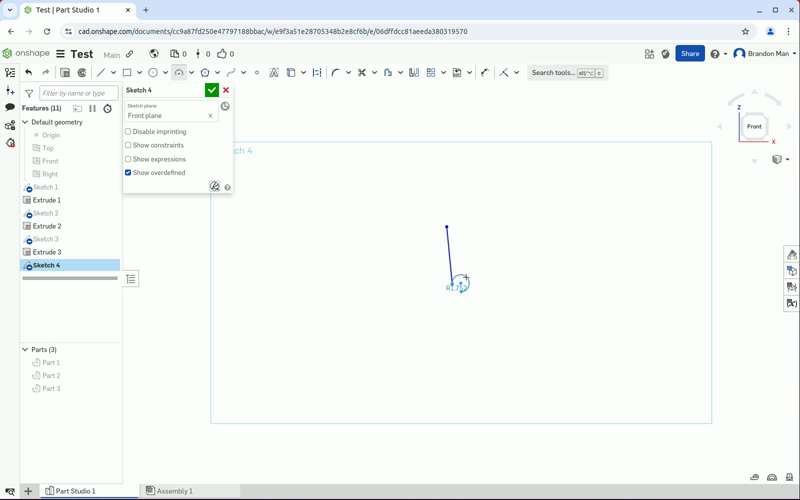
key_up(shift)
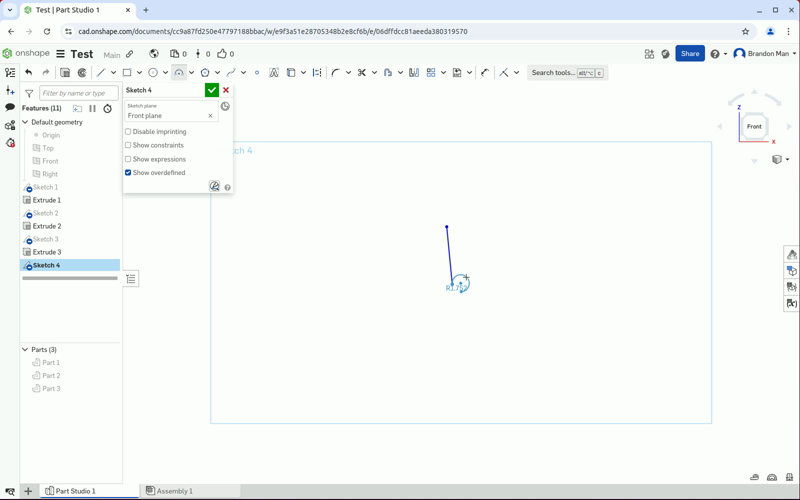
key(esc)
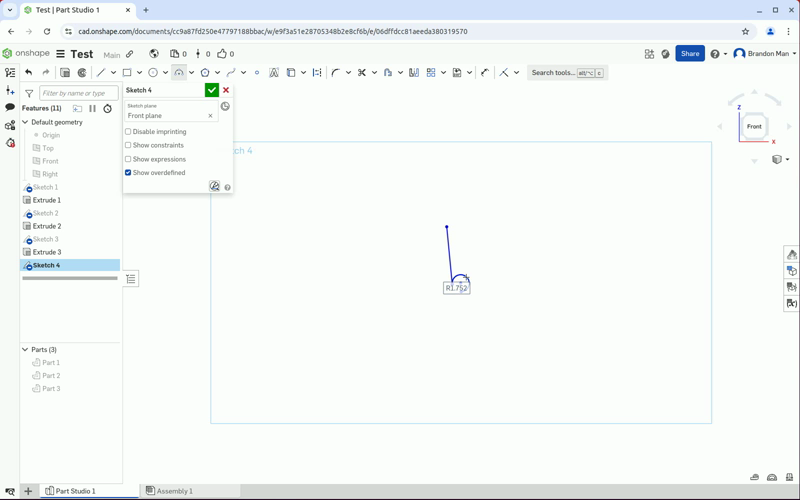
key(l)
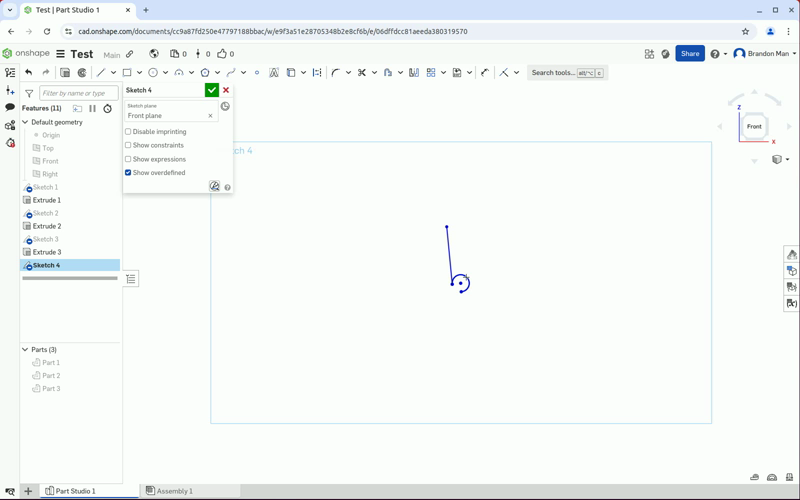
mouse_move(461, 291)
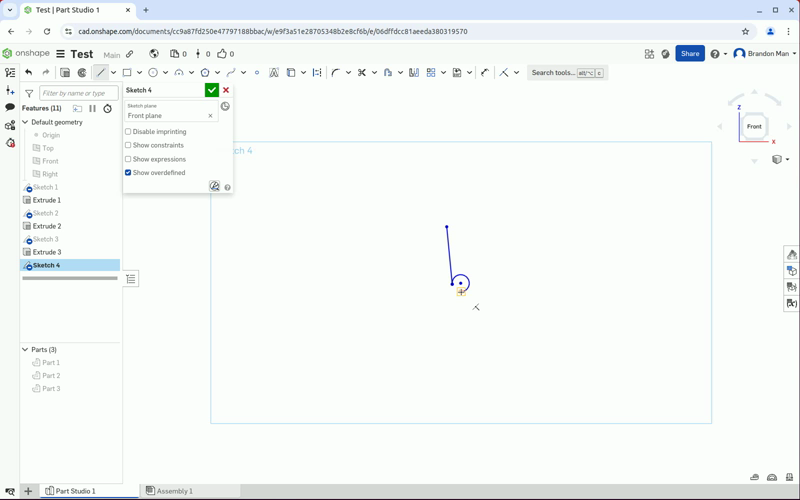
click(461, 291)
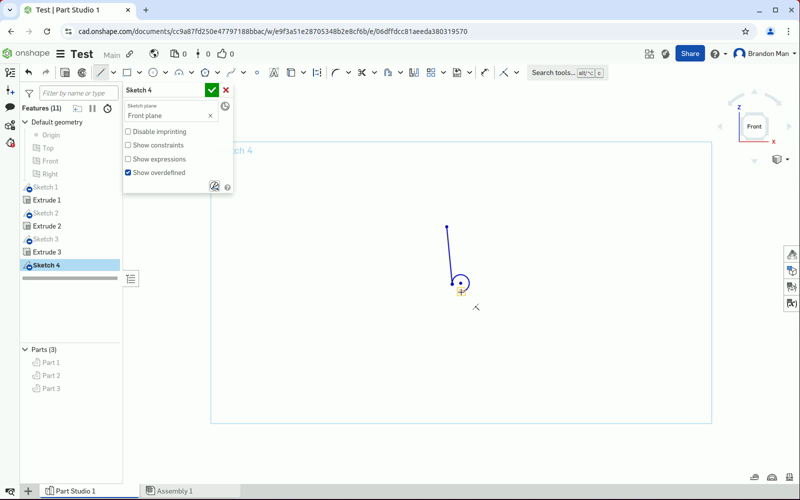
key_down(shift)
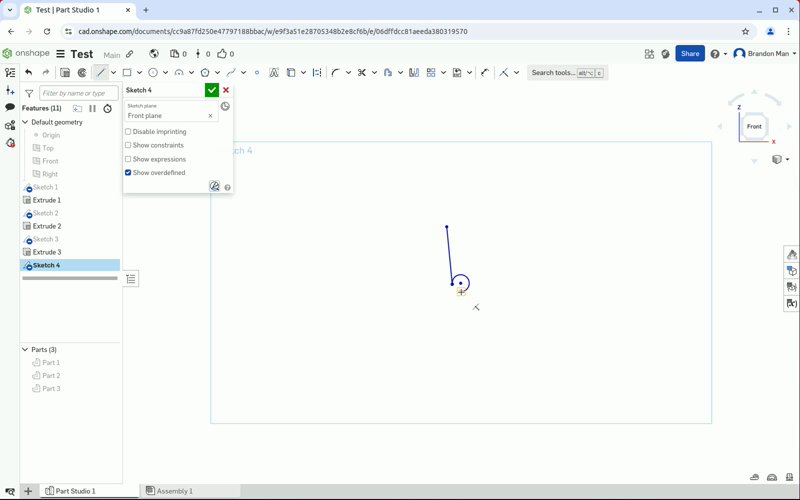
mouse_move(491, 291)
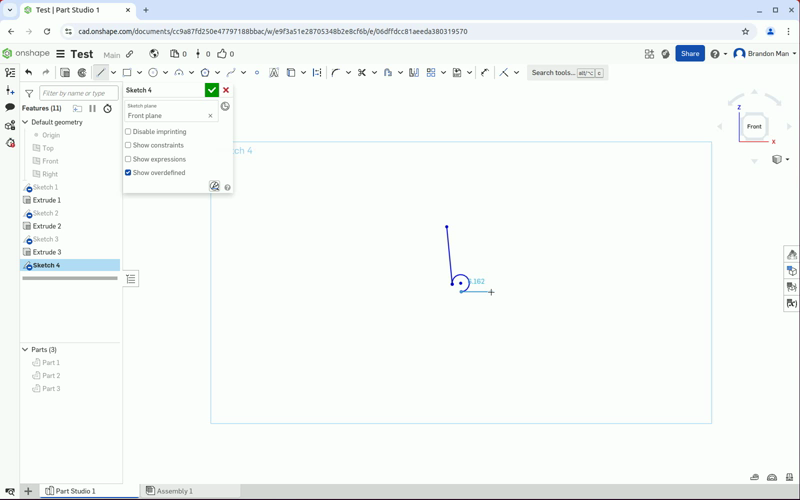
mouse_move(502, 290)
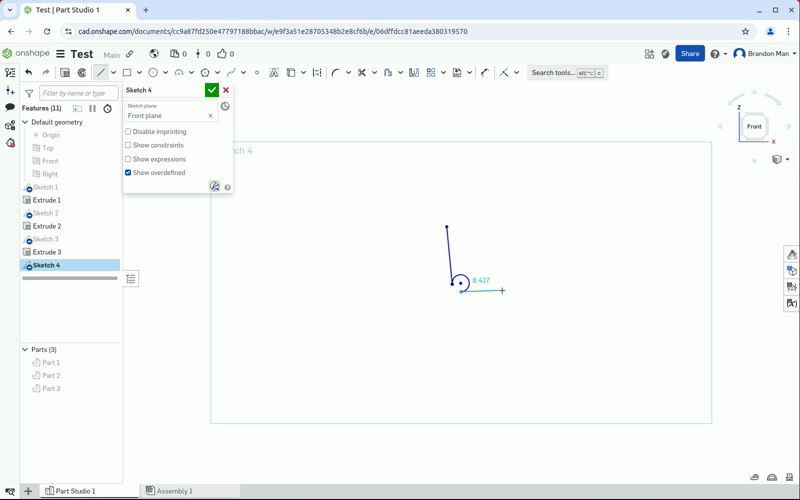
click(502, 290)
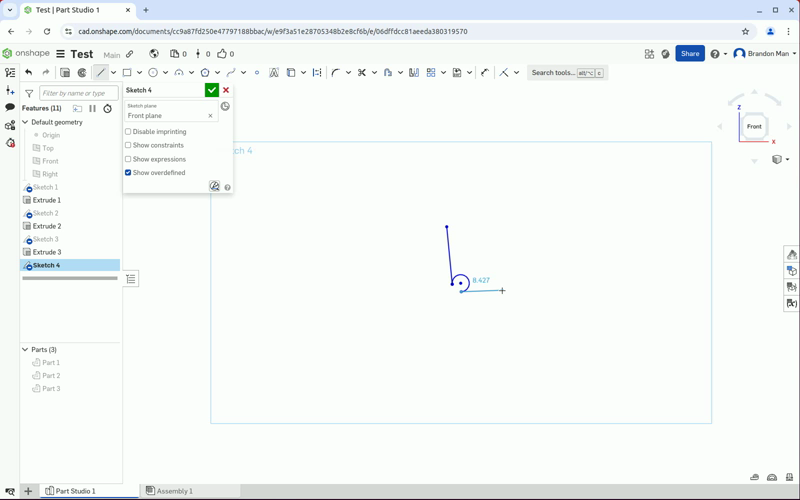
key_up(shift)
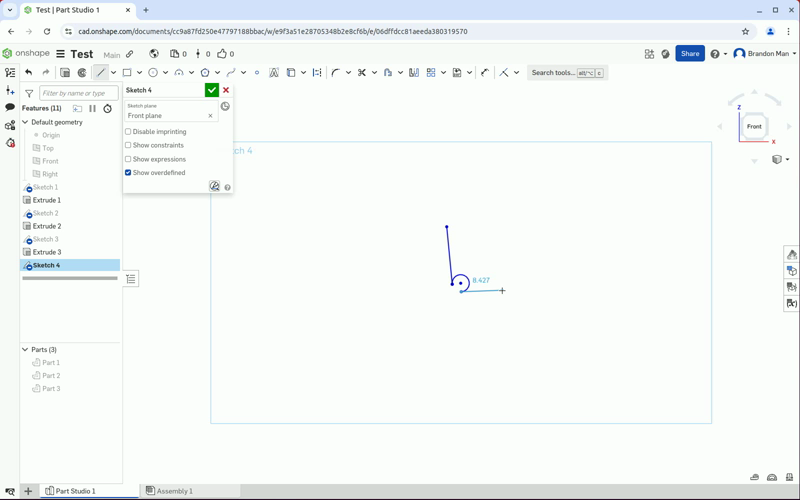
key(esc)
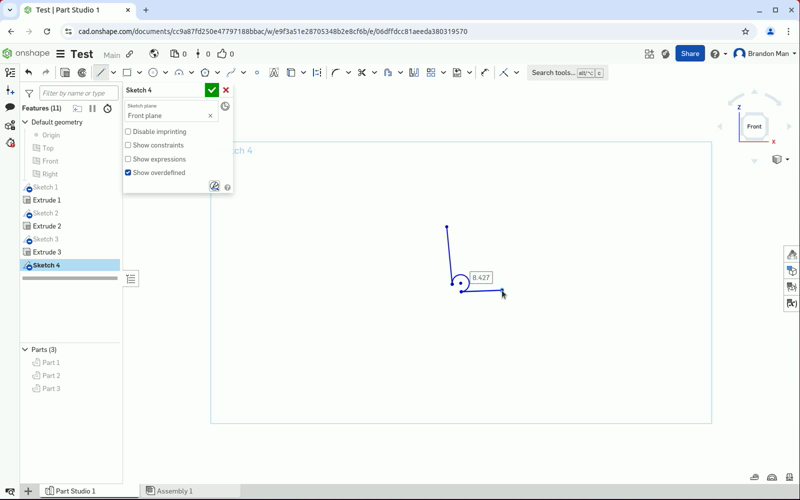
key(a)
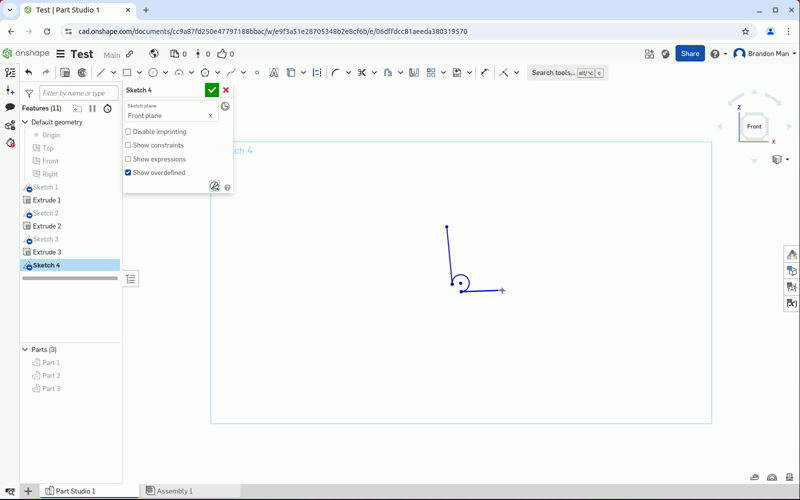
mouse_move(502, 290)
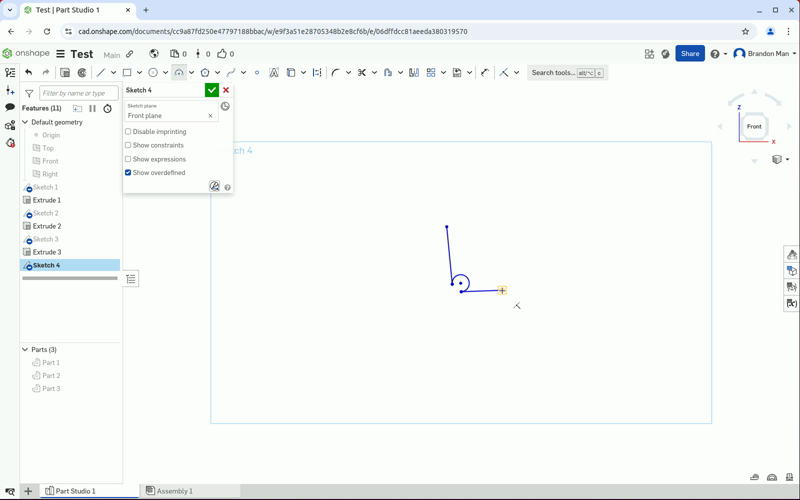
click(502, 290)
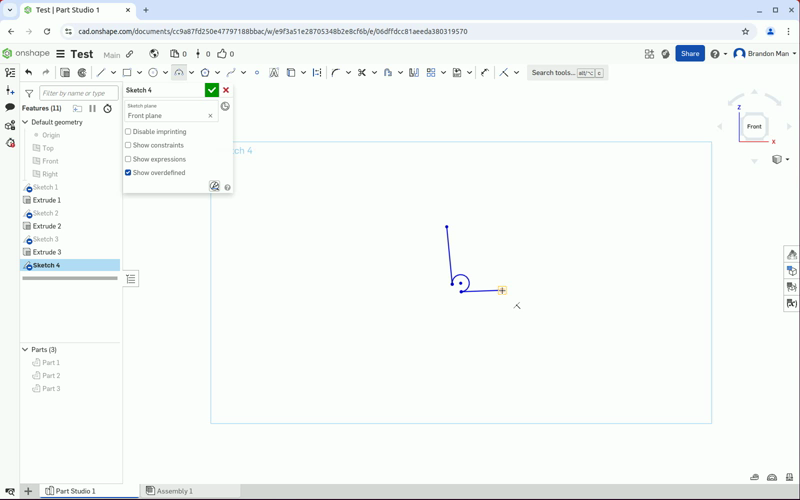
key_down(shift)
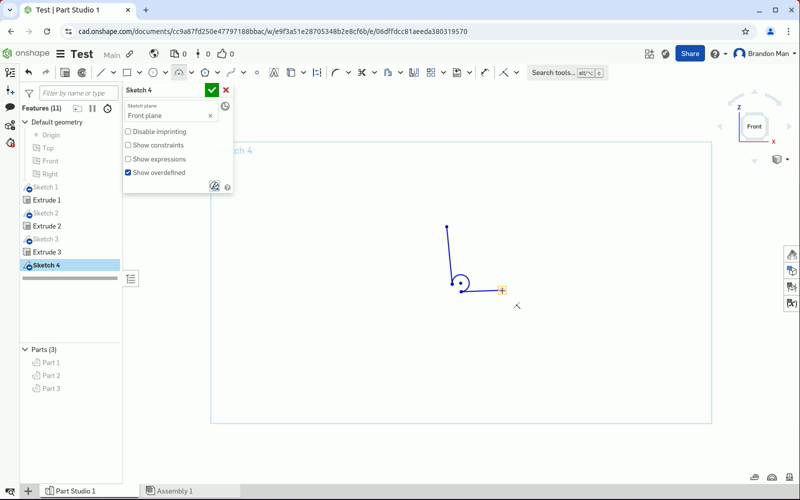
mouse_move(502, 276)
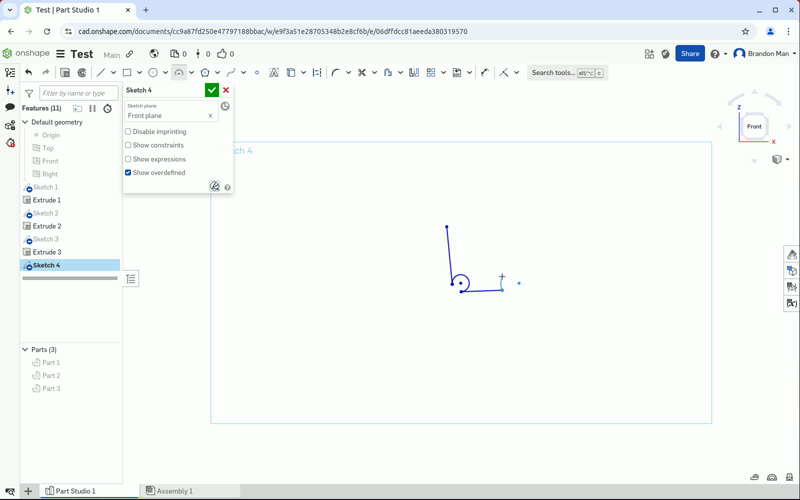
click(502, 276)
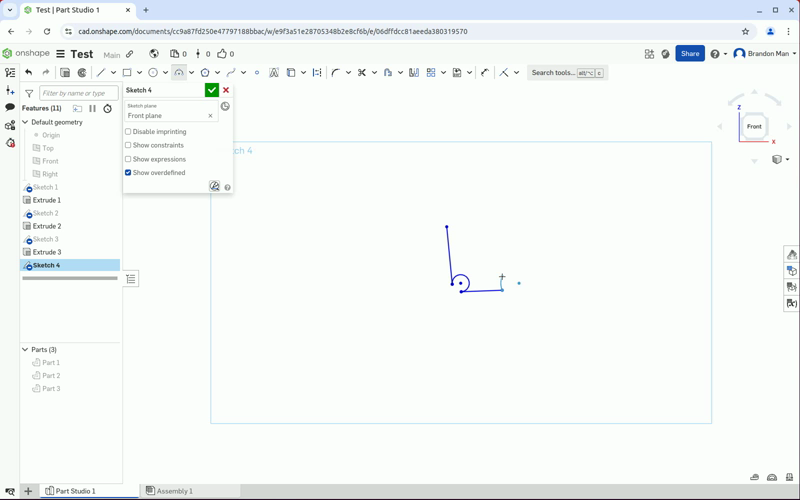
mouse_move(494, 282)
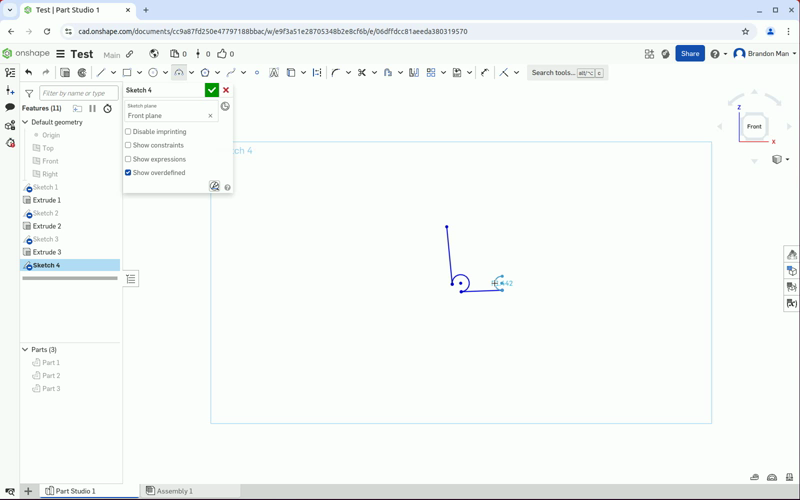
click(494, 282)
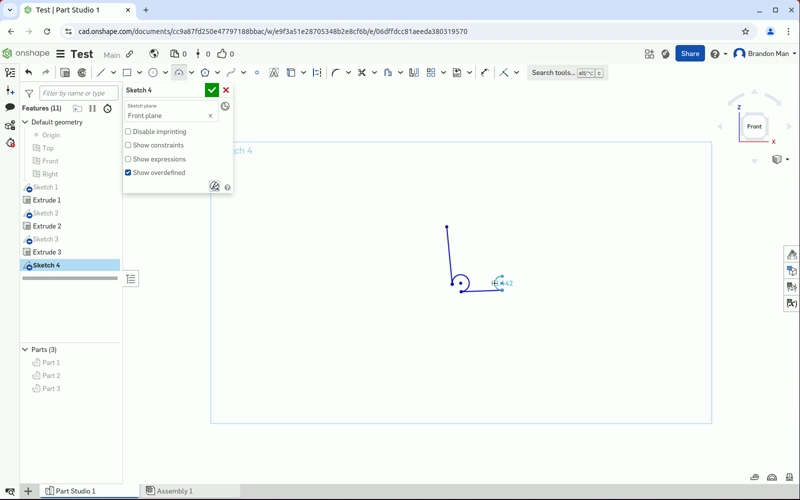
key_up(shift)
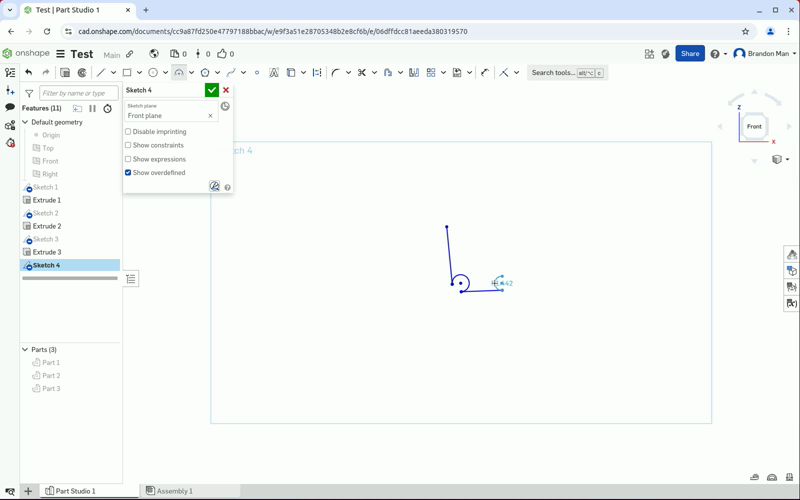
key(esc)
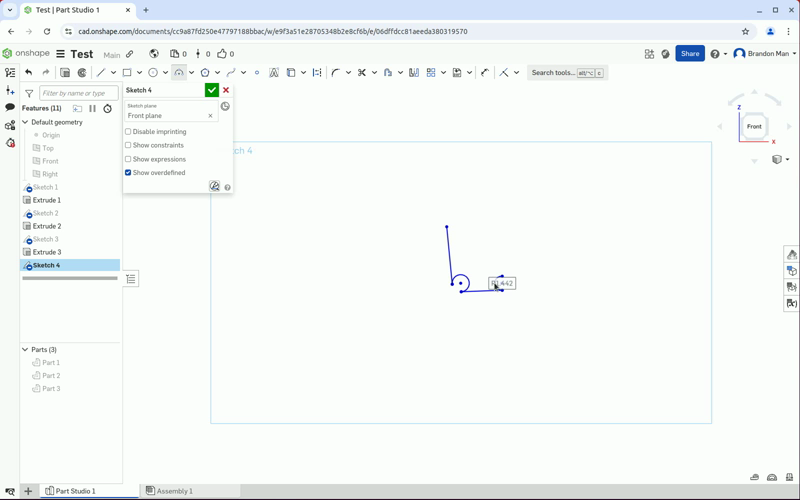
key(l)
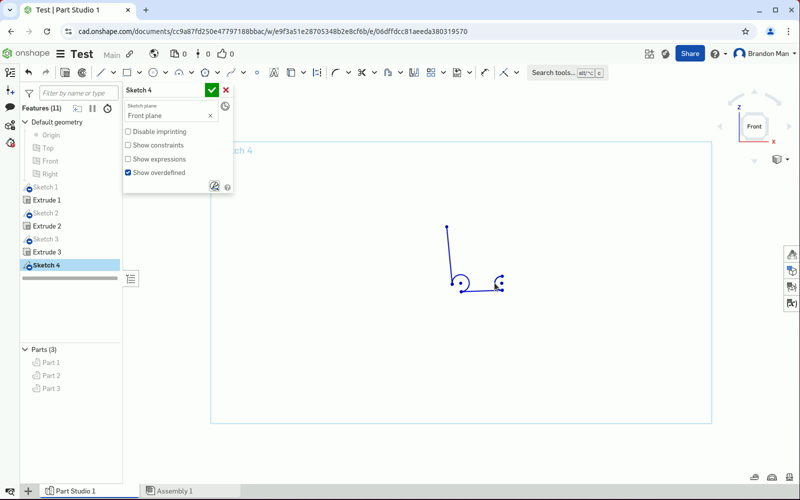
mouse_move(502, 276)
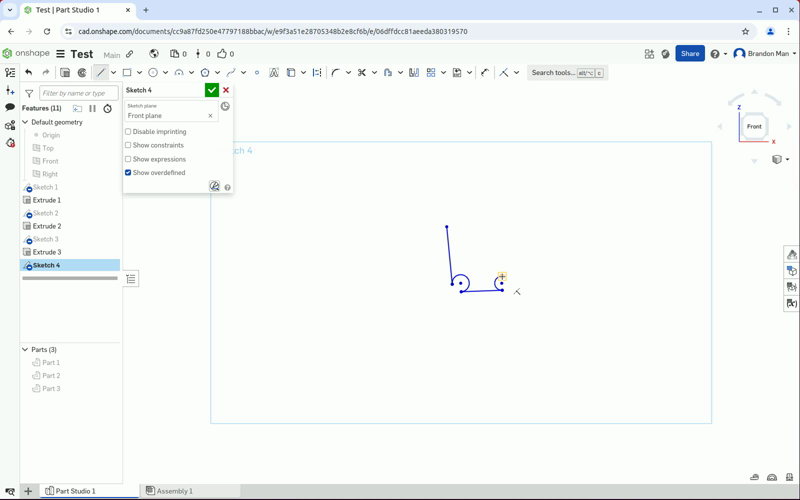
click(502, 276)
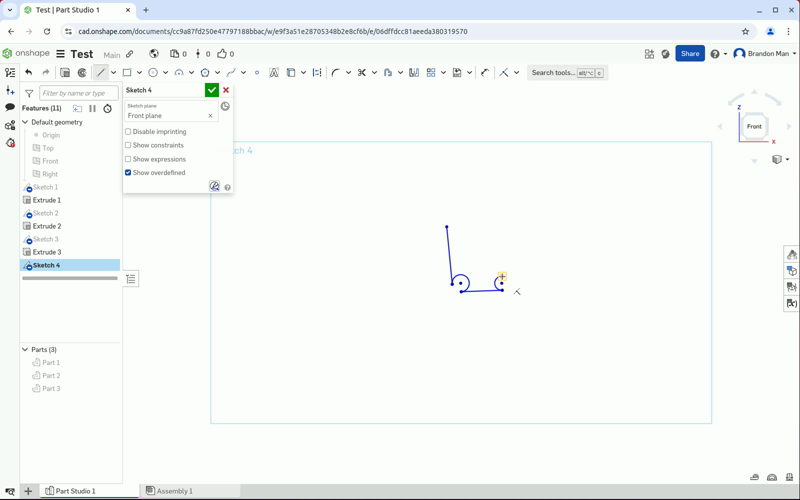
key_down(shift)
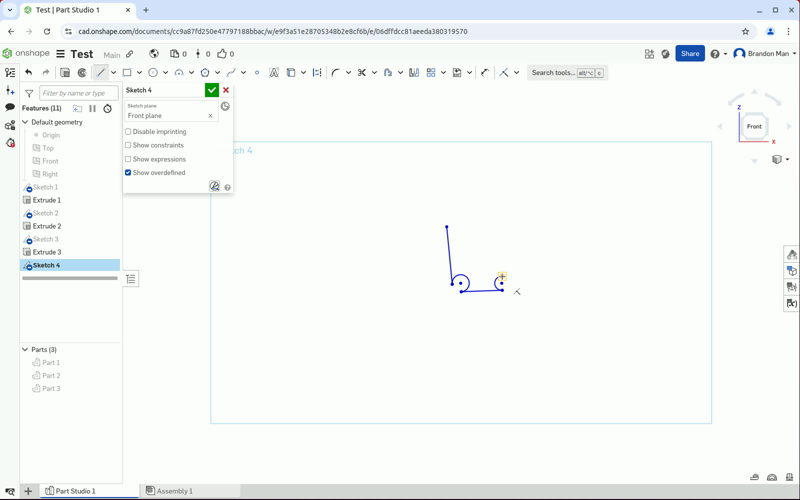
mouse_move(532, 276)
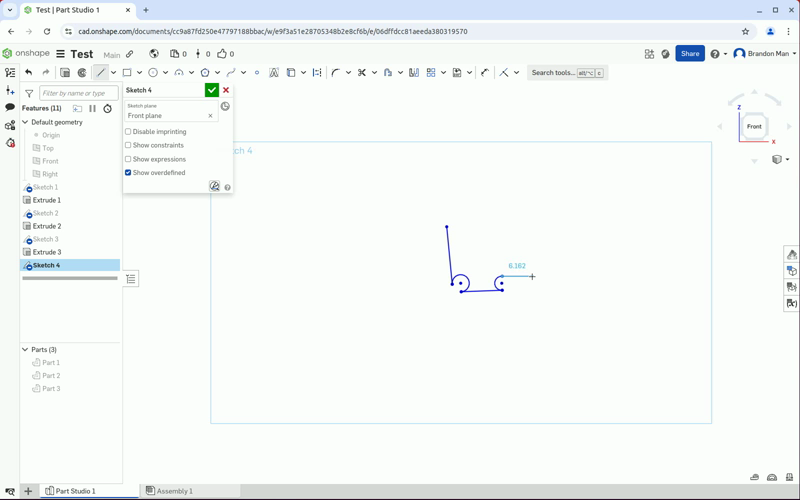
mouse_move(478, 275)
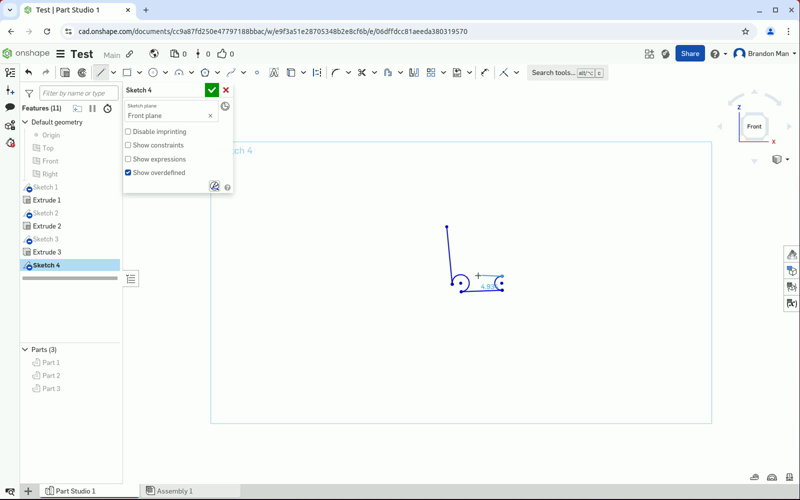
click(478, 275)
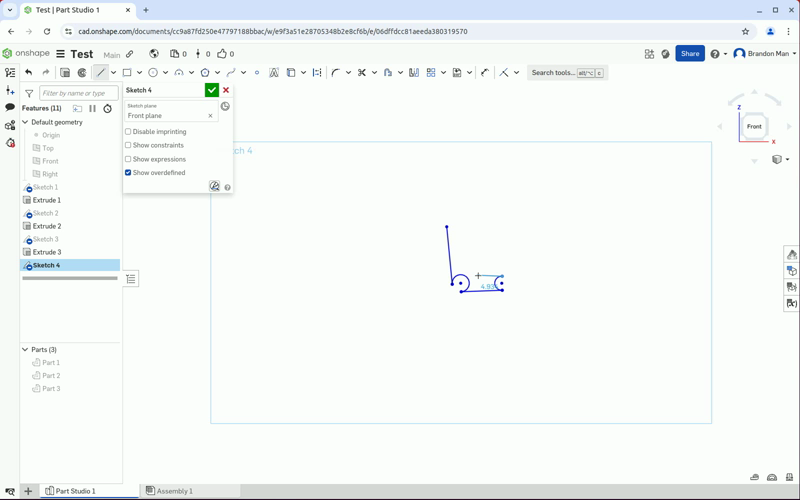
key_up(shift)
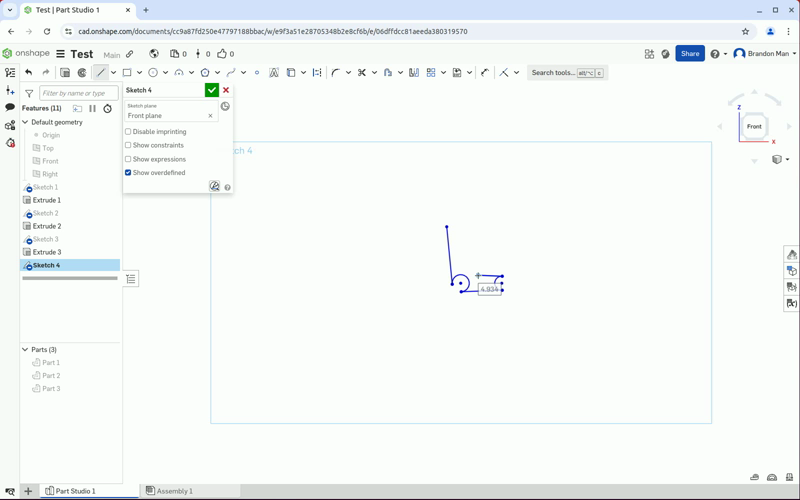
key(esc)
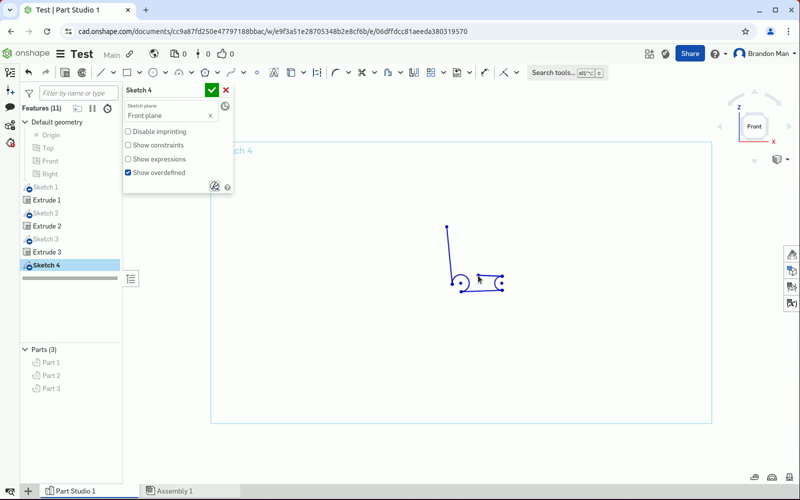
key(a)
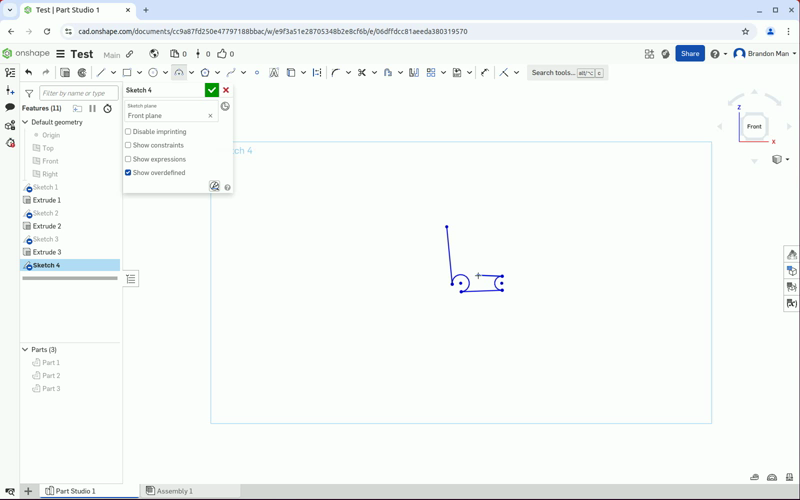
mouse_move(478, 275)
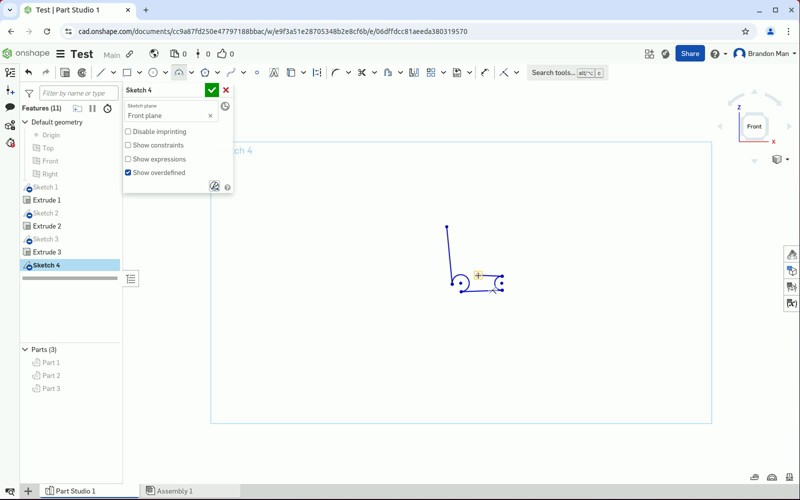
click(478, 275)
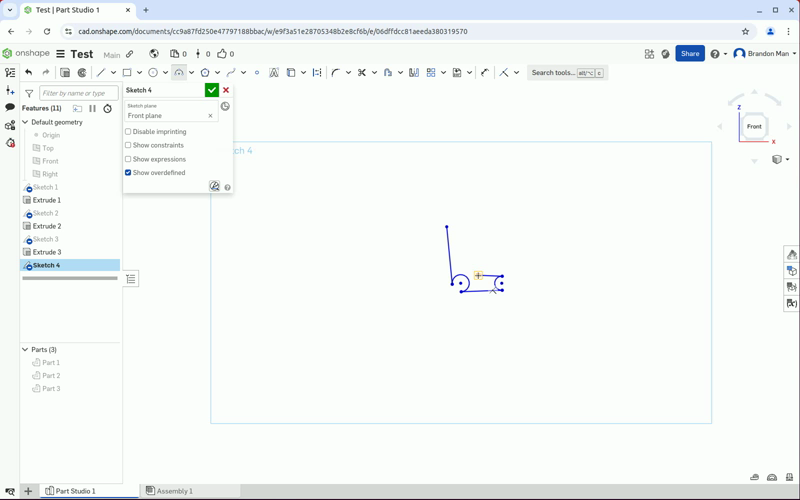
key_down(shift)
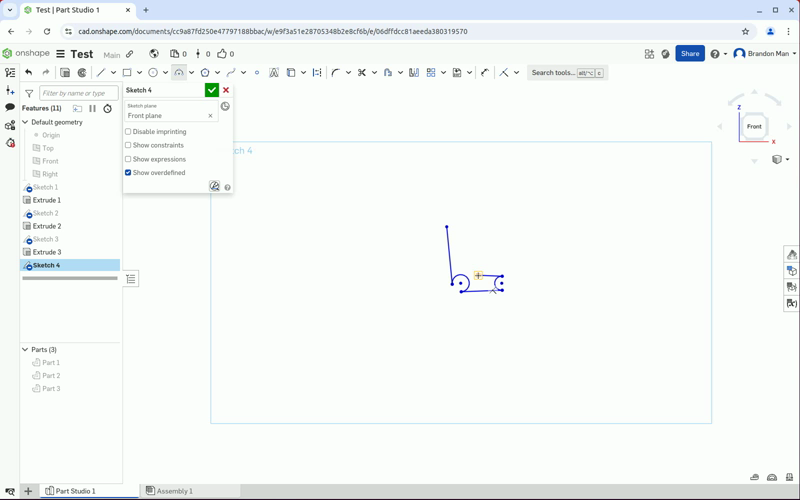
mouse_move(471, 267)
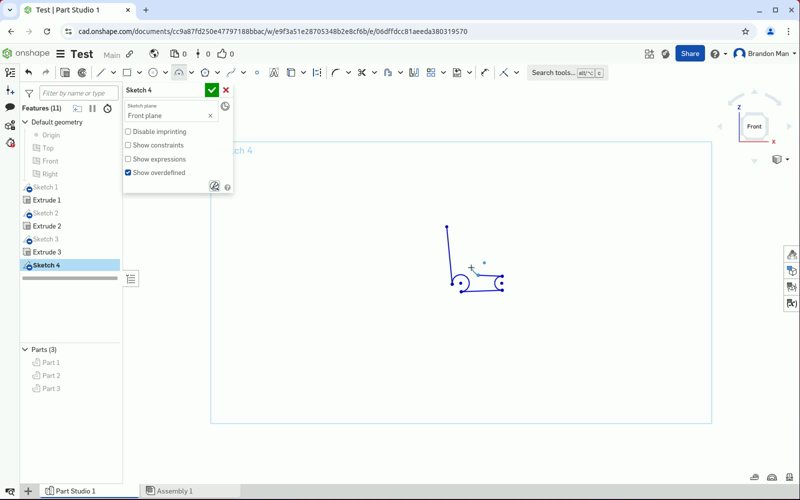
click(471, 267)
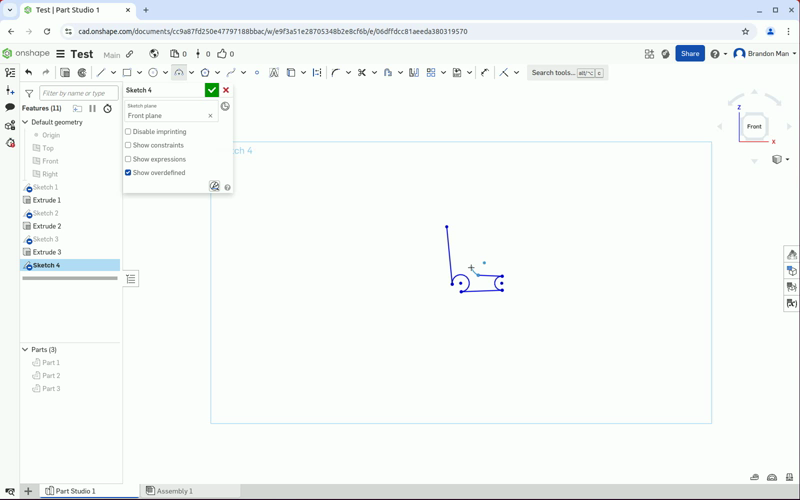
mouse_move(472, 272)
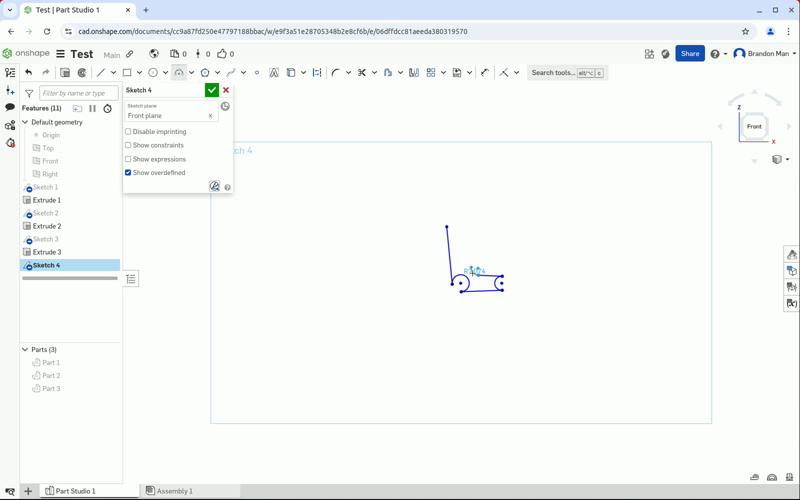
click(472, 272)
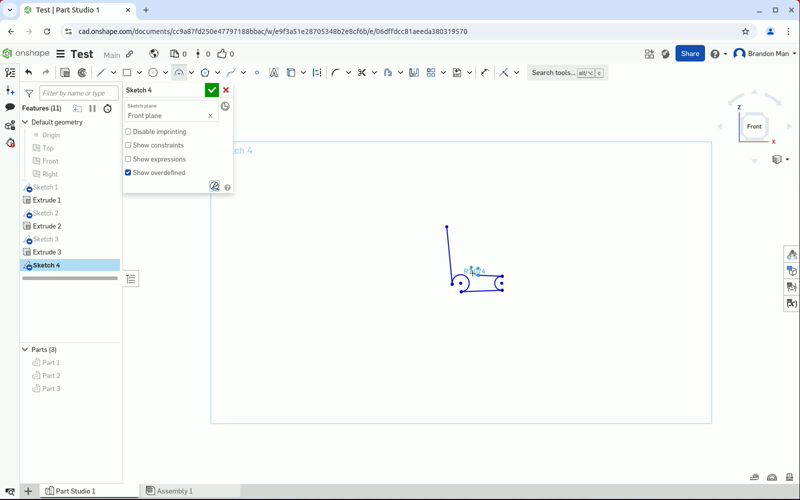
key_up(shift)
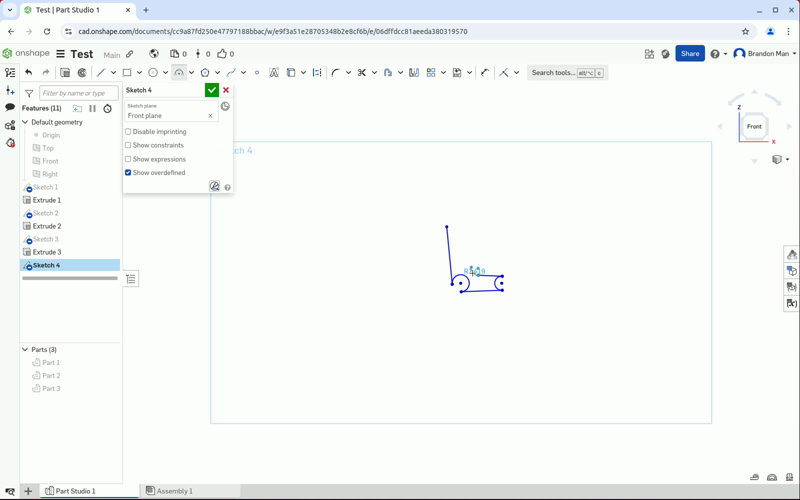
key(esc)
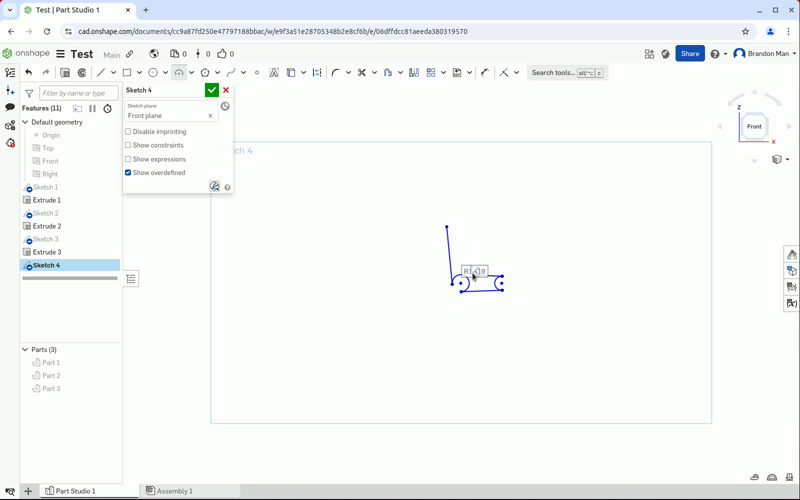
key(l)
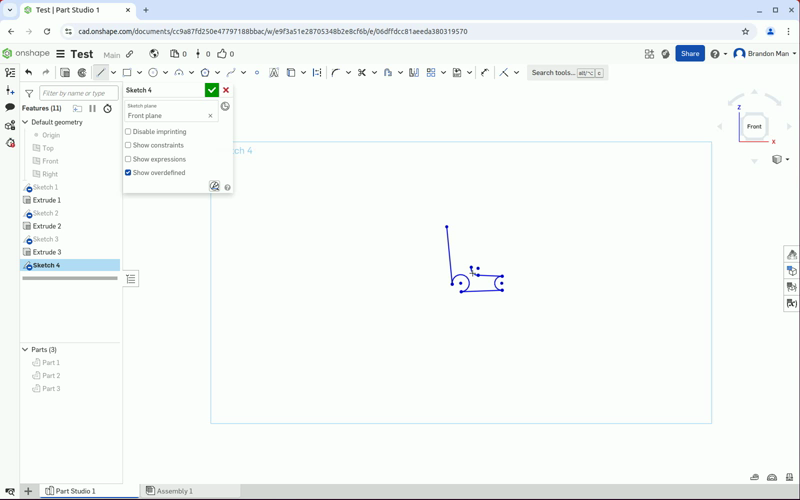
mouse_move(471, 267)
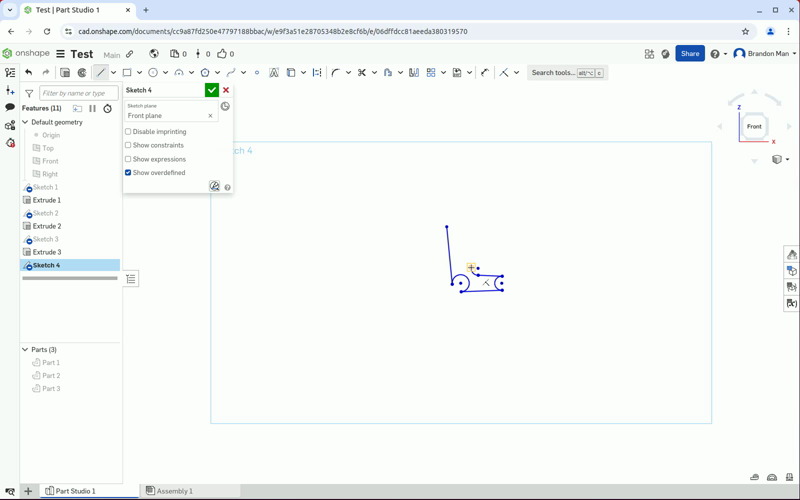
click(471, 267)
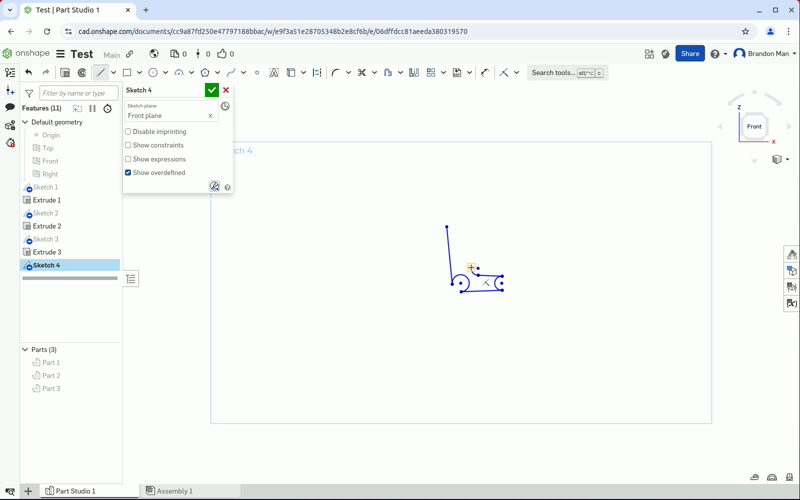
key_down(shift)
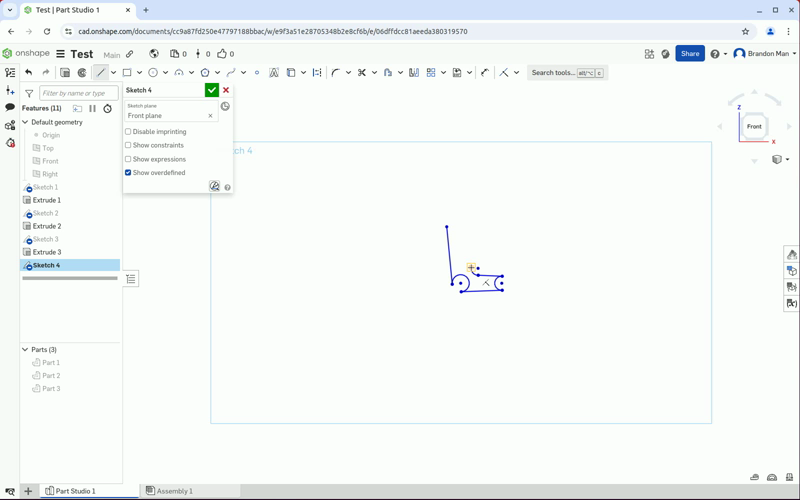
mouse_move(501, 267)
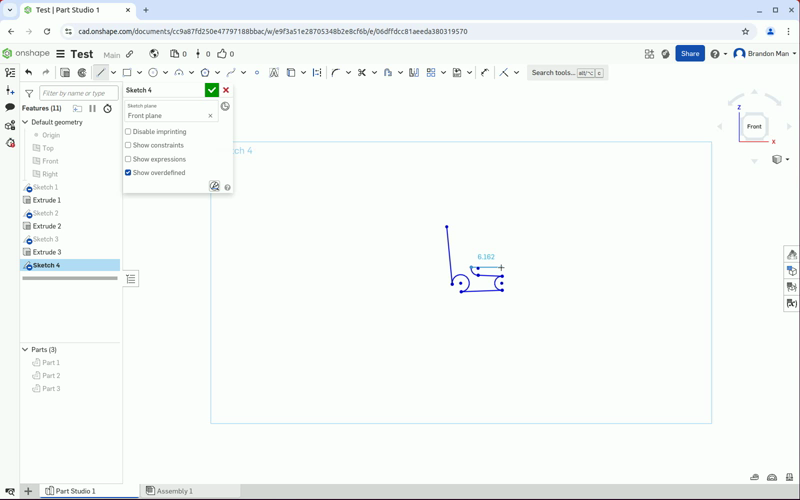
mouse_move(475, 226)
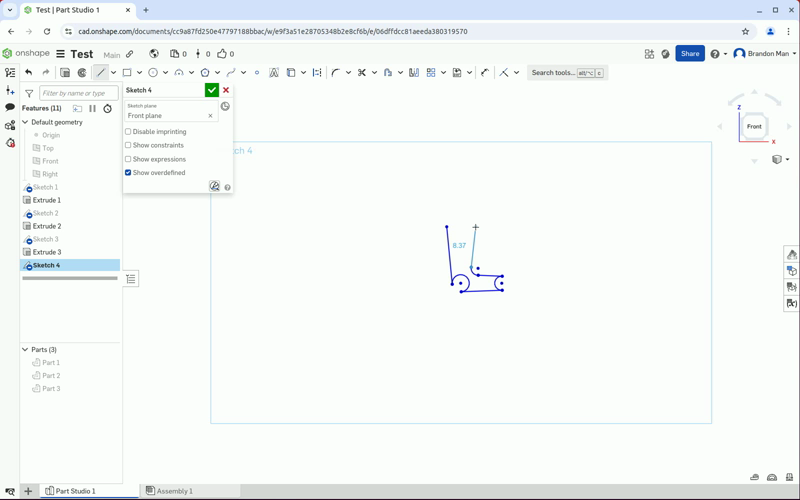
click(475, 226)
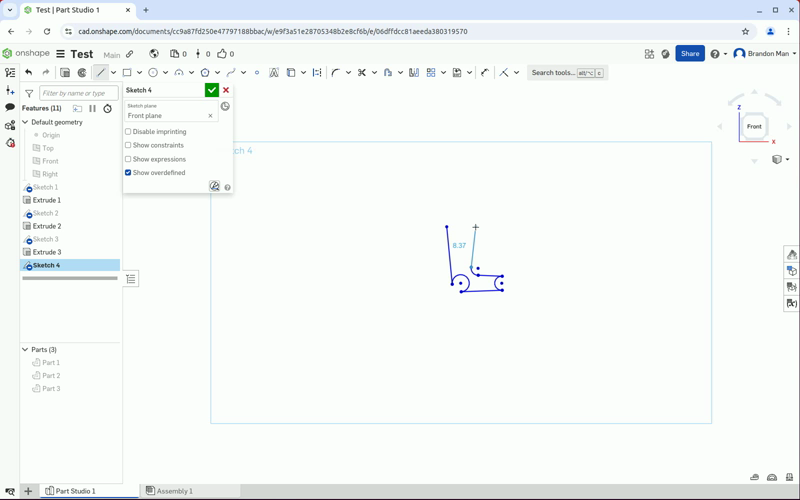
key_up(shift)
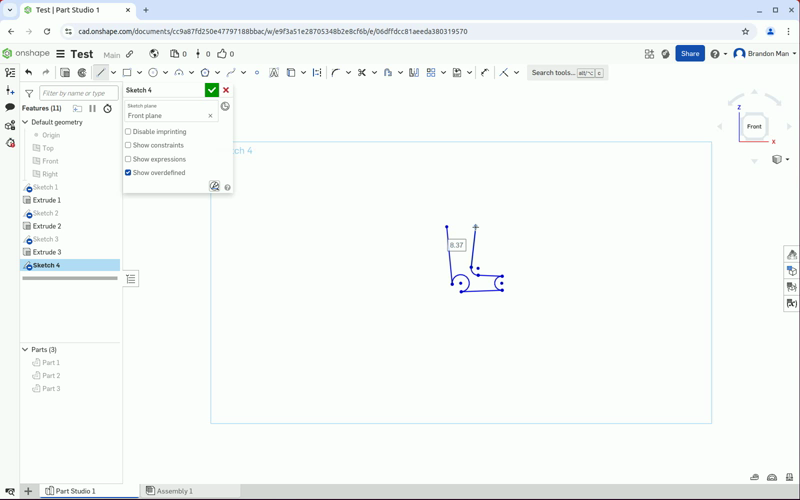
key(esc)
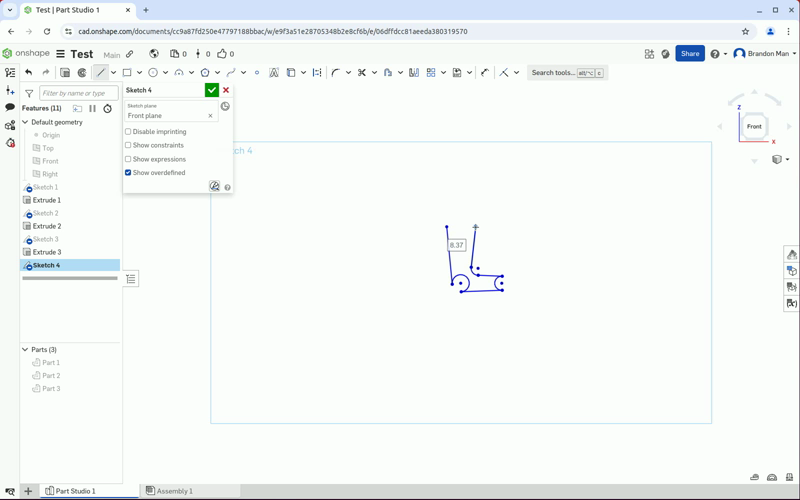
key(a)
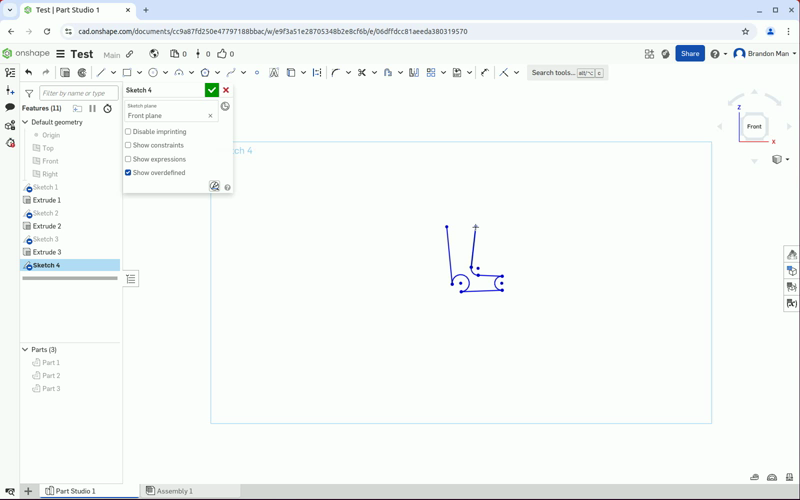
mouse_move(475, 226)
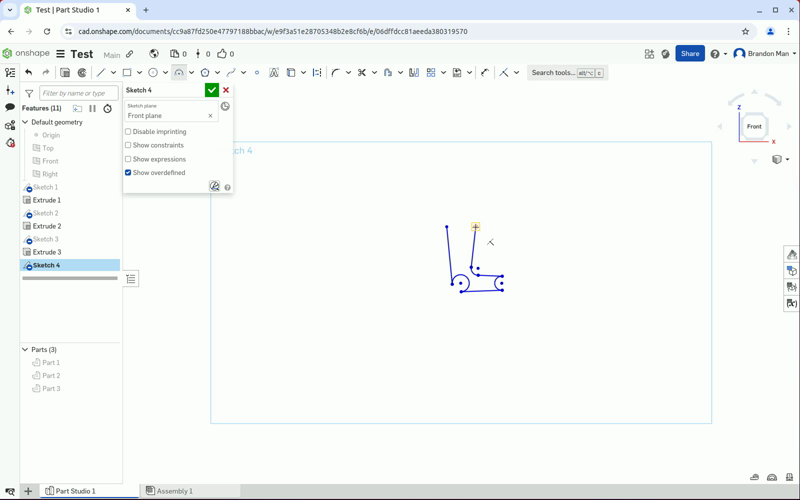
click(475, 226)
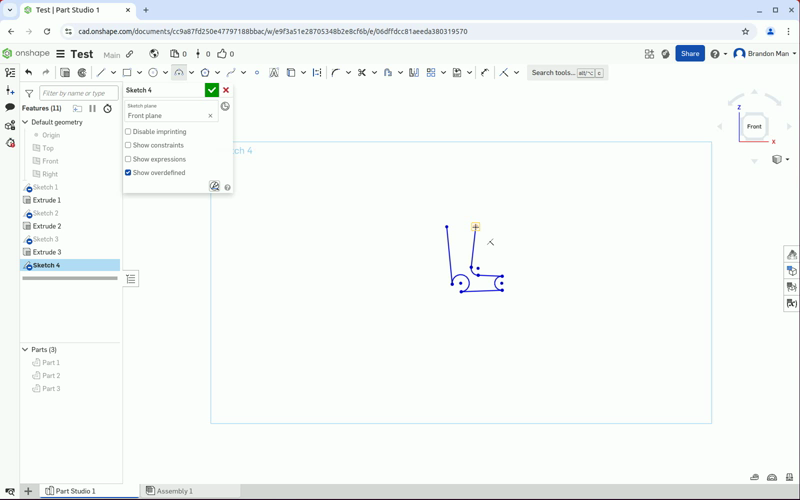
mouse_move(446, 226)
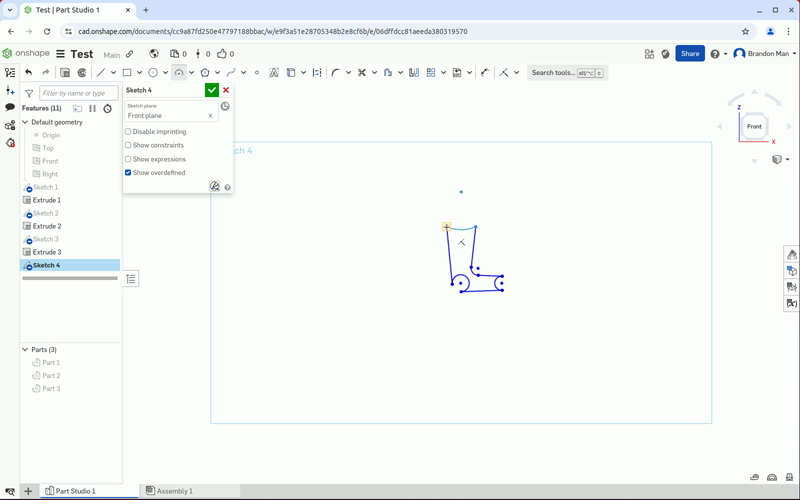
click(446, 226)
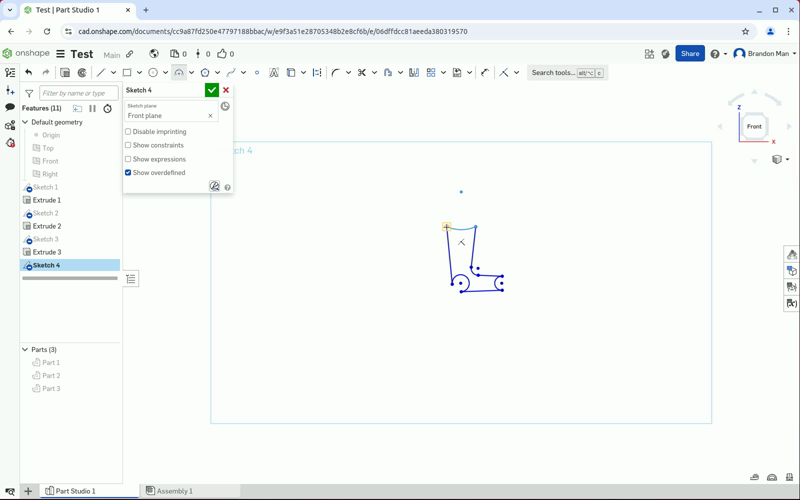
key_down(shift)
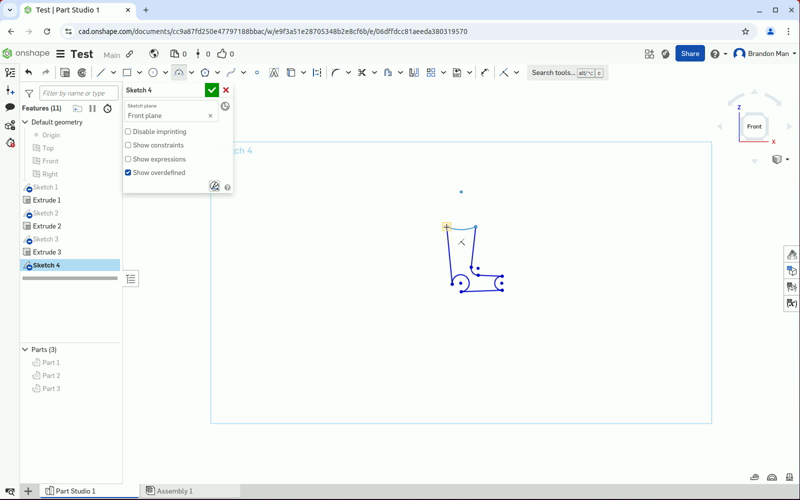
mouse_move(461, 239)
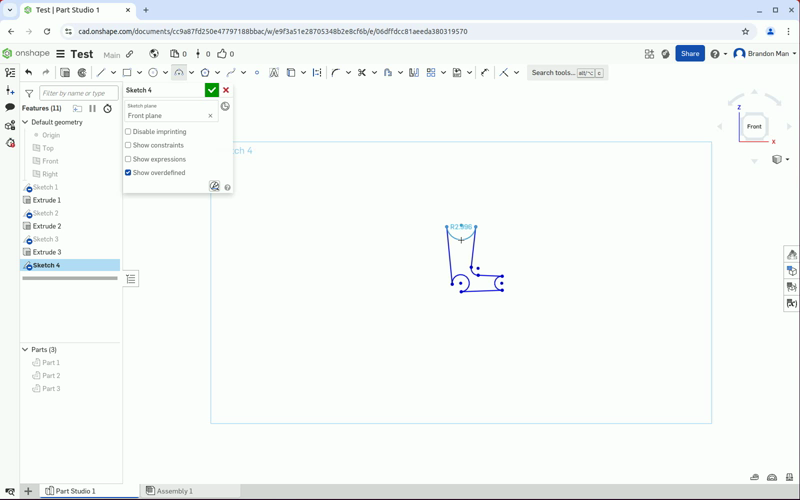
click(461, 239)
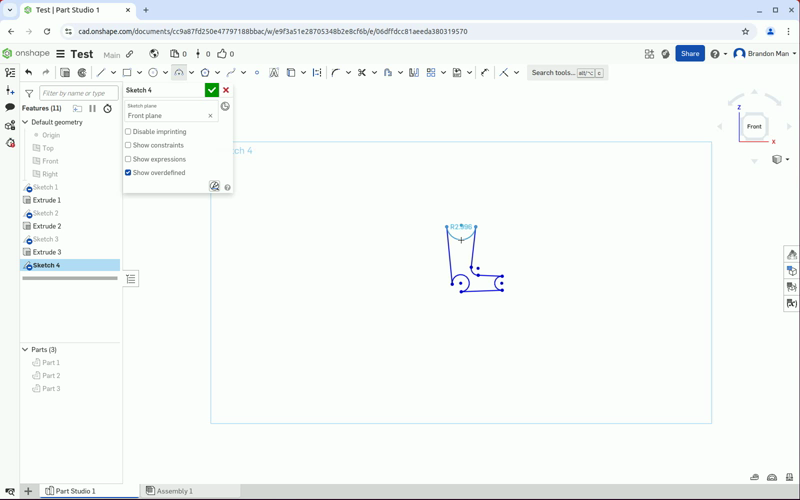
key_up(shift)
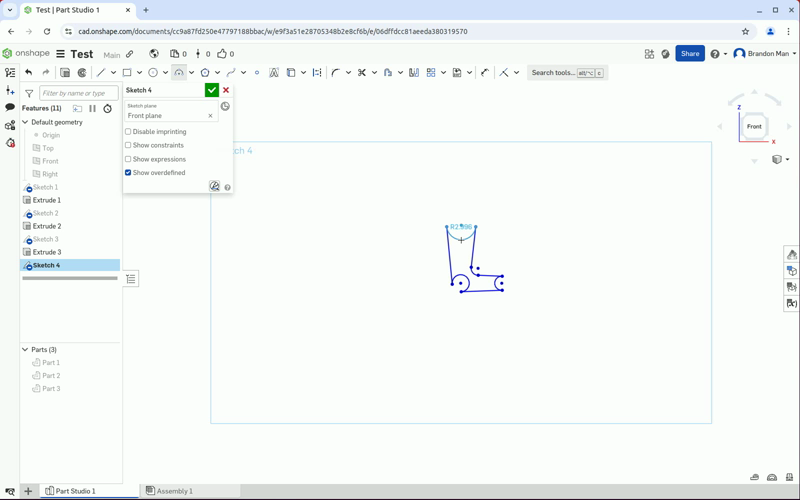
key(esc)
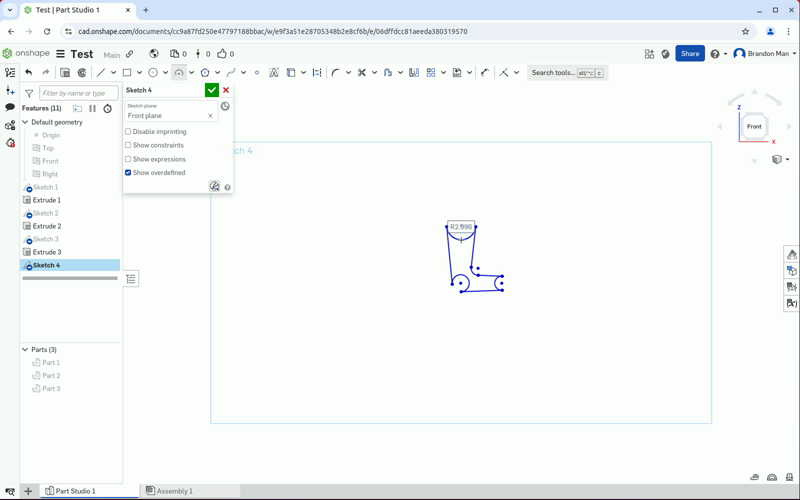
mouse_move(463, 258)
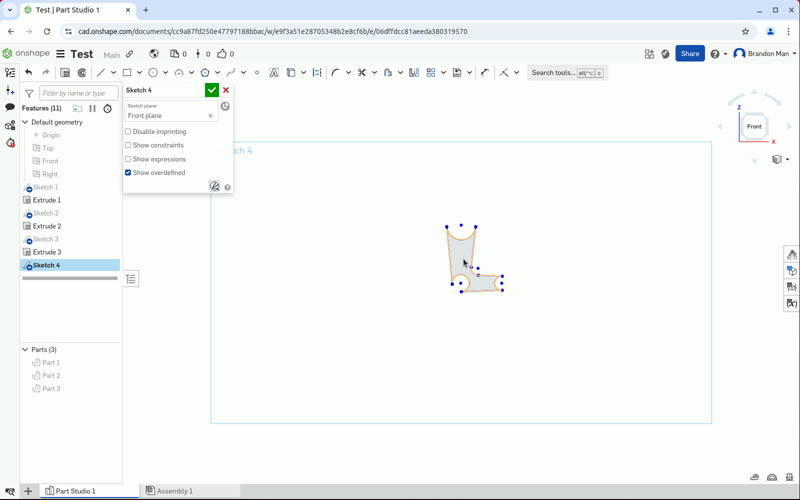
scroll(6)
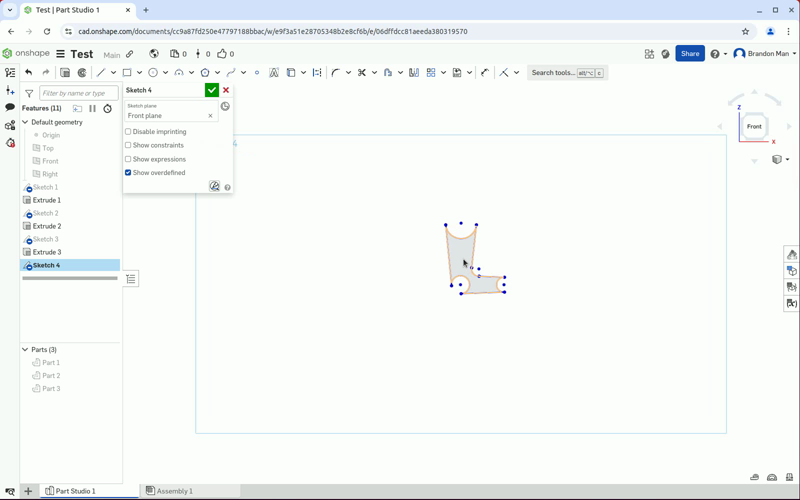
scroll(6)
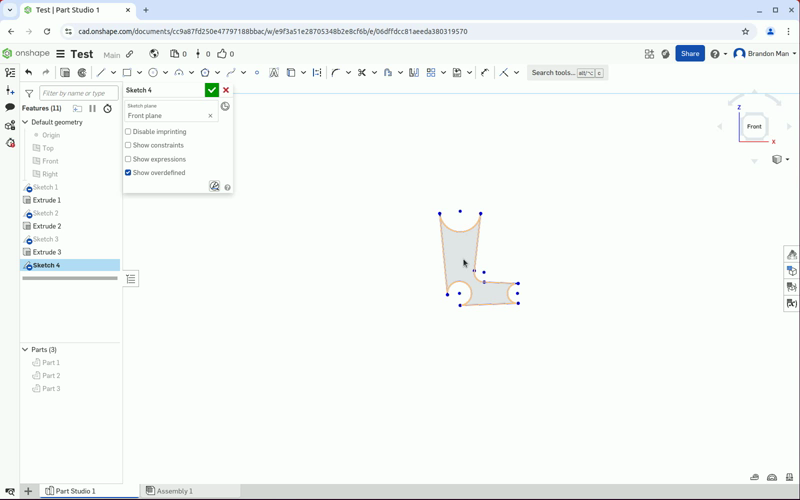
scroll(6)
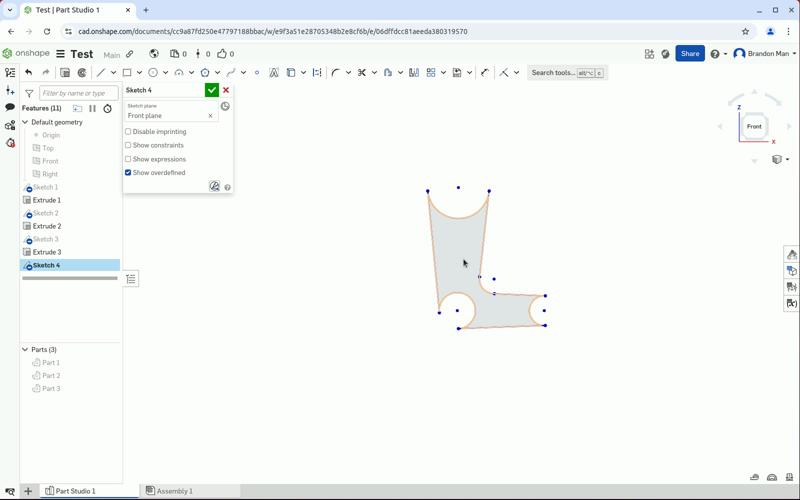
scroll(6)
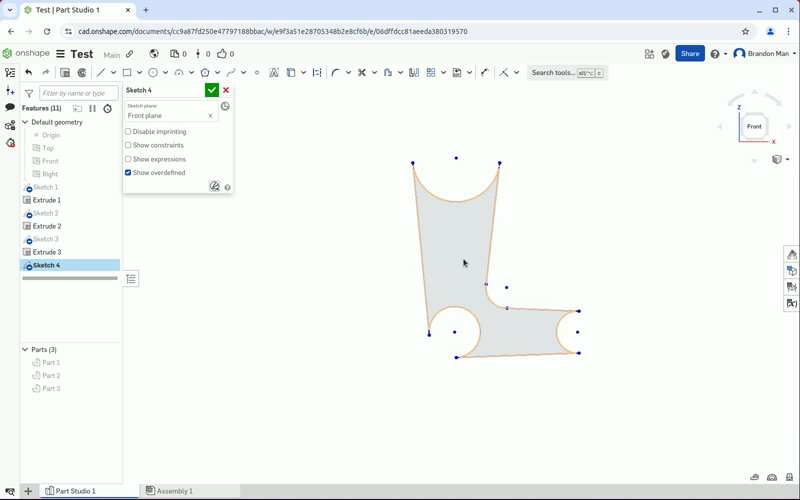
scroll(6)
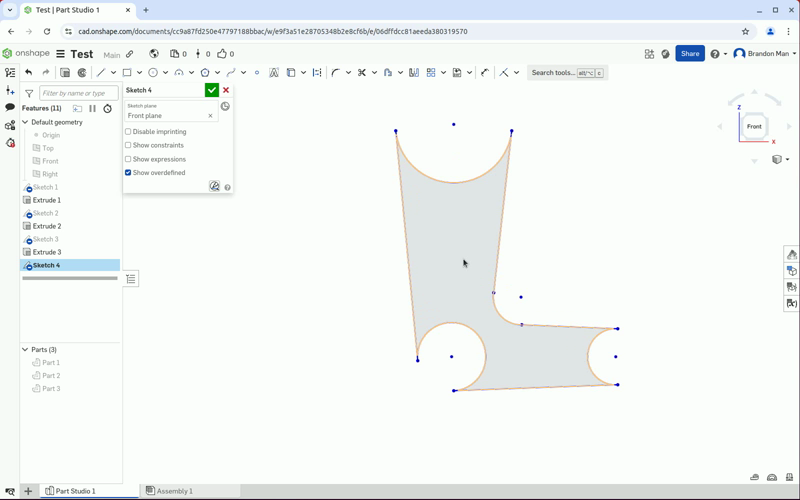
scroll(6)
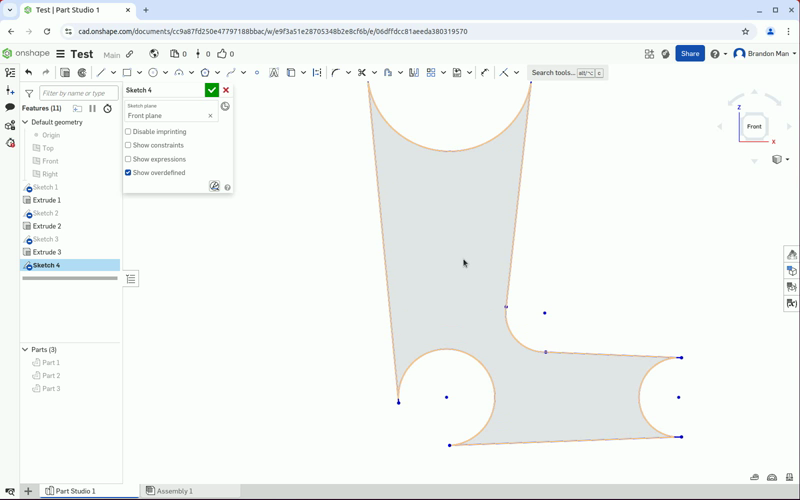
scroll(6)
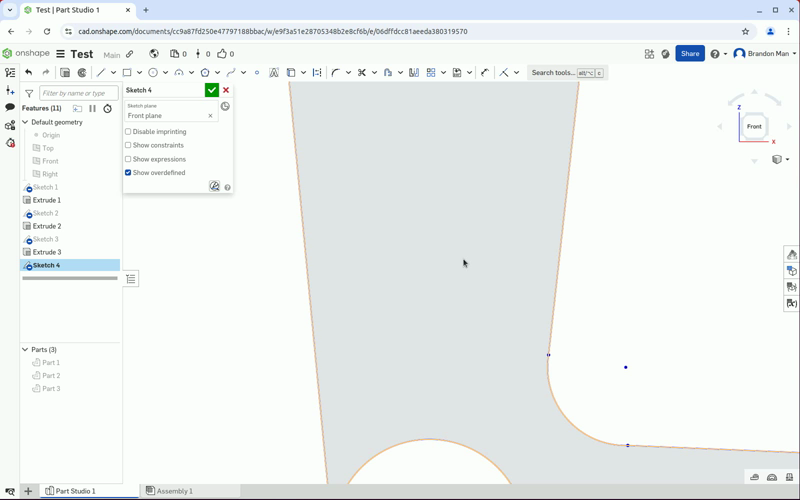
click(463, 258)
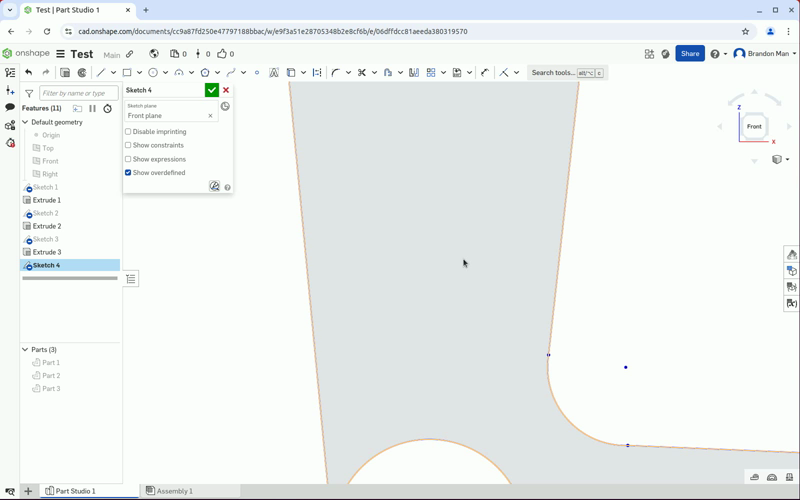
scroll(-6)
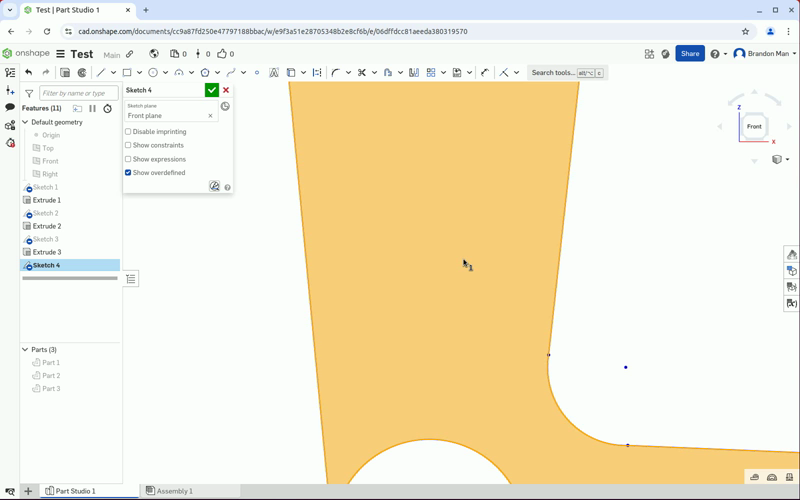
scroll(-6)
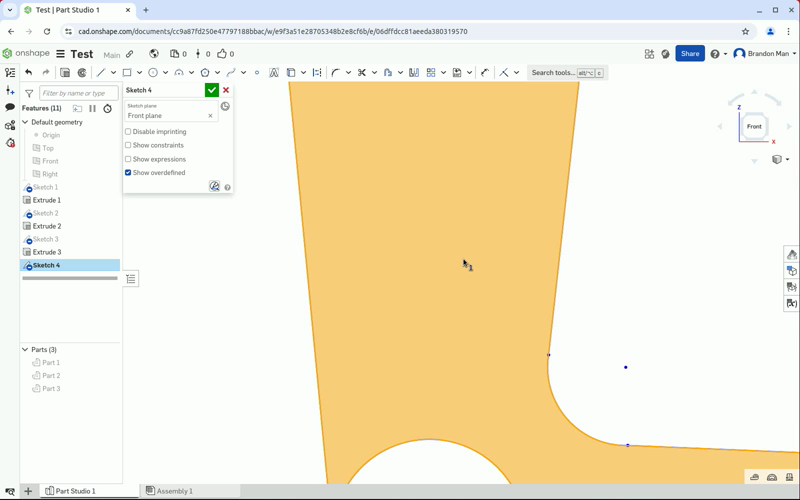
scroll(-6)
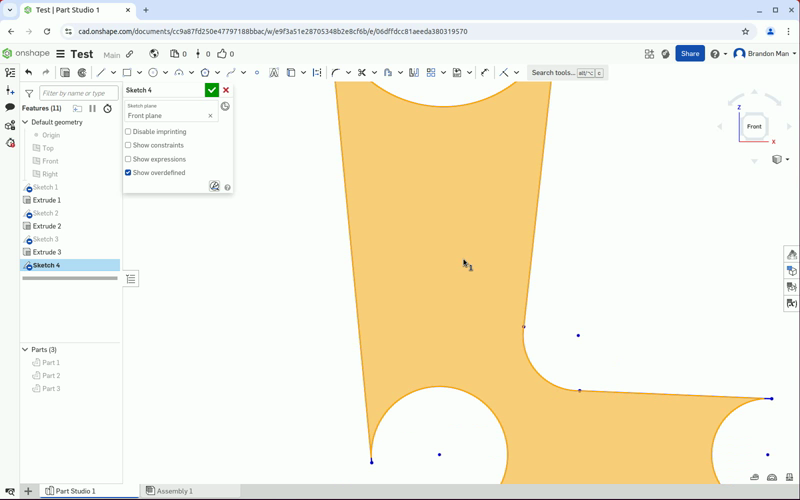
scroll(-6)
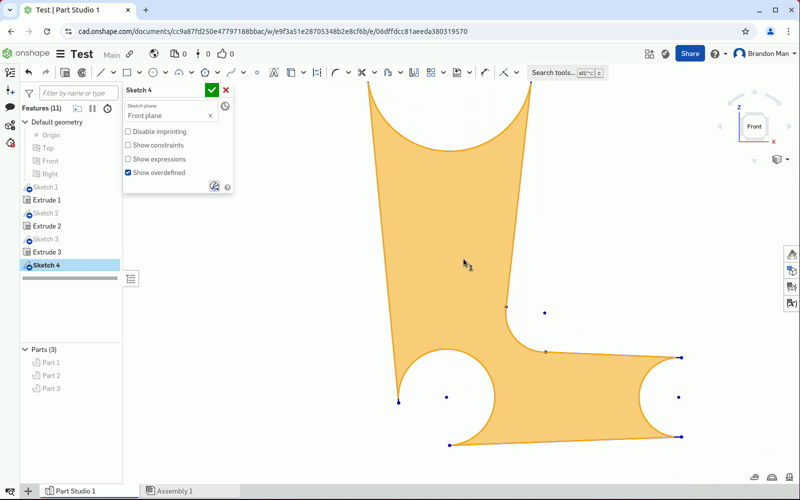
scroll(-6)
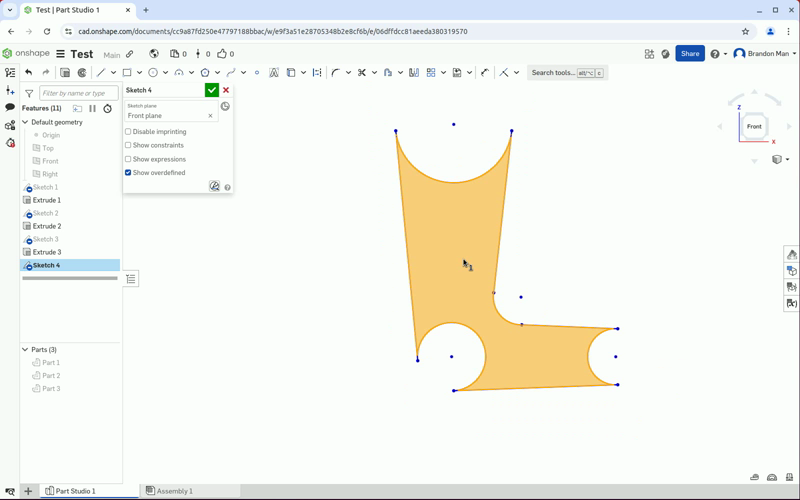
scroll(-6)
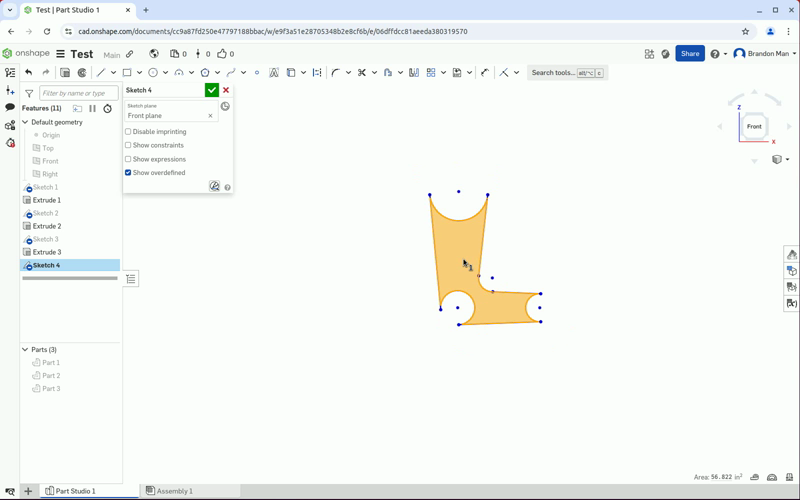
scroll(-6)
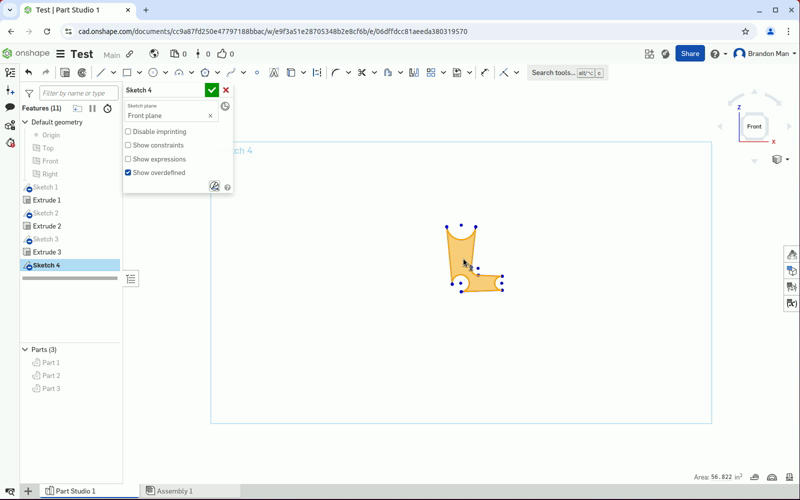
mouse_move(73, 352)
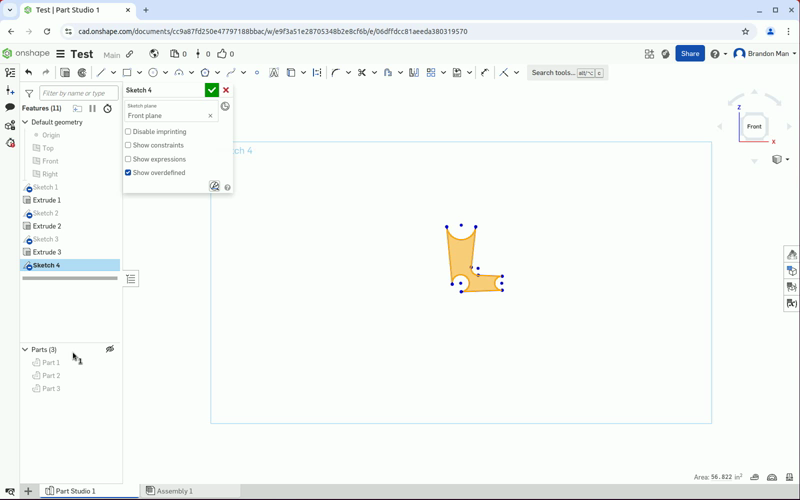
key(shift+y)
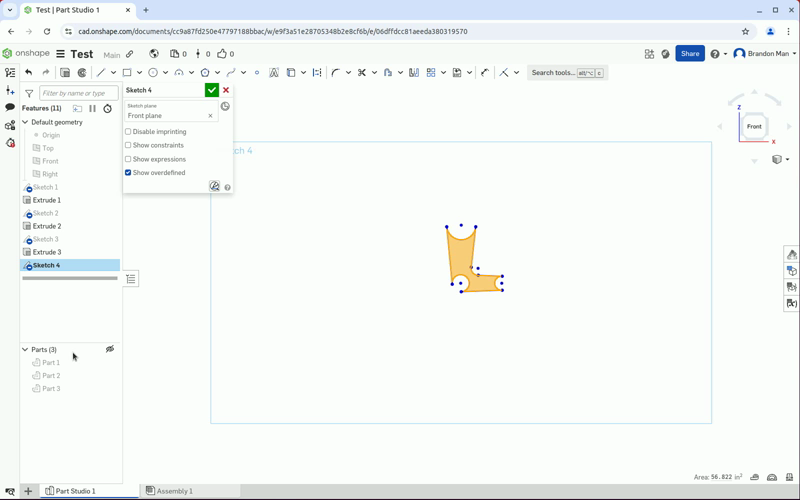
key(shift+e)
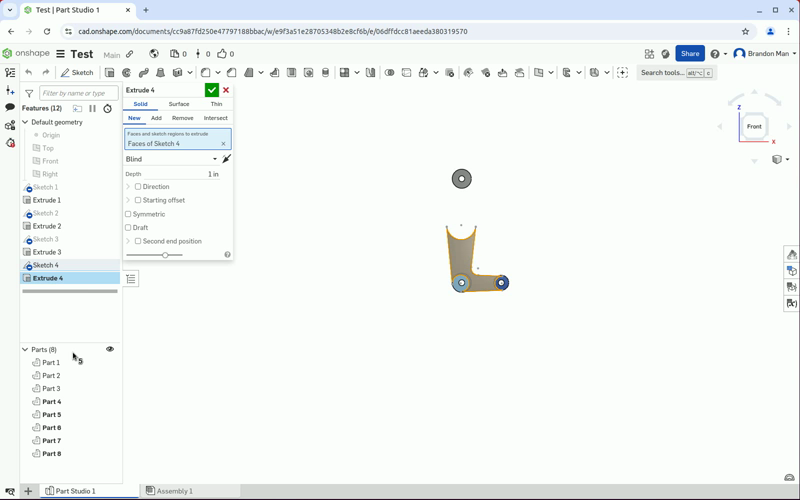
mouse_move(143, 106)
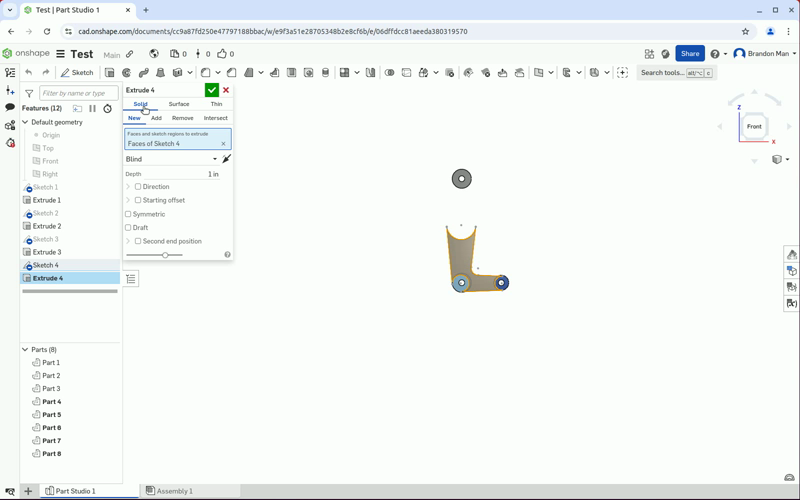
click(143, 106)
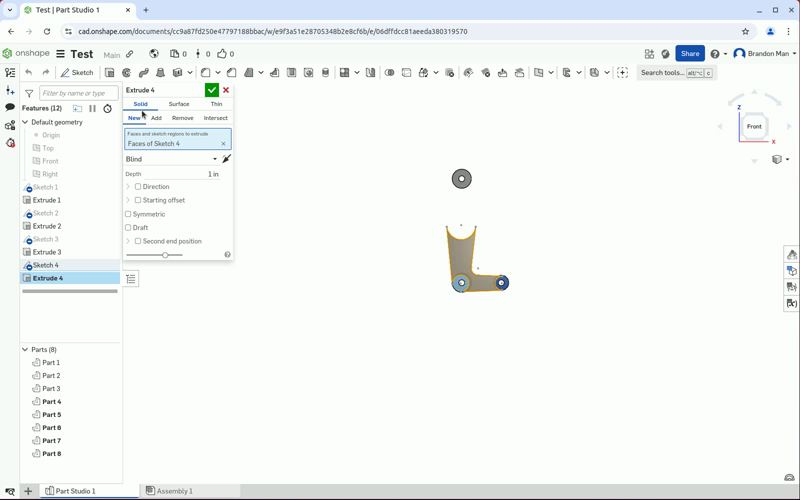
mouse_move(137, 120)
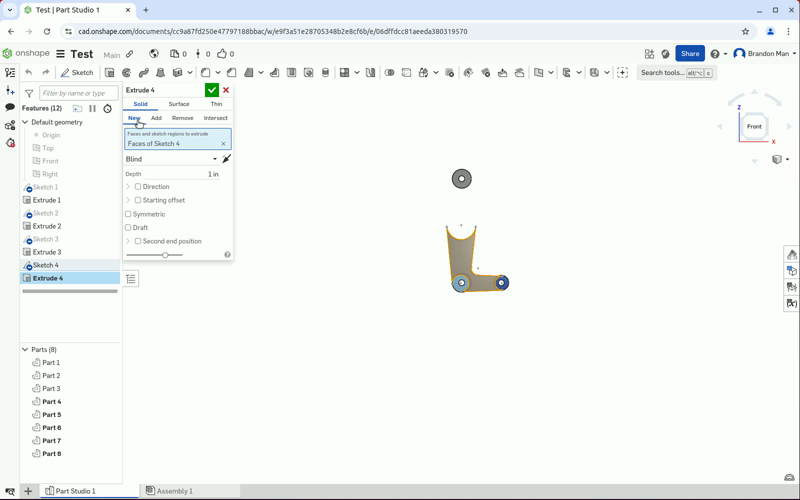
click(137, 120)
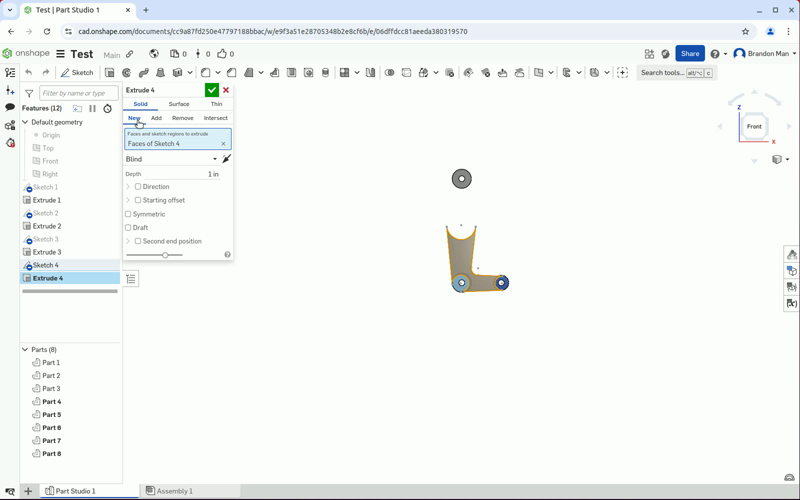
key(tab, 4)
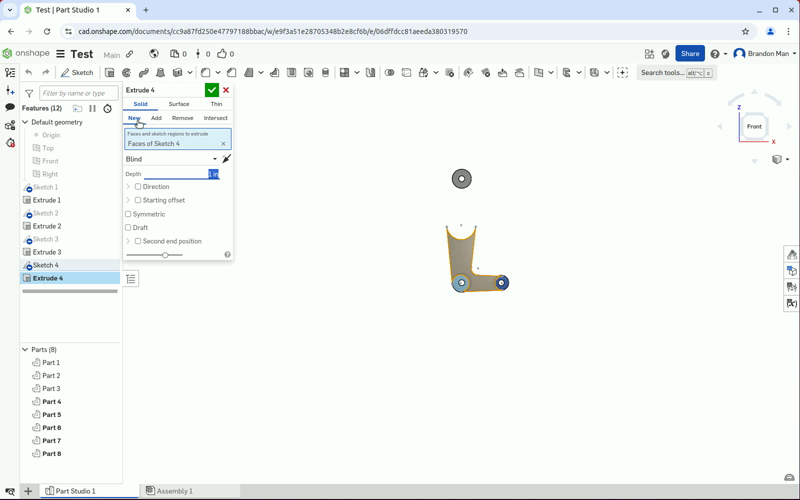
text(0.481)
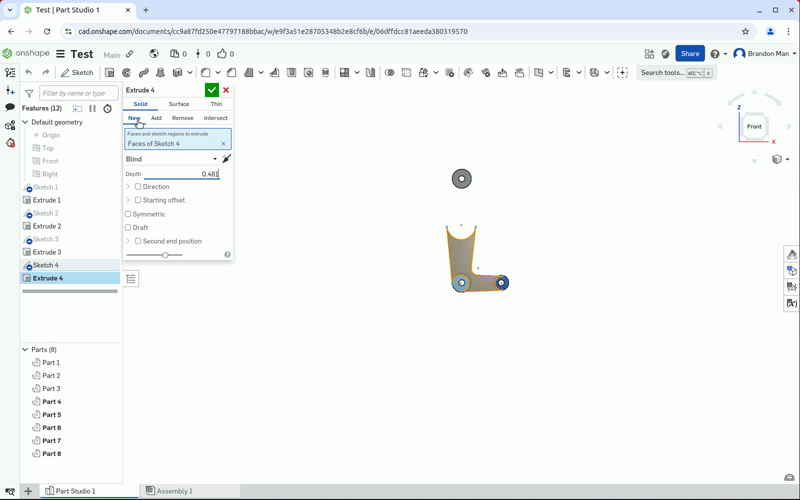
key(enter)
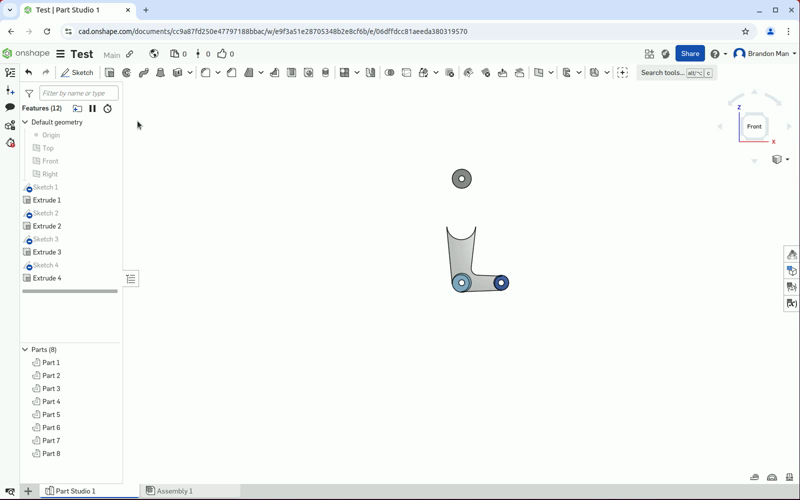
key(shift+h)
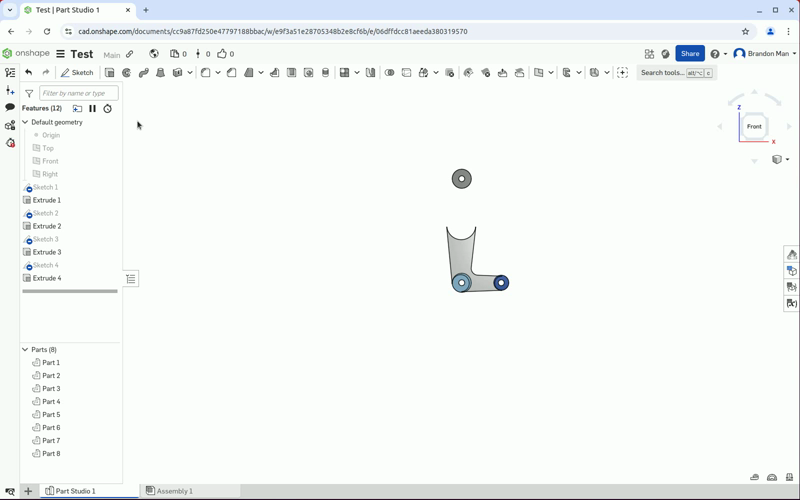
key(shift+h)
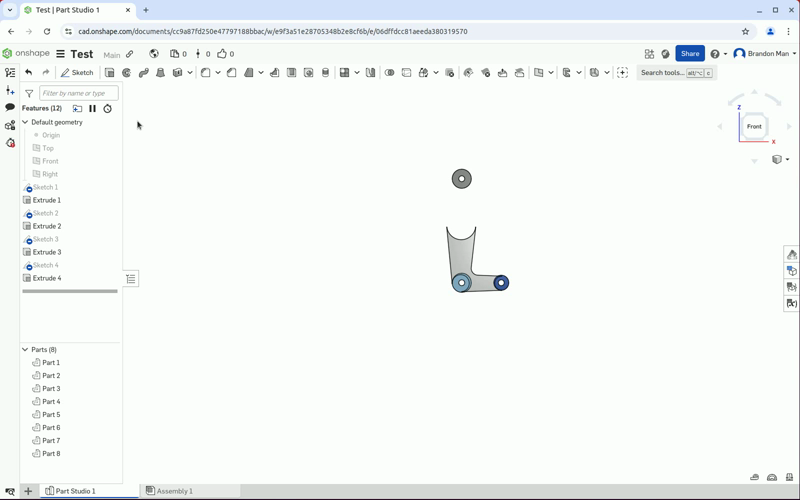
mouse_move(73, 189)
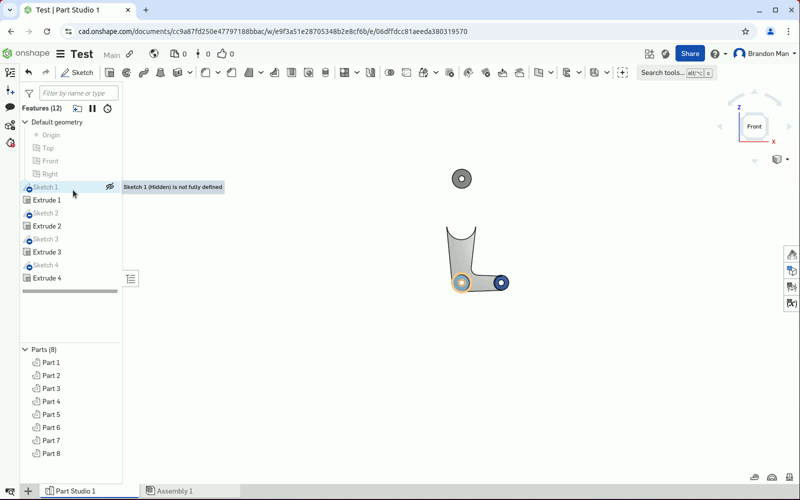
click(73, 189)
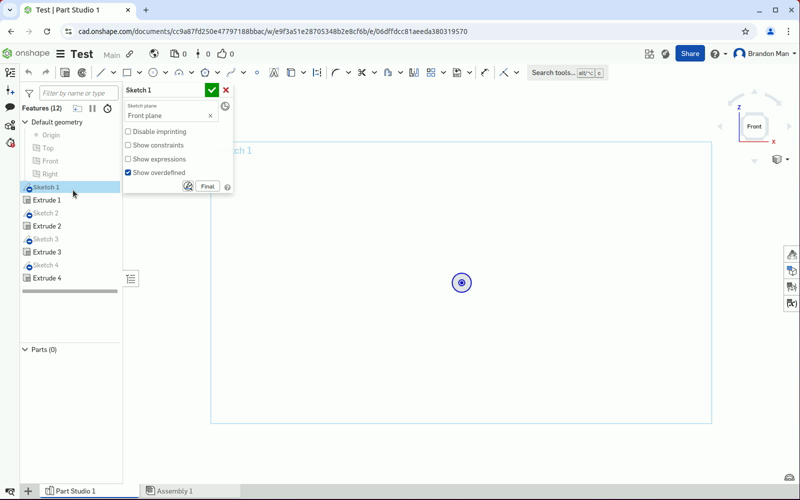
mouse_move(229, 92)
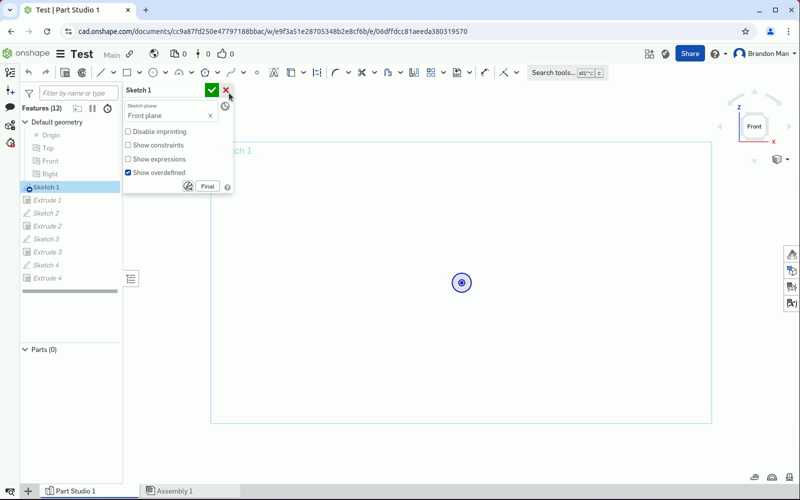
click(229, 92)
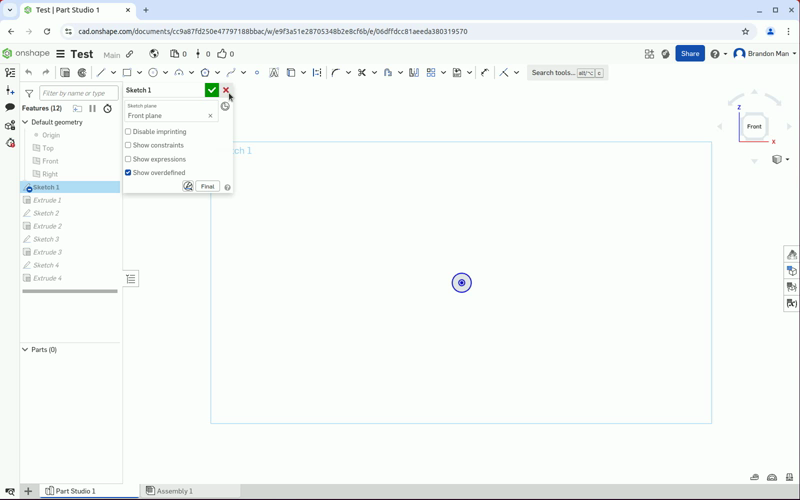
key(shift+s)
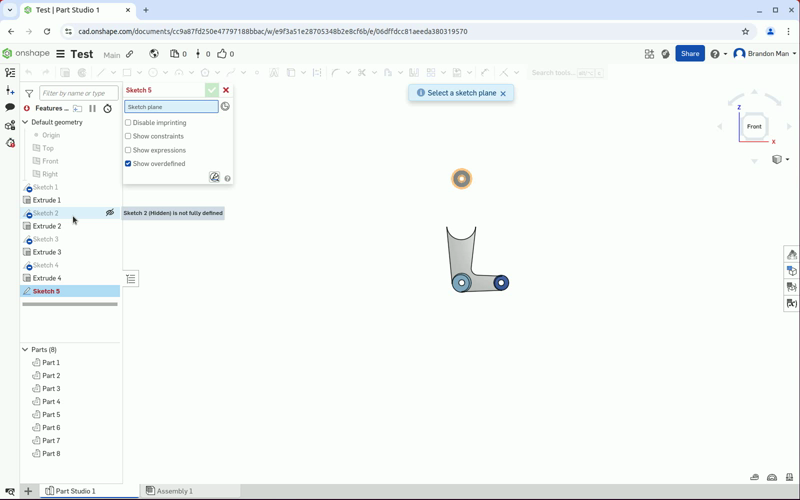
scroll(3)
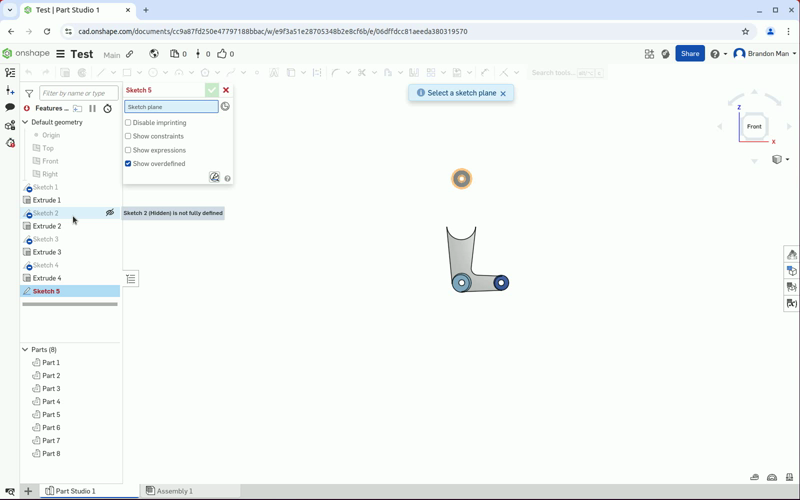
mouse_move(73, 163)
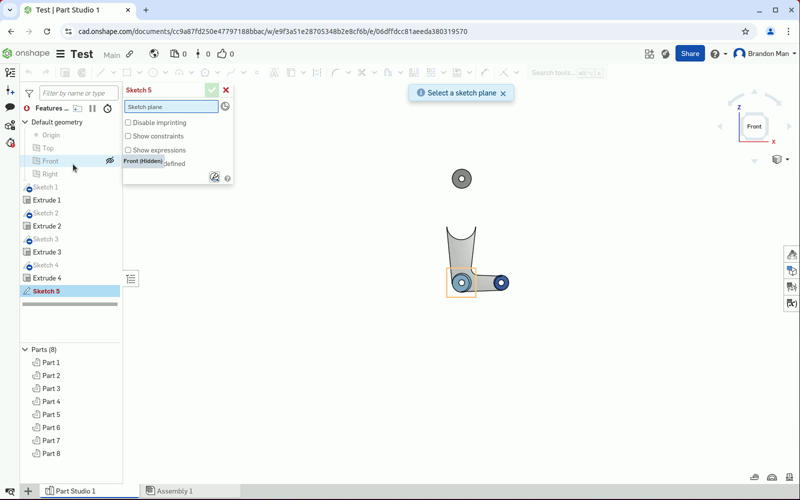
click(73, 163)
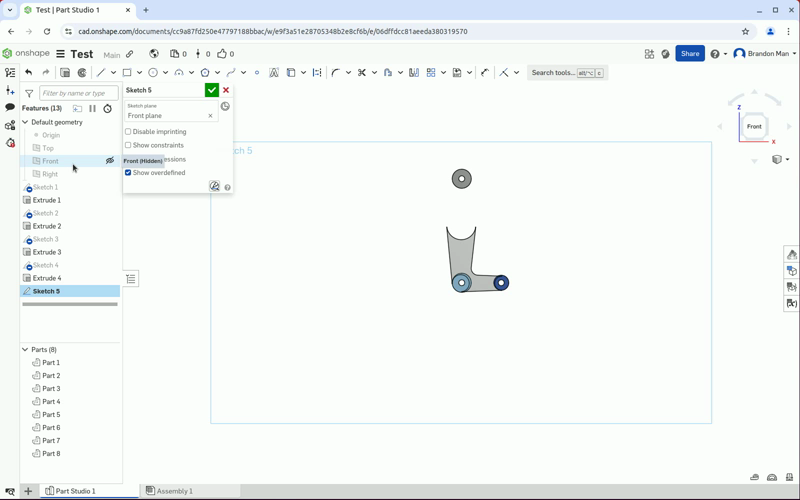
mouse_move(73, 352)
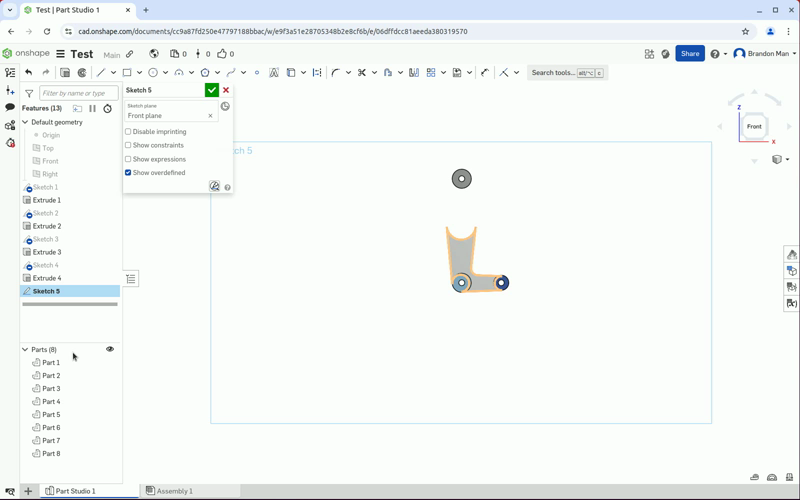
key(y)
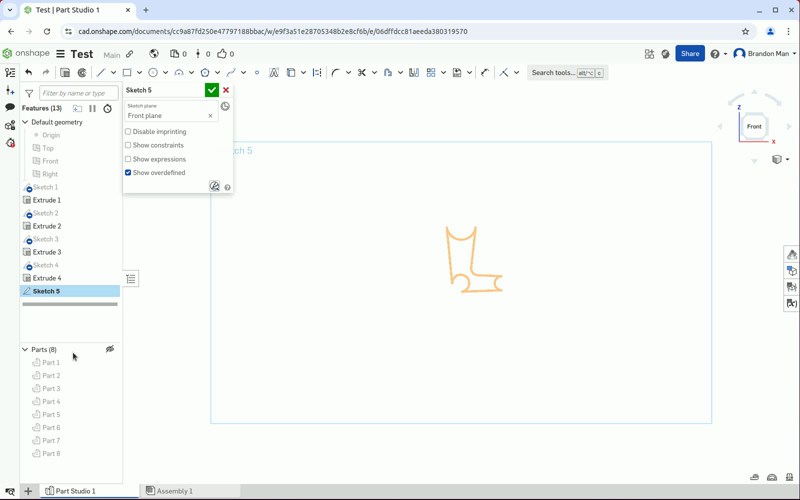
key(c)
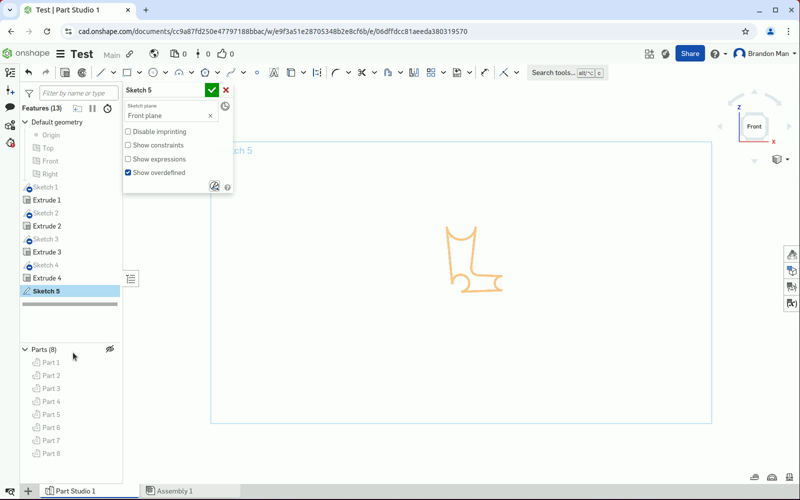
key_down(shift)
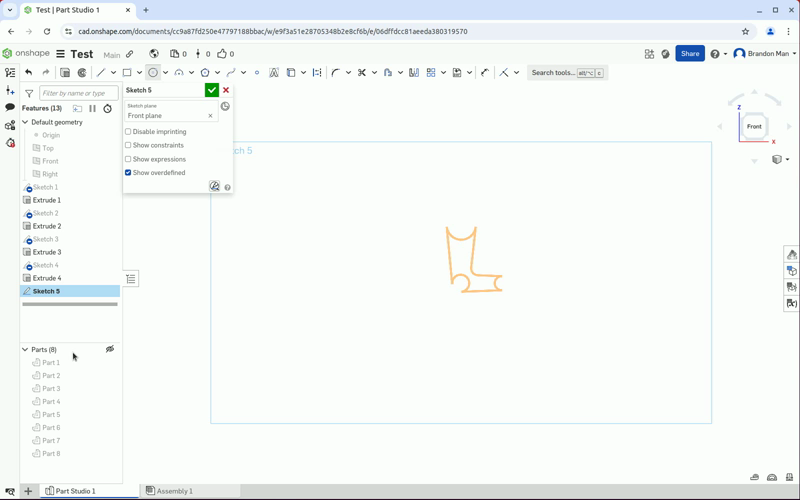
mouse_move(461, 225)
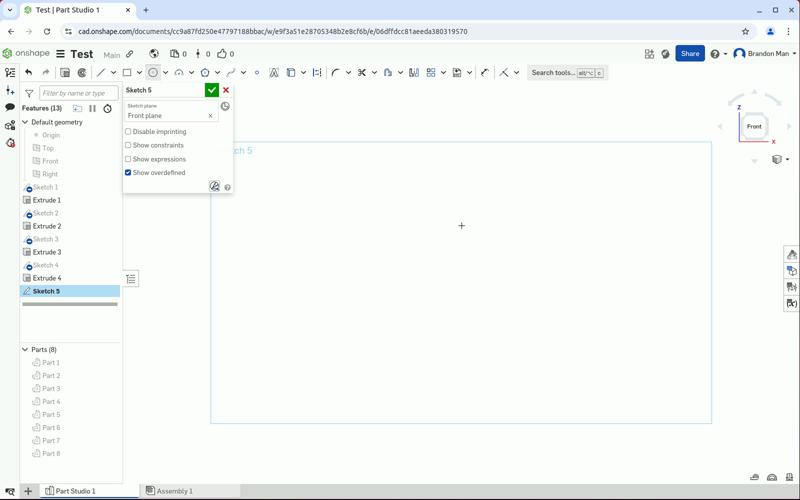
click(461, 225)
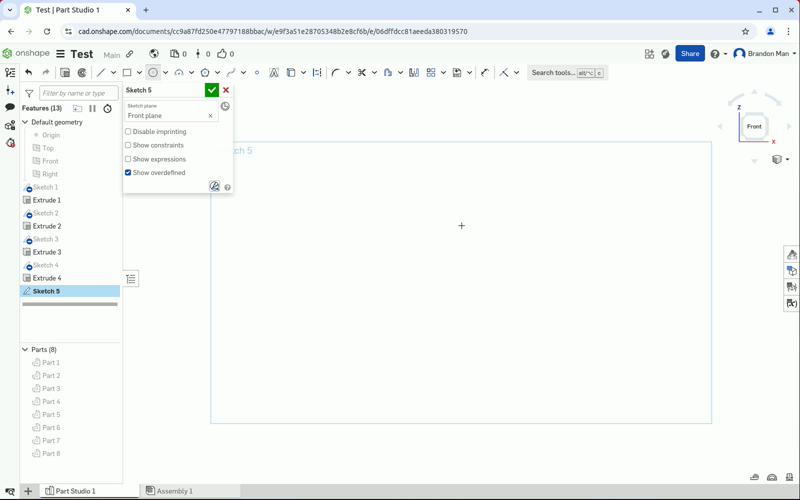
key_up(shift)
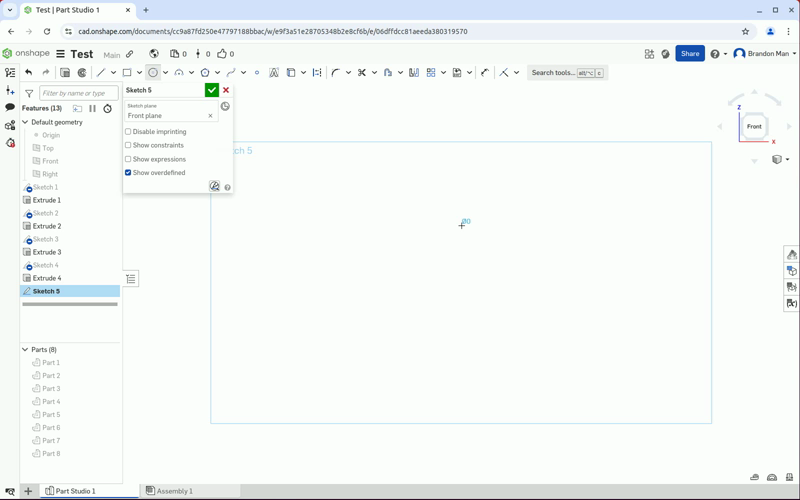
mouse_move(477, 225)
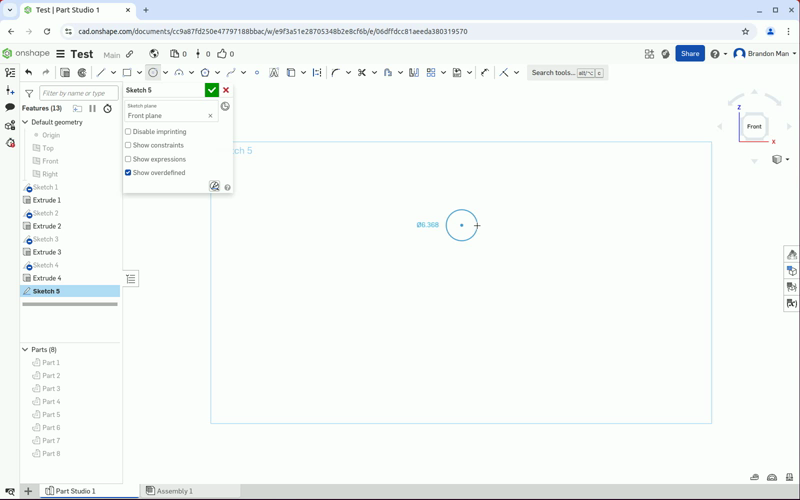
click(477, 225)
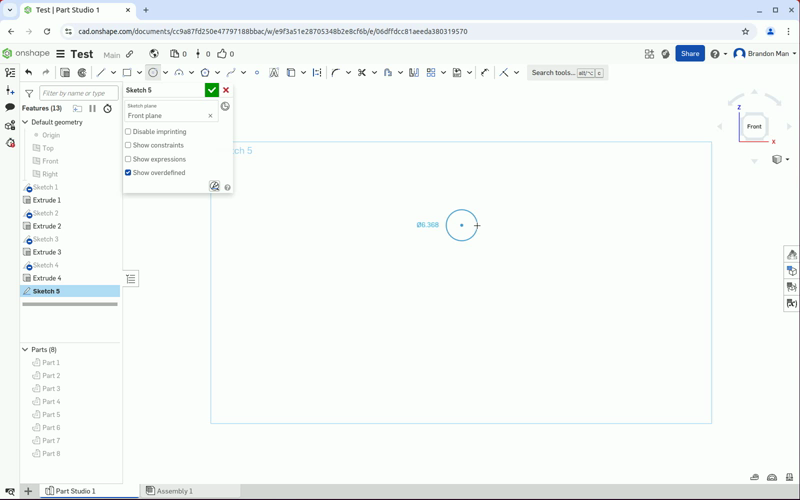
key(esc)
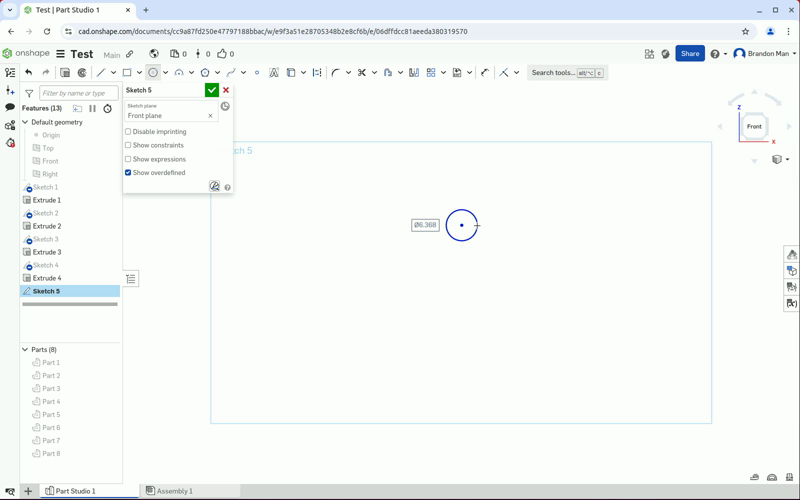
key(c)
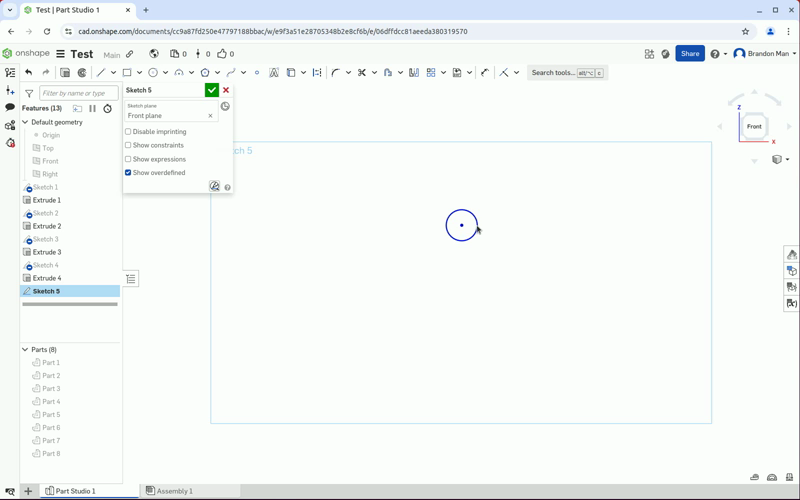
key_down(shift)
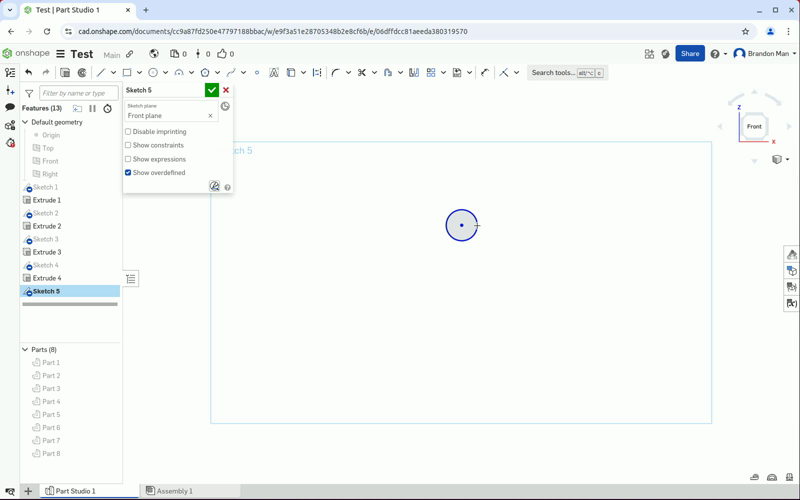
mouse_move(461, 225)
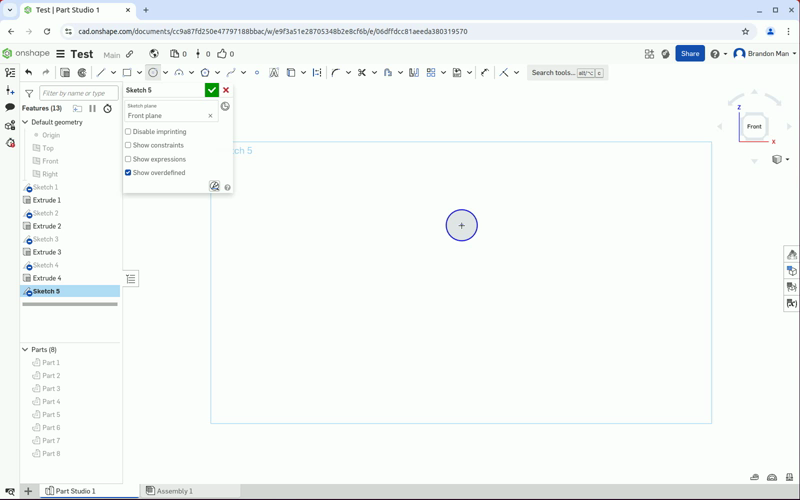
click(461, 225)
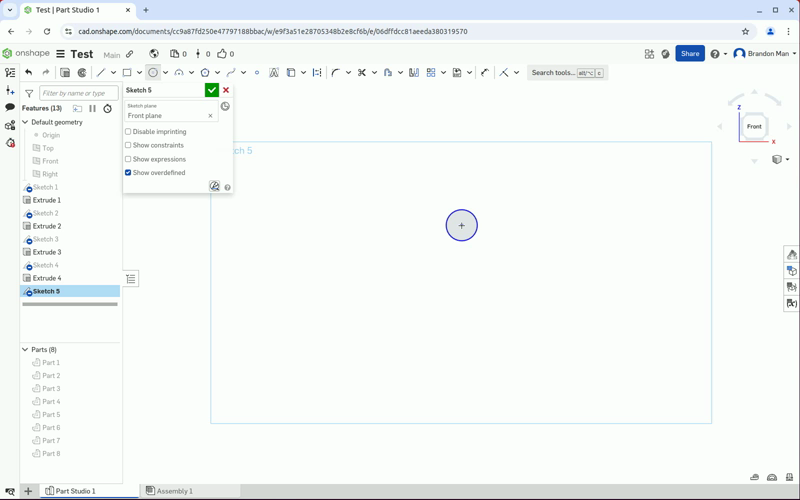
key_up(shift)
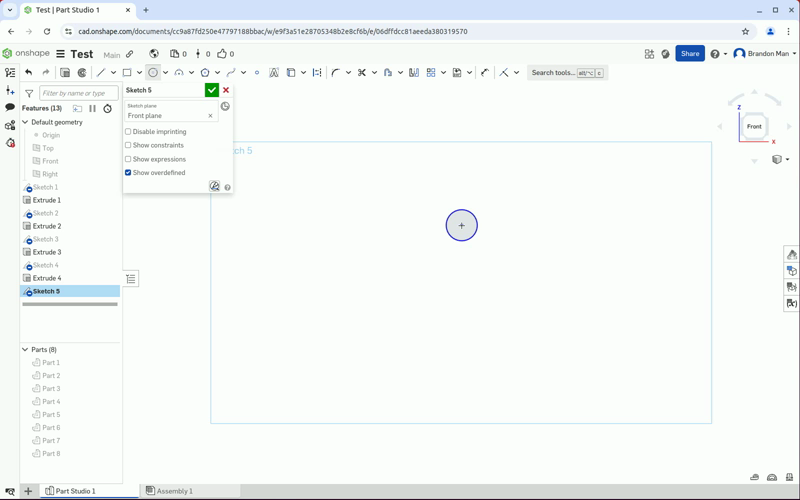
mouse_move(465, 225)
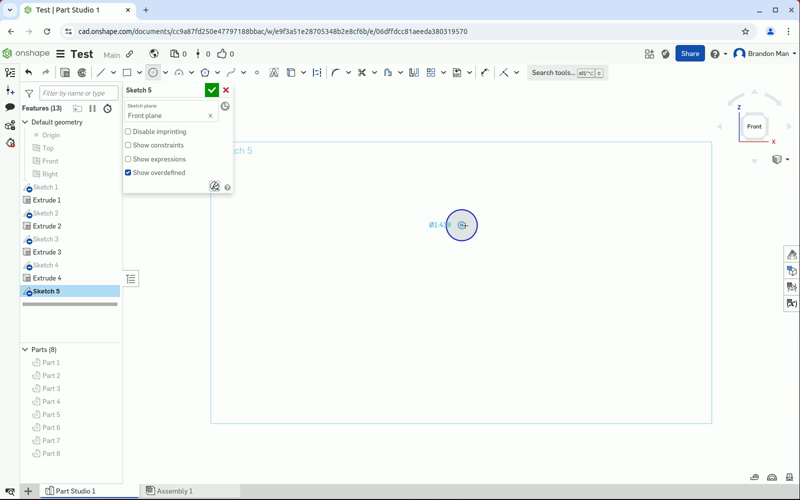
scroll(6)
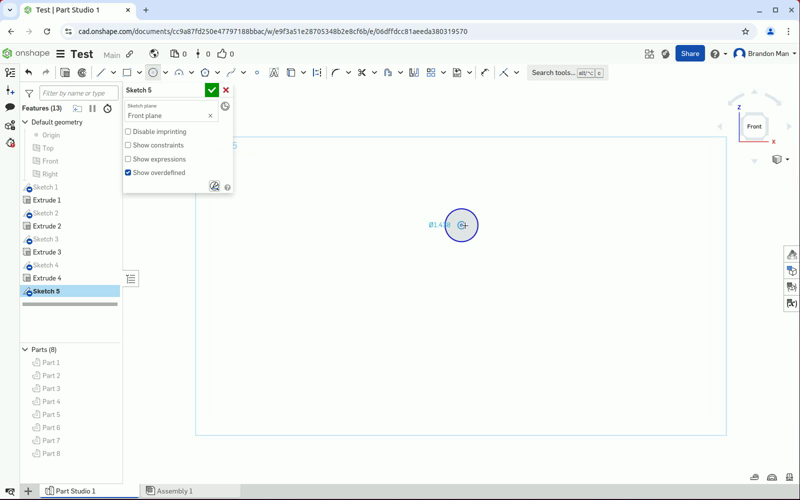
scroll(6)
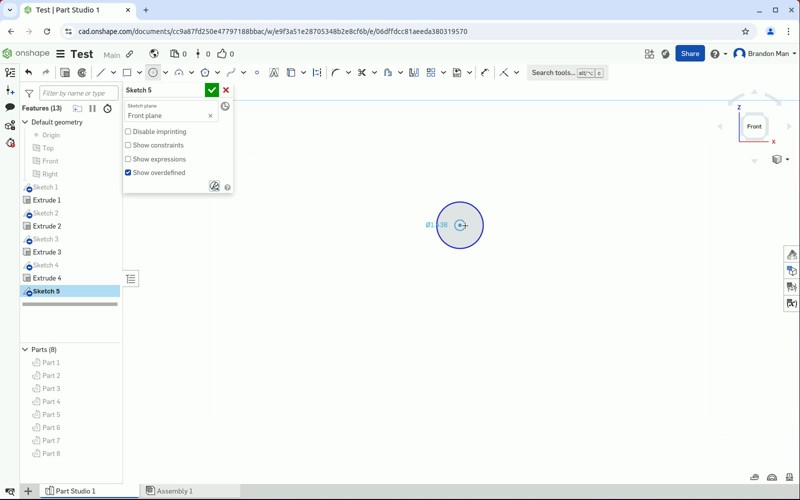
scroll(6)
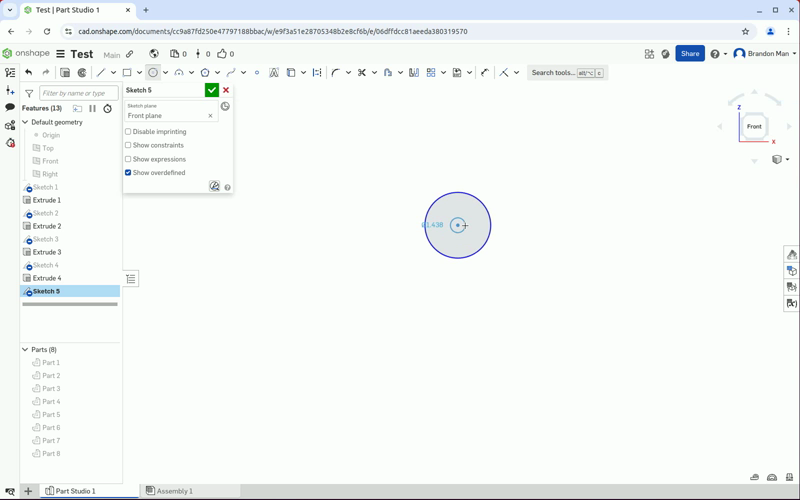
scroll(6)
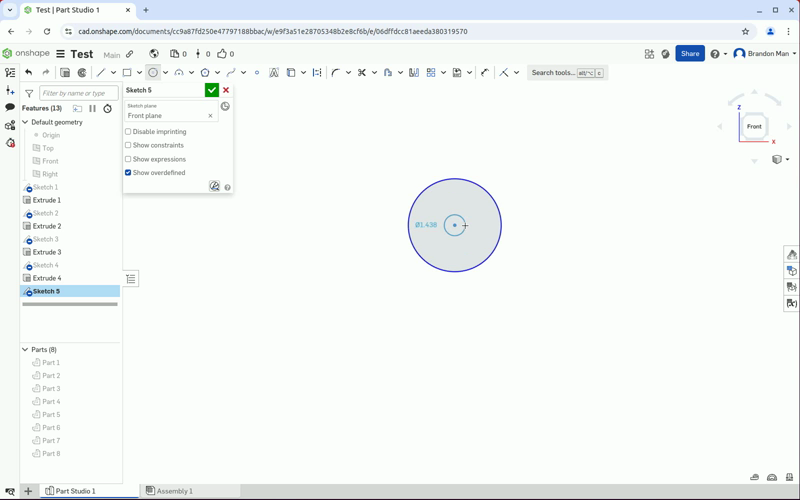
scroll(6)
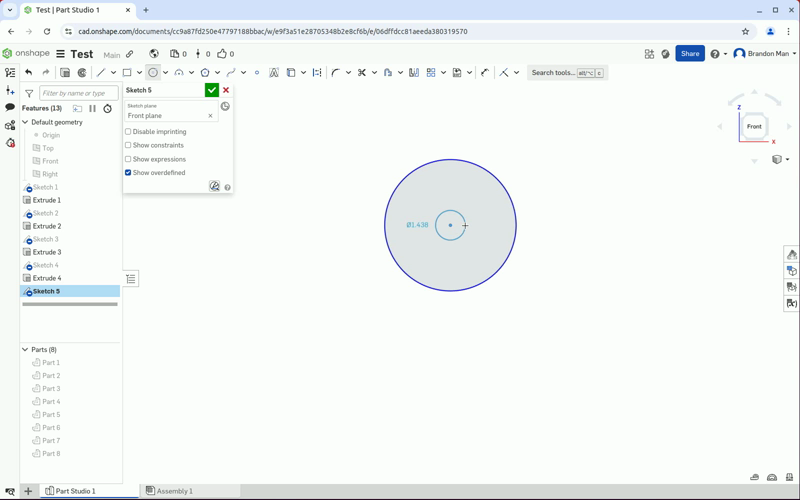
scroll(6)
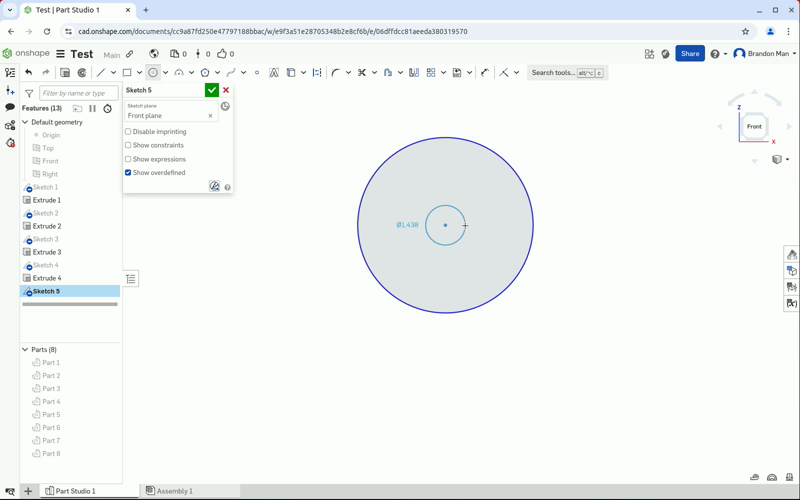
scroll(6)
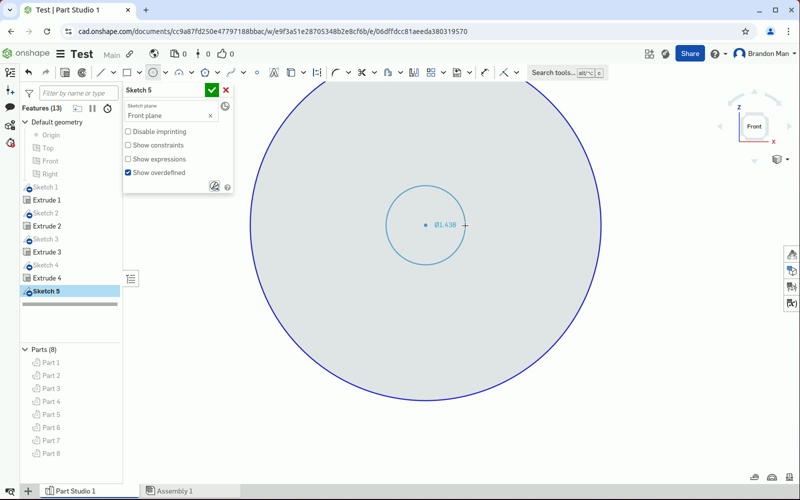
click(465, 225)
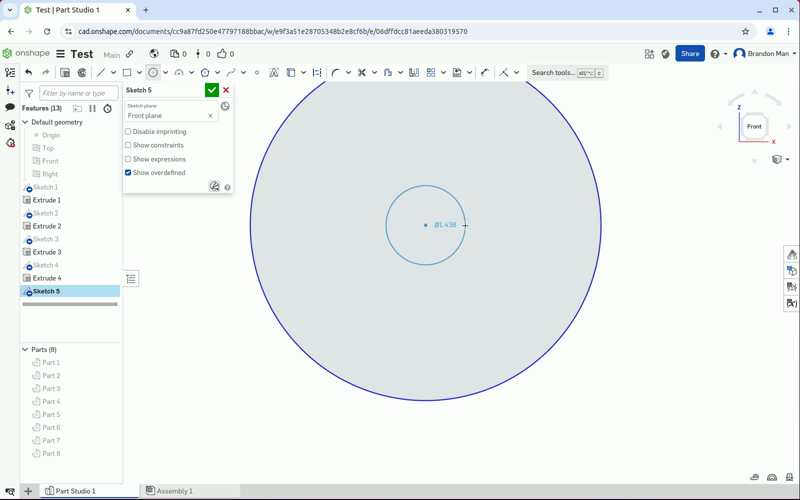
scroll(-6)
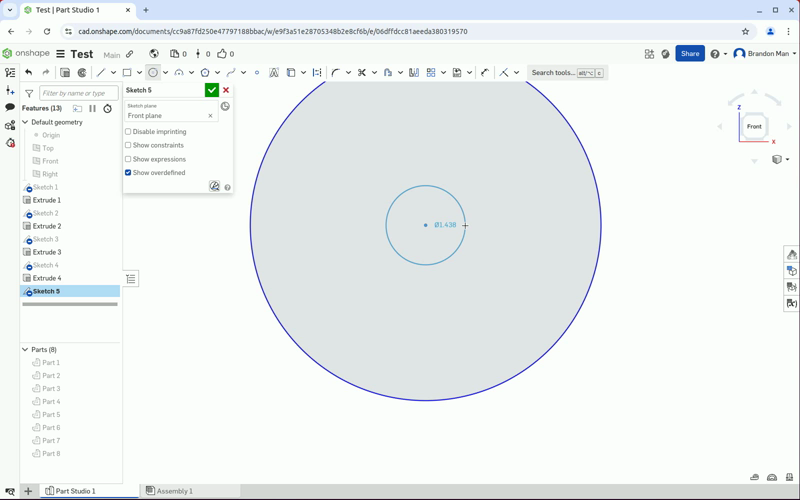
scroll(-6)
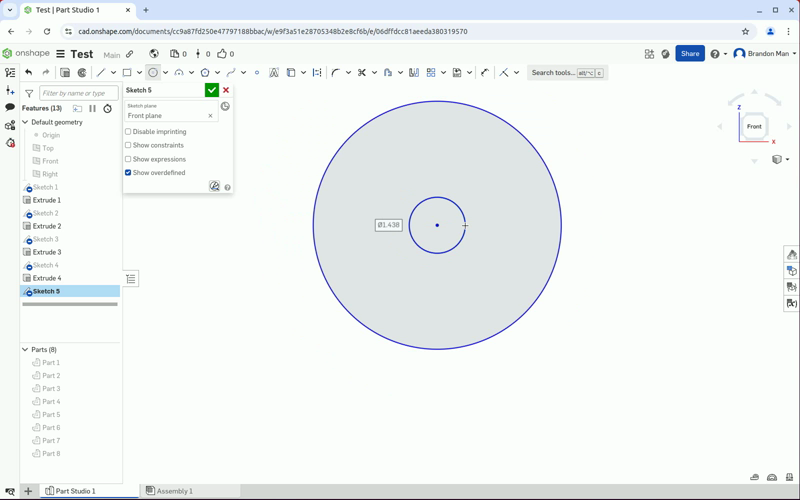
scroll(-6)
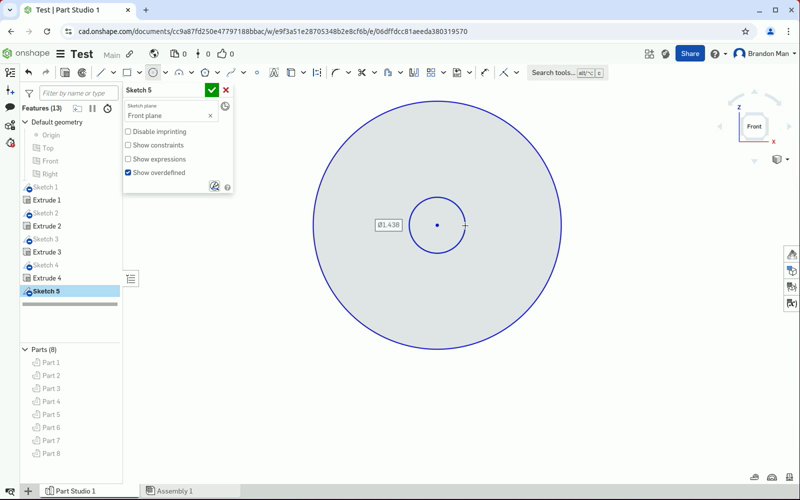
scroll(-6)
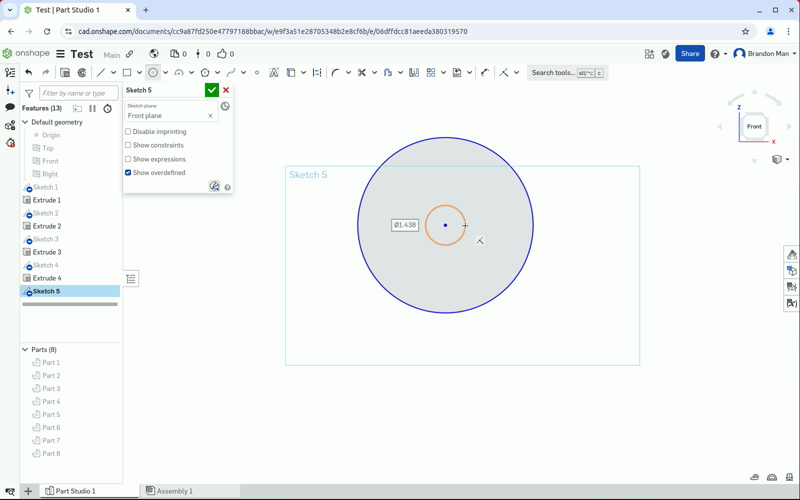
scroll(-6)
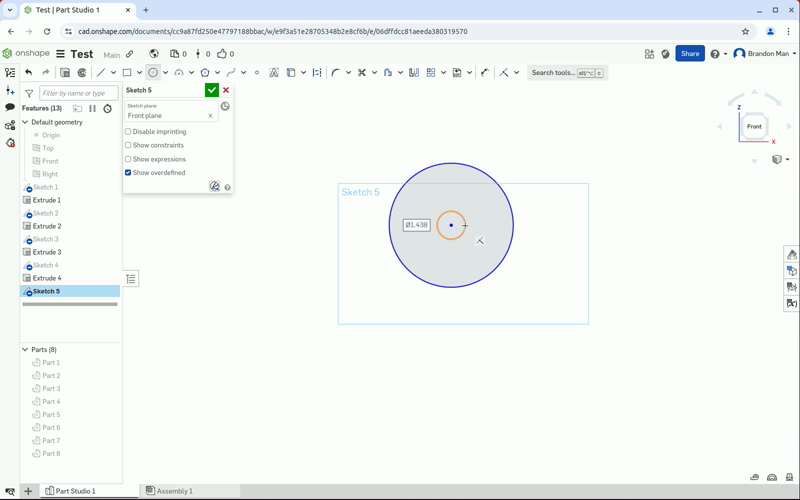
scroll(-6)
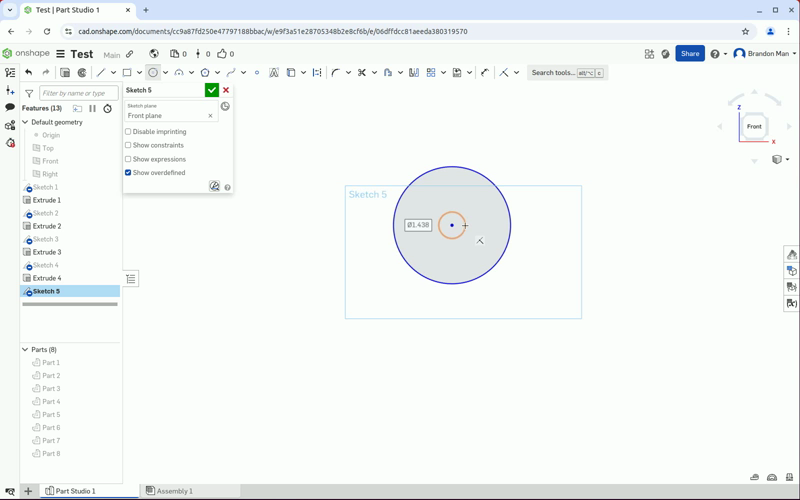
scroll(-6)
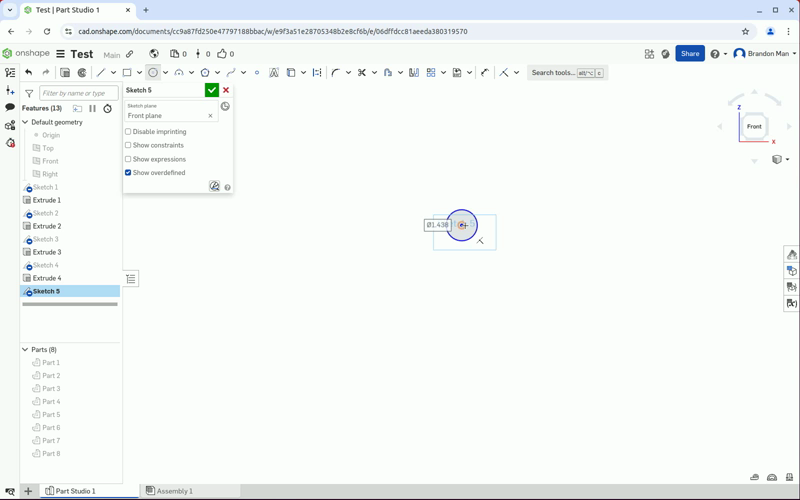
key(esc)
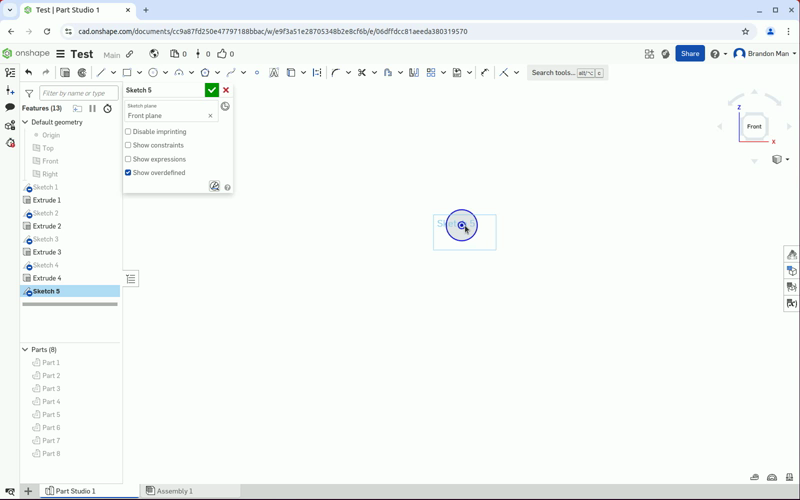
mouse_move(467, 212)
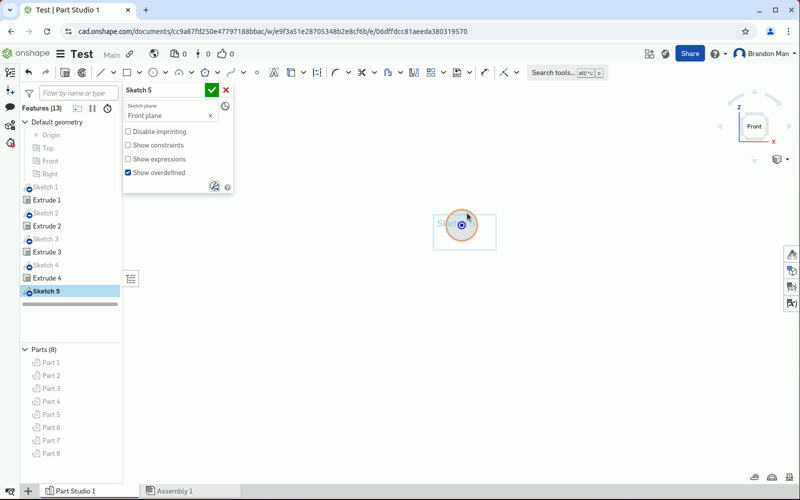
scroll(6)
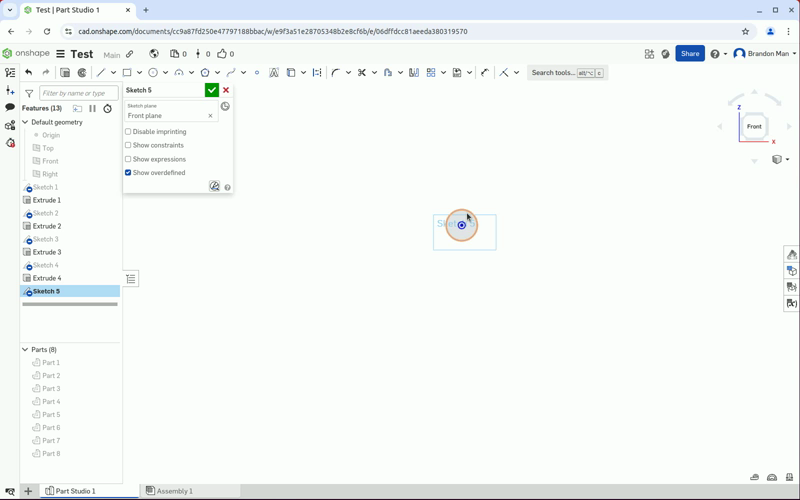
scroll(6)
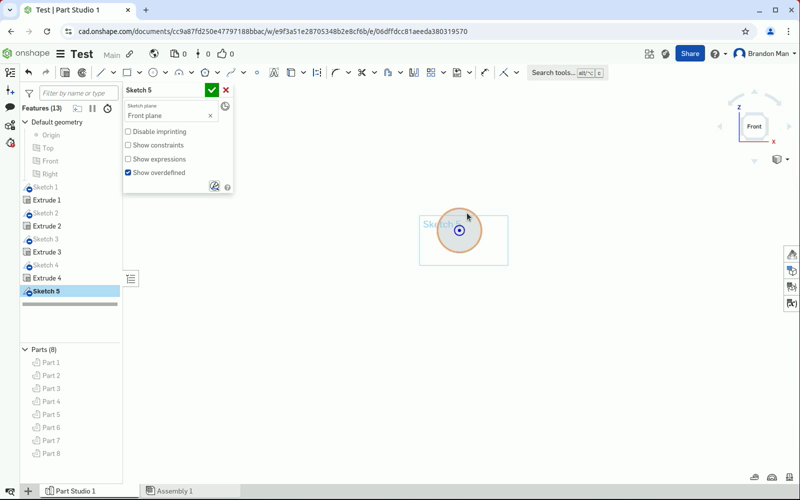
scroll(6)
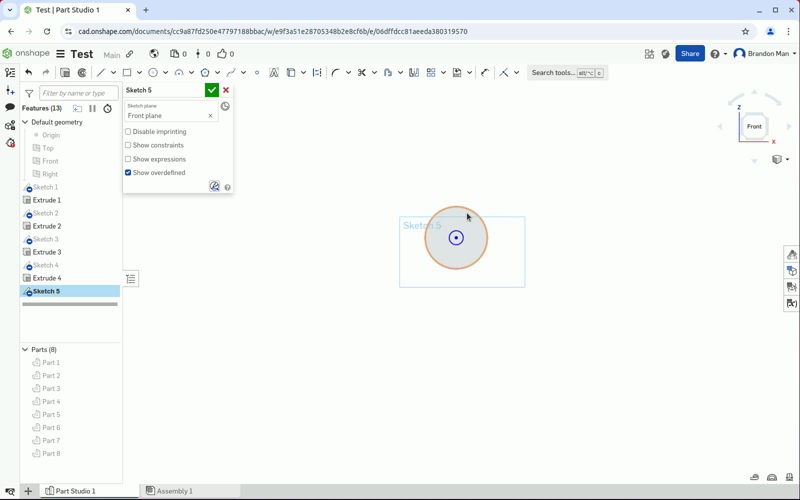
scroll(6)
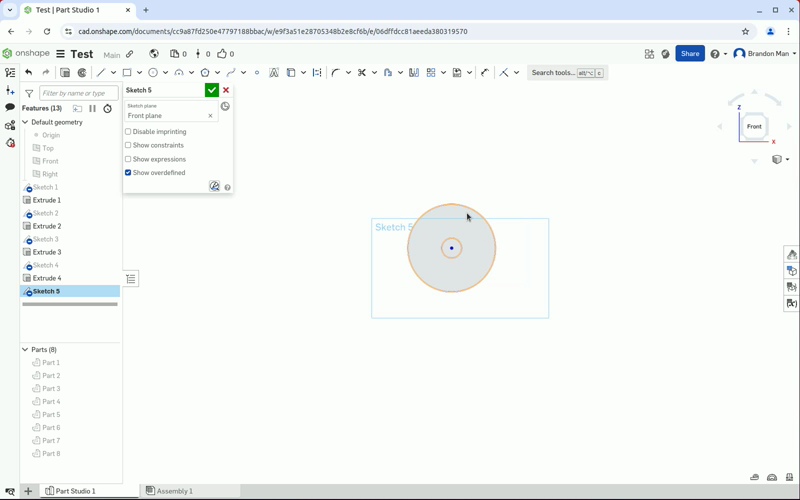
scroll(6)
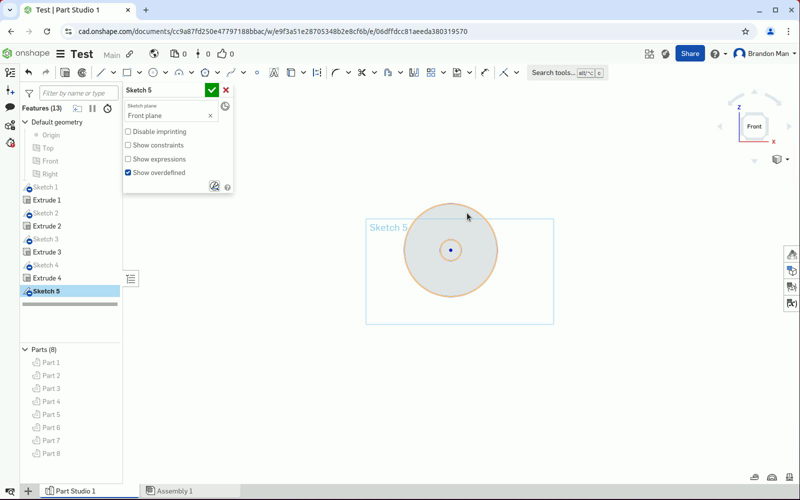
scroll(6)
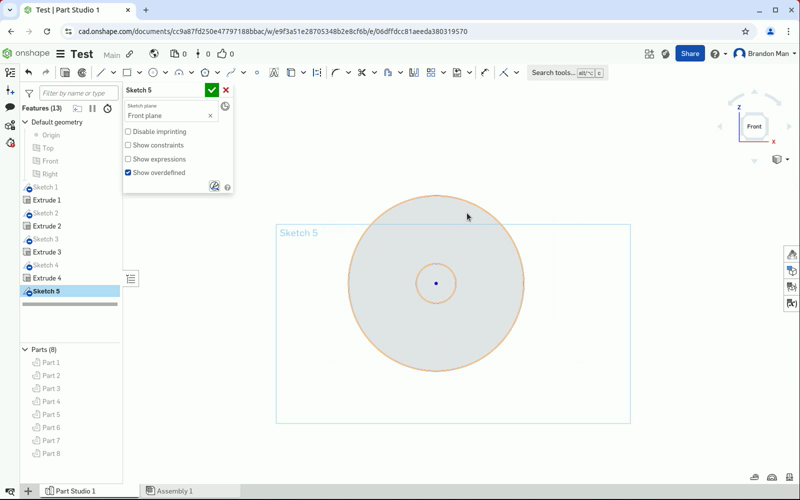
scroll(6)
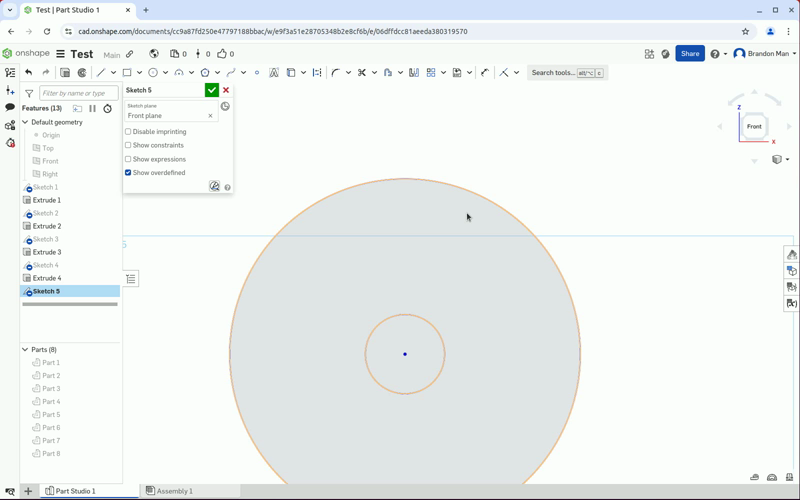
click(467, 212)
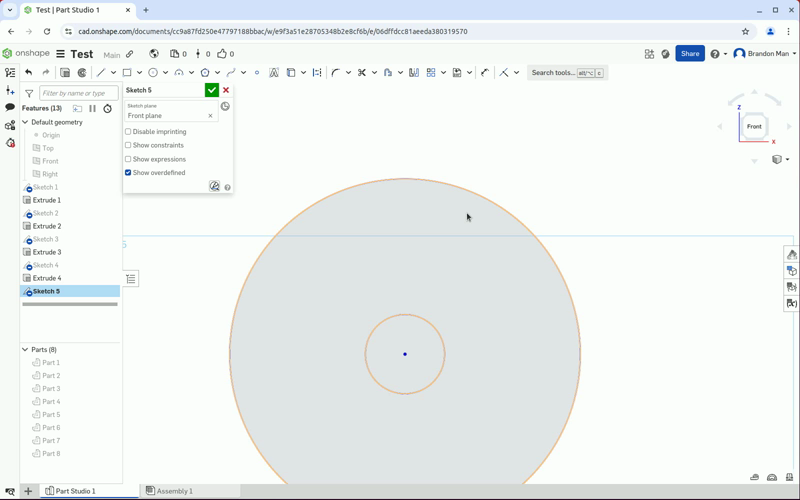
scroll(-6)
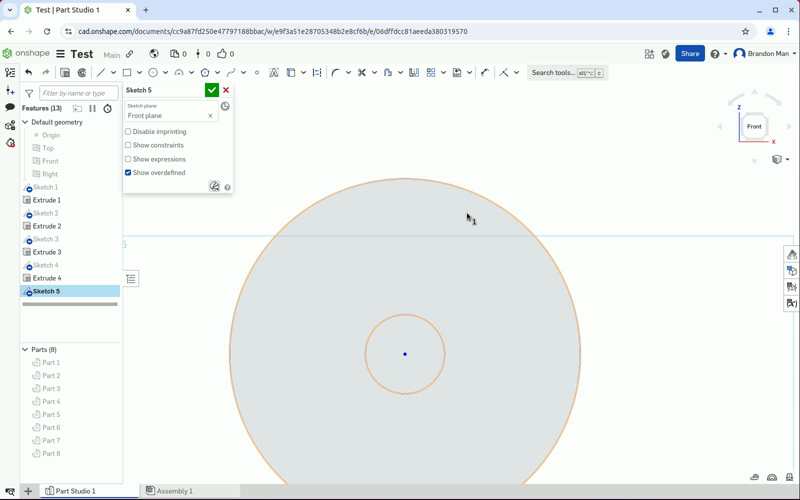
scroll(-6)
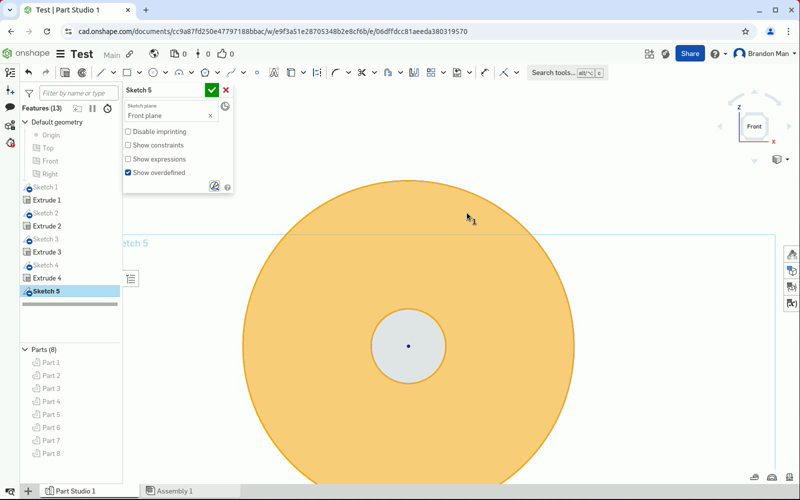
scroll(-6)
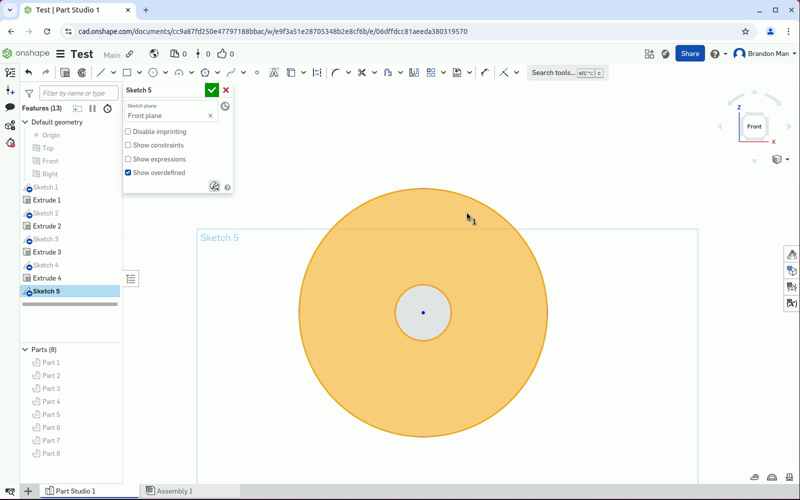
scroll(-6)
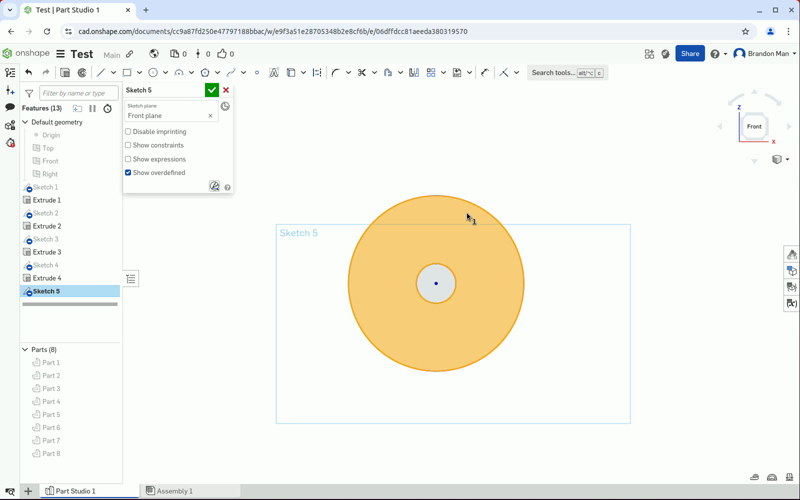
scroll(-6)
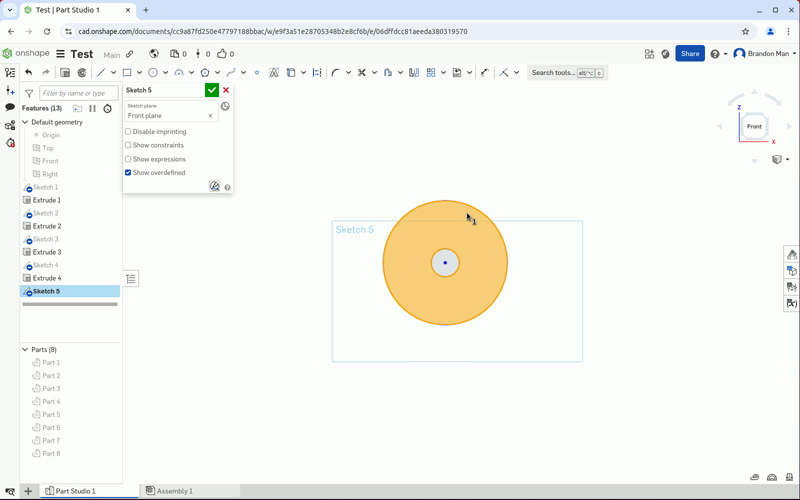
scroll(-6)
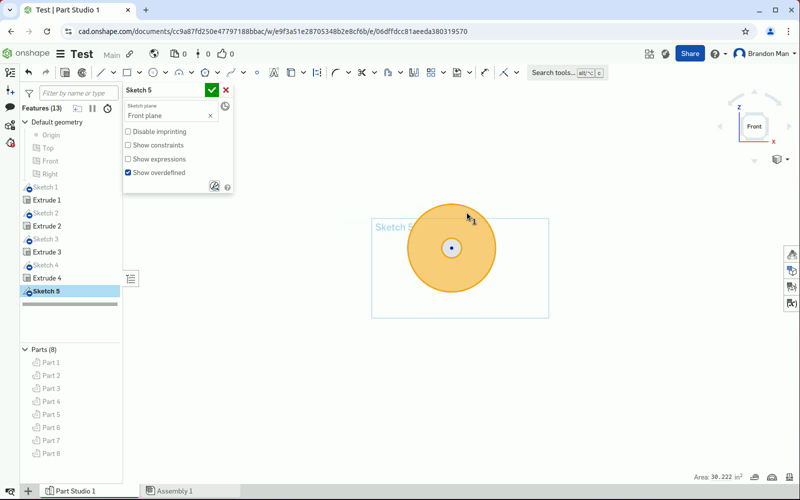
scroll(-6)
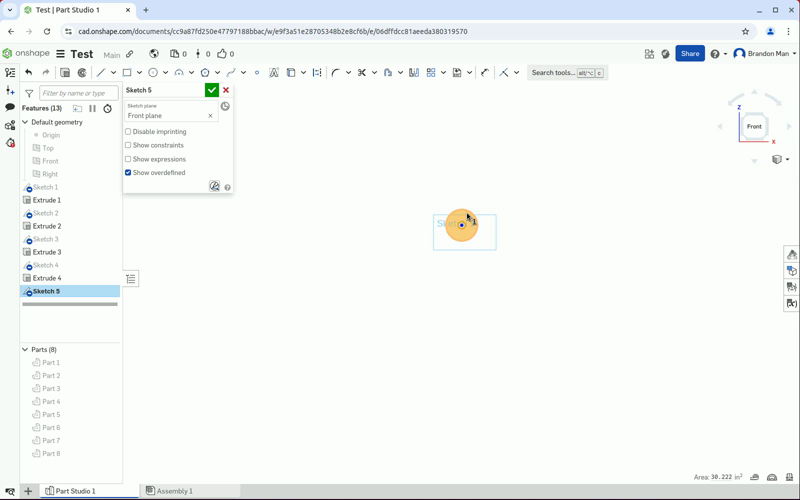
mouse_move(73, 352)
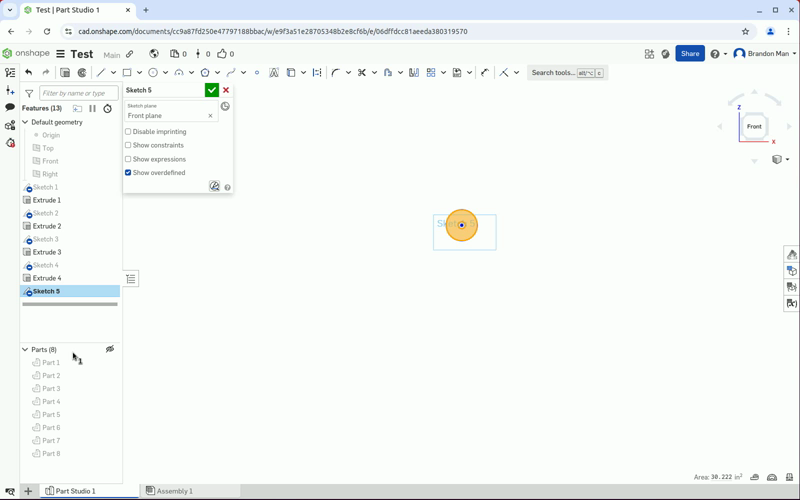
key(shift+y)
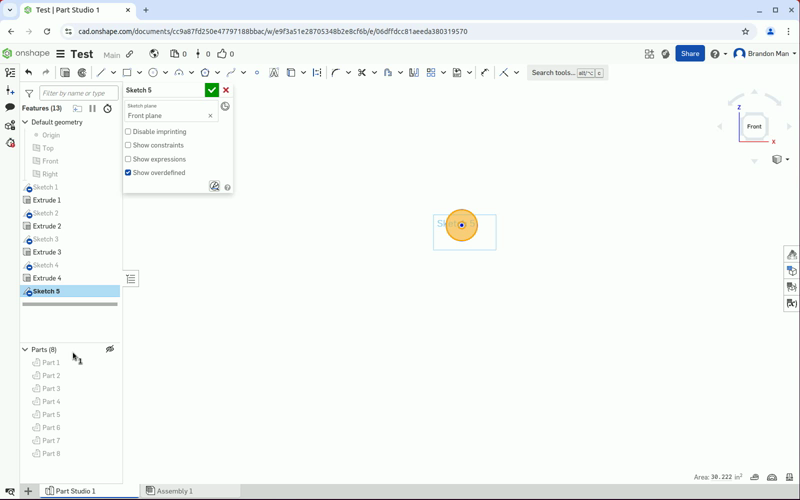
key(shift+e)
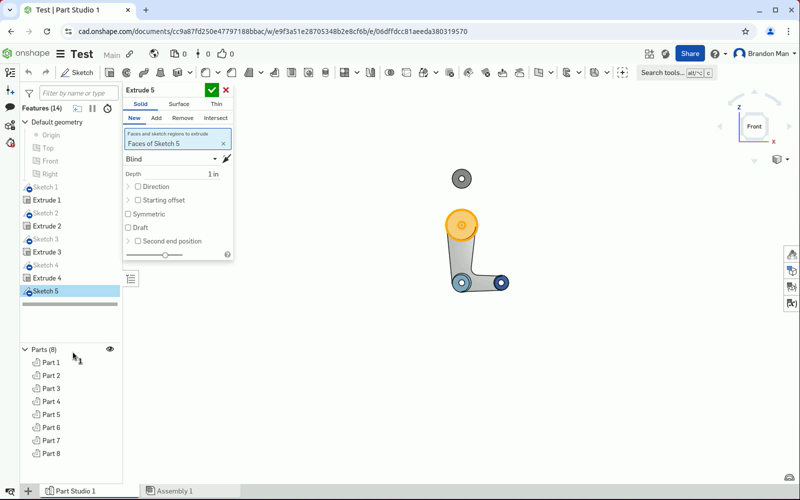
mouse_move(143, 106)
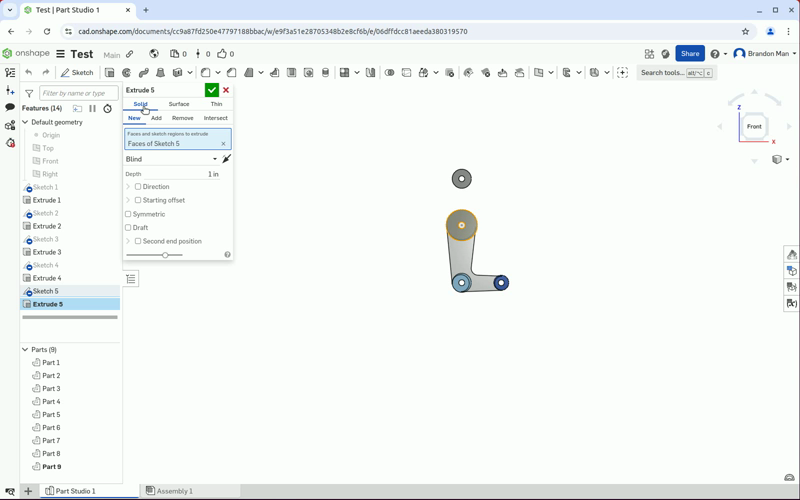
click(143, 106)
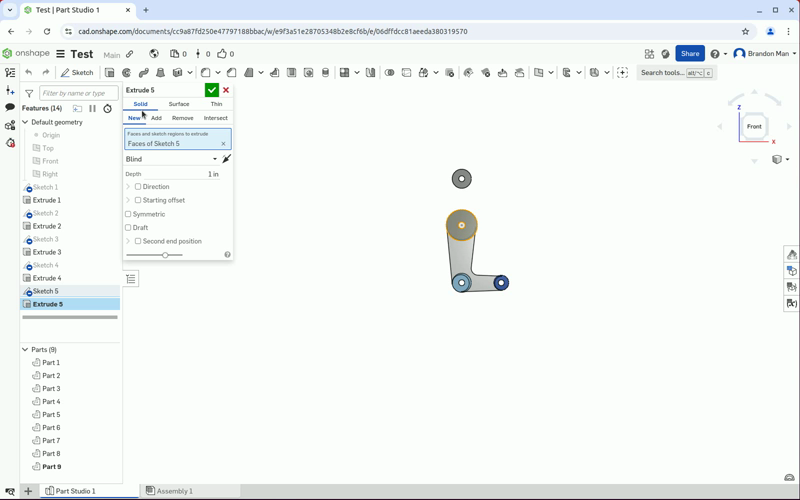
mouse_move(137, 120)
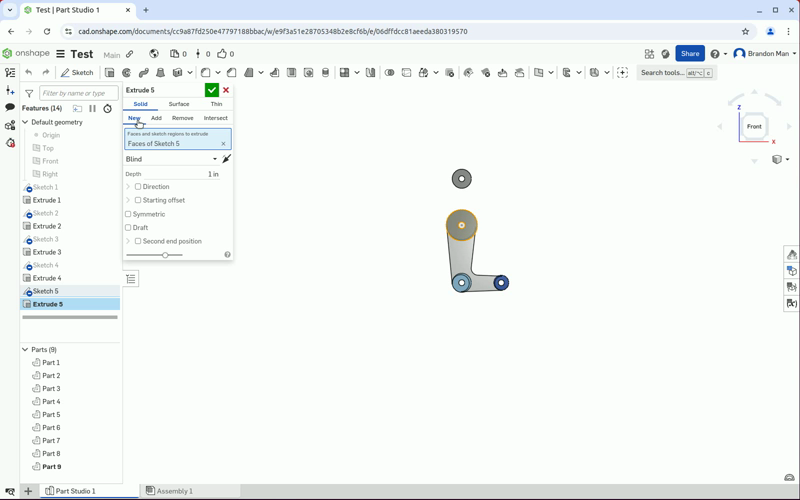
click(137, 120)
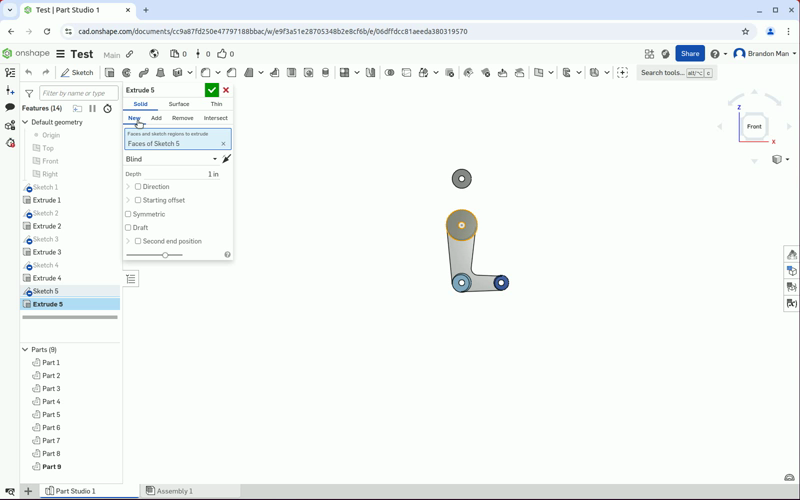
key(tab, 4)
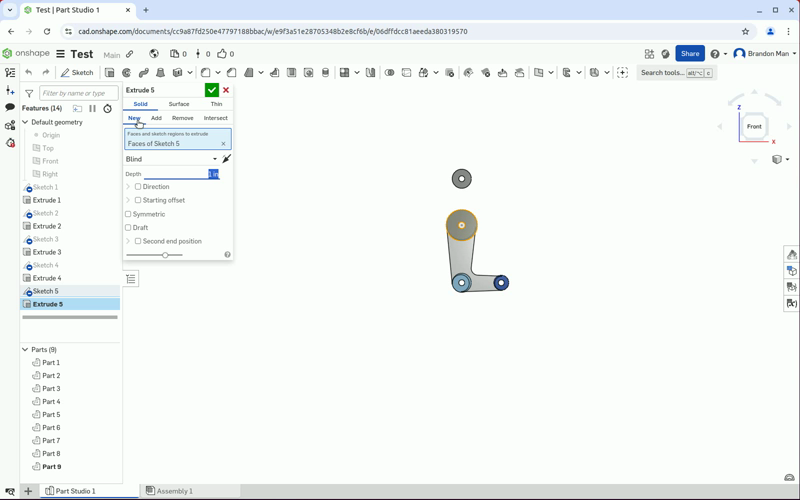
text(0.481)
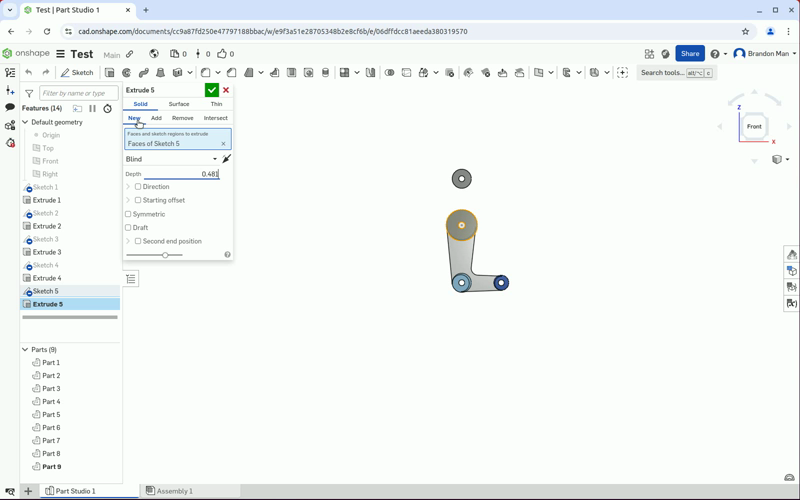
key(enter)
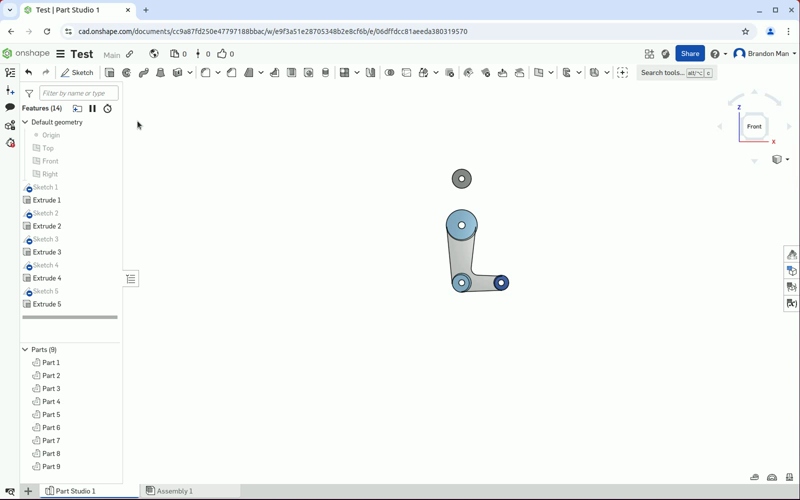
key(shift+h)
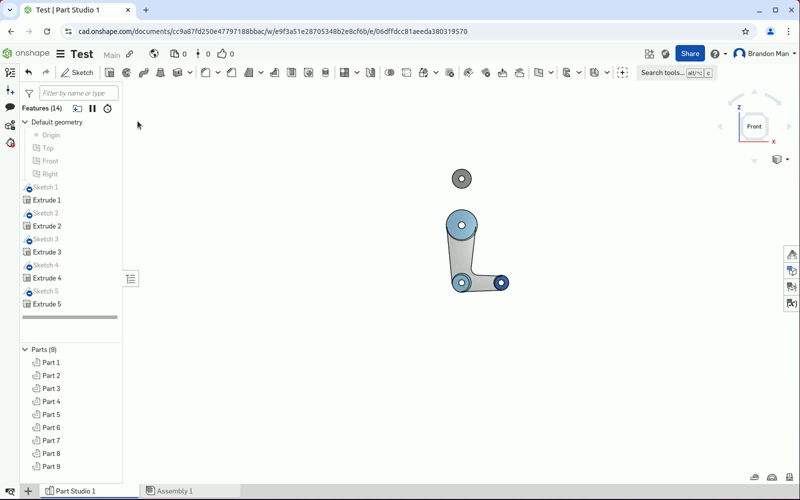
key(shift+h)
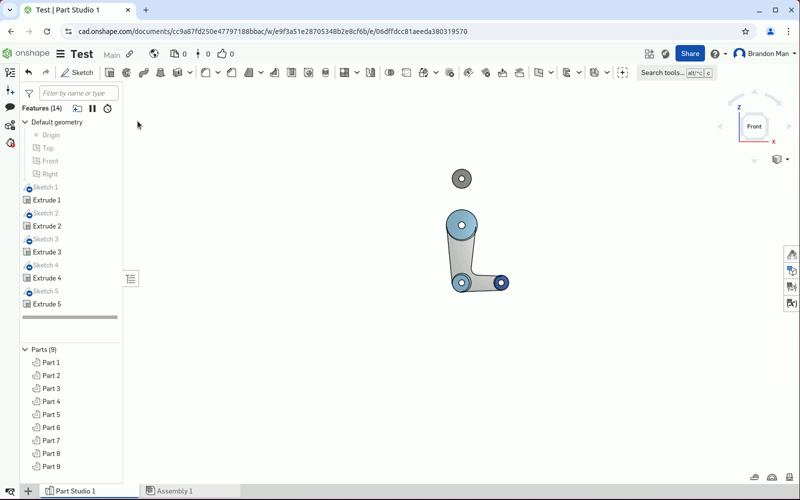
mouse_move(73, 189)
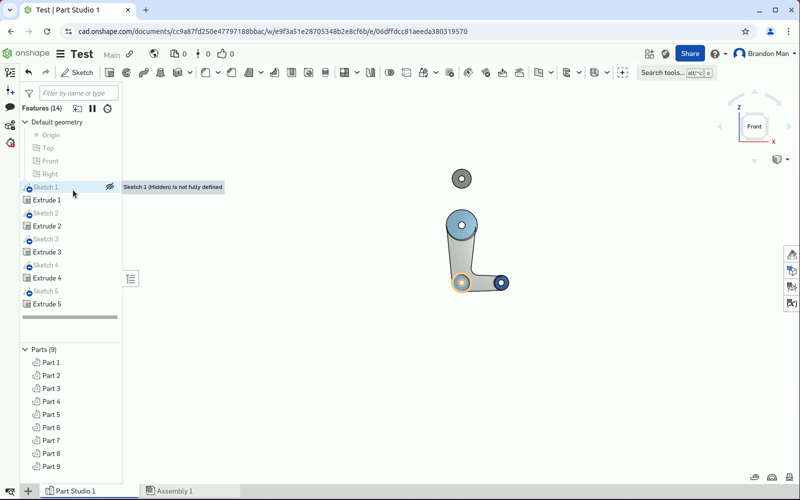
click(73, 189)
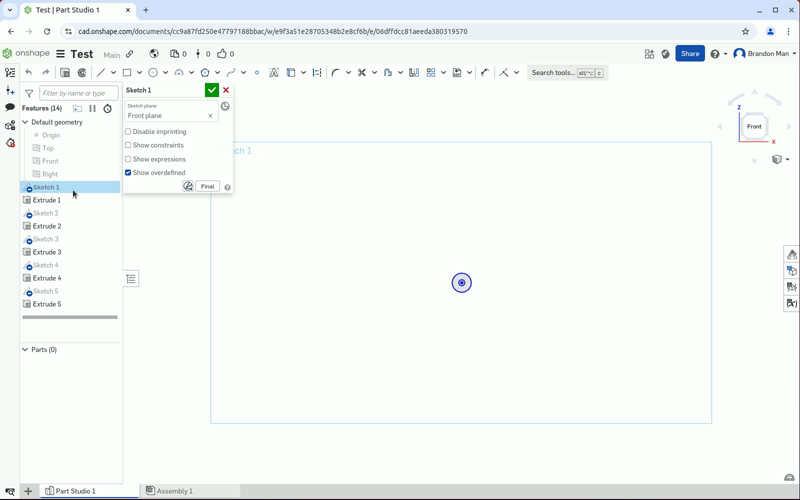
mouse_move(229, 92)
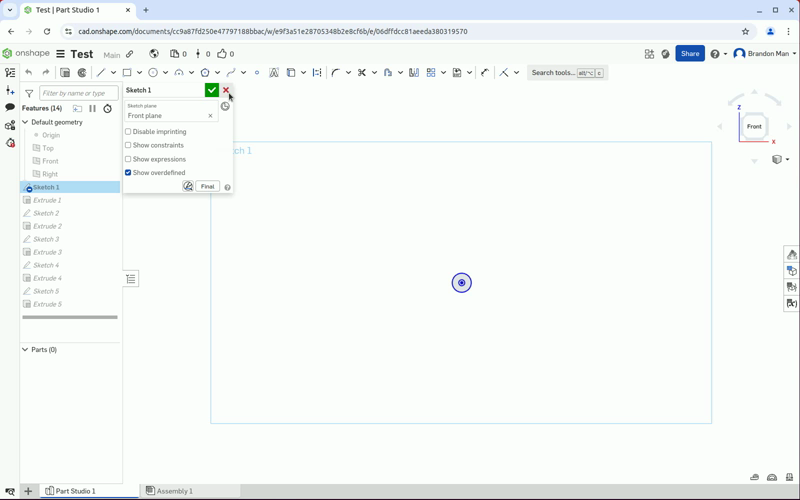
click(229, 92)
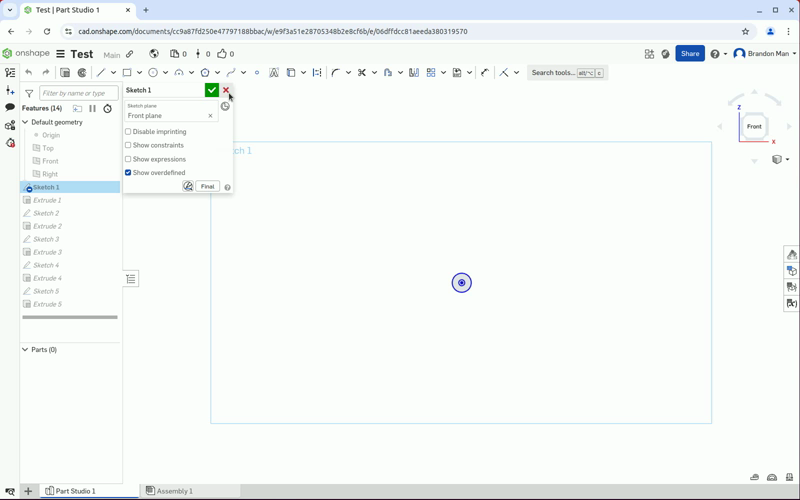
key(shift+s)
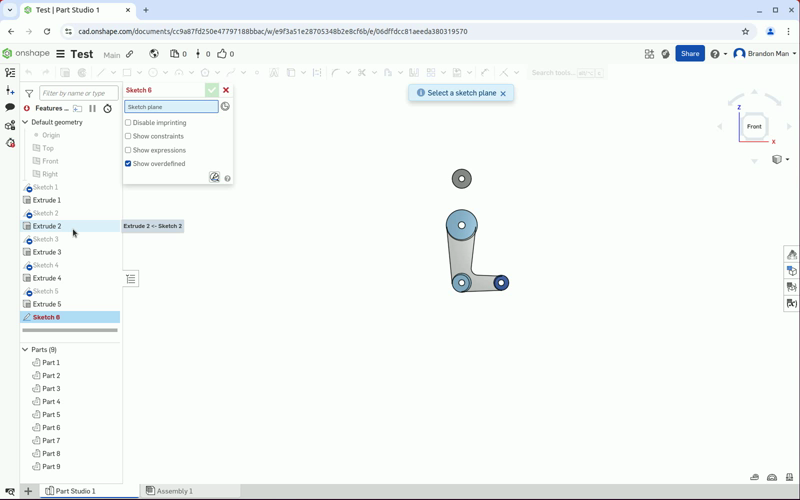
scroll(3)
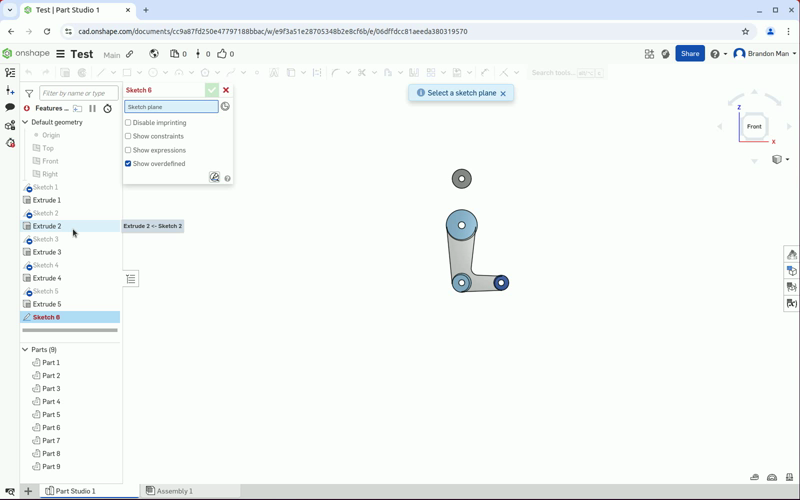
mouse_move(73, 163)
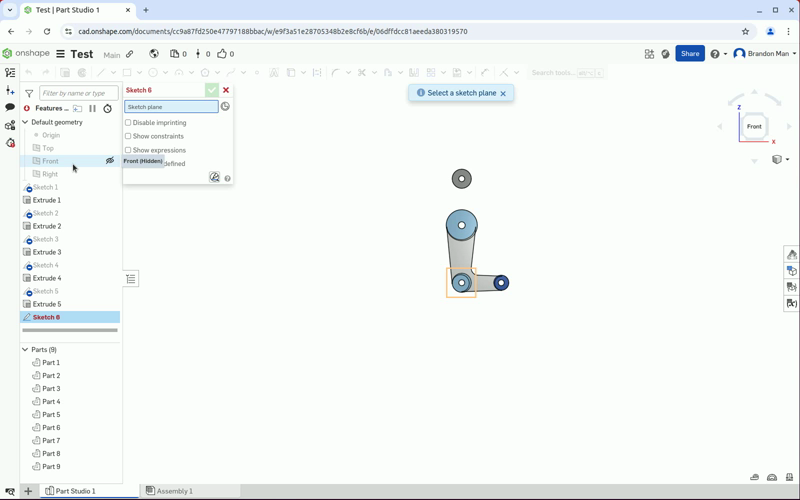
click(73, 163)
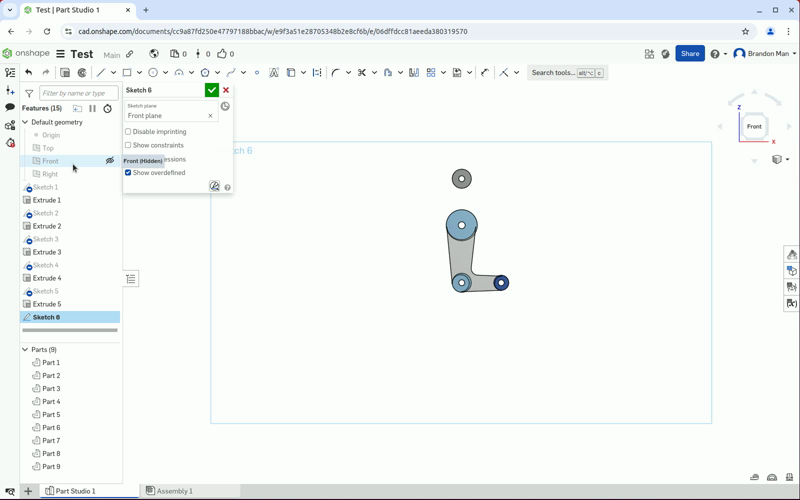
mouse_move(73, 352)
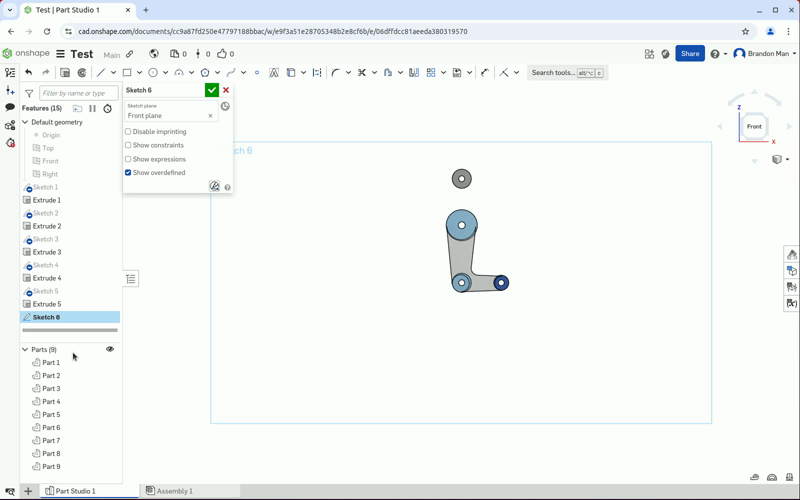
key(y)
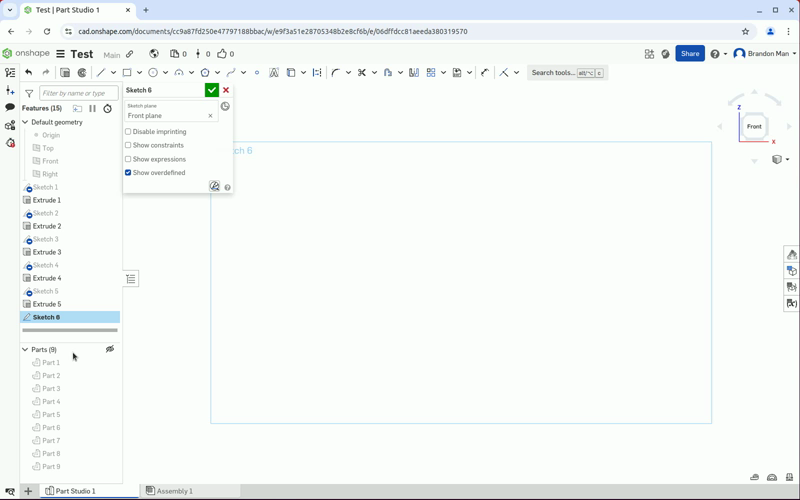
key(a)
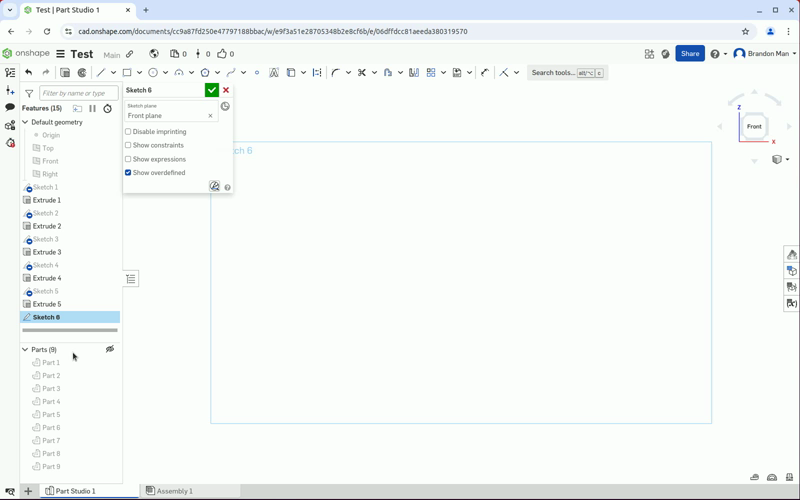
key_down(shift)
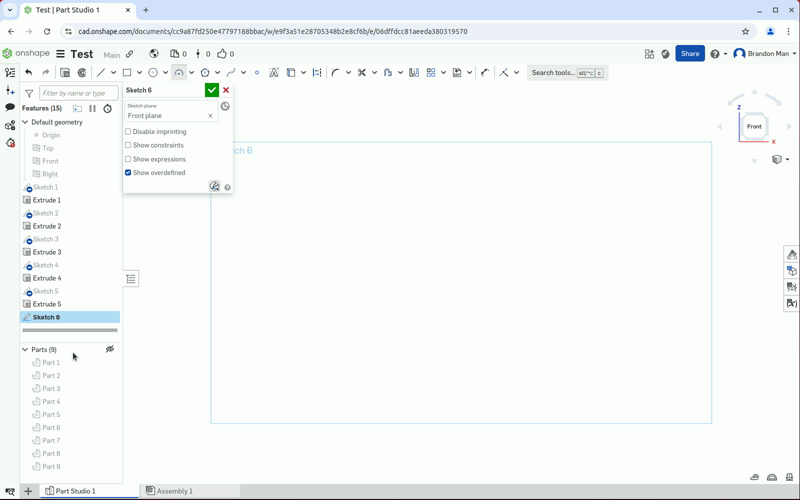
mouse_move(446, 223)
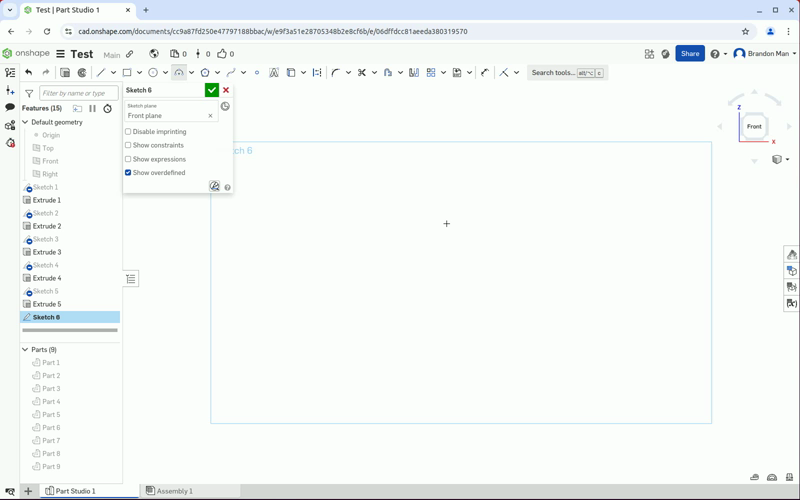
click(446, 223)
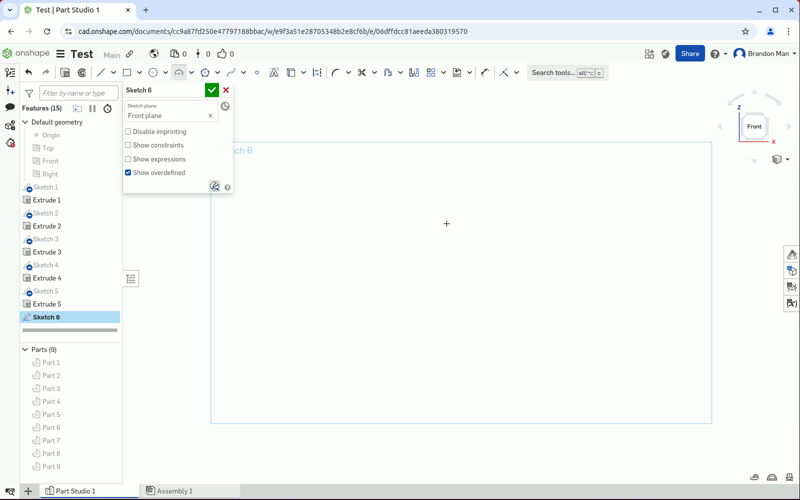
key_up(shift)
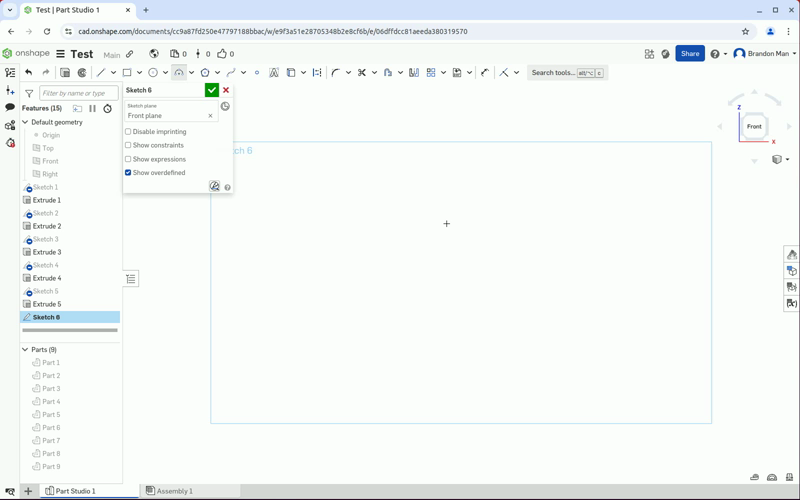
key_down(shift)
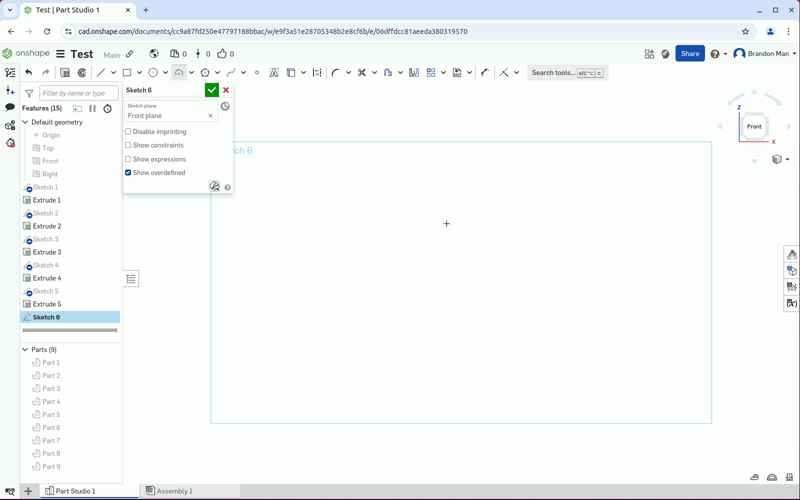
mouse_move(476, 223)
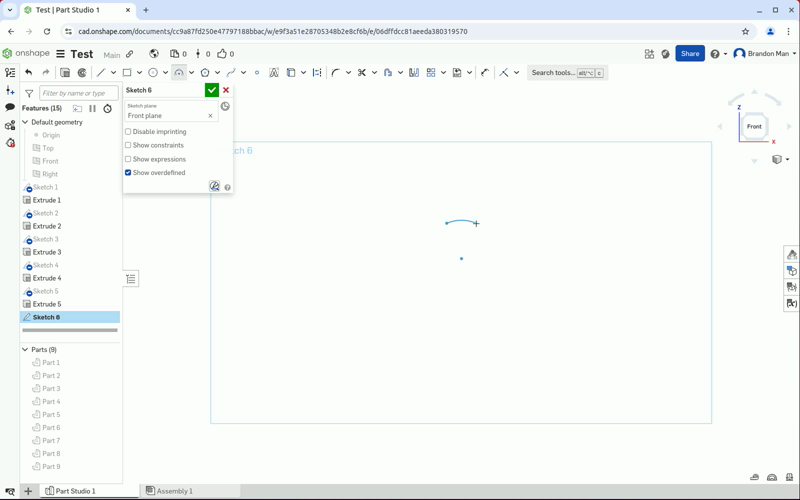
click(476, 223)
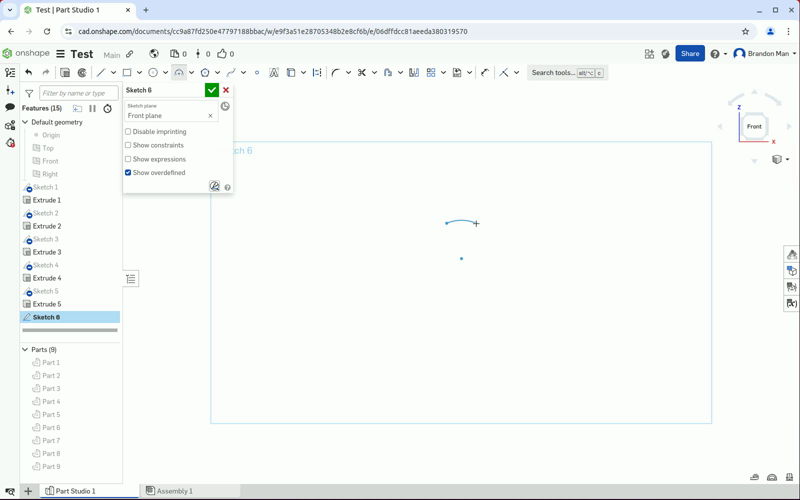
mouse_move(461, 210)
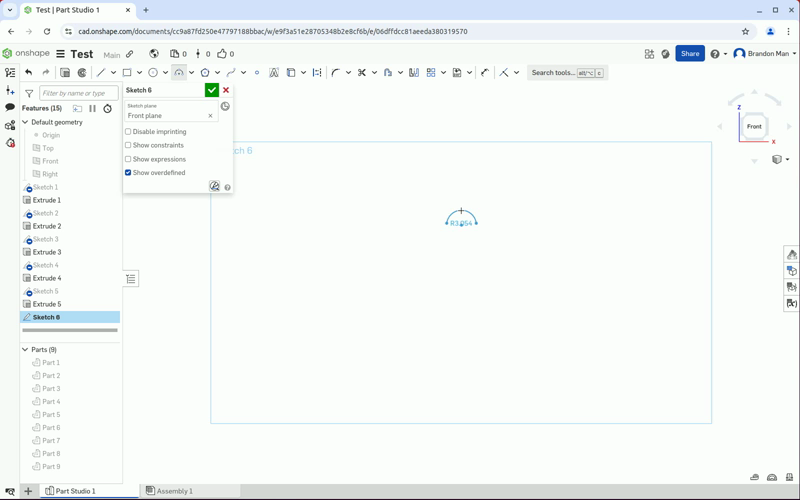
click(461, 210)
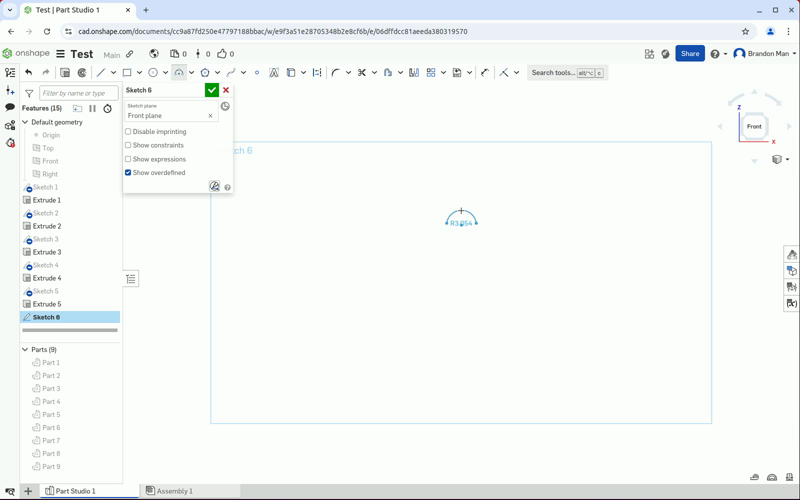
key_up(shift)
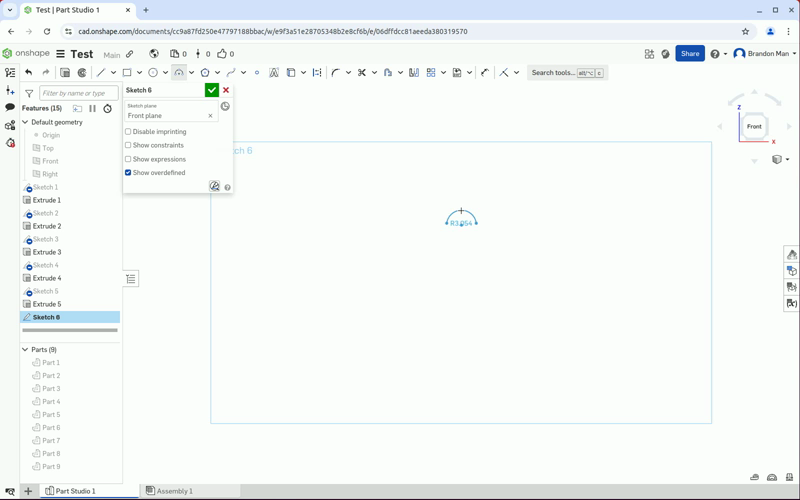
key(esc)
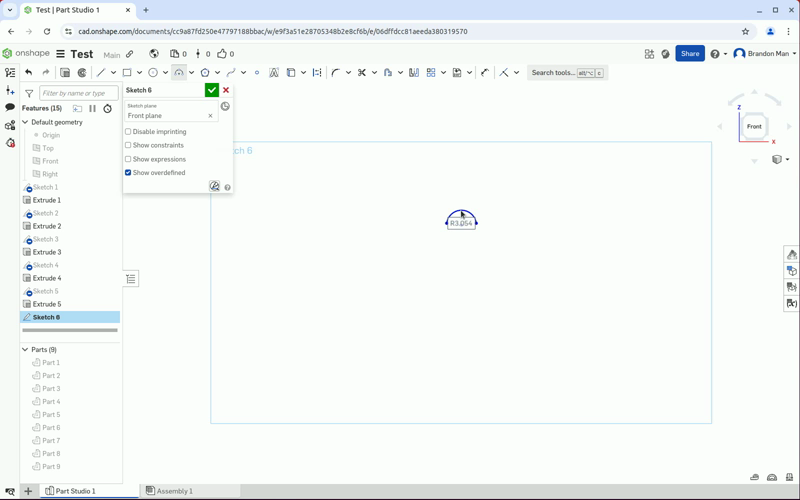
key(l)
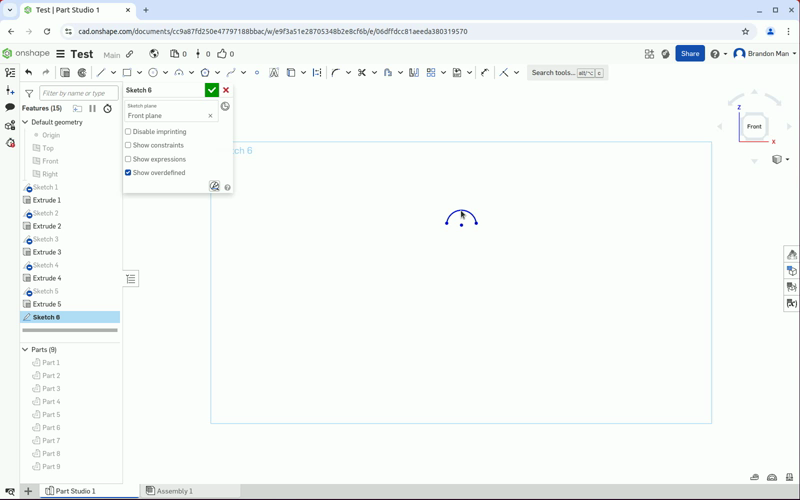
mouse_move(476, 223)
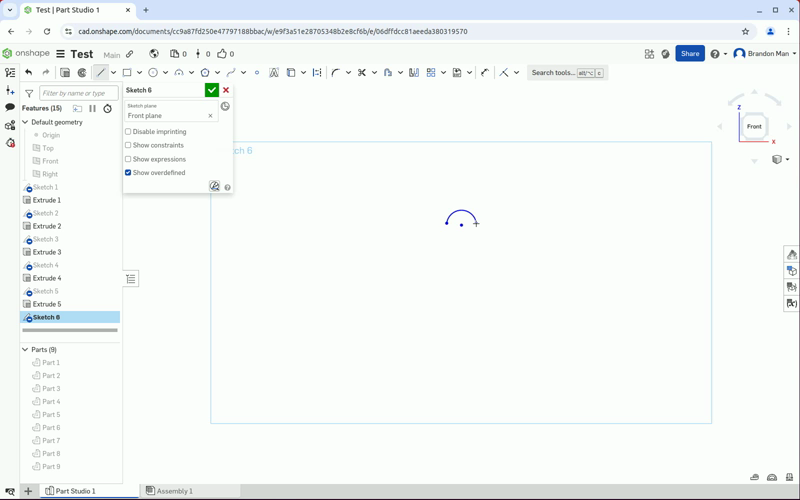
click(476, 223)
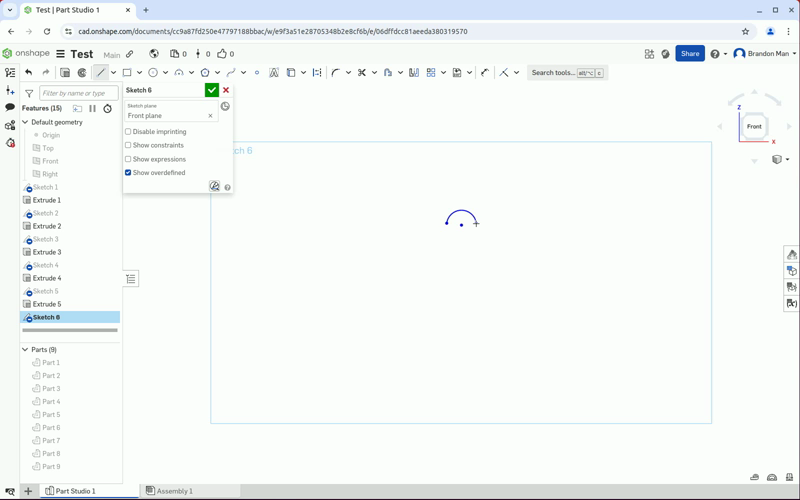
key_down(shift)
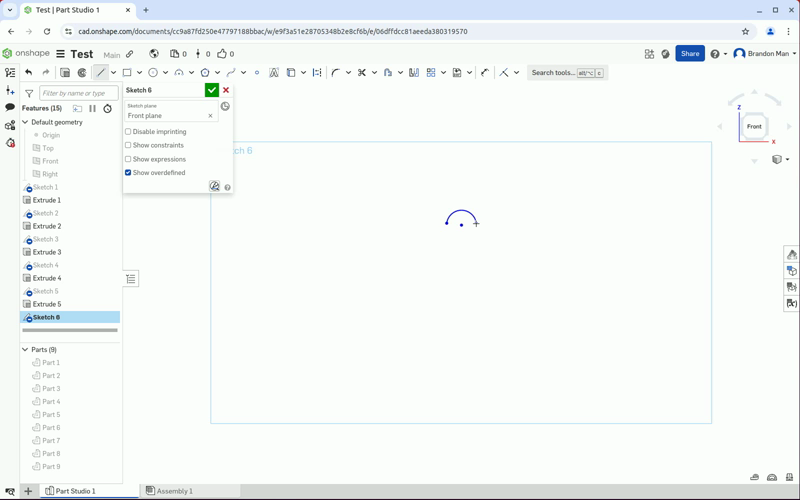
mouse_move(506, 223)
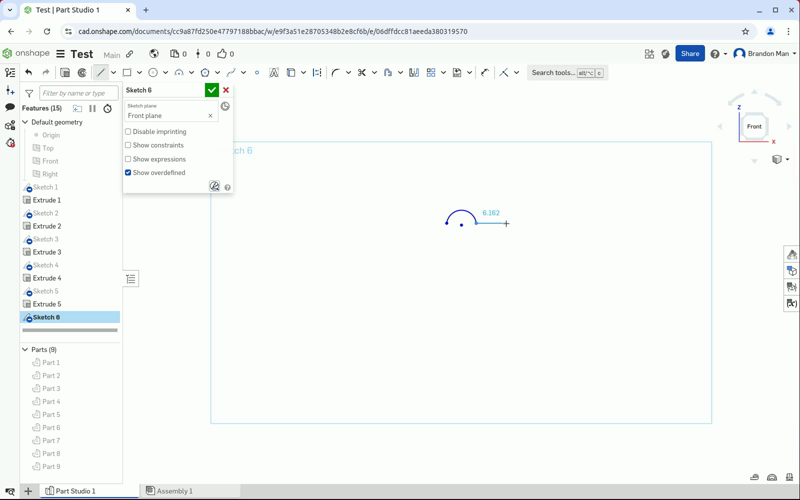
mouse_move(470, 176)
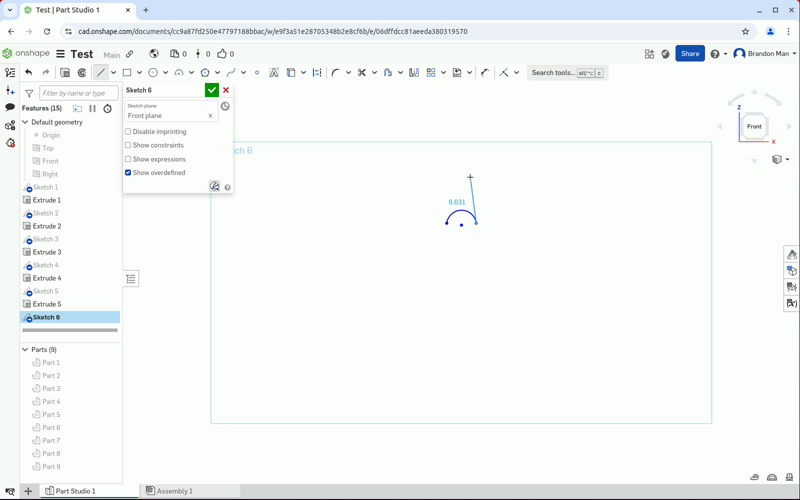
click(470, 176)
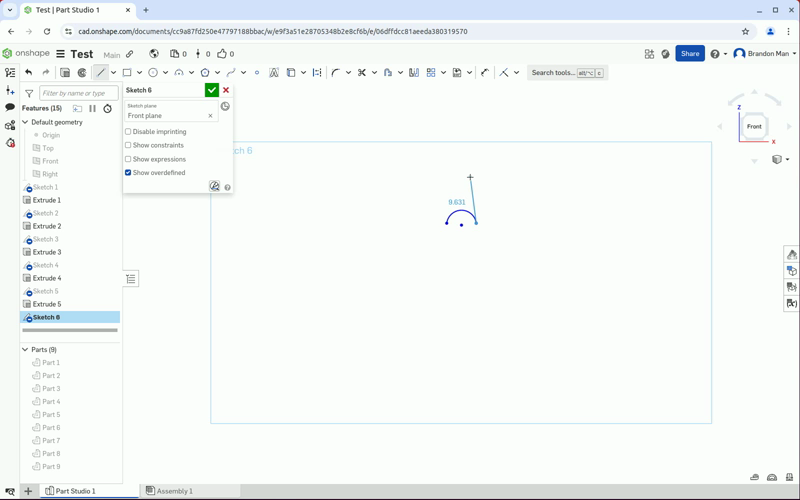
key_up(shift)
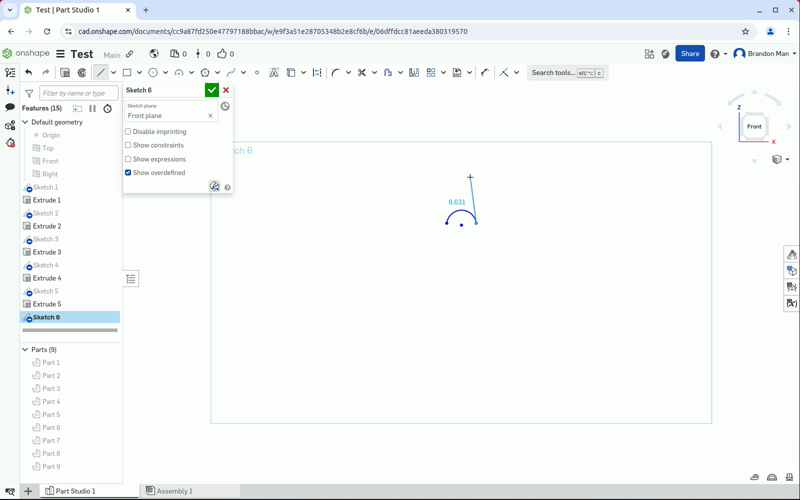
key(esc)
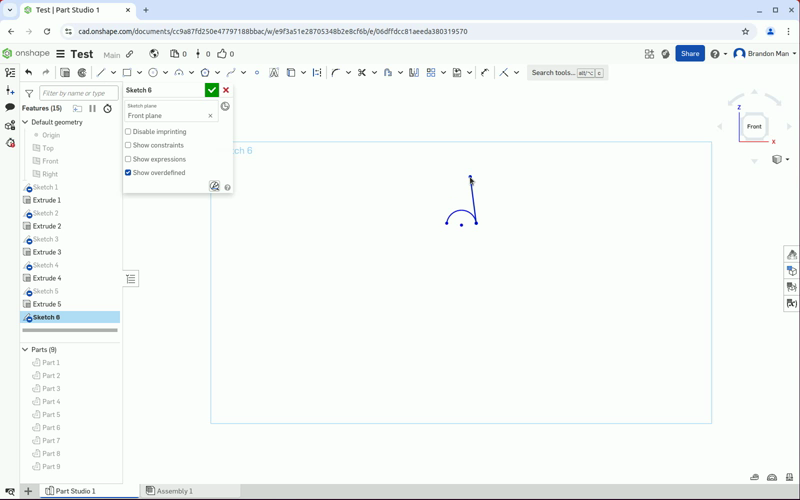
key(a)
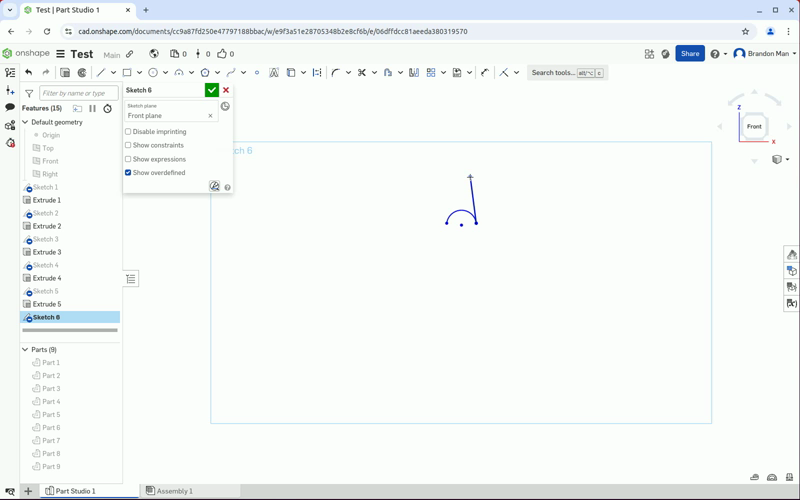
mouse_move(470, 176)
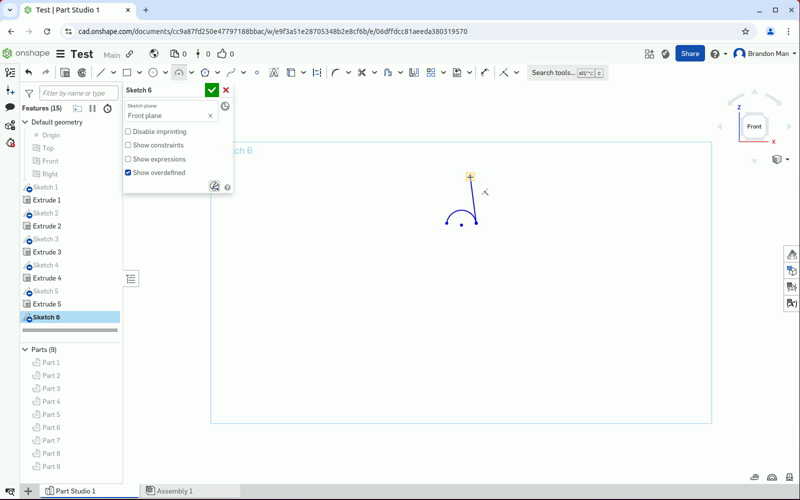
click(470, 176)
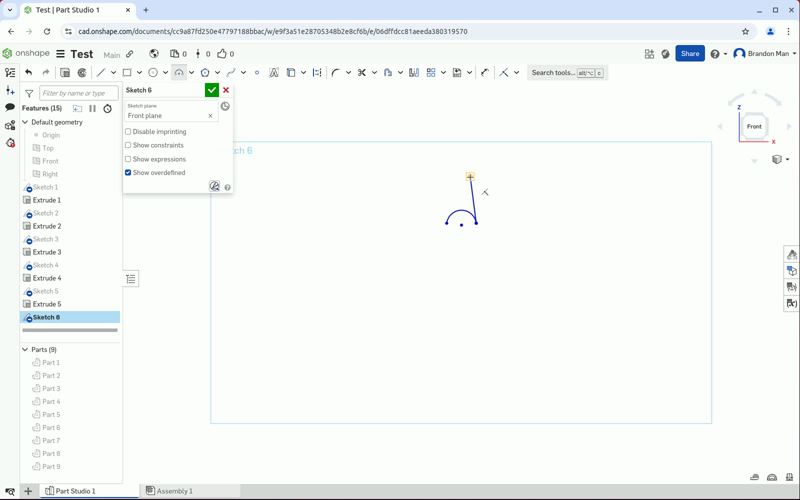
key_down(shift)
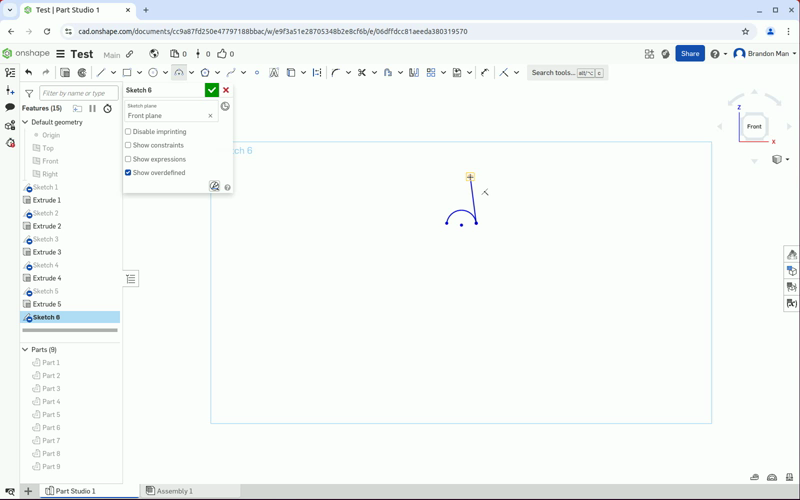
mouse_move(452, 176)
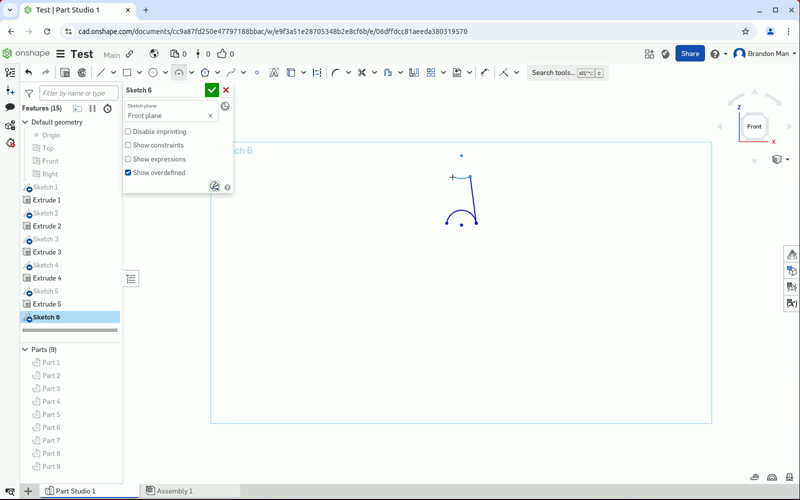
click(452, 176)
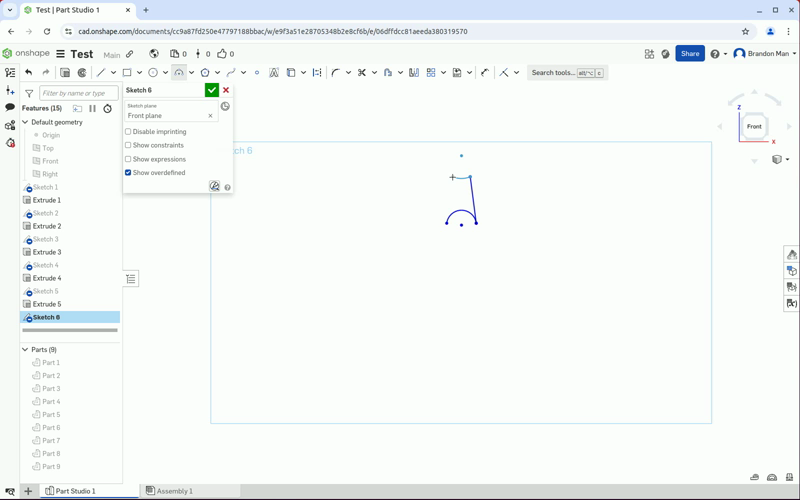
mouse_move(461, 186)
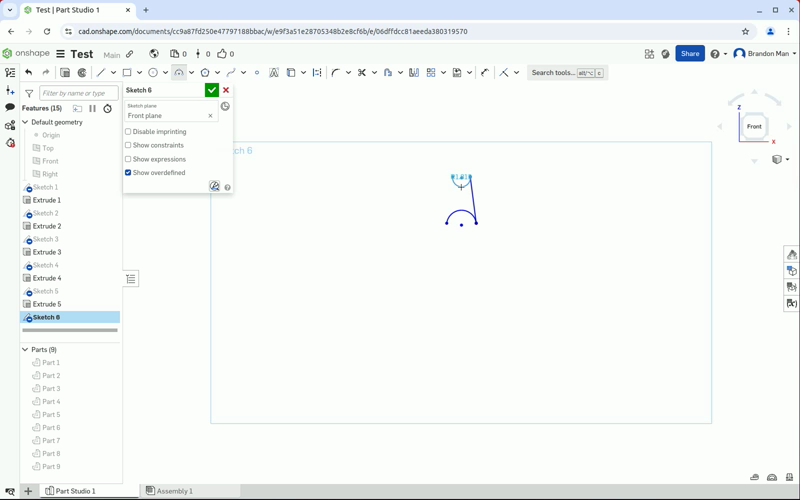
click(461, 186)
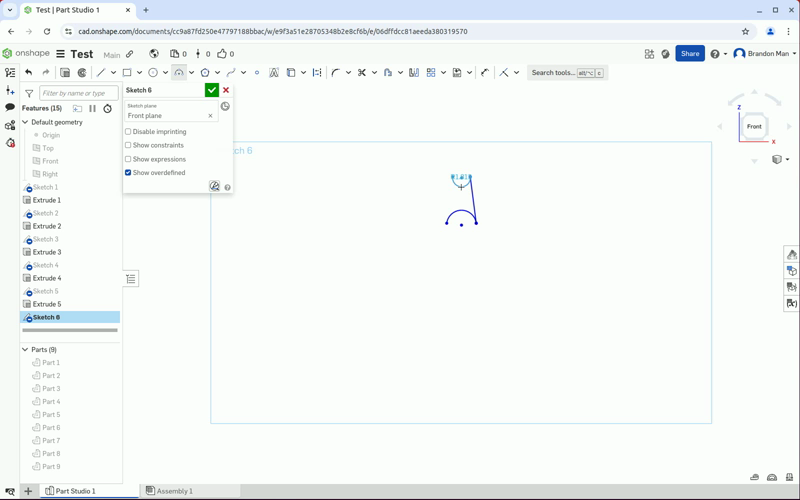
key_up(shift)
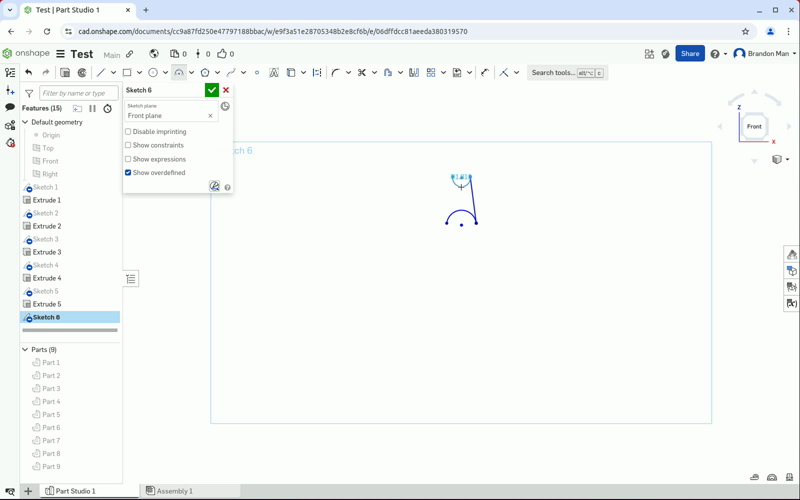
key(esc)
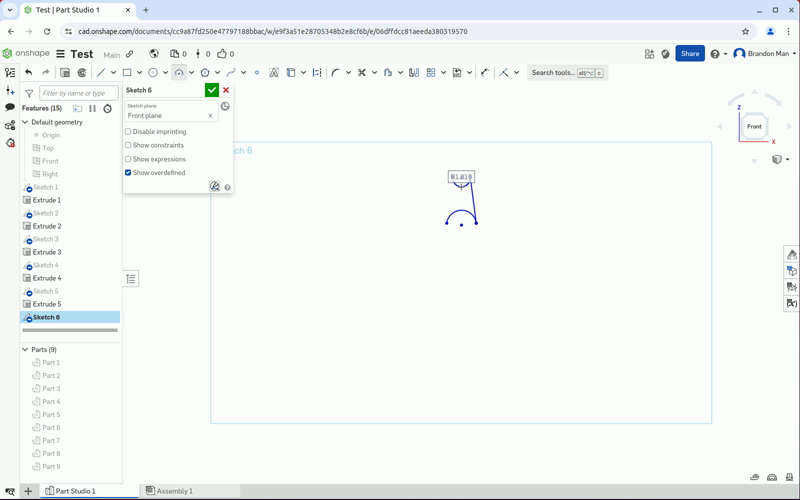
key(l)
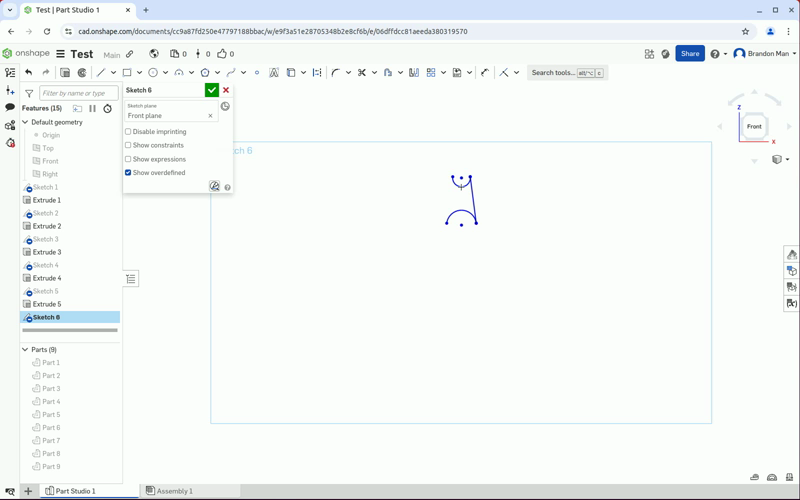
mouse_move(452, 176)
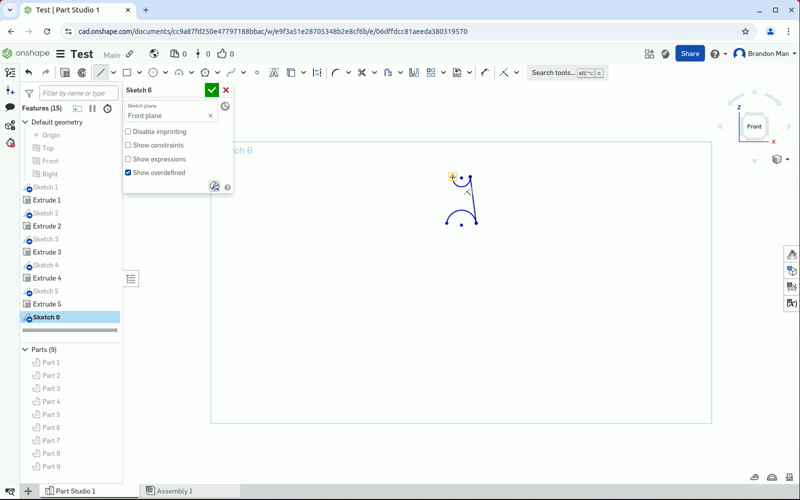
click(452, 176)
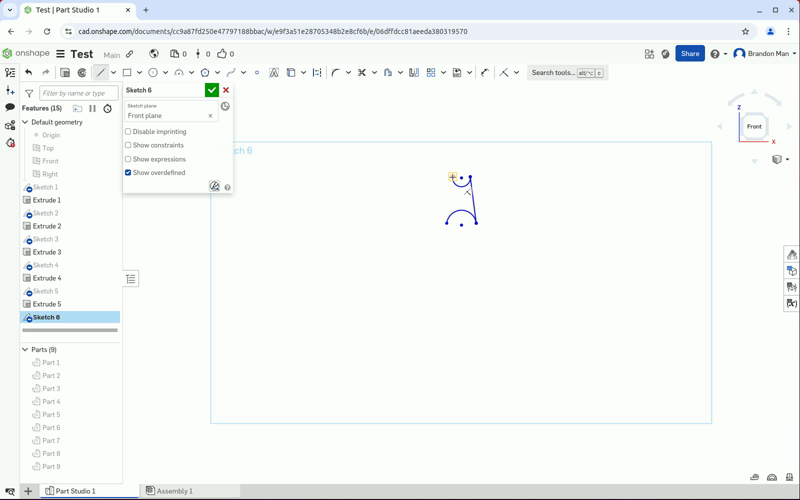
mouse_move(482, 176)
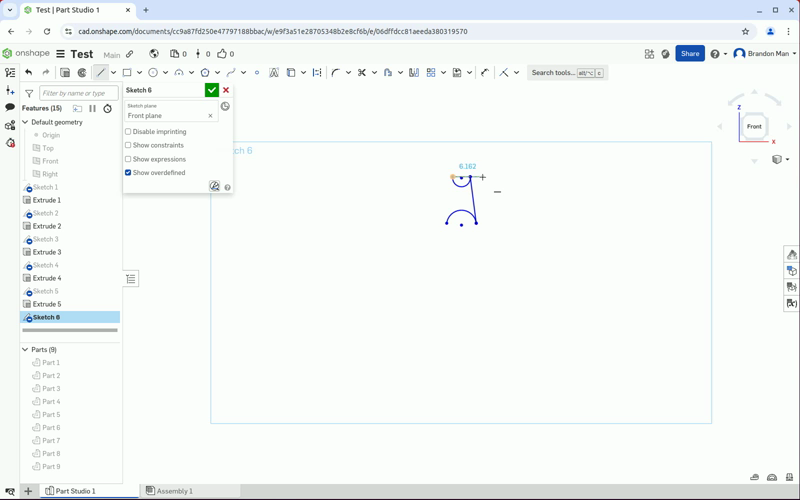
key_down(shift)
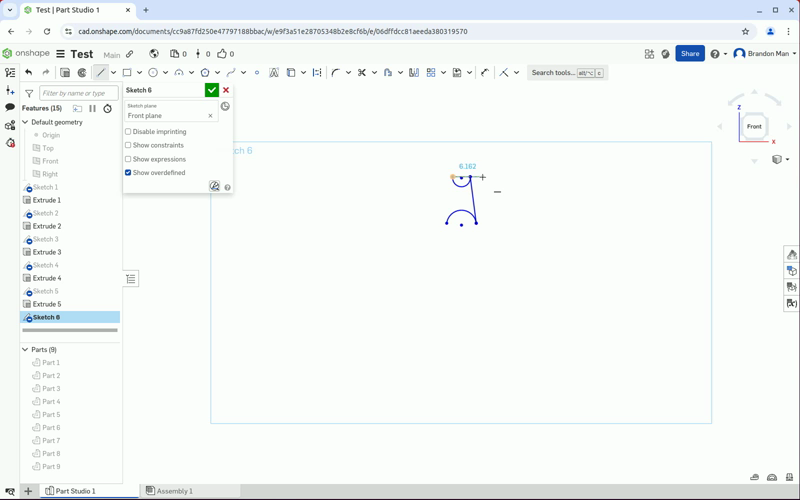
mouse_move(446, 223)
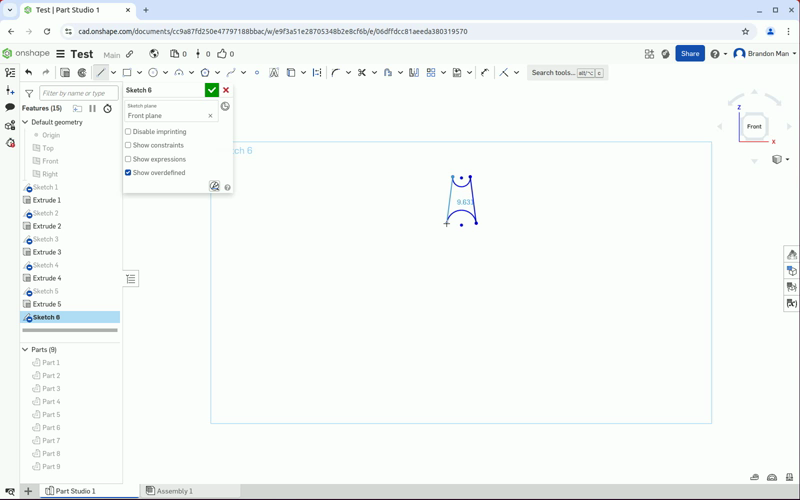
key_up(shift)
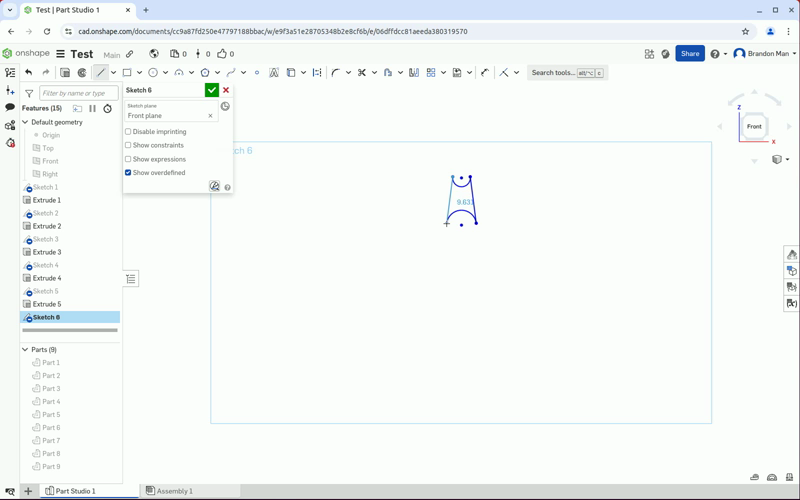
click(446, 223)
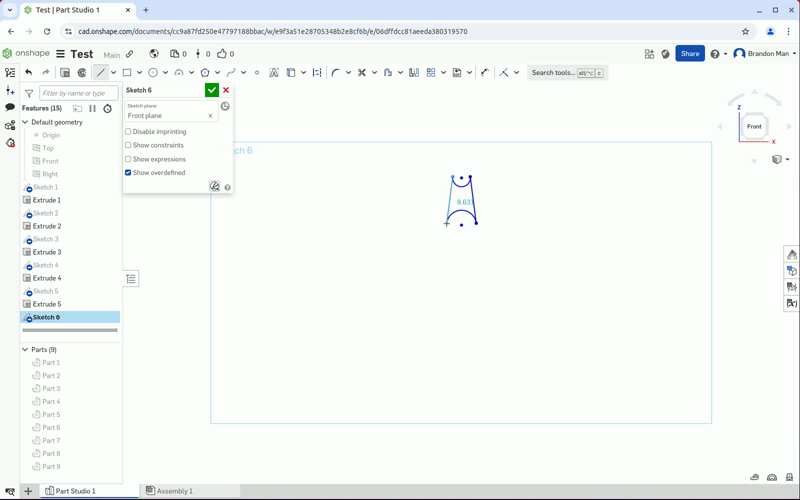
key(esc)
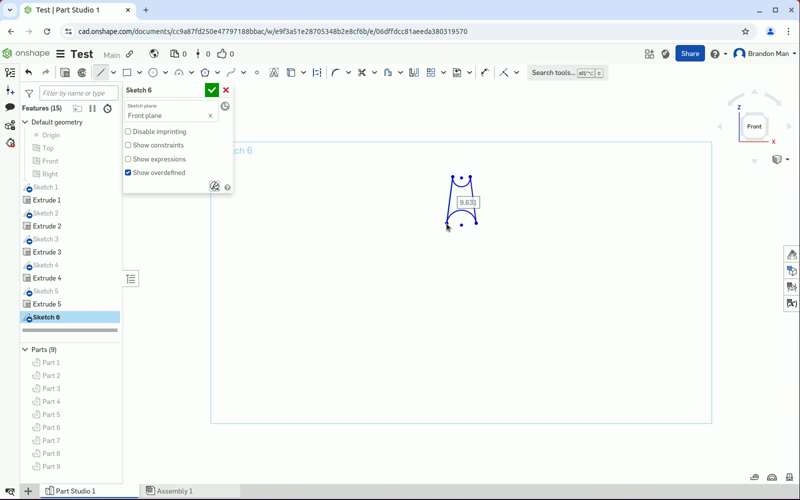
key(c)
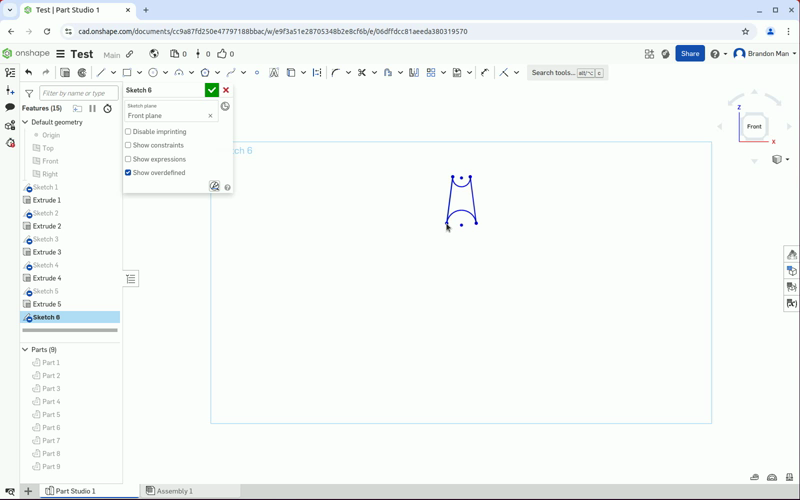
key_down(shift)
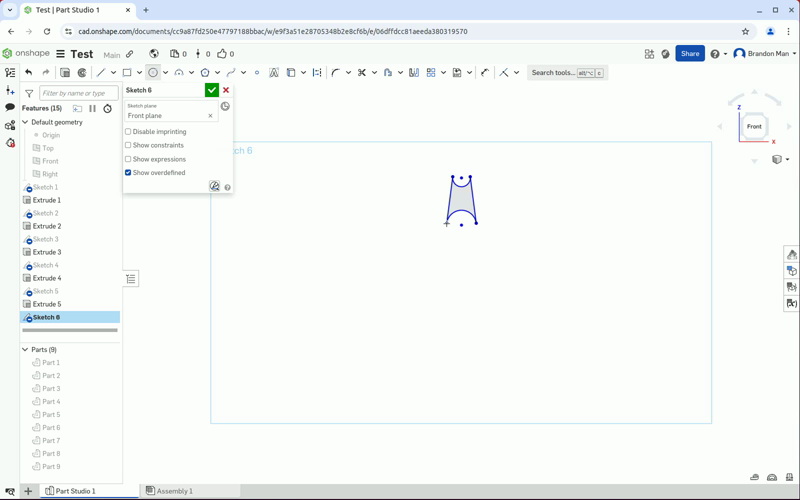
mouse_move(458, 191)
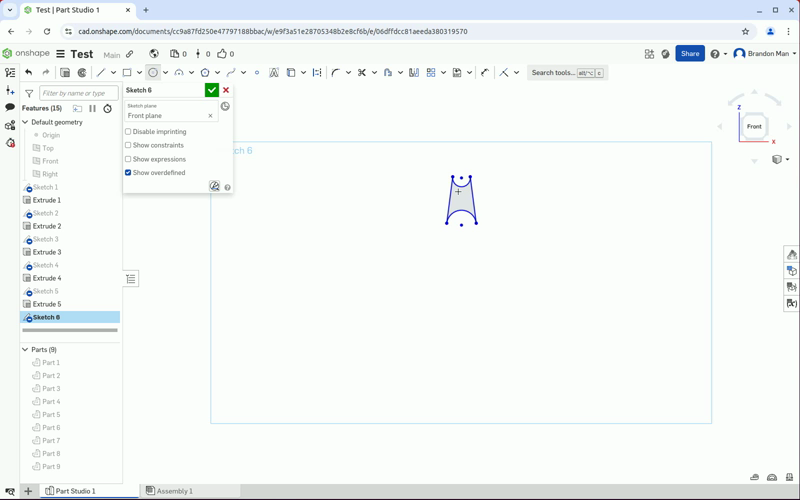
click(458, 191)
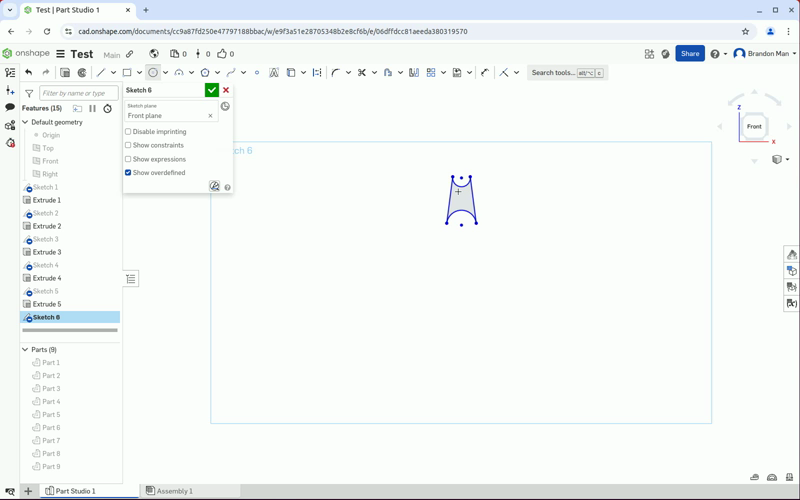
key_up(shift)
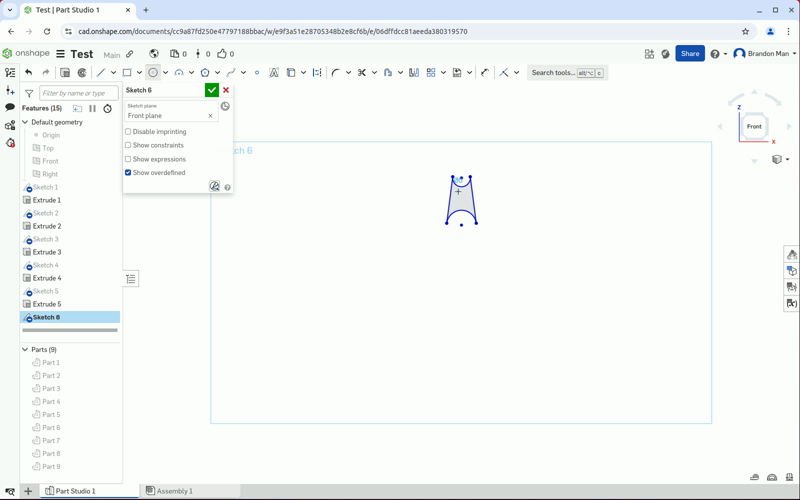
mouse_move(461, 191)
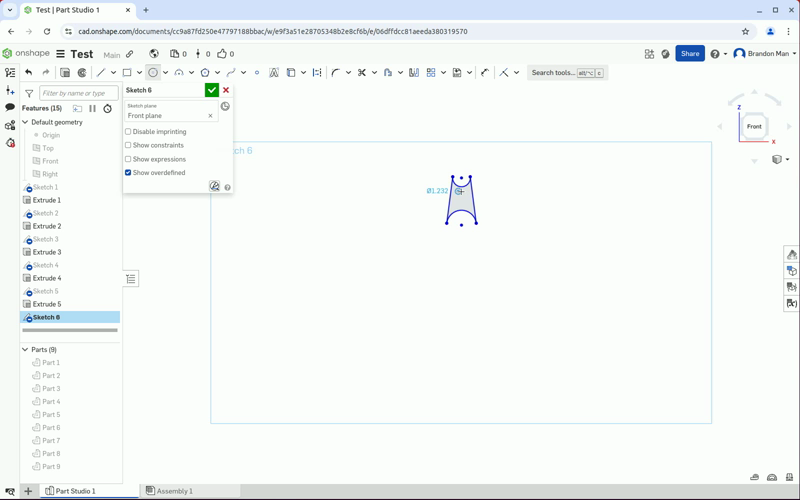
scroll(6)
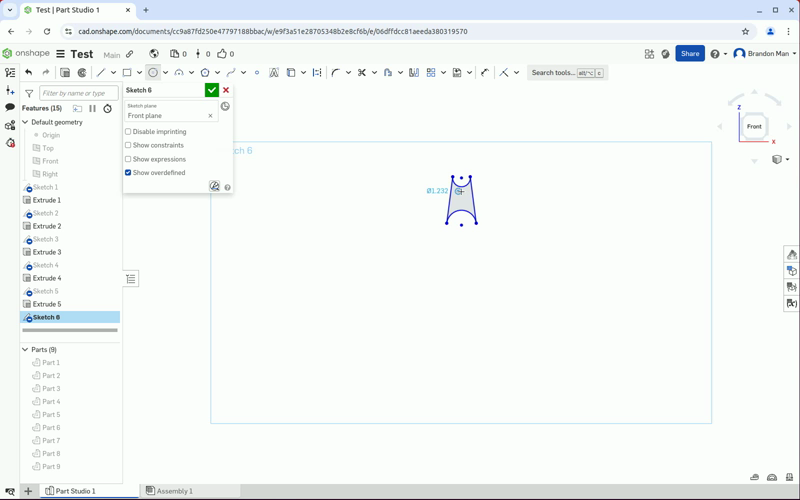
scroll(6)
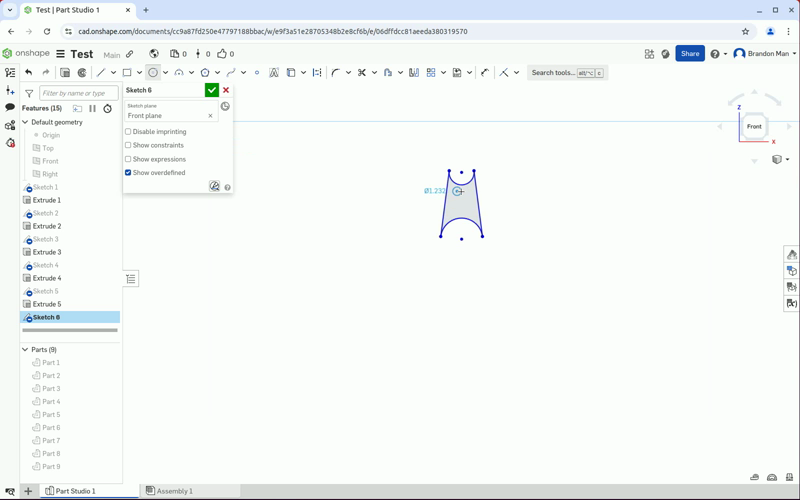
scroll(6)
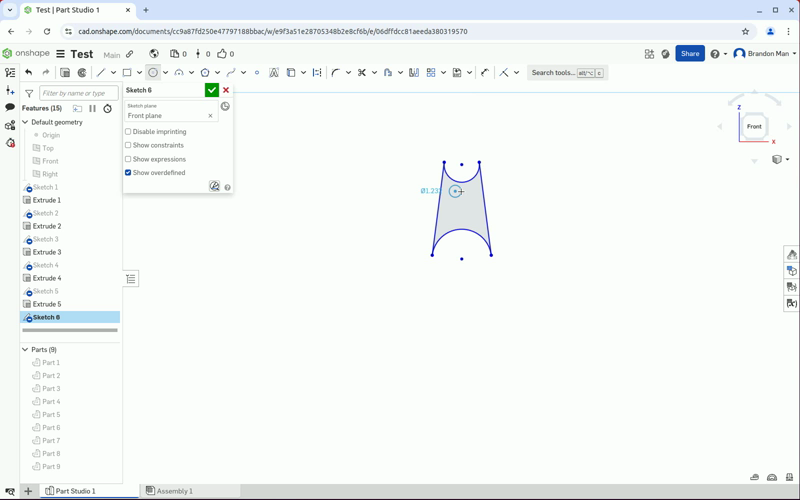
scroll(6)
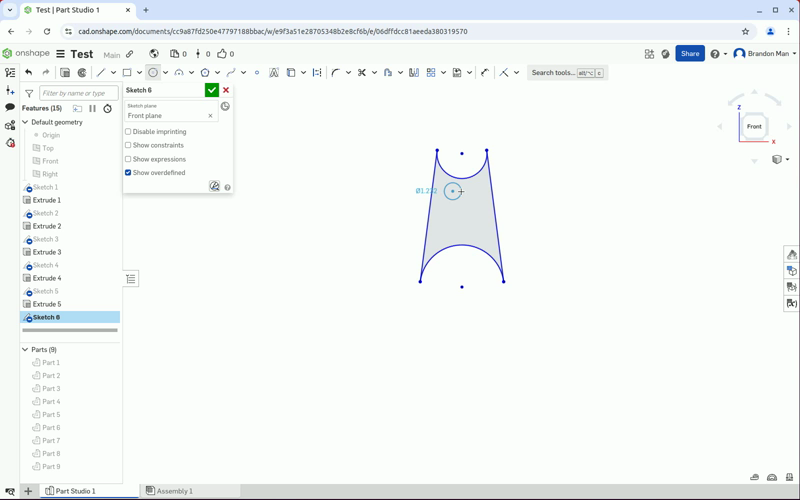
scroll(6)
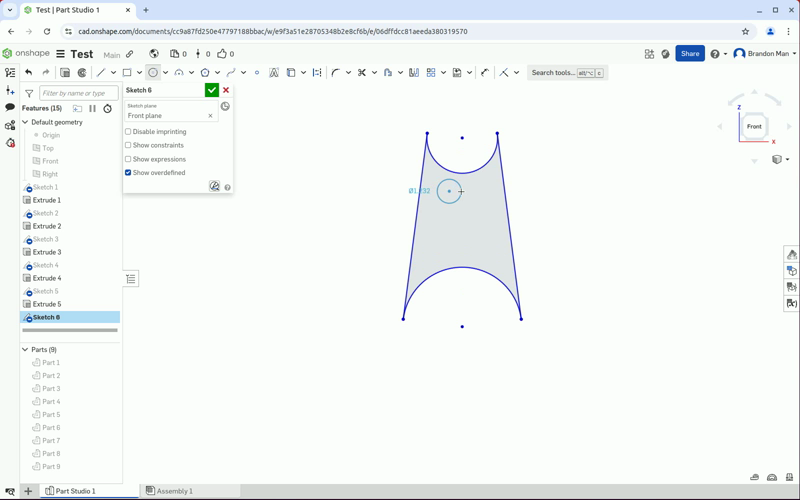
scroll(6)
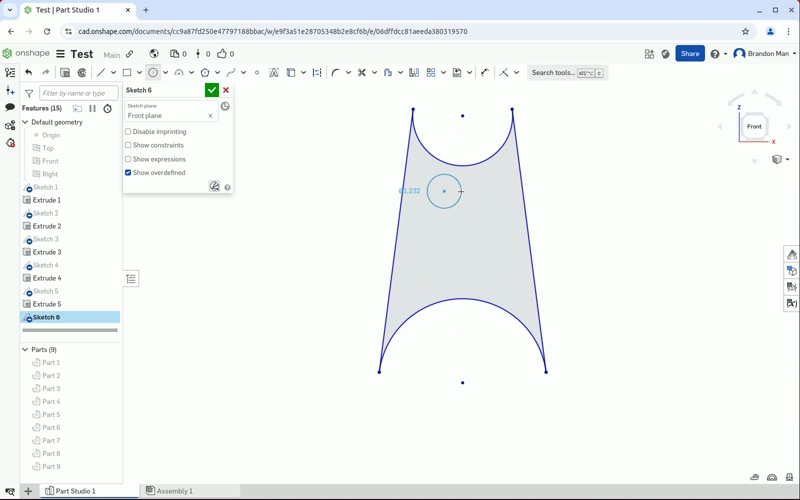
scroll(6)
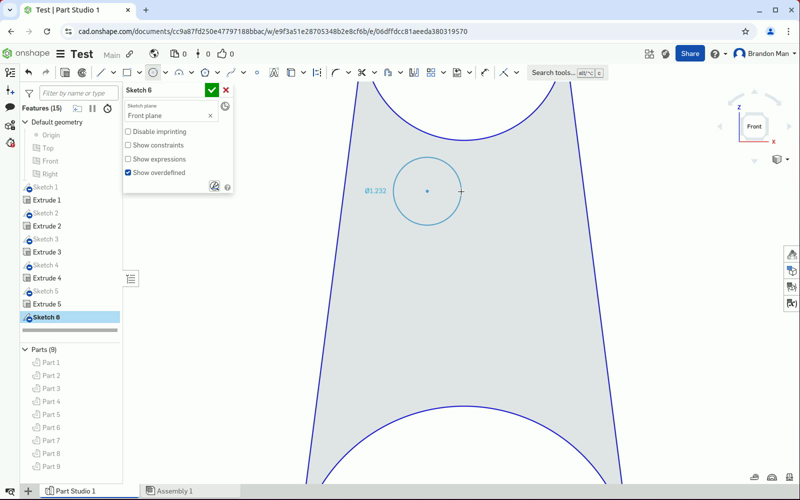
click(461, 191)
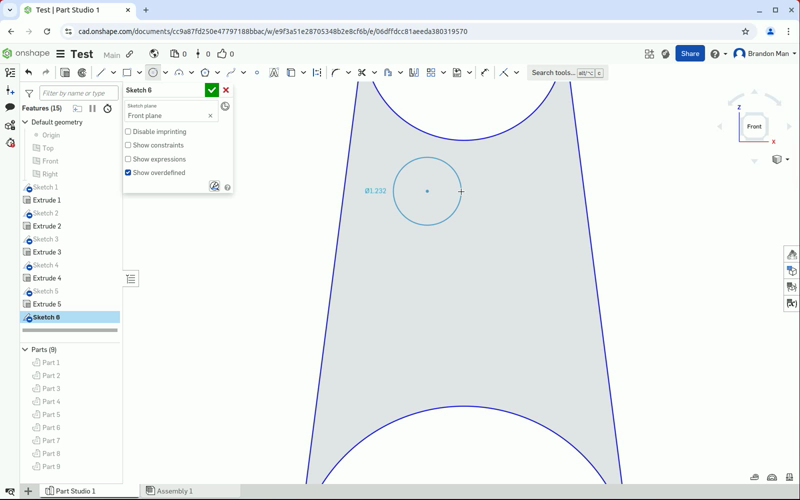
scroll(-6)
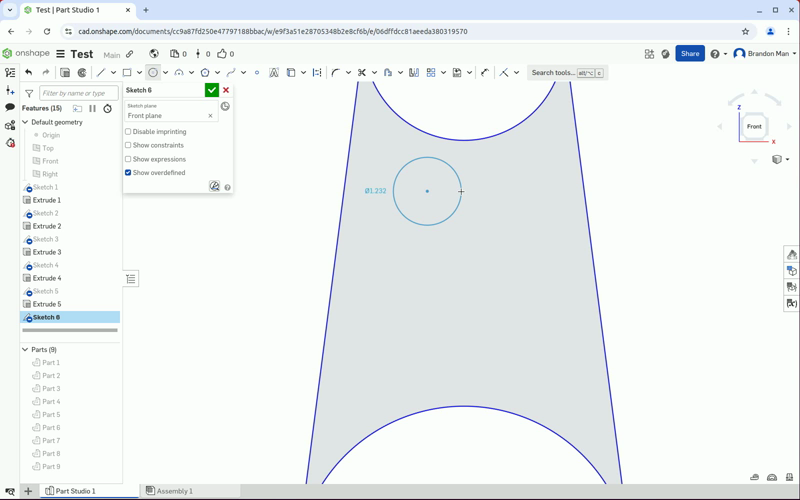
scroll(-6)
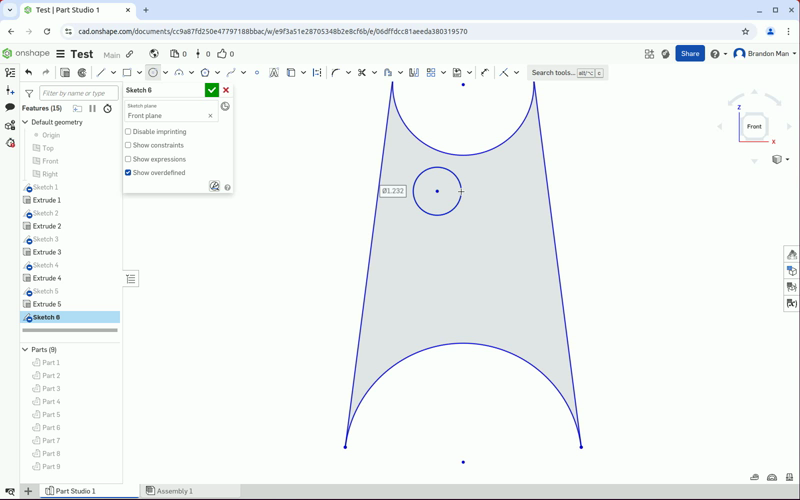
scroll(-6)
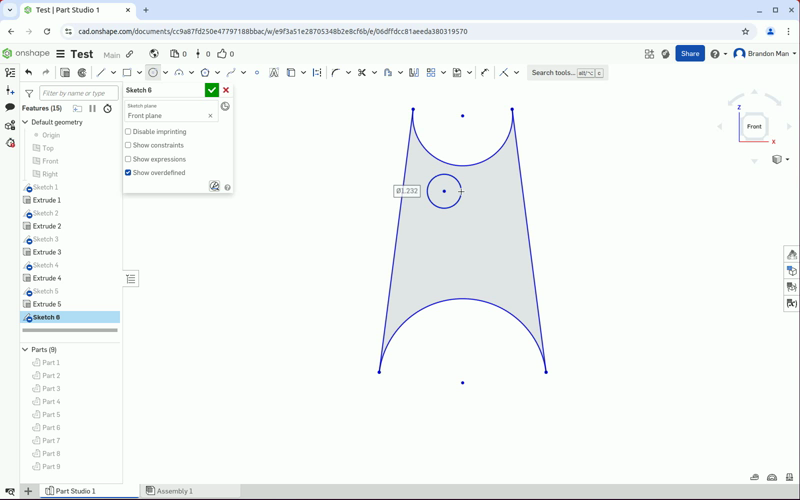
scroll(-6)
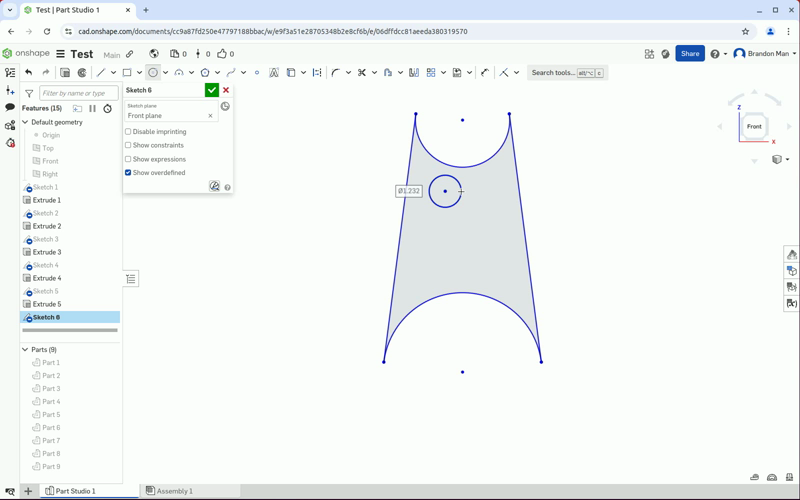
scroll(-6)
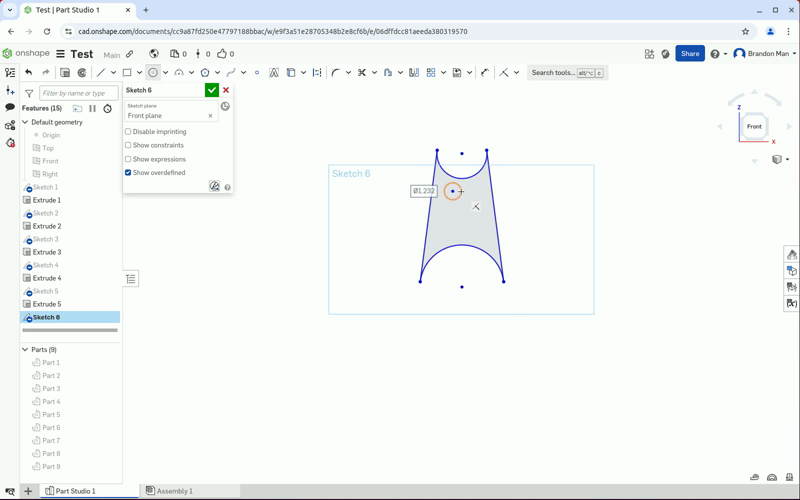
scroll(-6)
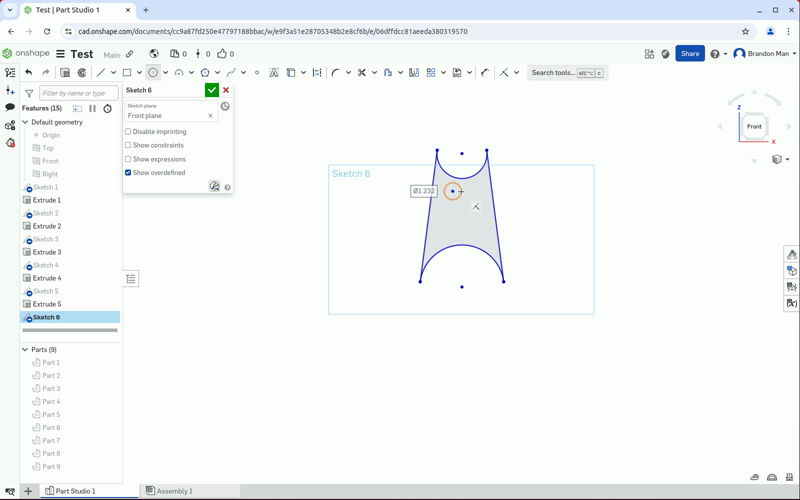
scroll(-6)
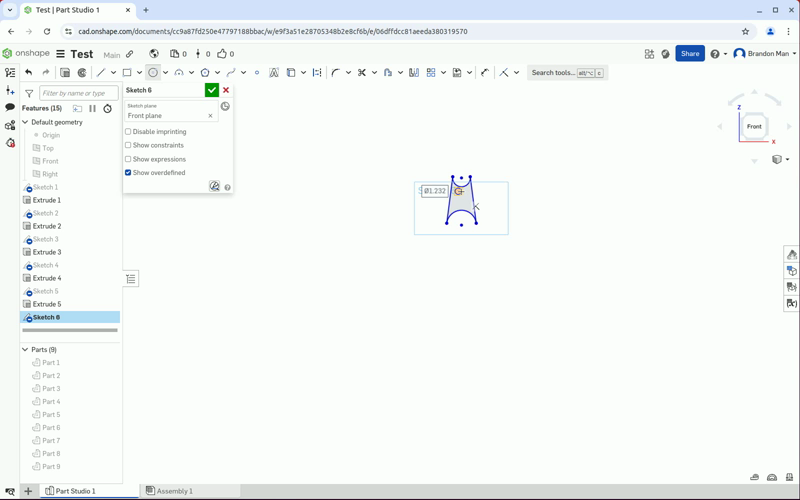
key(esc)
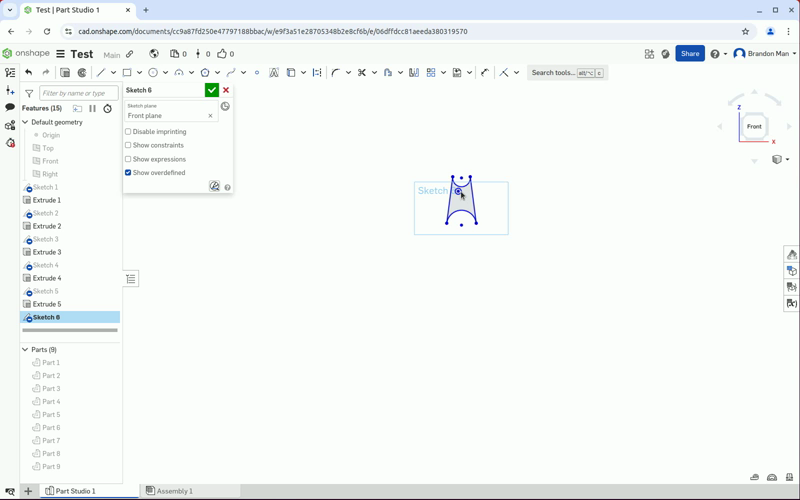
mouse_move(471, 211)
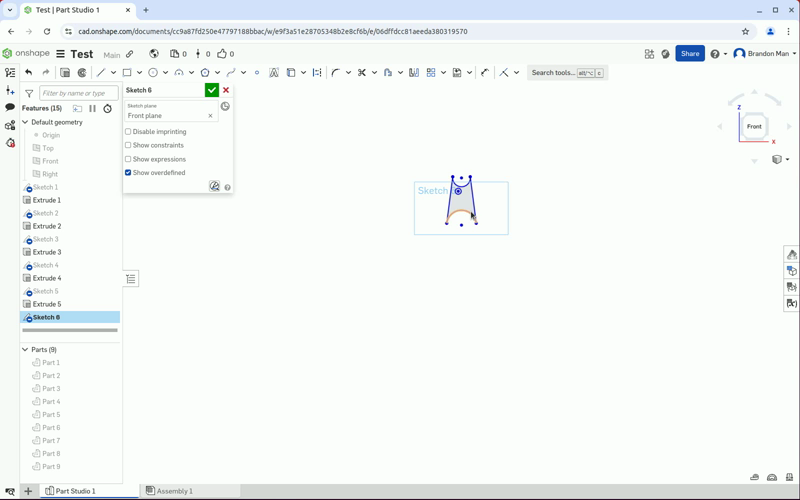
scroll(6)
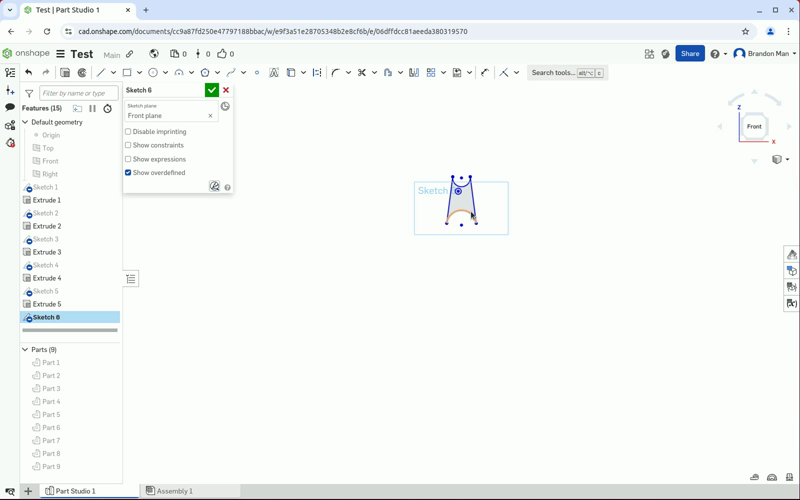
scroll(6)
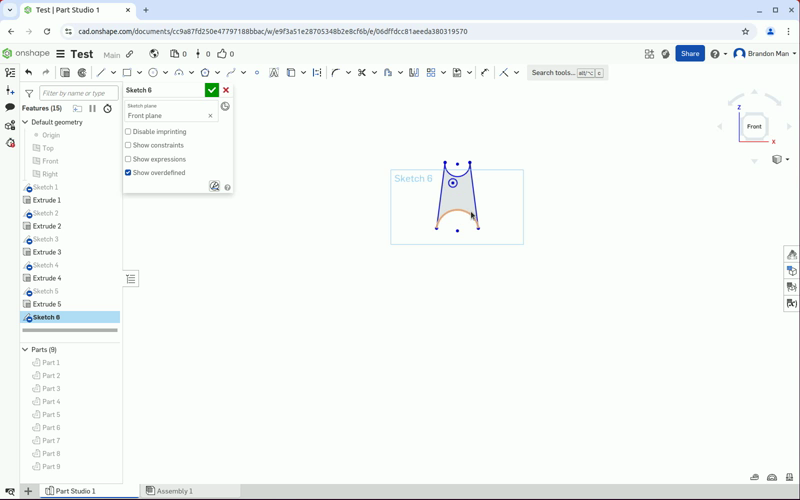
scroll(6)
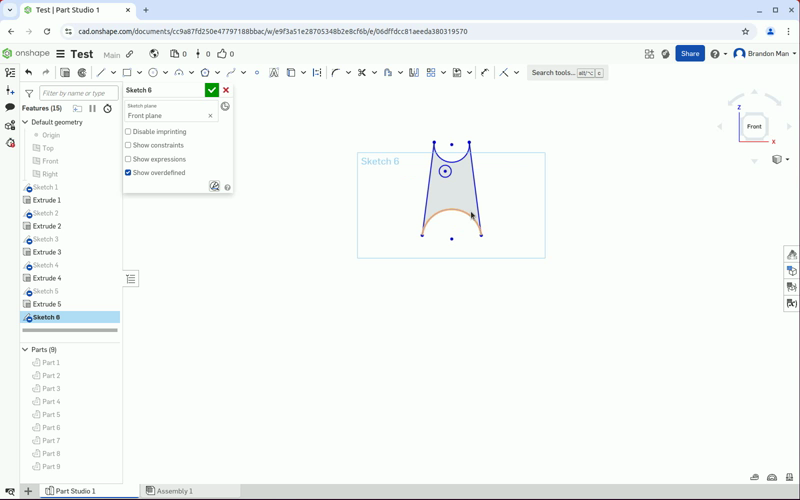
scroll(6)
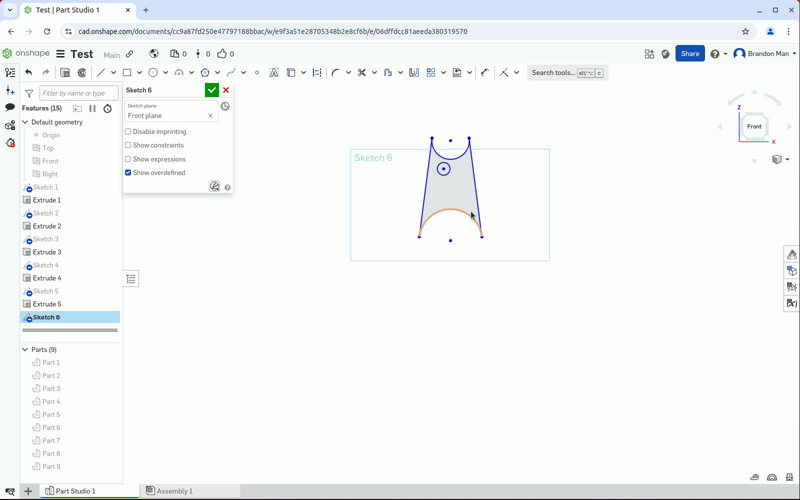
scroll(6)
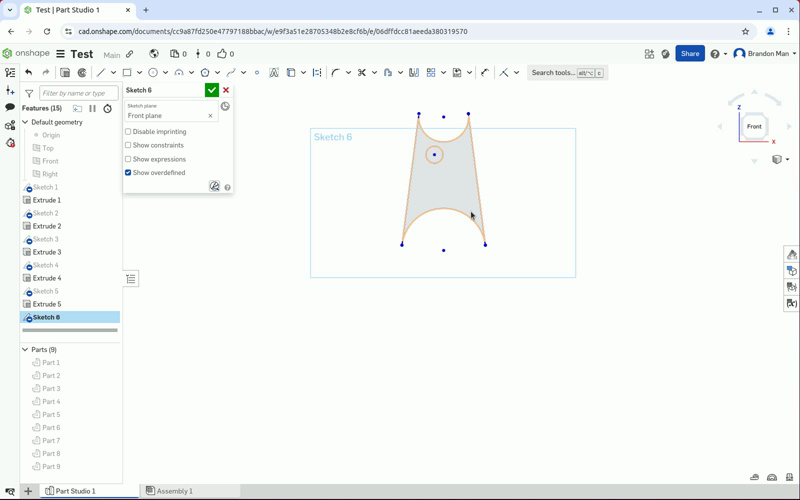
scroll(6)
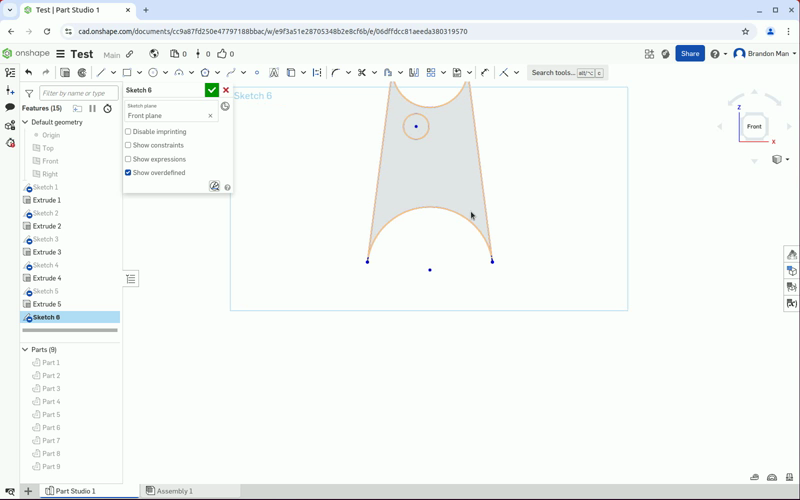
scroll(6)
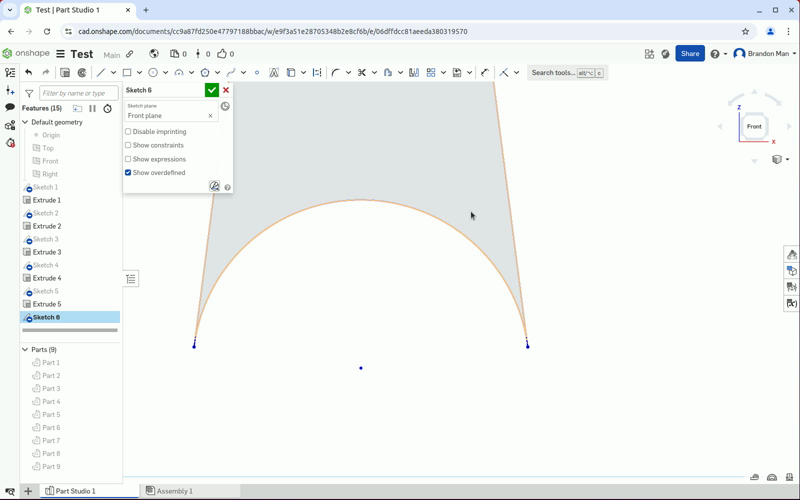
click(471, 211)
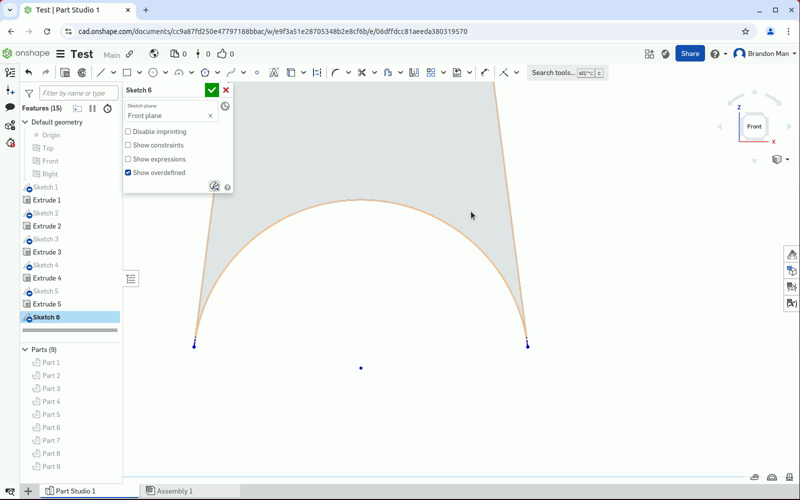
scroll(-6)
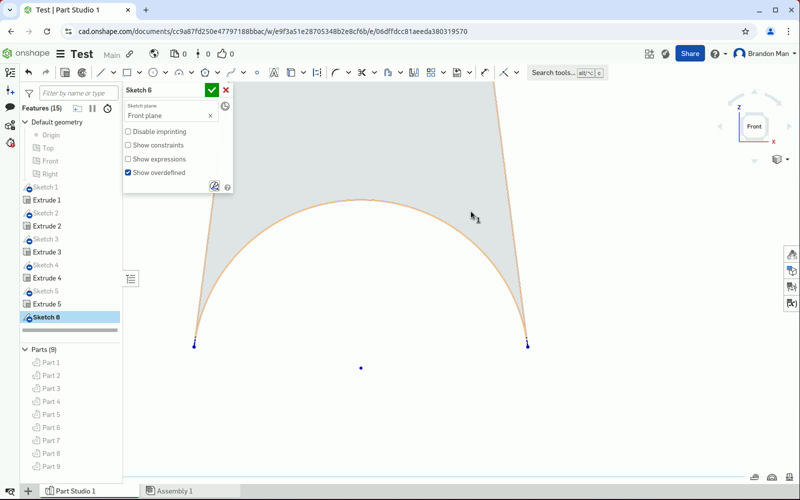
scroll(-6)
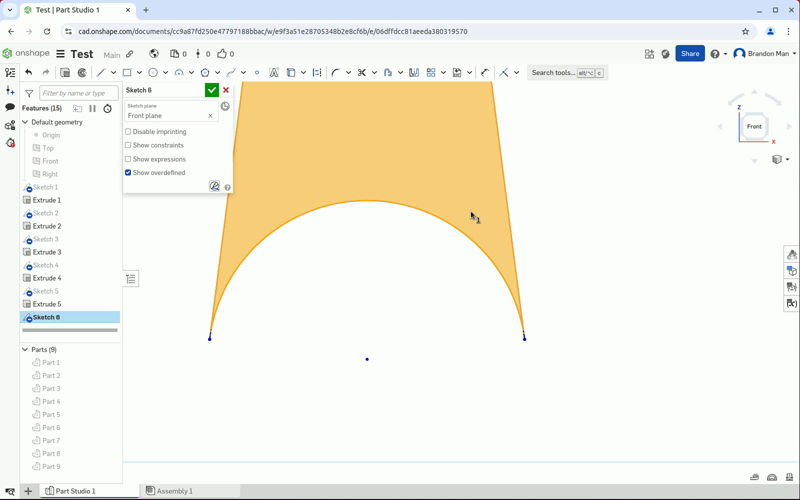
scroll(-6)
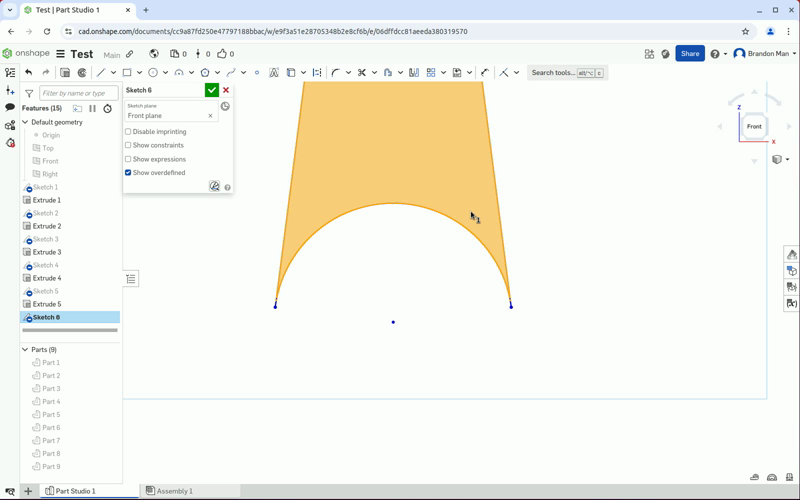
scroll(-6)
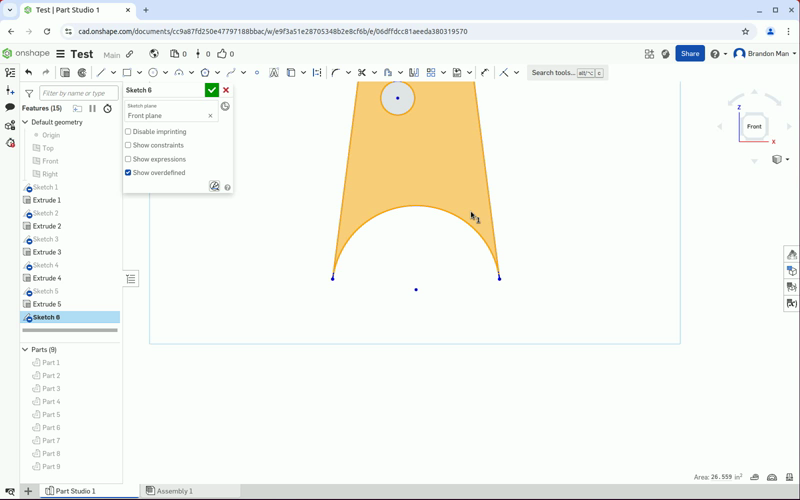
scroll(-6)
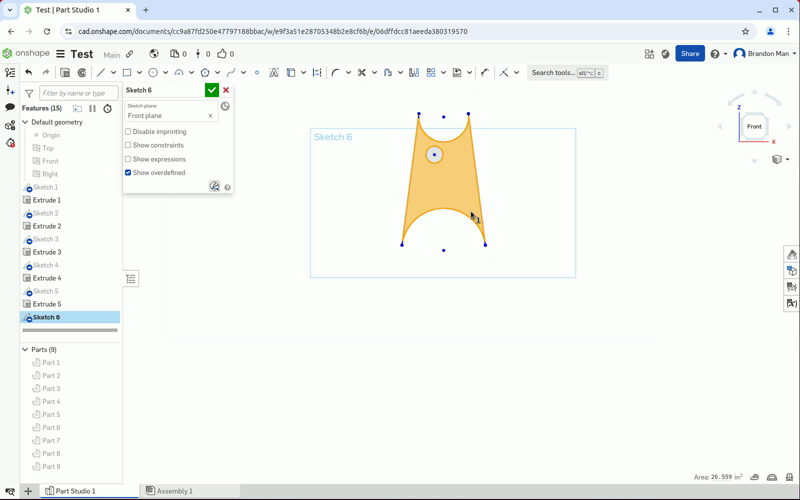
scroll(-6)
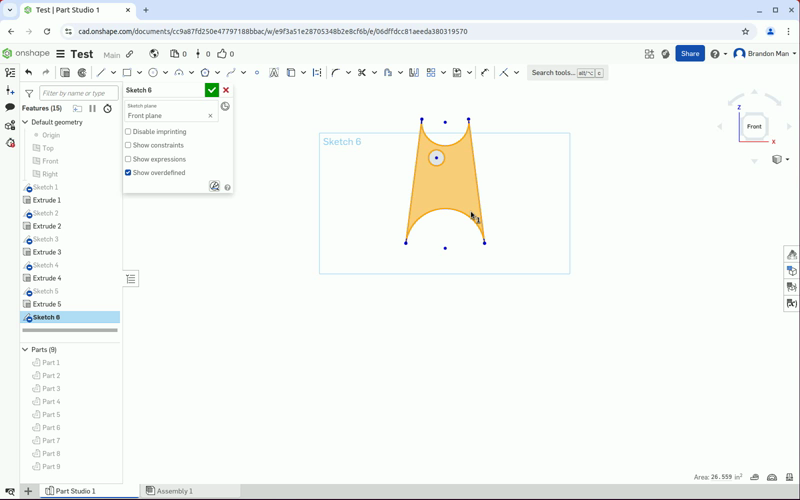
scroll(-6)
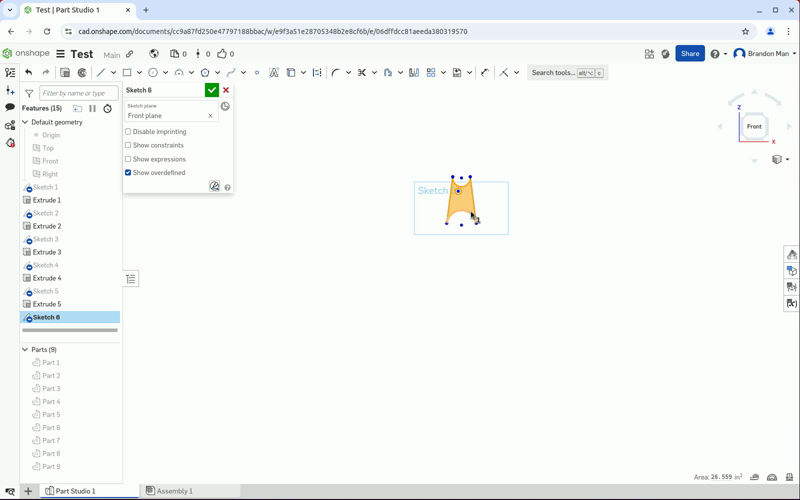
mouse_move(73, 352)
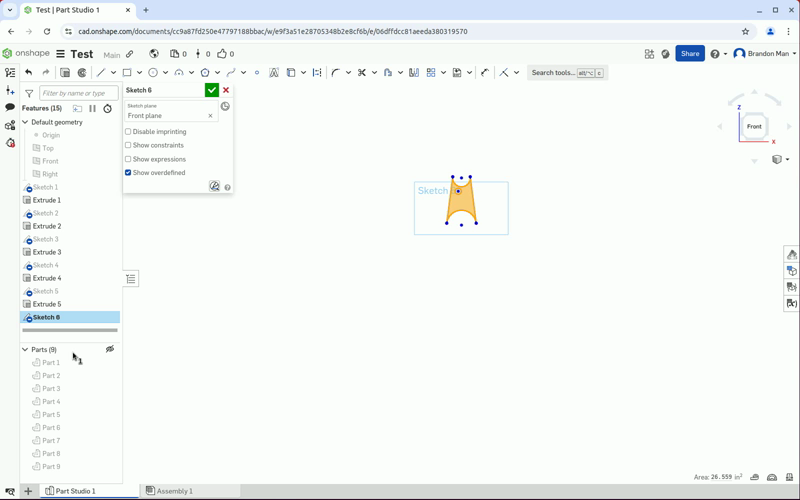
key(shift+y)
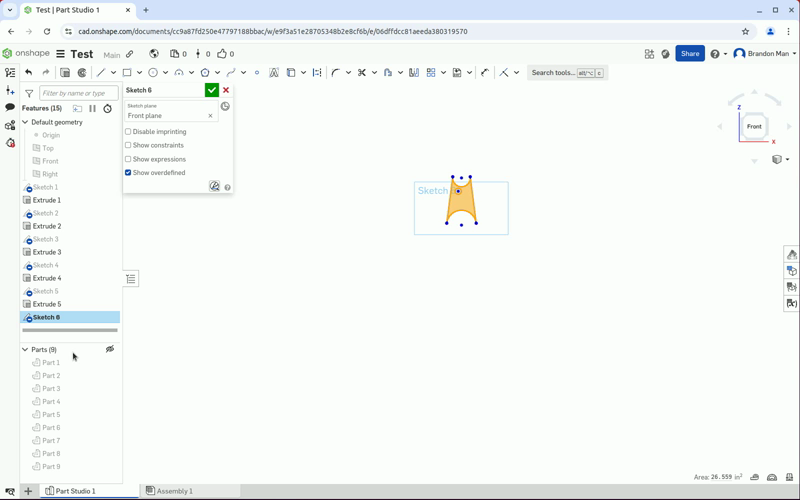
key(shift+e)
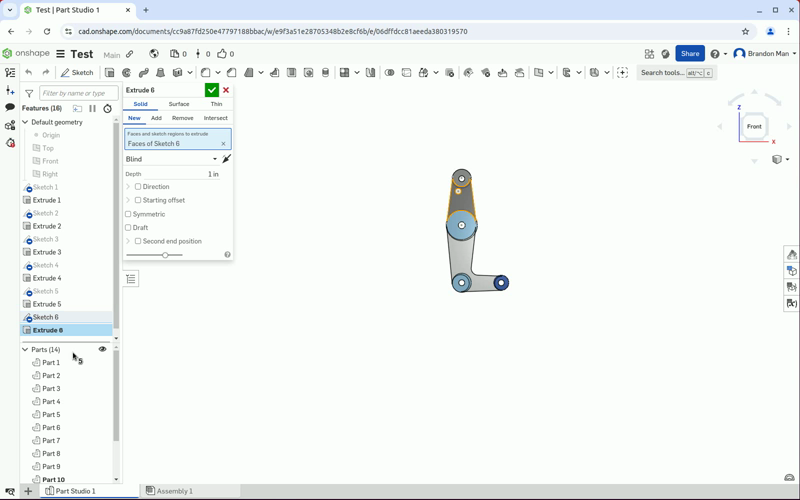
mouse_move(143, 106)
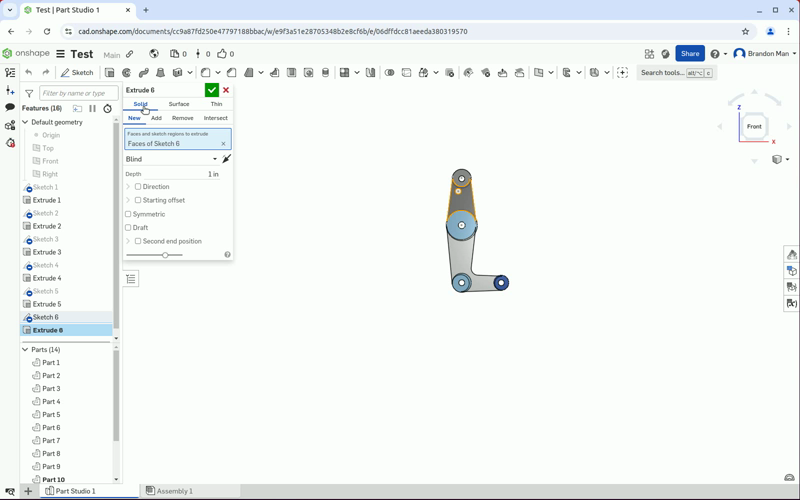
click(143, 106)
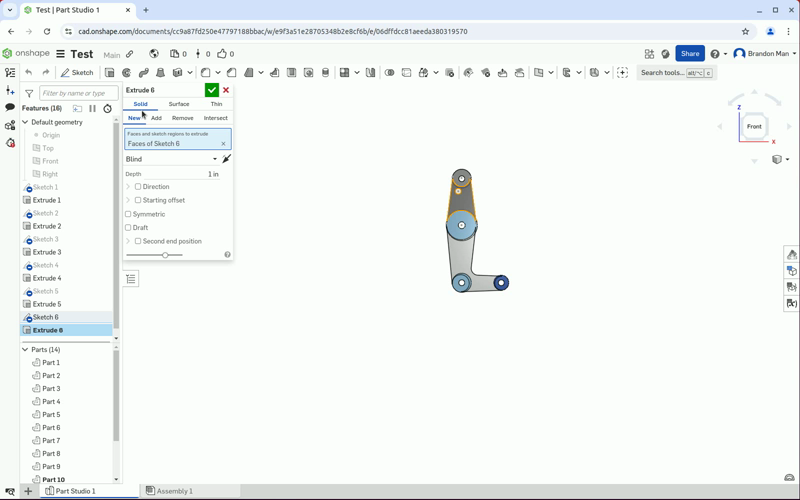
mouse_move(137, 120)
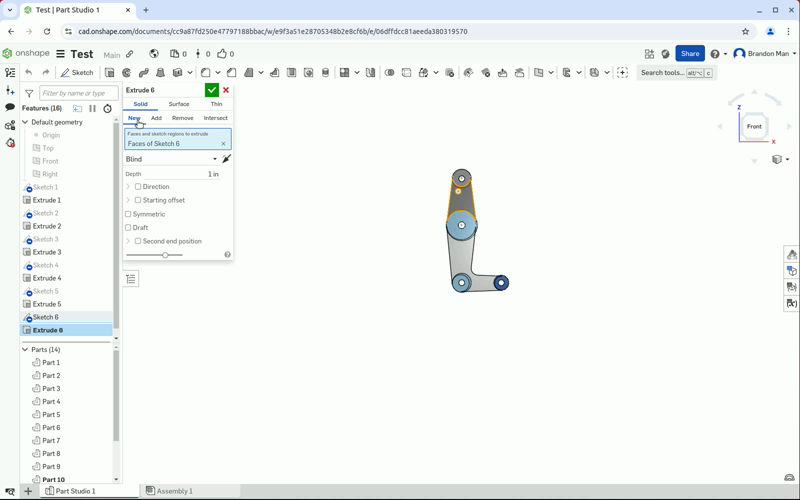
click(137, 120)
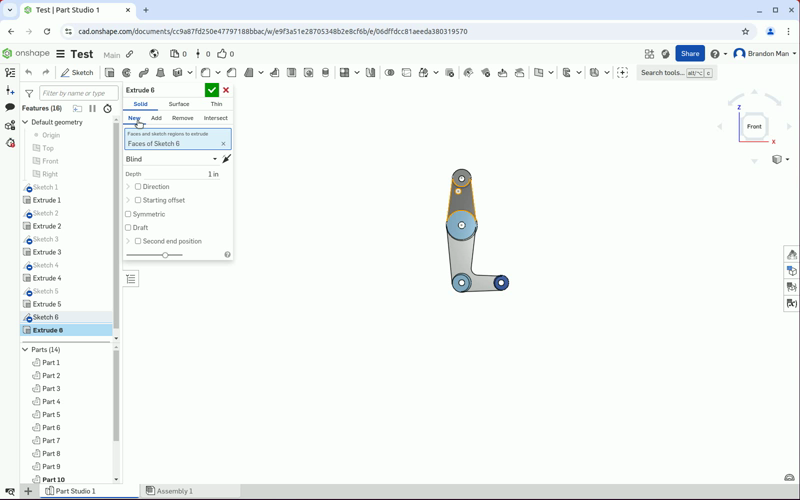
key(tab, 4)
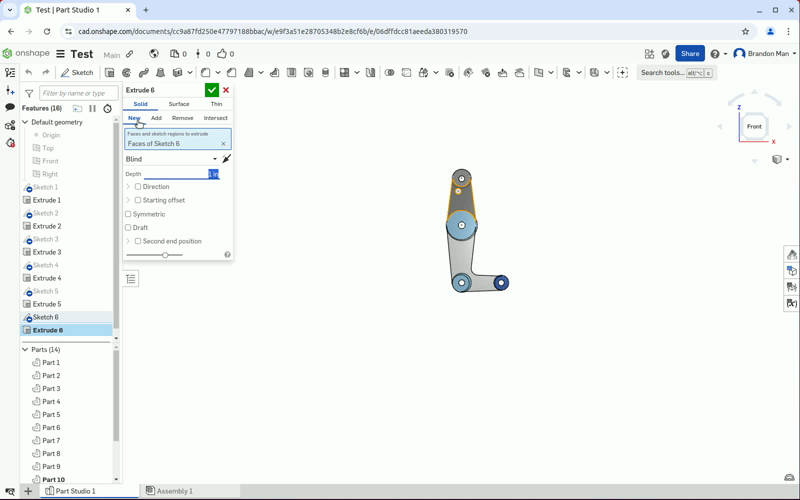
text(0.481)
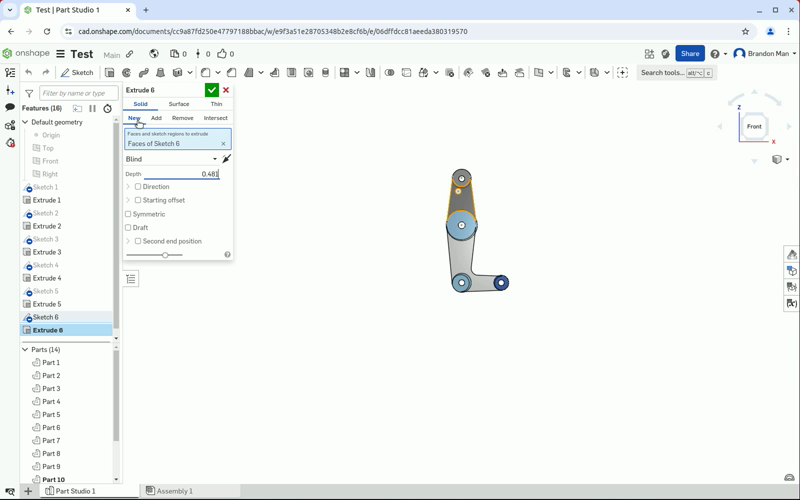
key(enter)
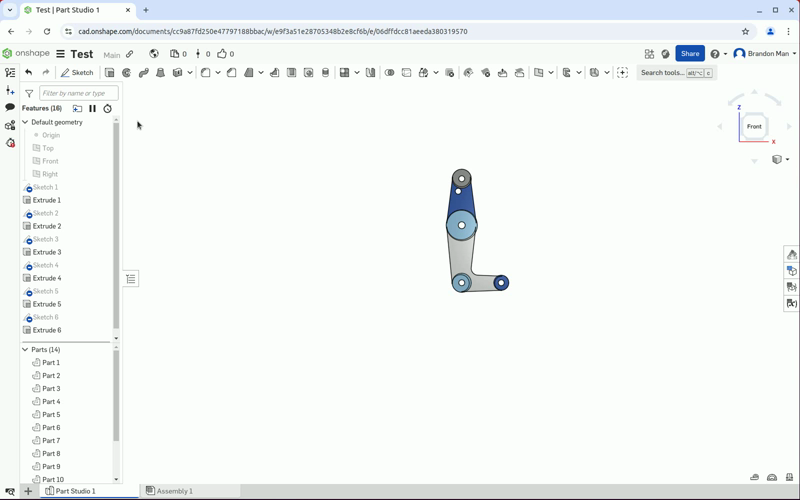
key(shift+h)
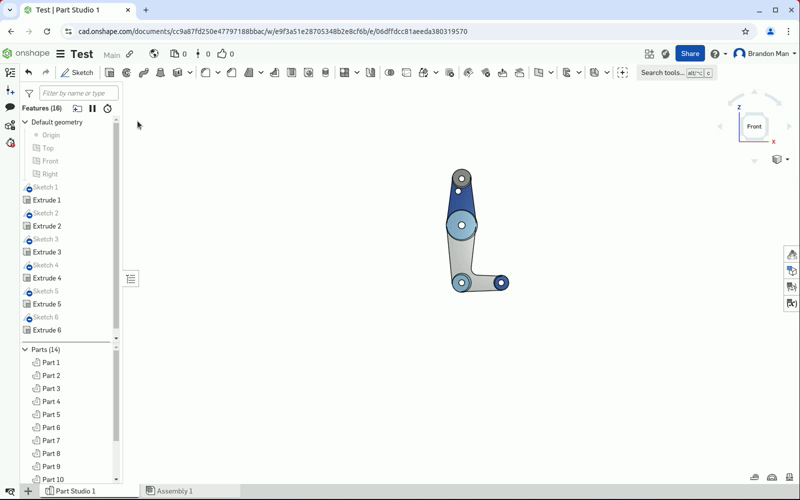
key(shift+h)
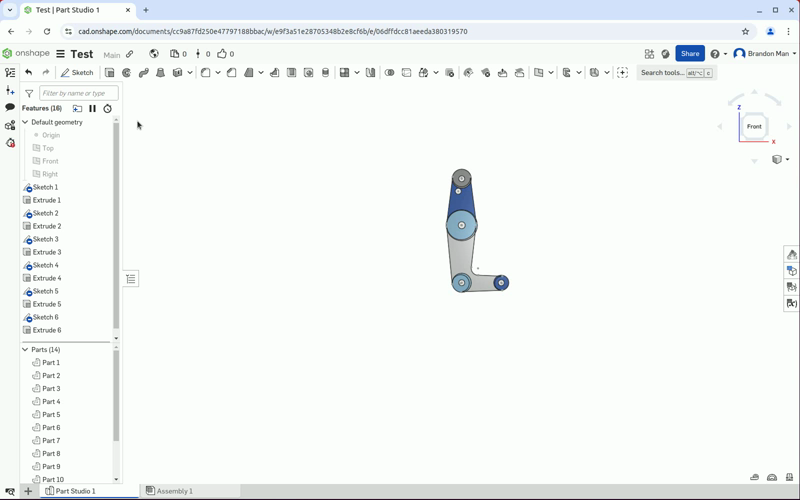
key(shift+7)
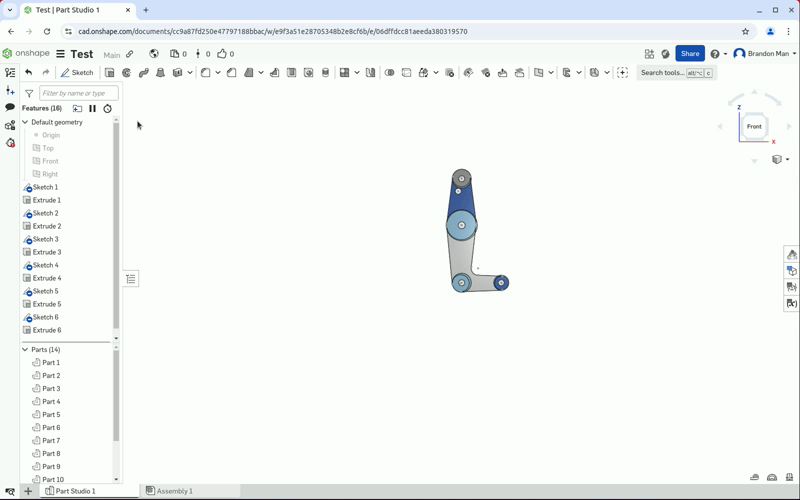
key(left, 2)
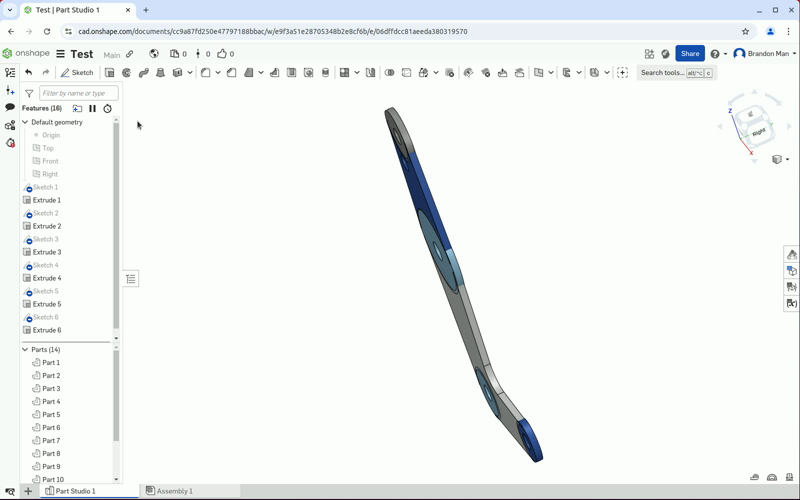
key(down, 2)
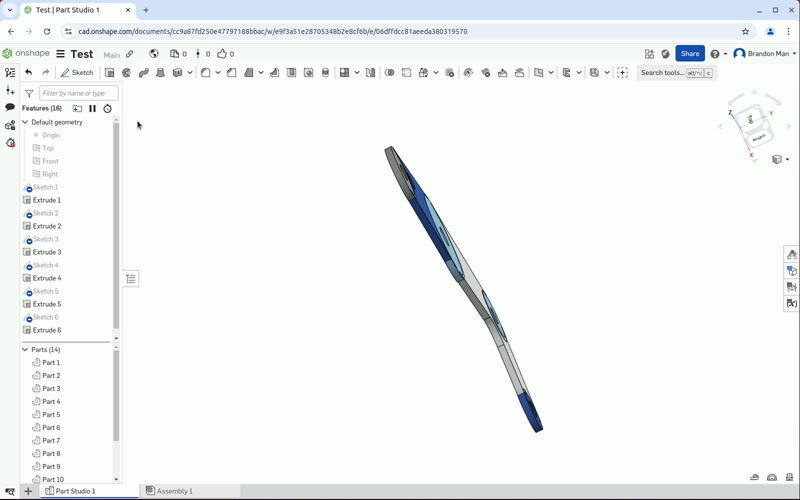
key(up, 2)
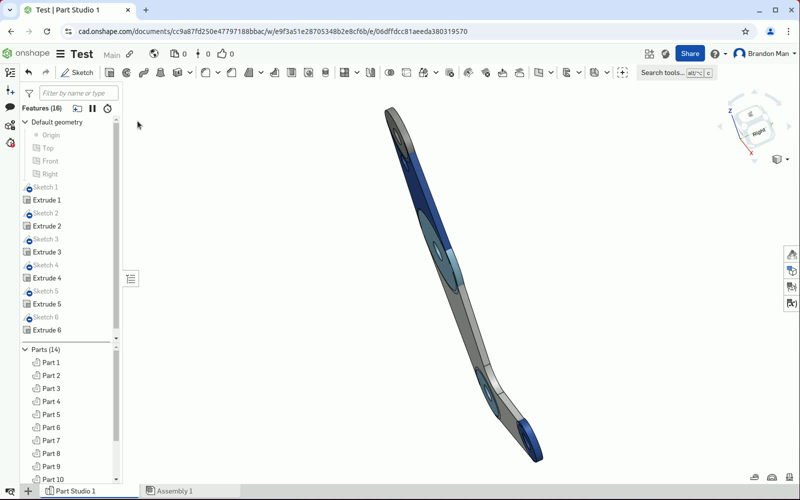
key(right, 2)
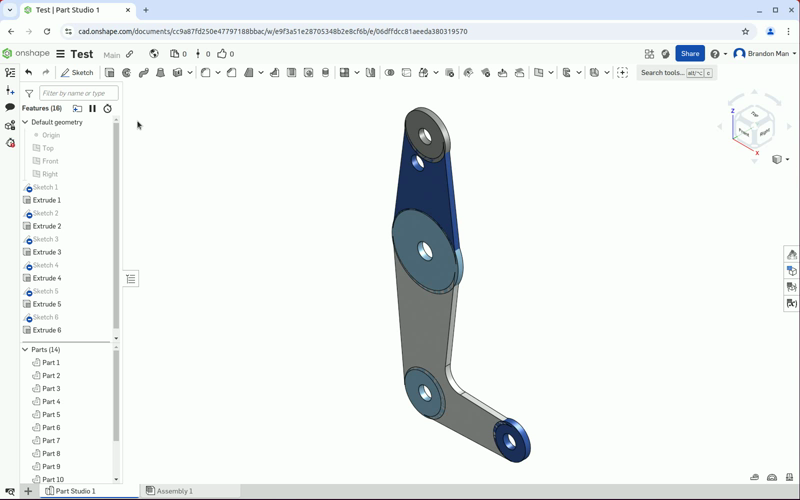
mouse_move(69, 189)
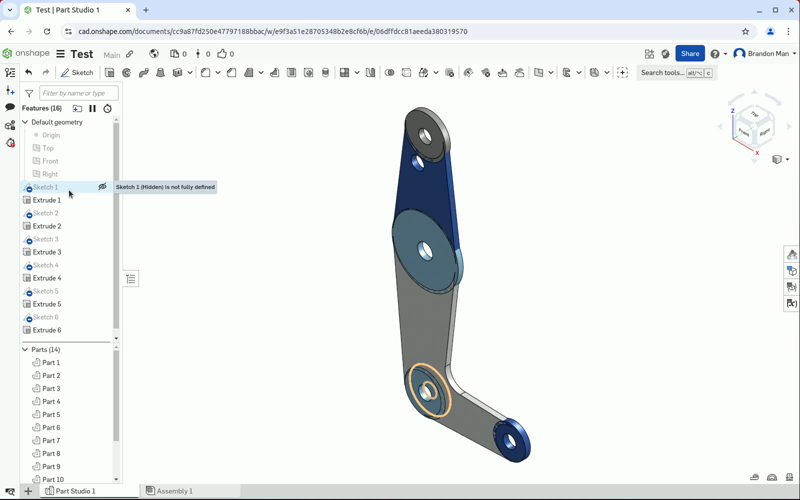
click(69, 189)